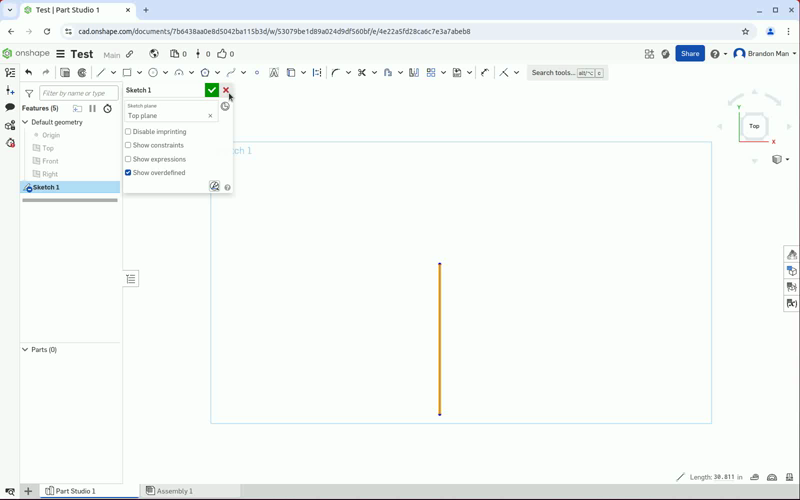
key(shift+h)
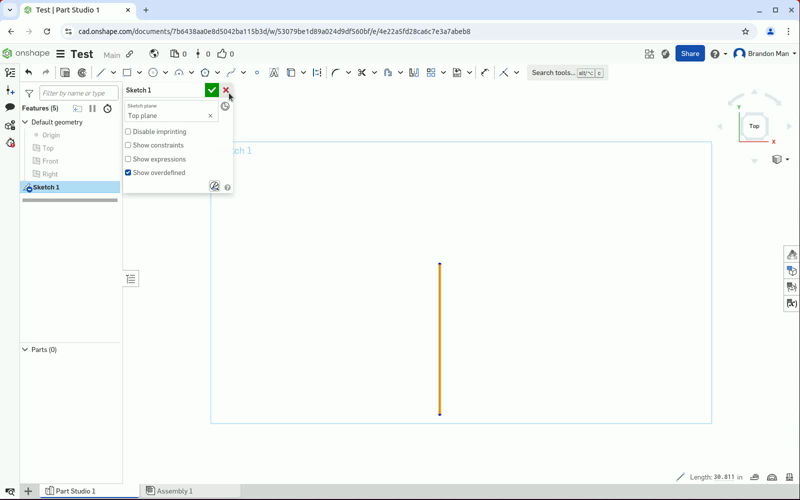
key(shift+s)
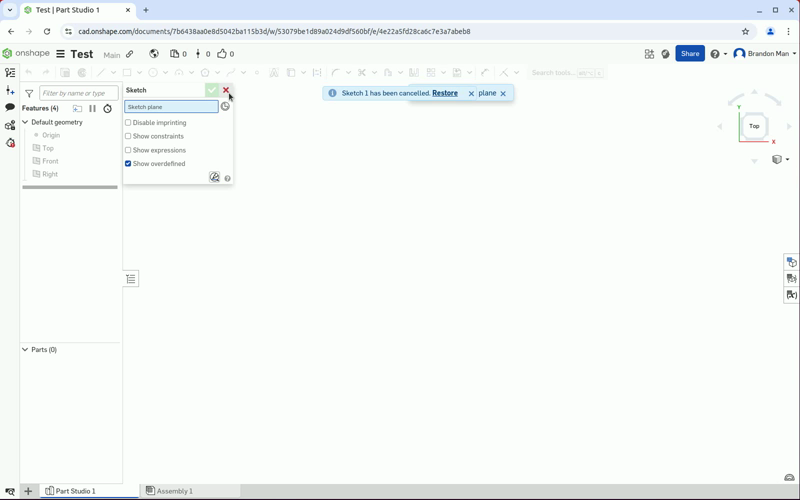
mouse_move(73, 150)
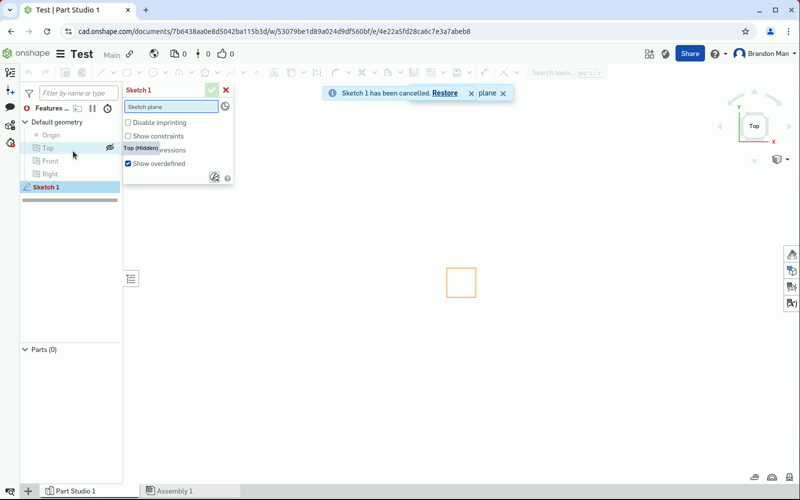
click(73, 150)
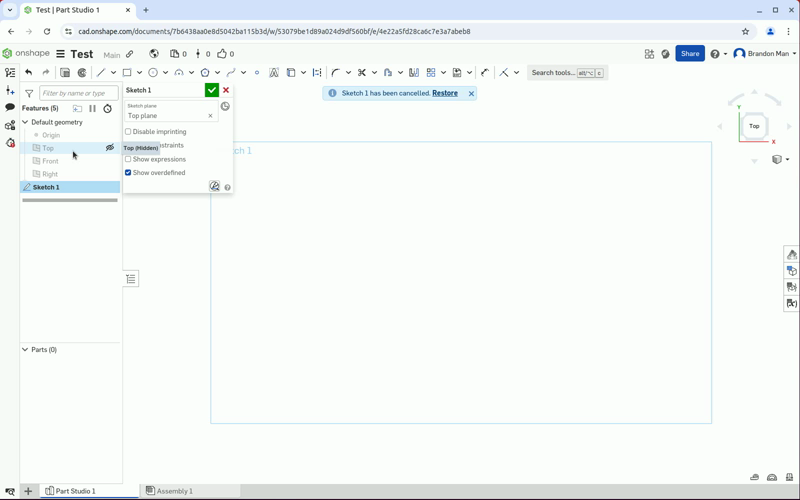
mouse_move(73, 352)
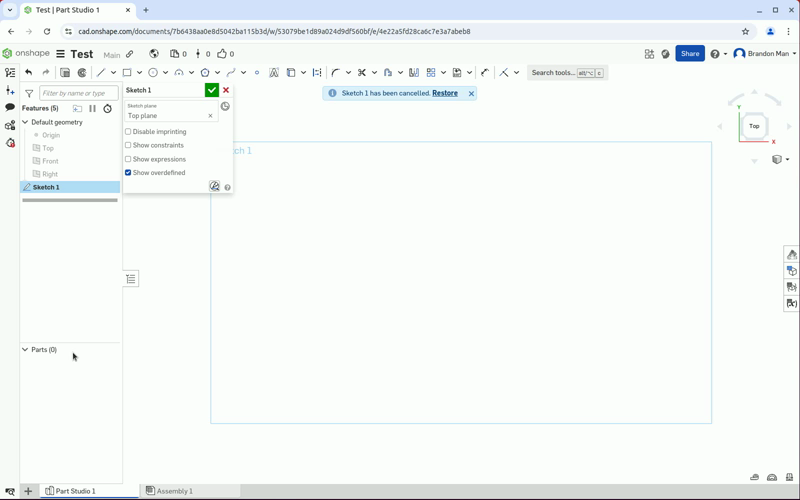
key(y)
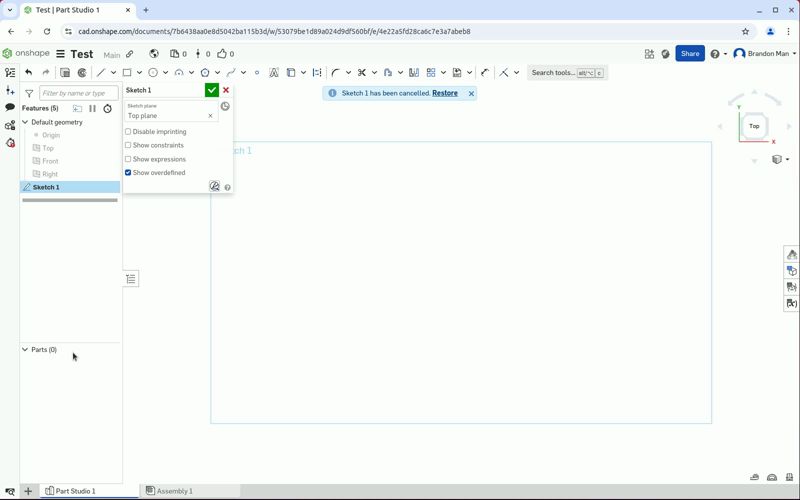
key(l)
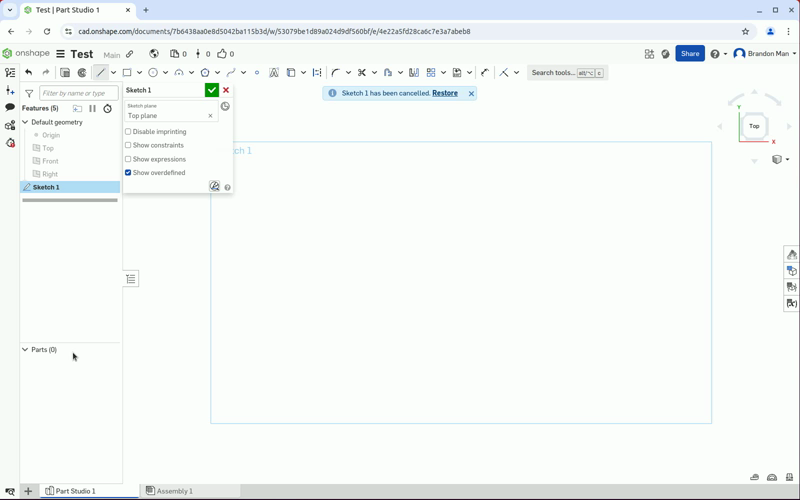
key_down(shift)
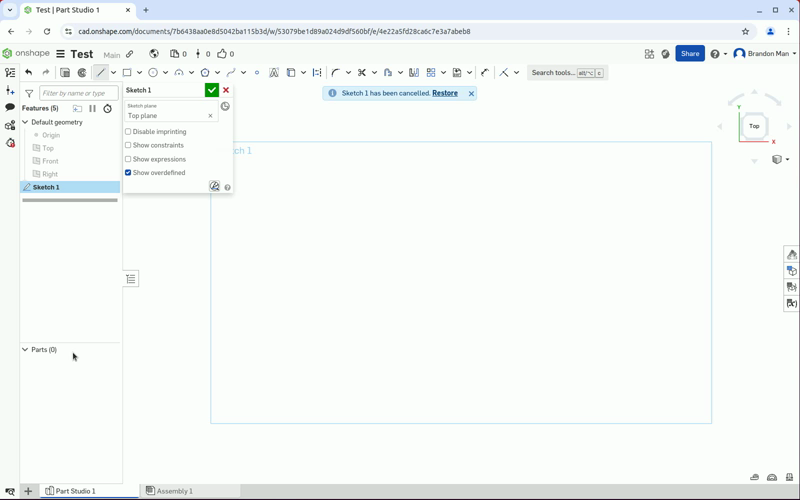
mouse_move(419, 287)
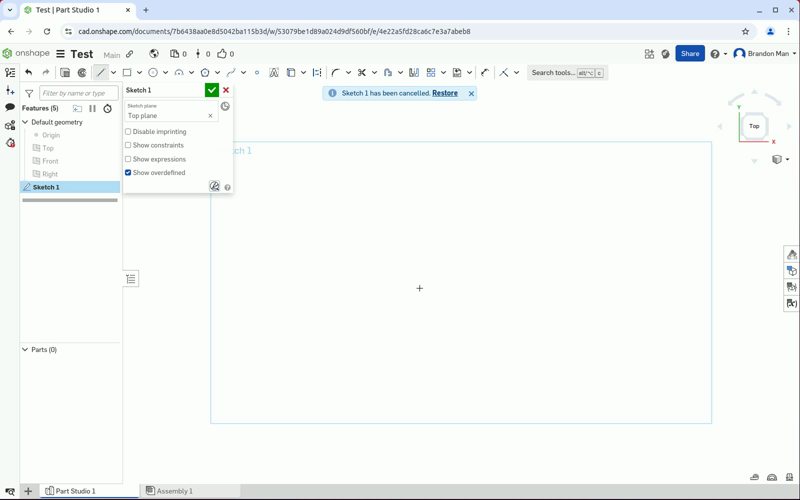
click(419, 287)
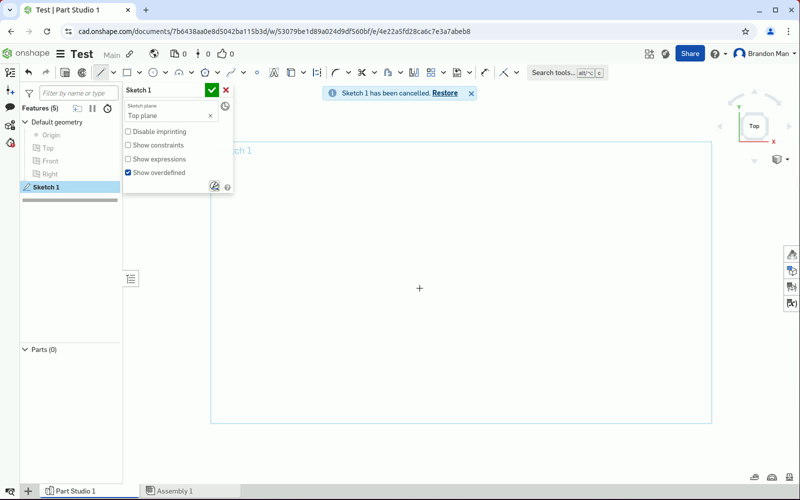
key_up(shift)
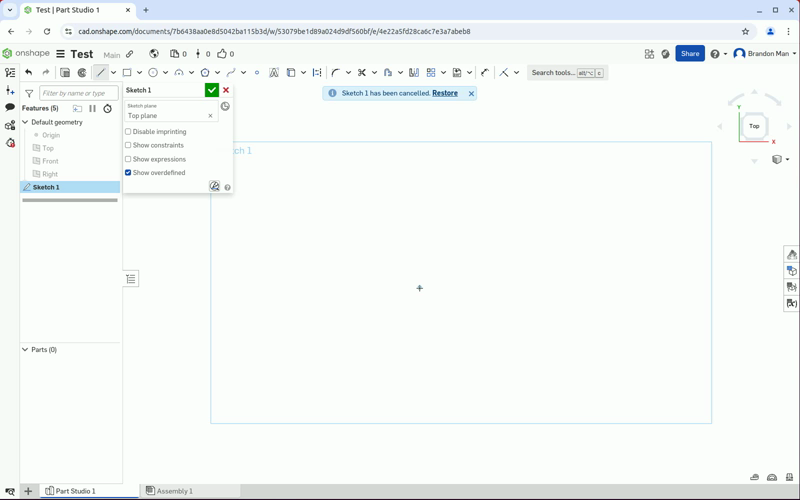
key_down(shift)
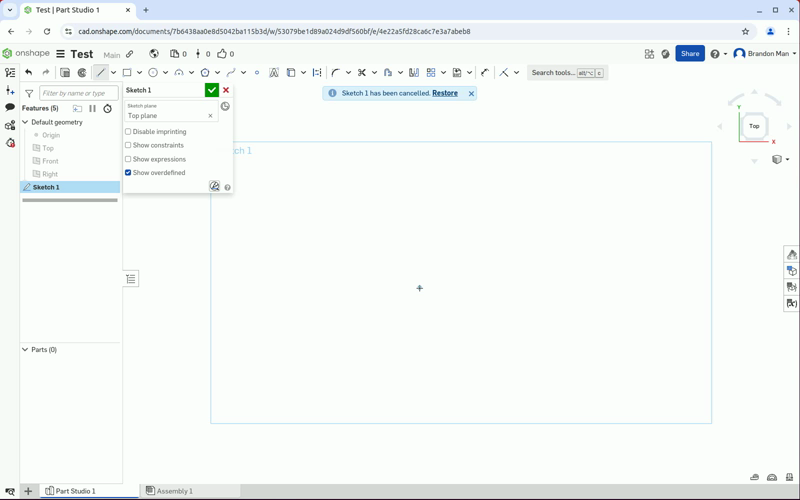
mouse_move(503, 287)
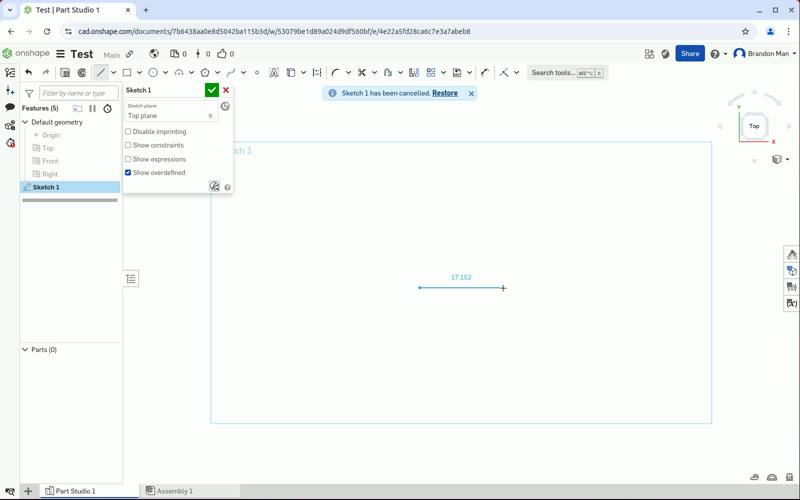
click(503, 287)
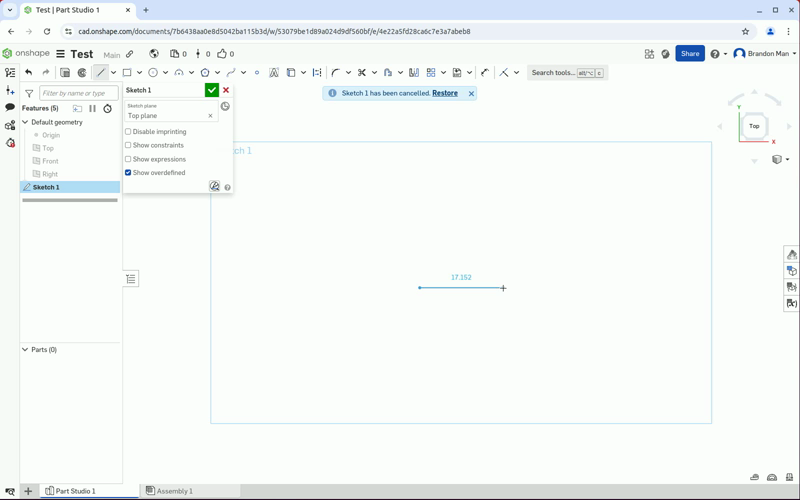
key_up(shift)
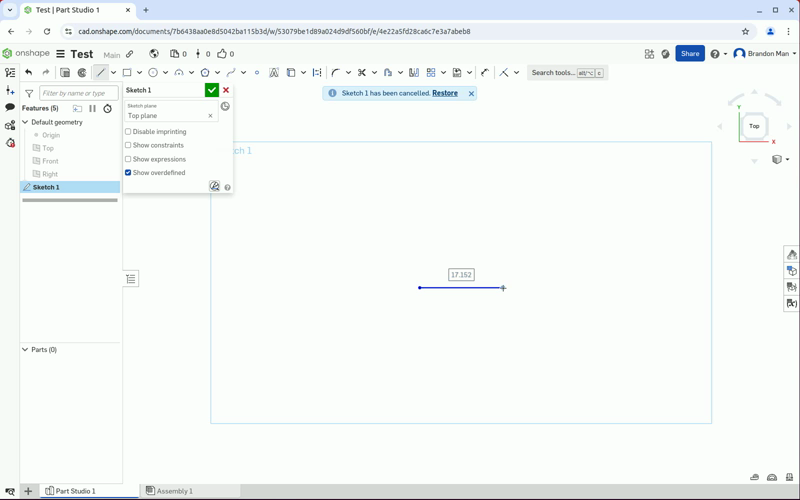
key_down(shift)
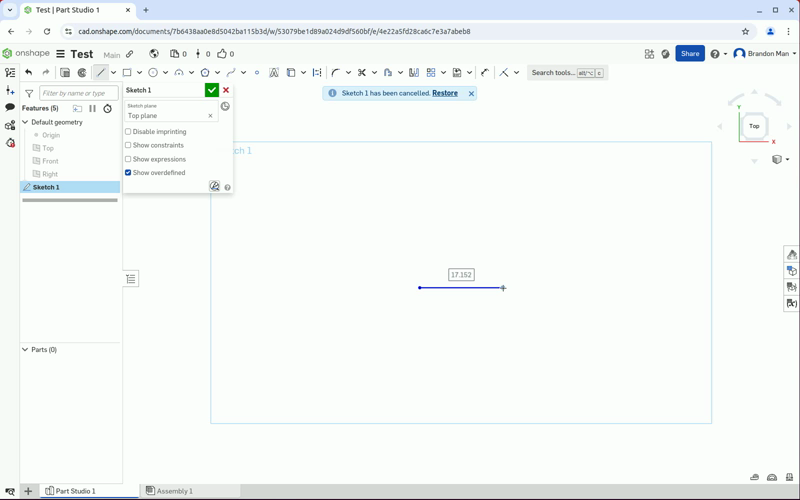
mouse_move(533, 287)
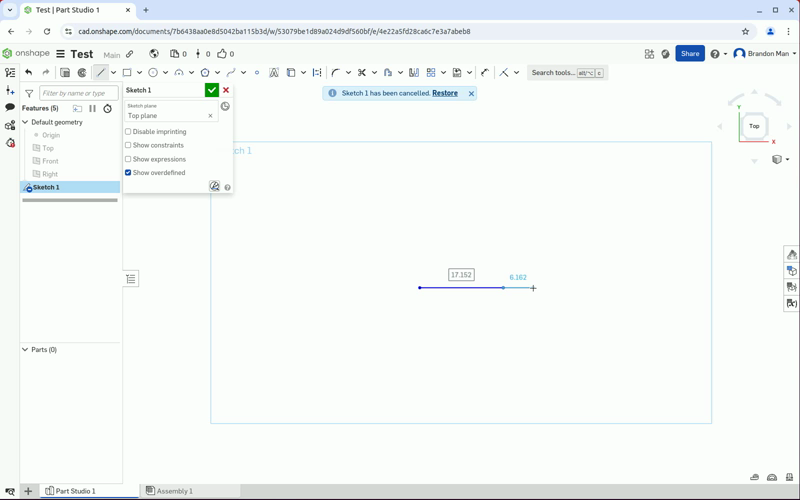
mouse_move(503, 278)
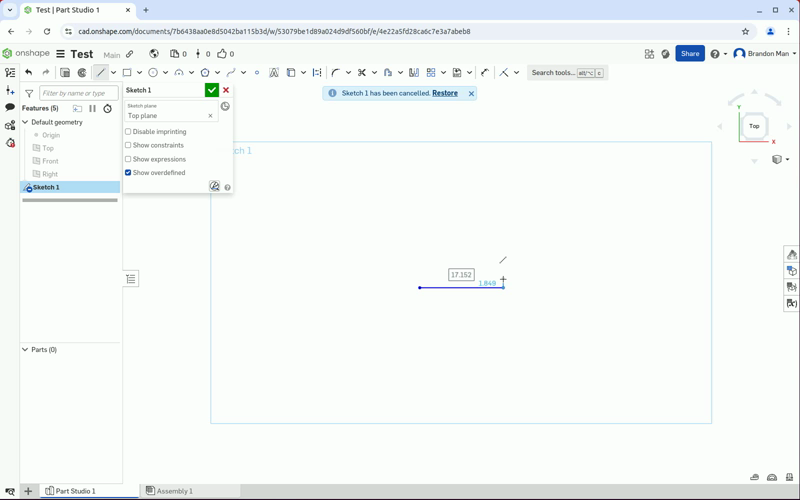
click(503, 278)
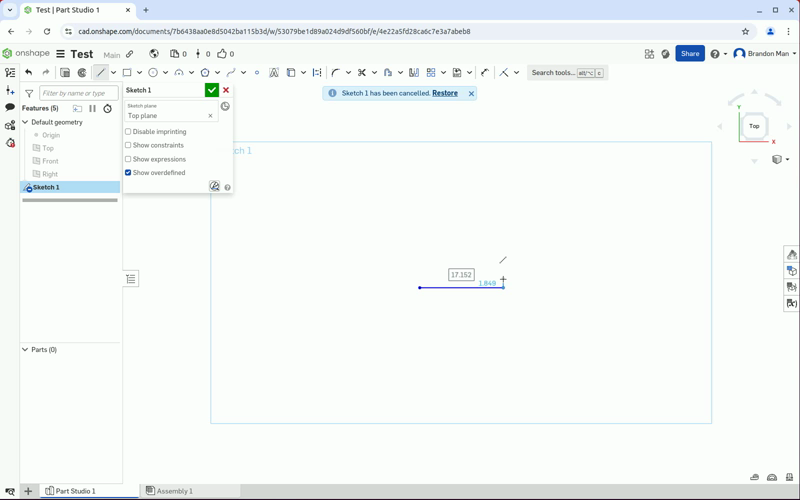
key_up(shift)
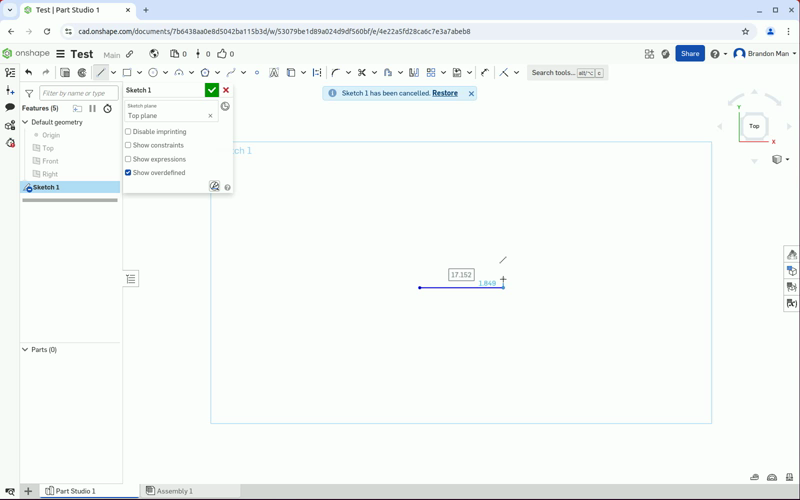
key_down(shift)
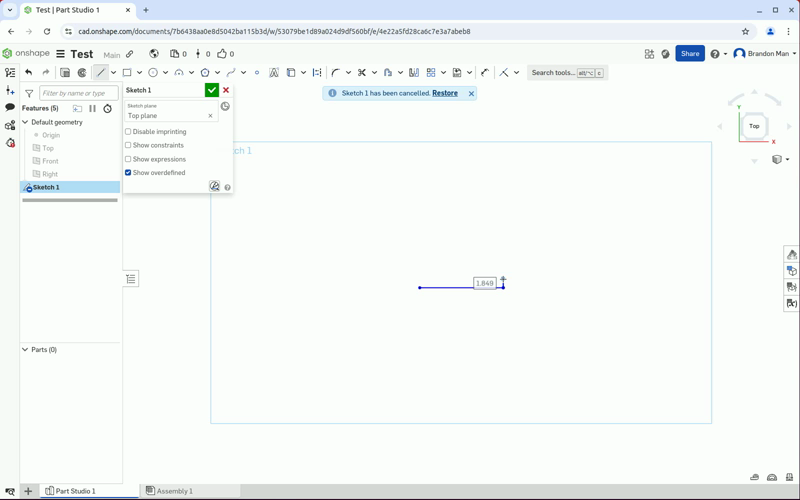
mouse_move(533, 278)
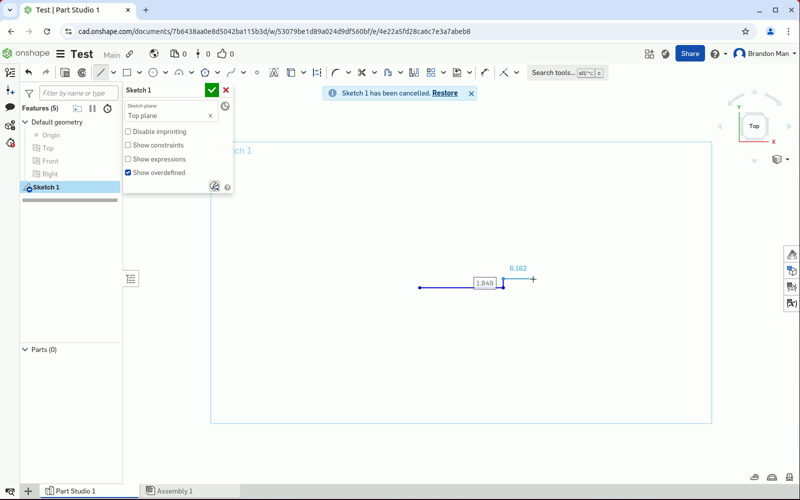
mouse_move(483, 278)
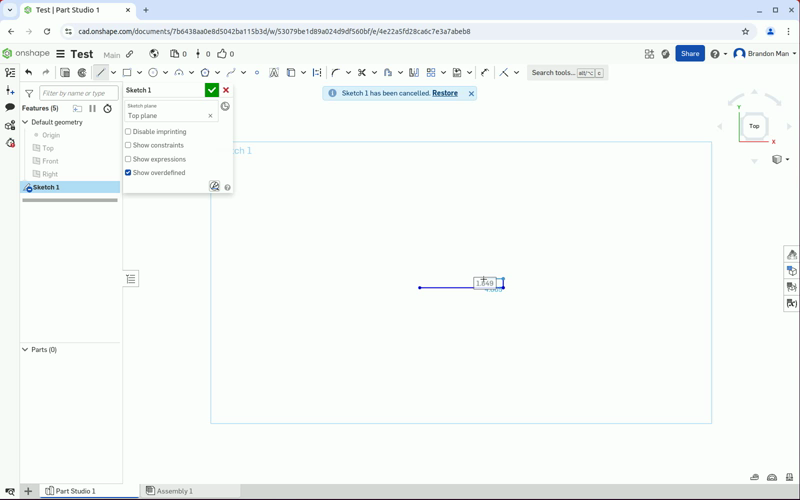
click(483, 278)
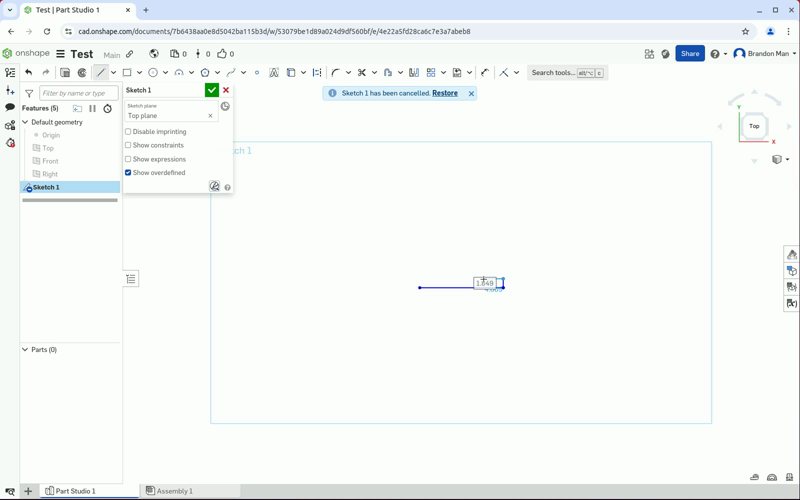
key_up(shift)
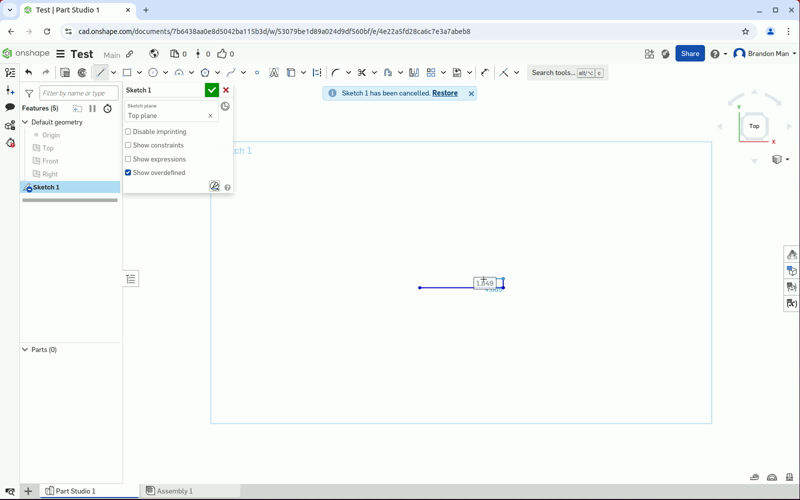
key_down(shift)
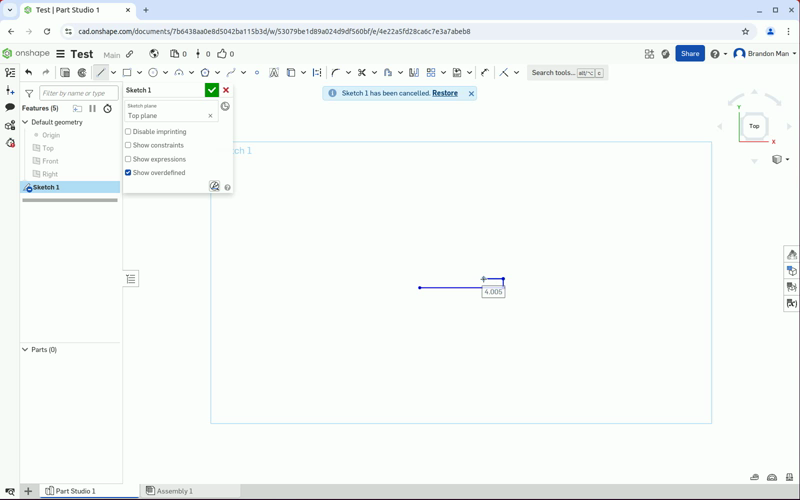
mouse_move(513, 278)
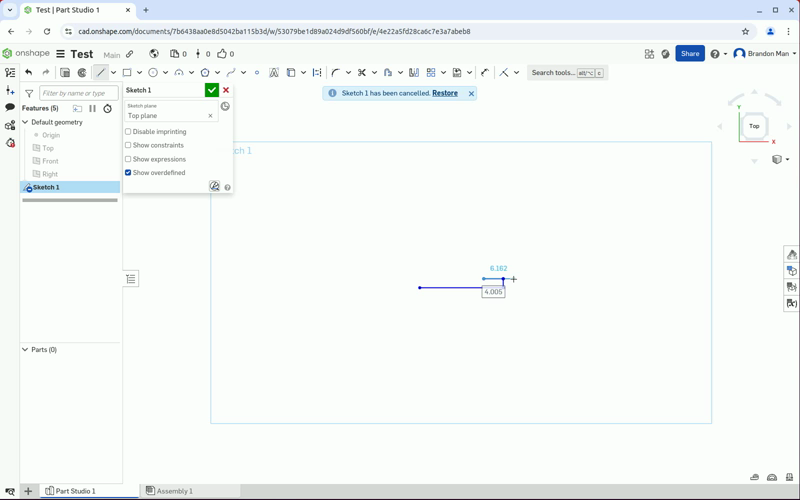
mouse_move(439, 278)
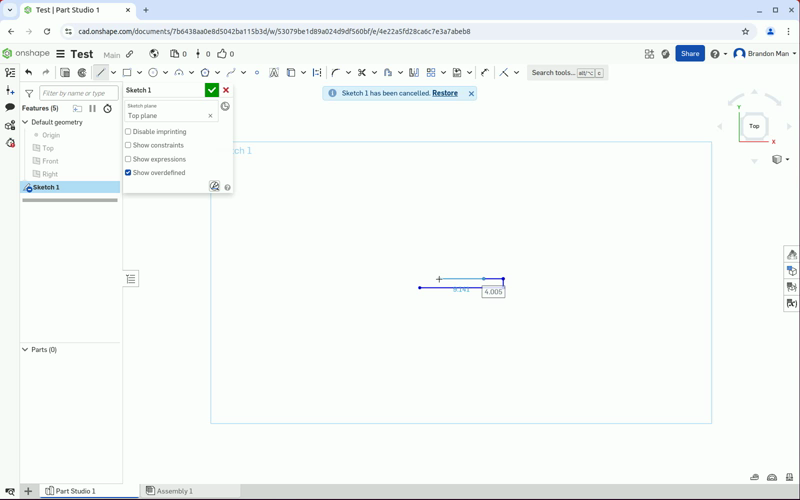
click(439, 278)
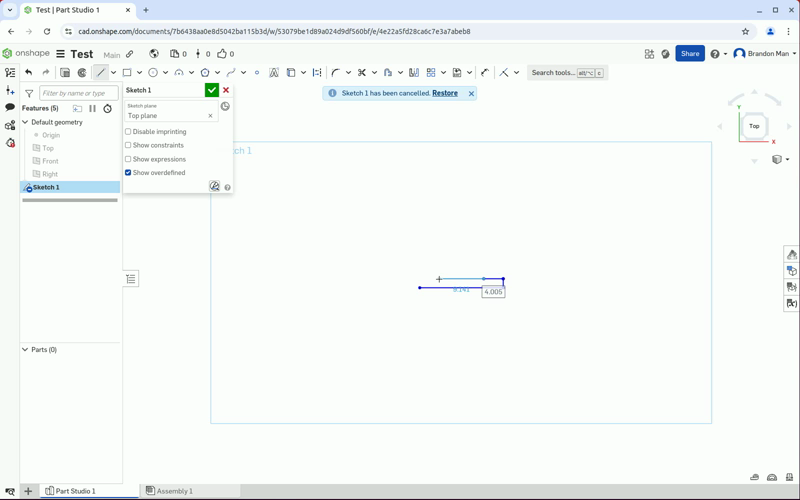
key_up(shift)
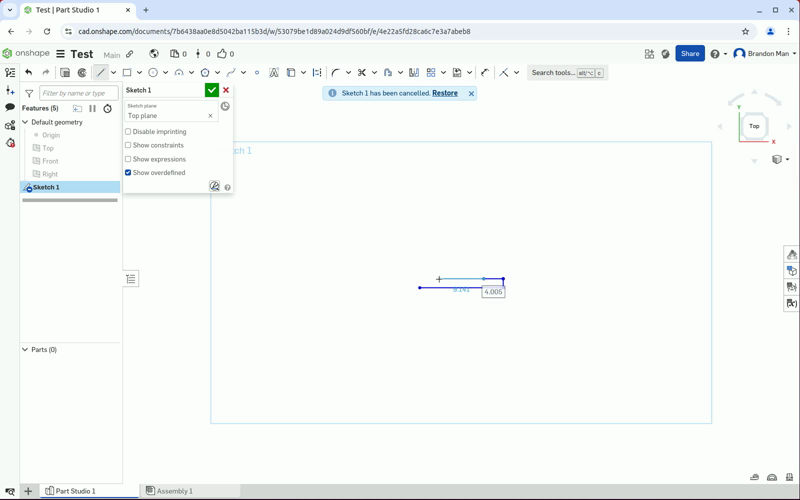
key_down(shift)
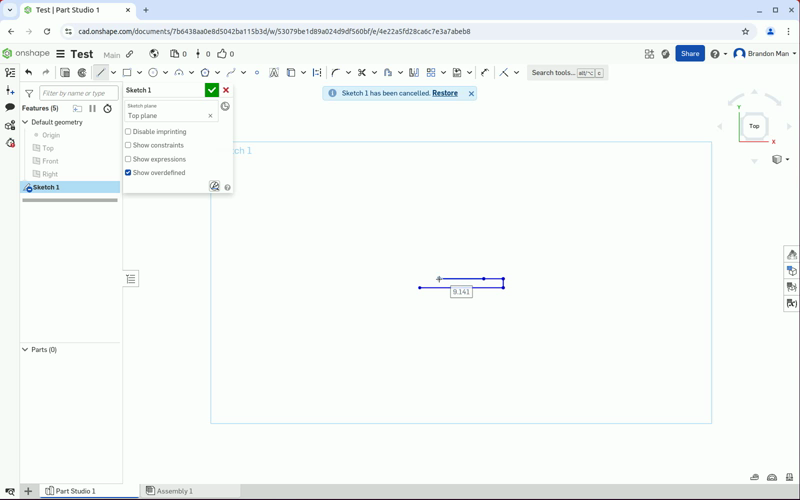
mouse_move(469, 278)
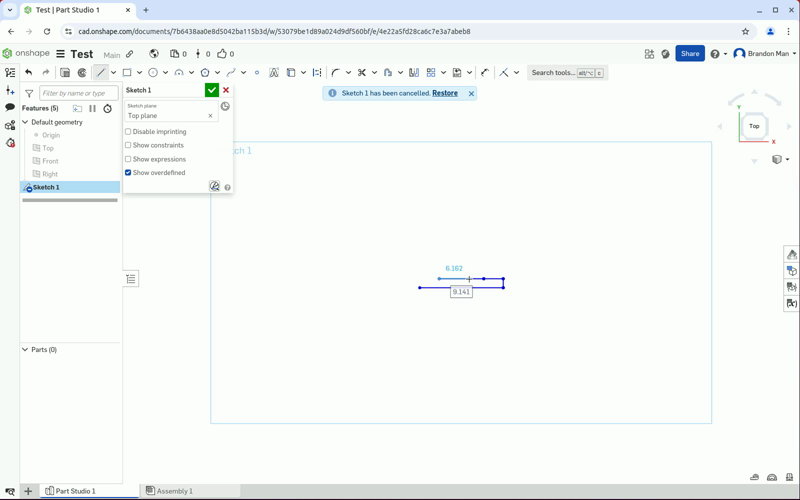
mouse_move(419, 278)
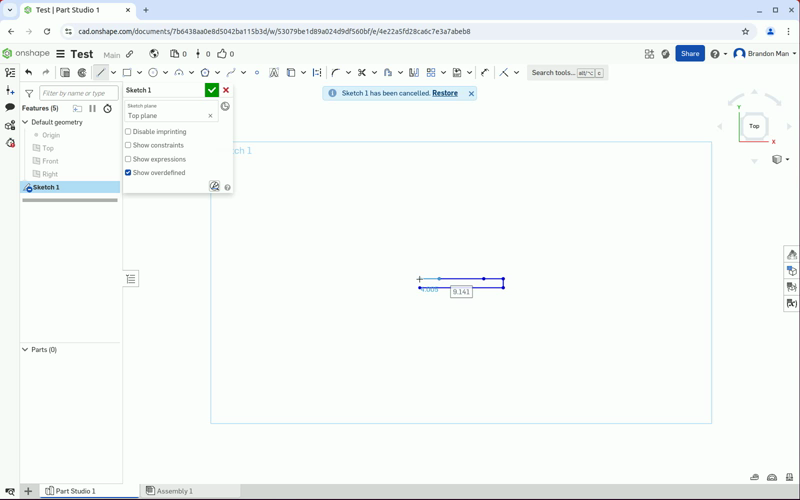
click(419, 278)
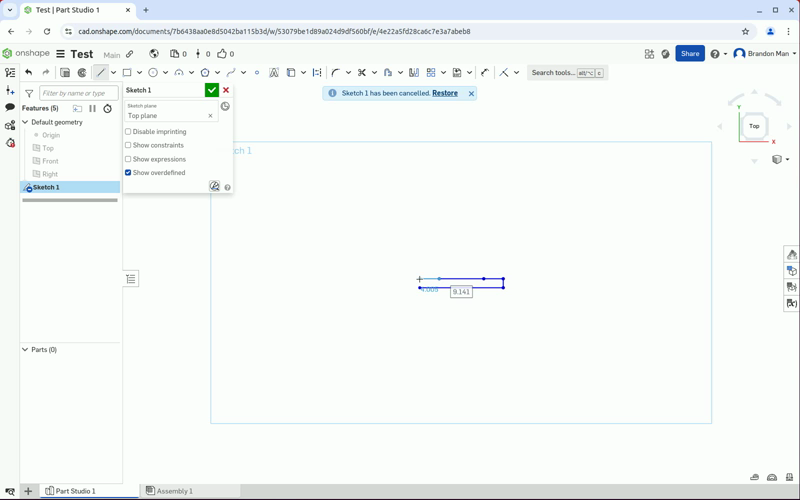
key_up(shift)
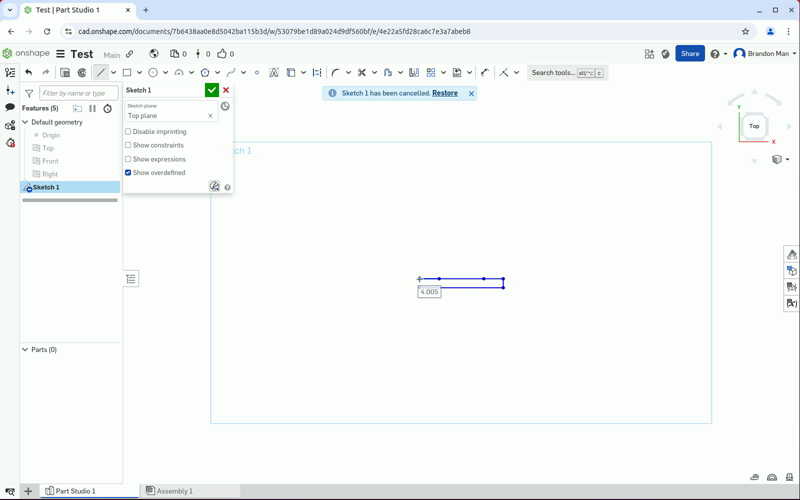
mouse_move(449, 278)
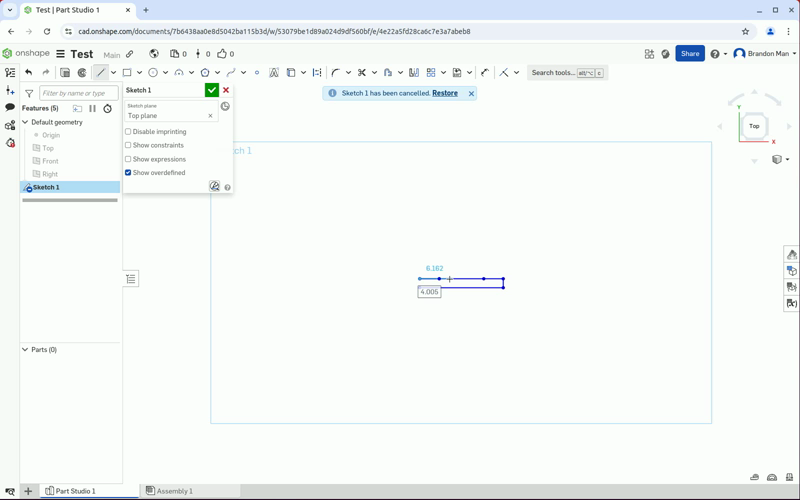
key_down(shift)
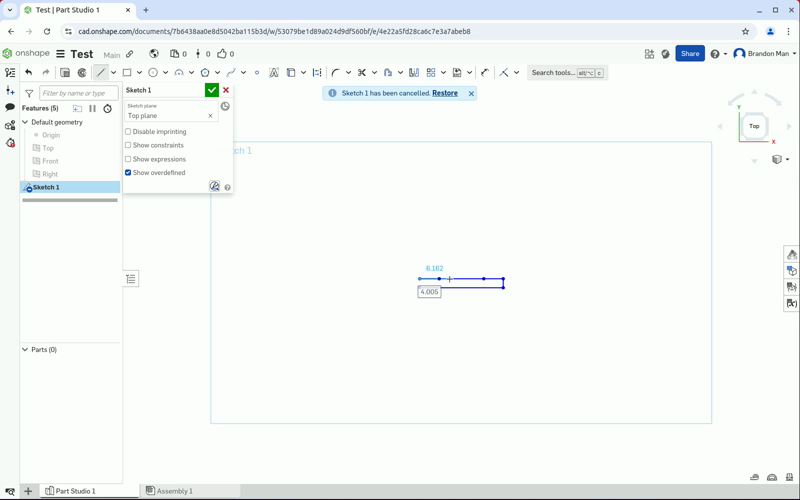
mouse_move(419, 287)
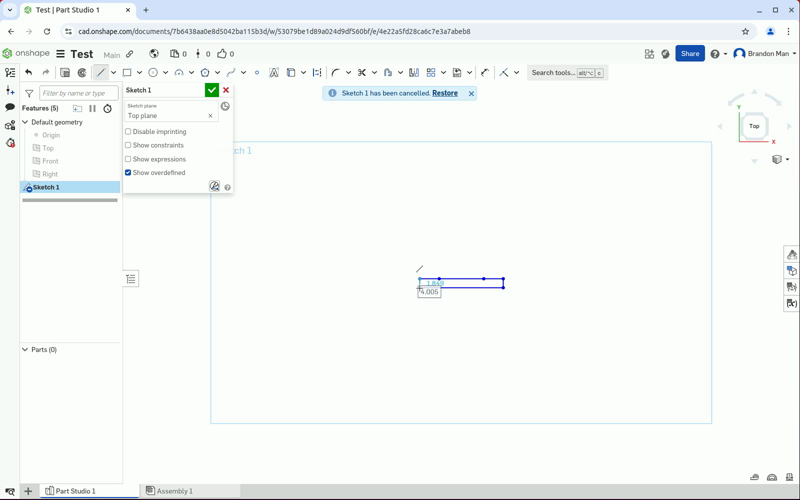
key_up(shift)
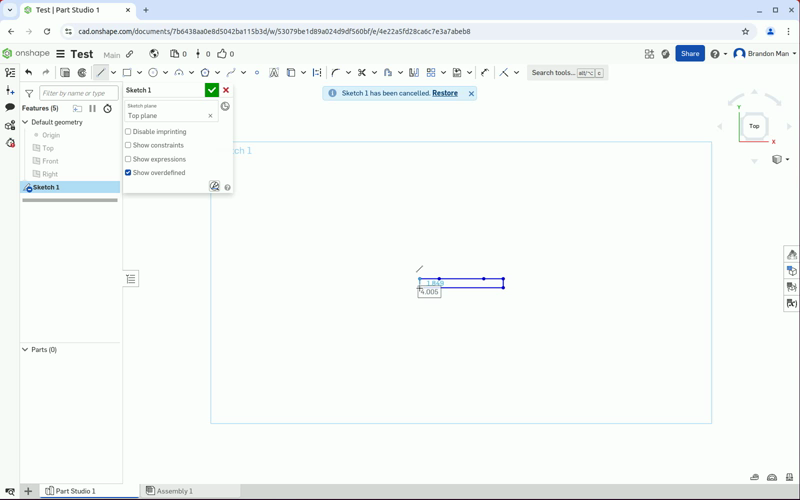
click(419, 287)
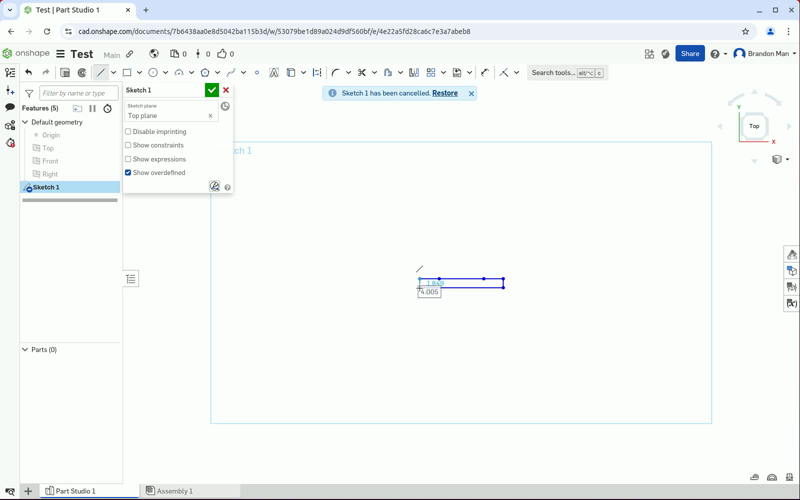
key(esc)
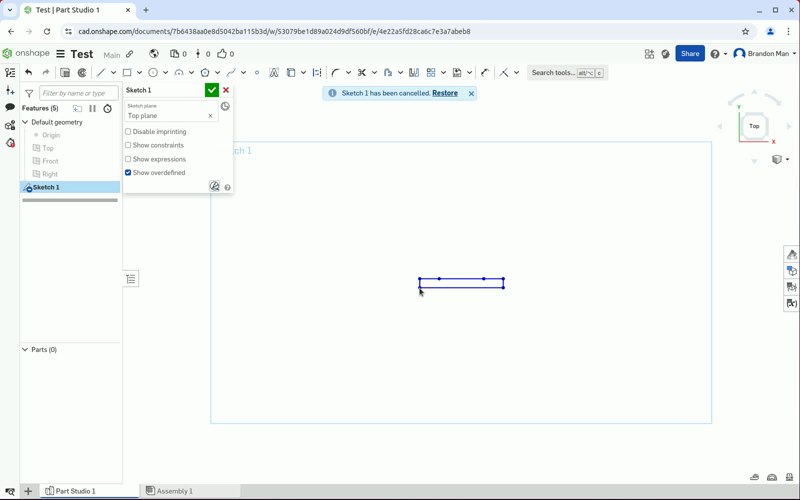
mouse_move(437, 280)
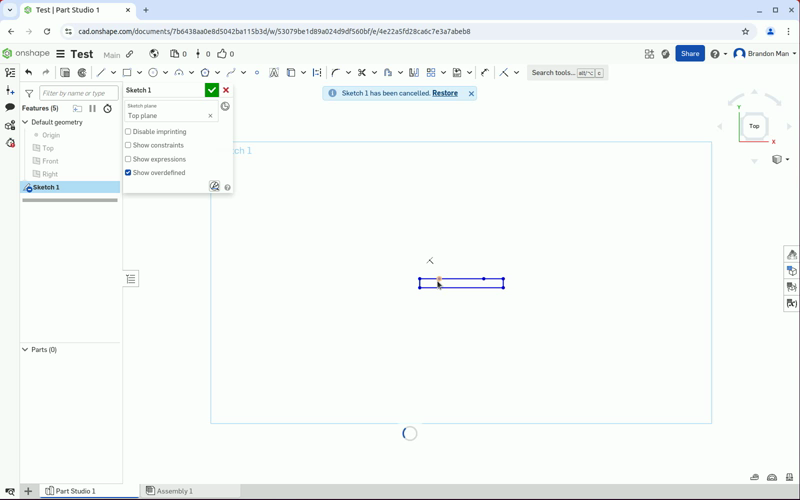
scroll(6)
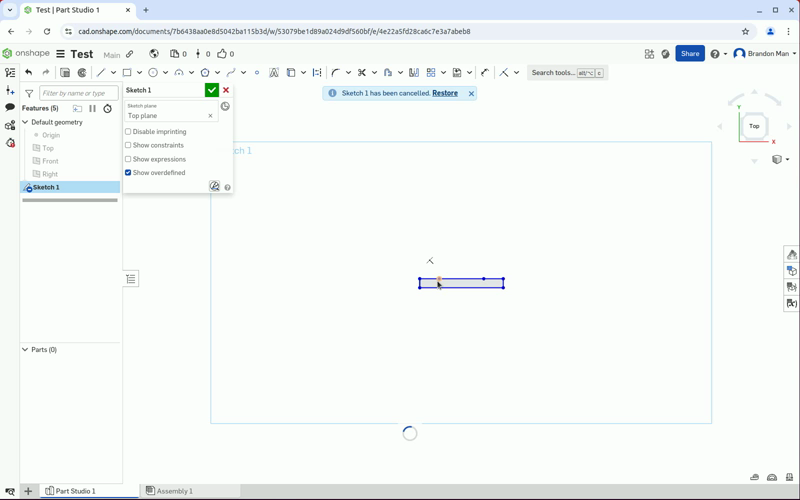
scroll(6)
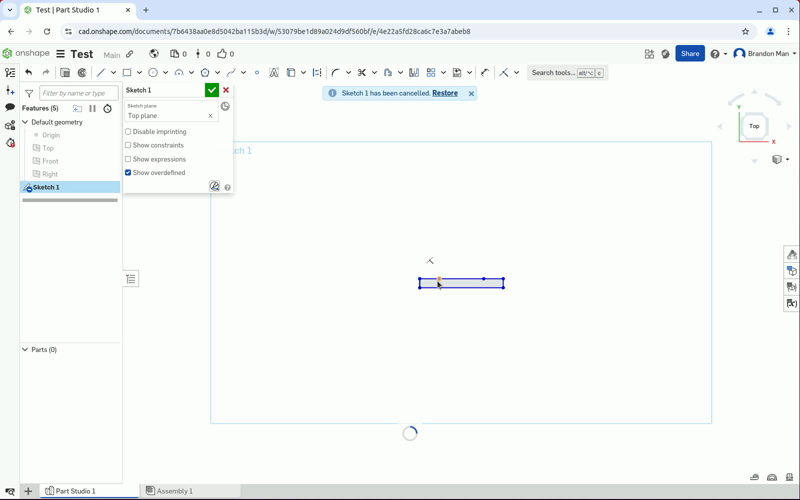
scroll(6)
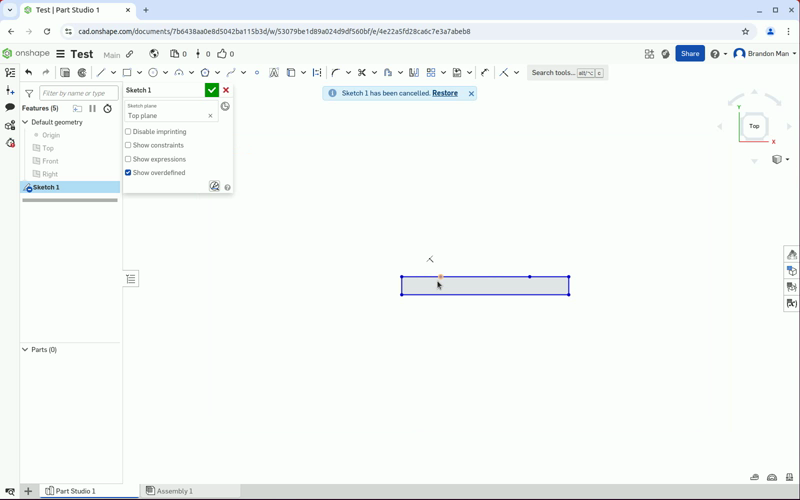
scroll(6)
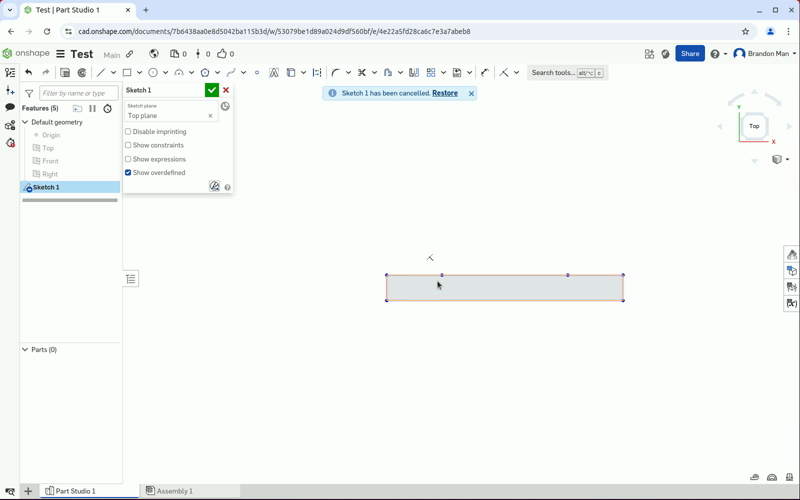
scroll(6)
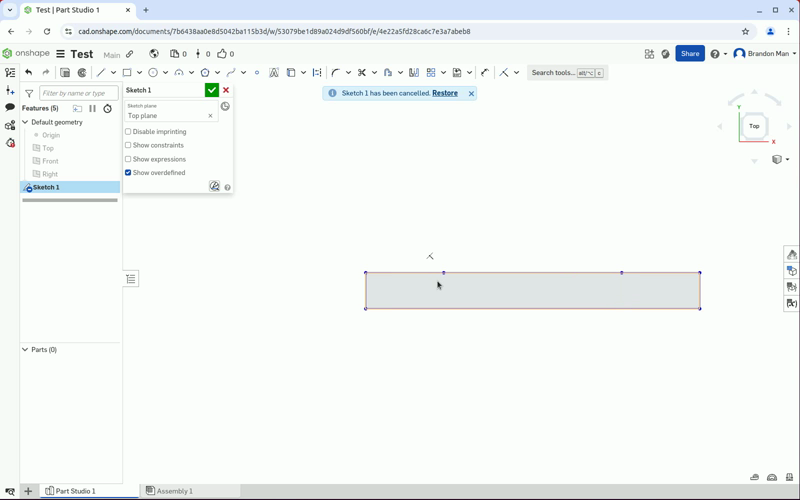
scroll(6)
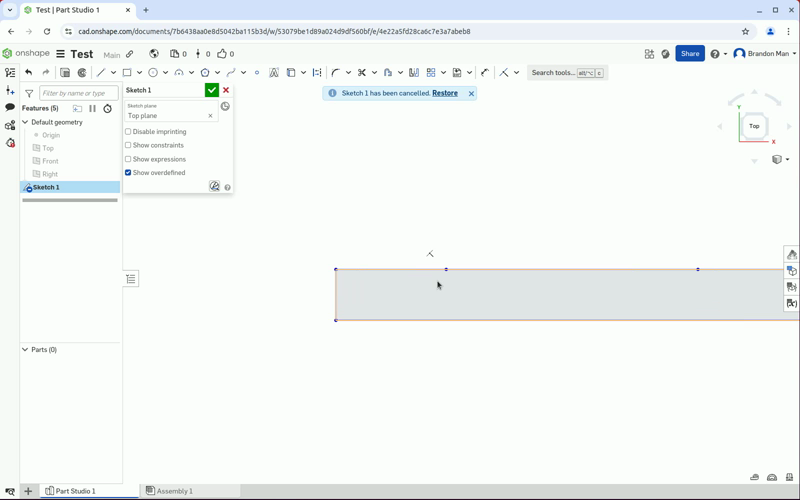
scroll(6)
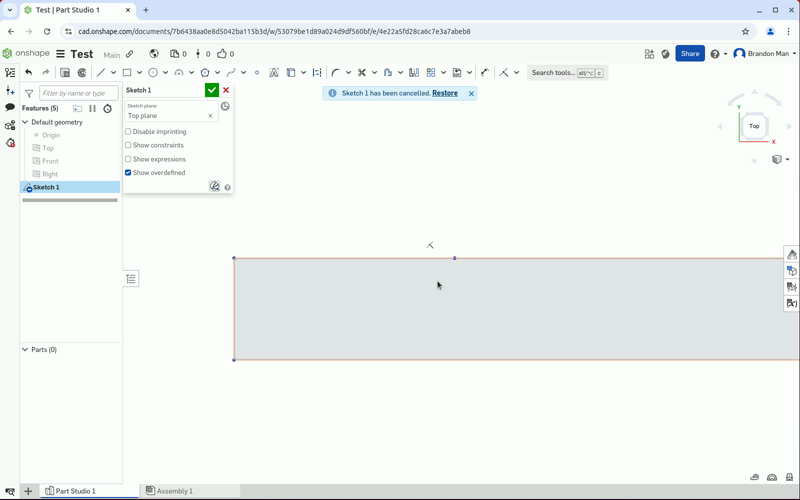
click(437, 280)
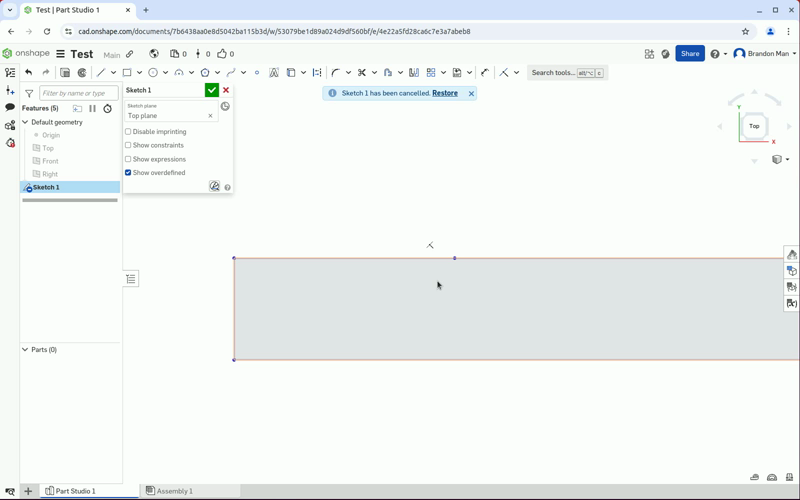
scroll(-6)
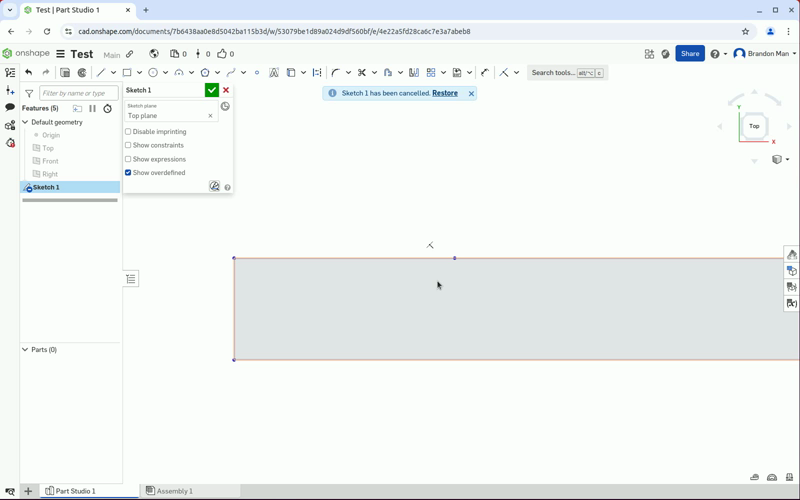
scroll(-6)
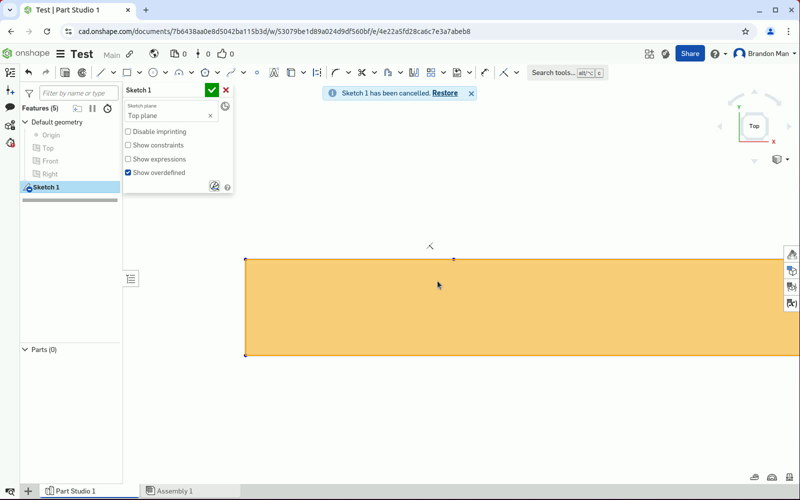
scroll(-6)
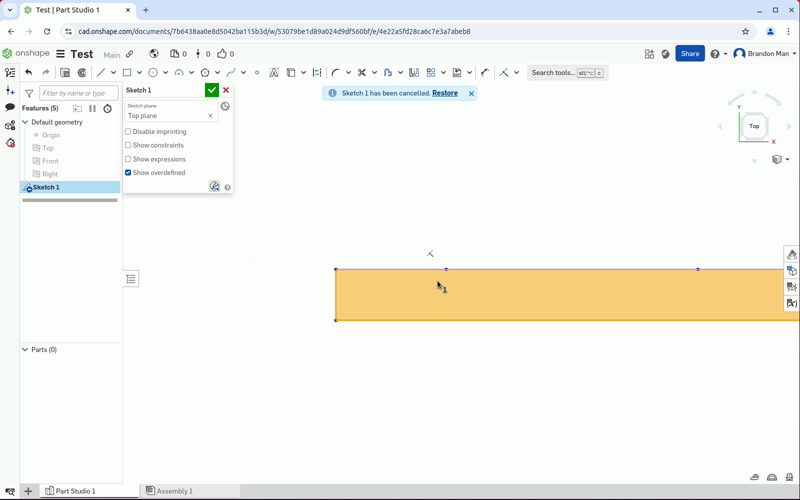
scroll(-6)
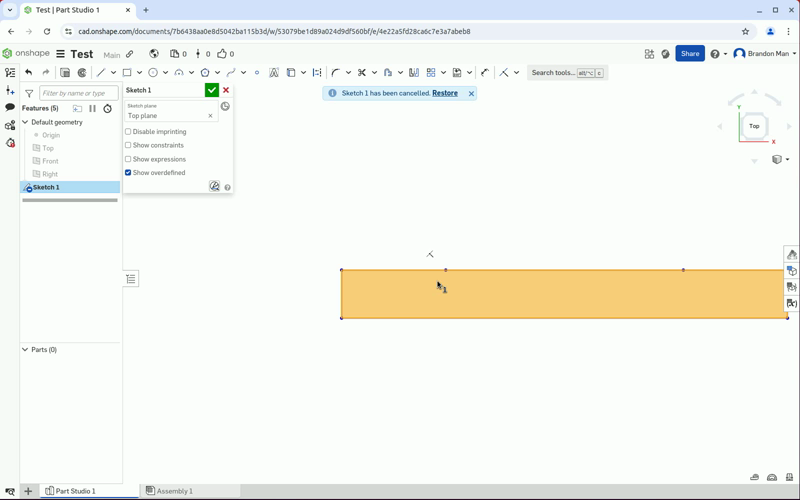
scroll(-6)
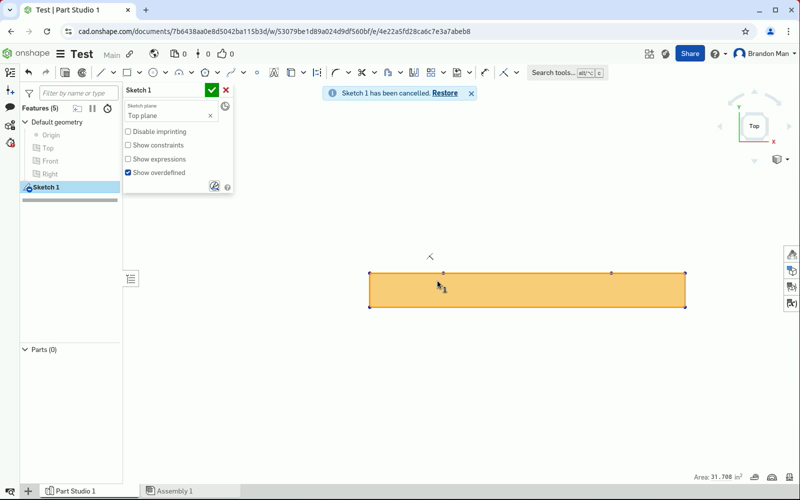
scroll(-6)
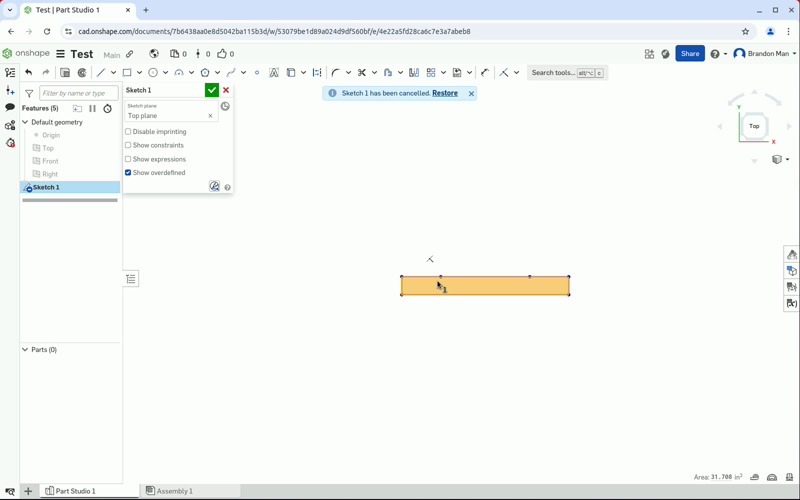
scroll(-6)
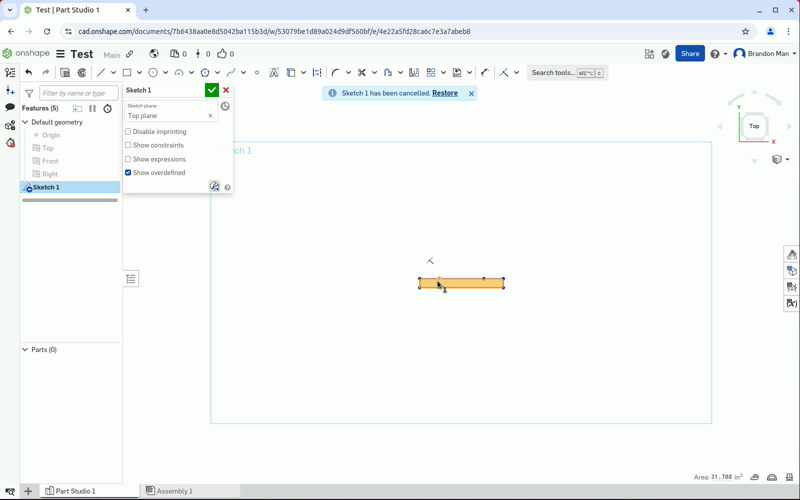
mouse_move(73, 352)
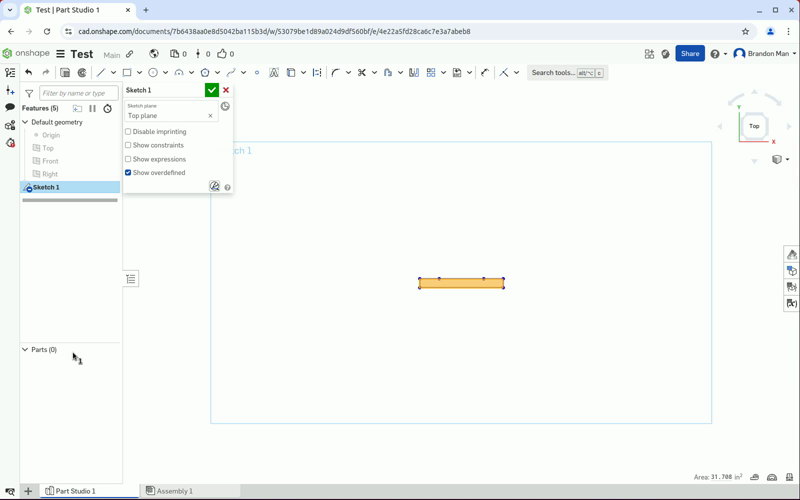
key(shift+y)
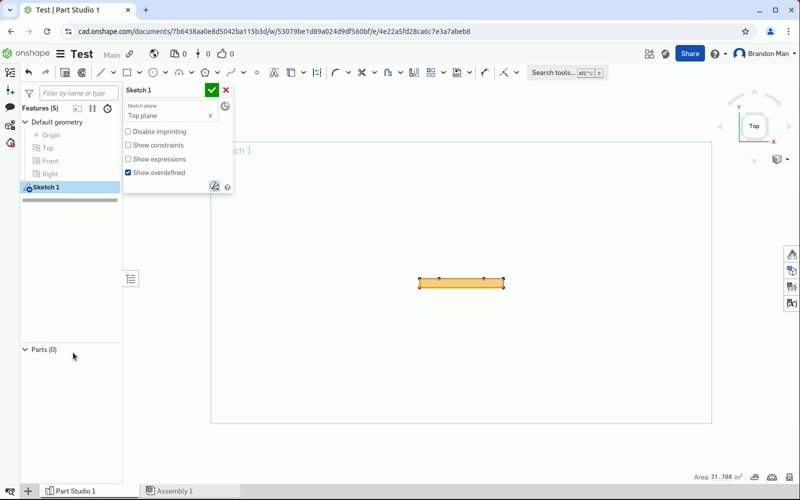
key(shift+e)
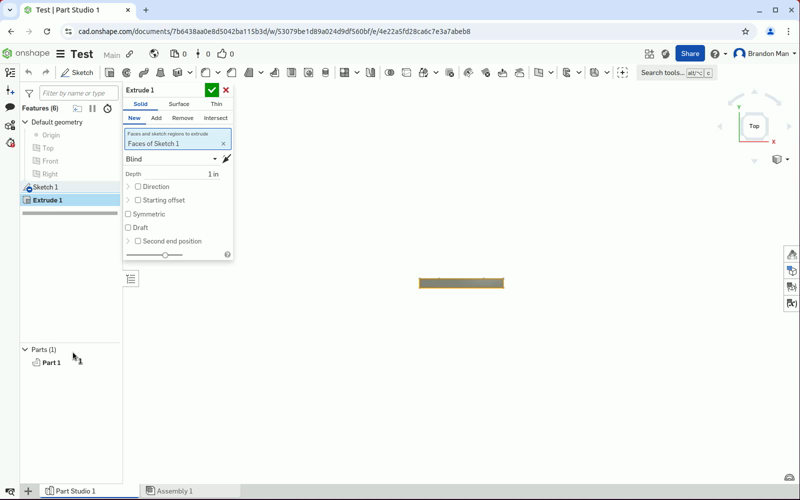
mouse_move(143, 106)
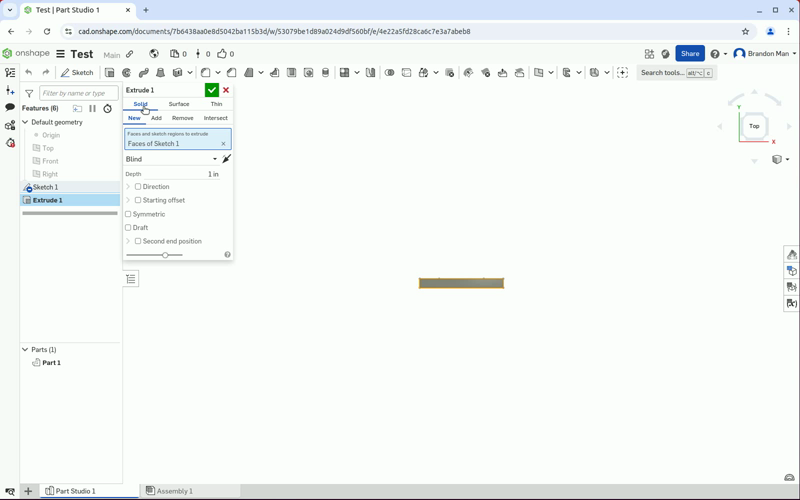
click(143, 106)
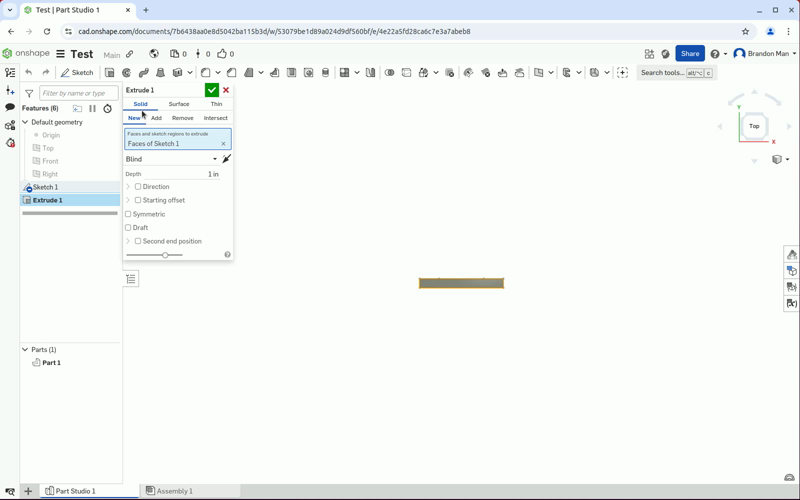
mouse_move(137, 120)
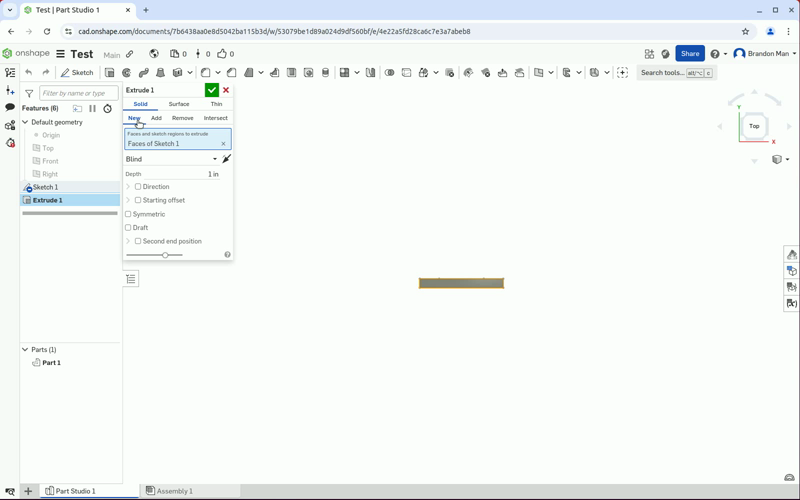
click(137, 120)
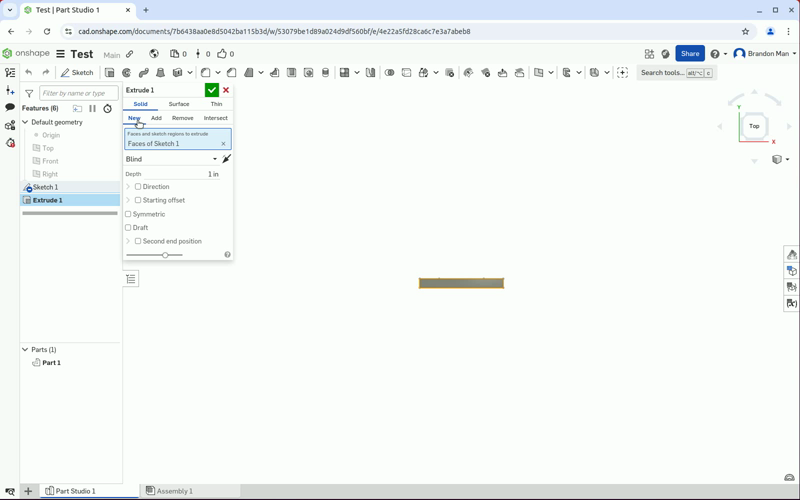
key(tab, 4)
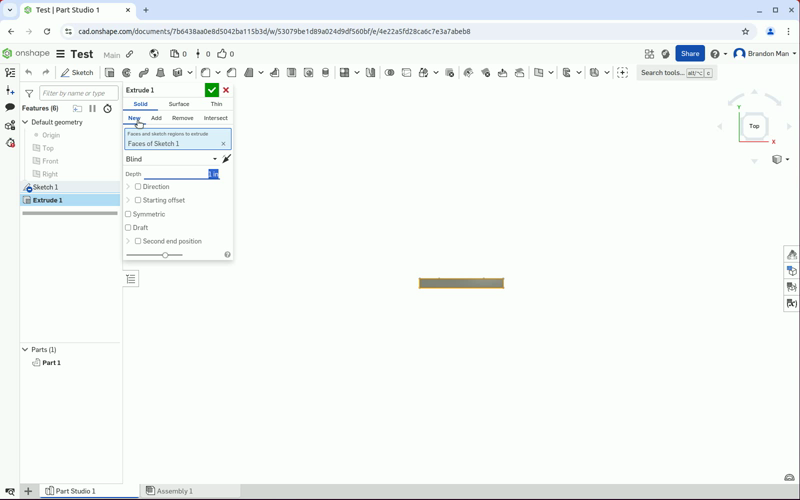
text(1.204)
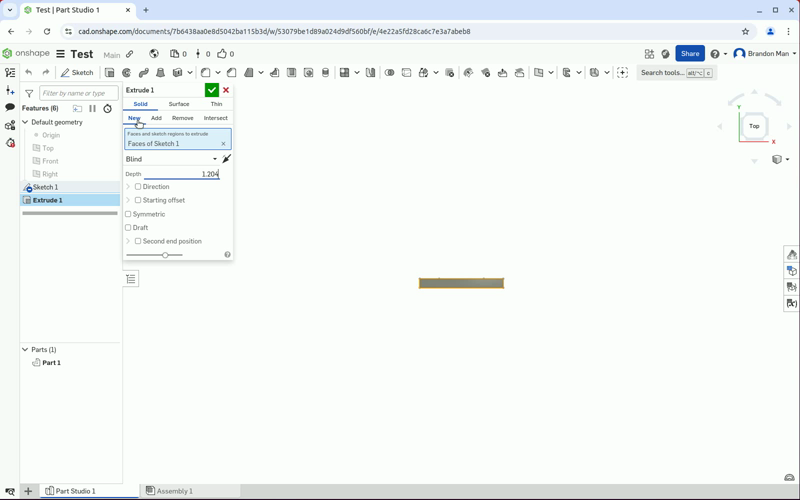
key(enter)
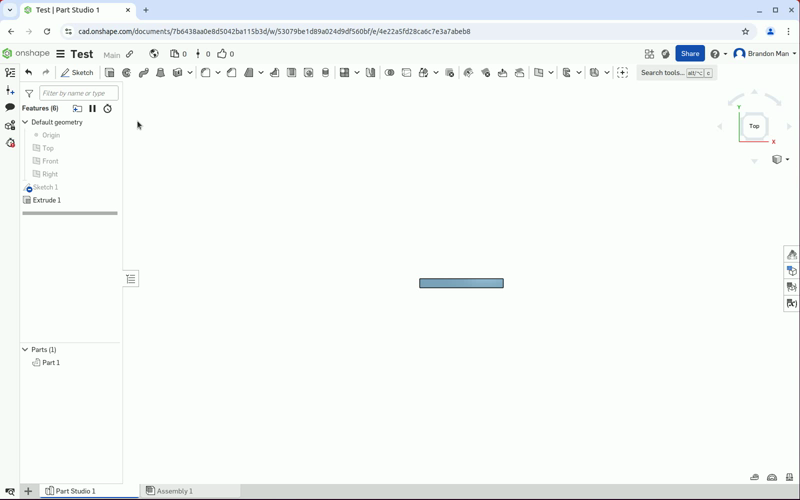
key(shift+h)
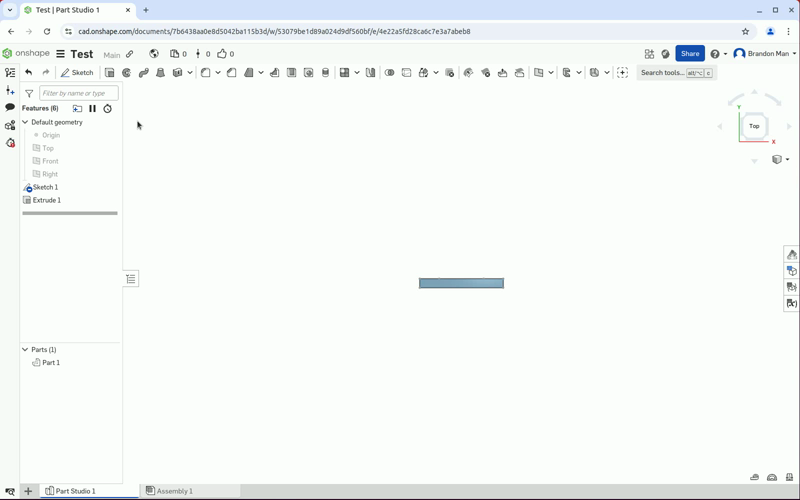
key(shift+h)
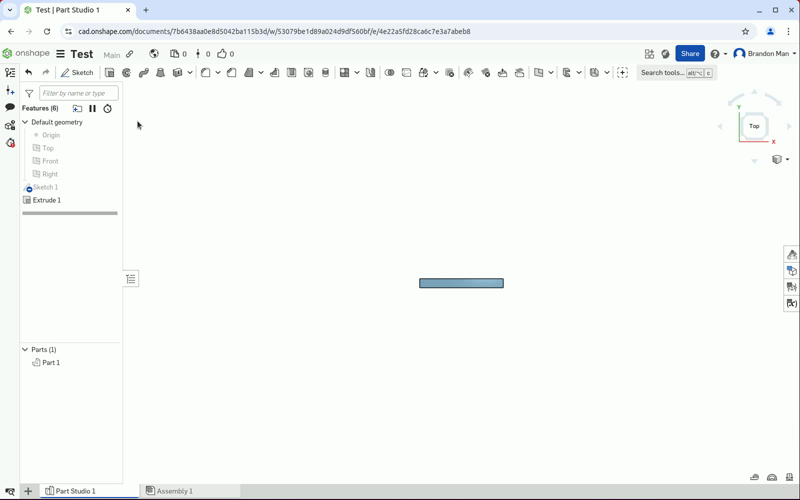
mouse_move(73, 189)
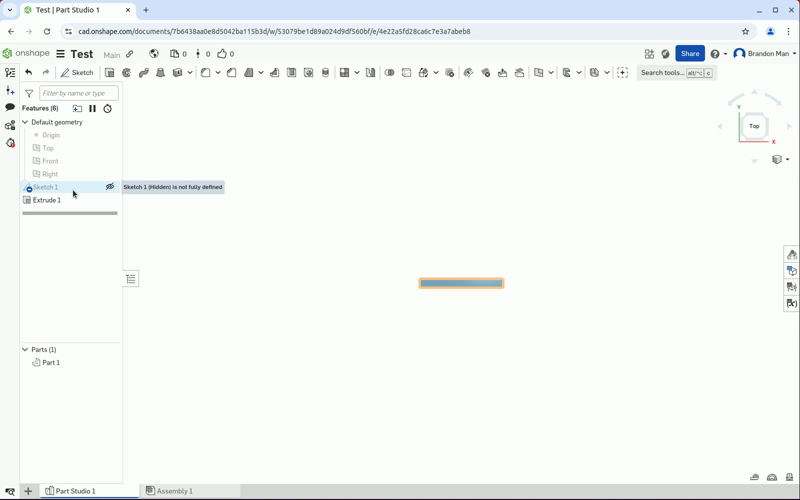
click(73, 189)
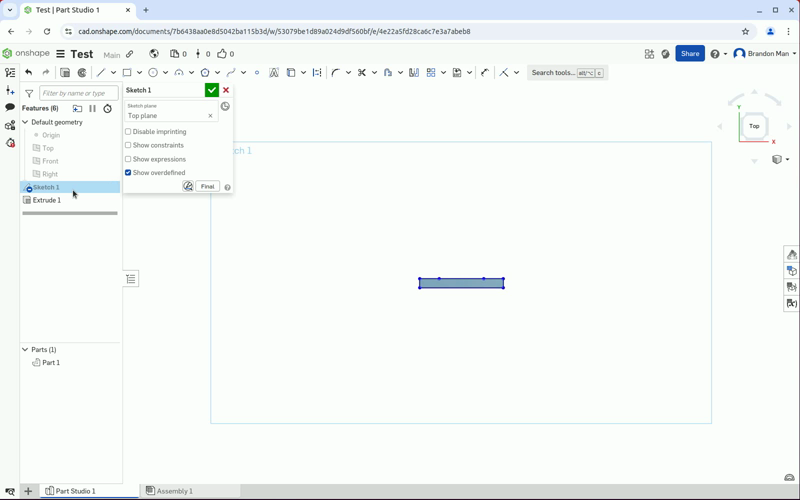
mouse_move(229, 92)
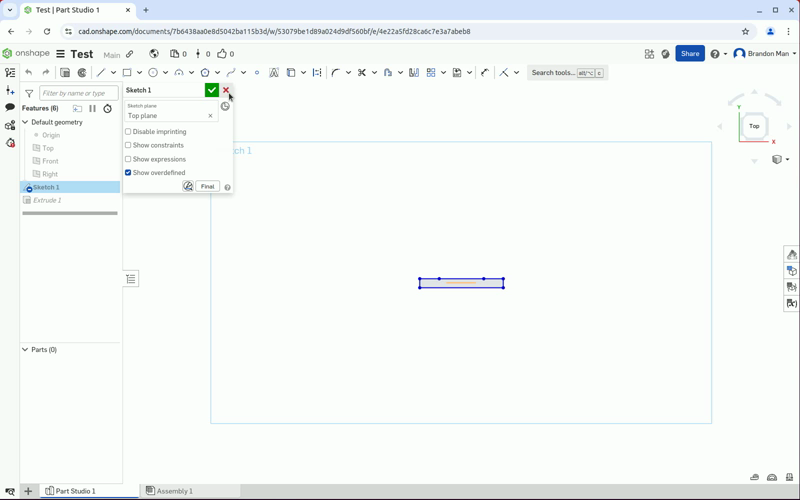
click(229, 92)
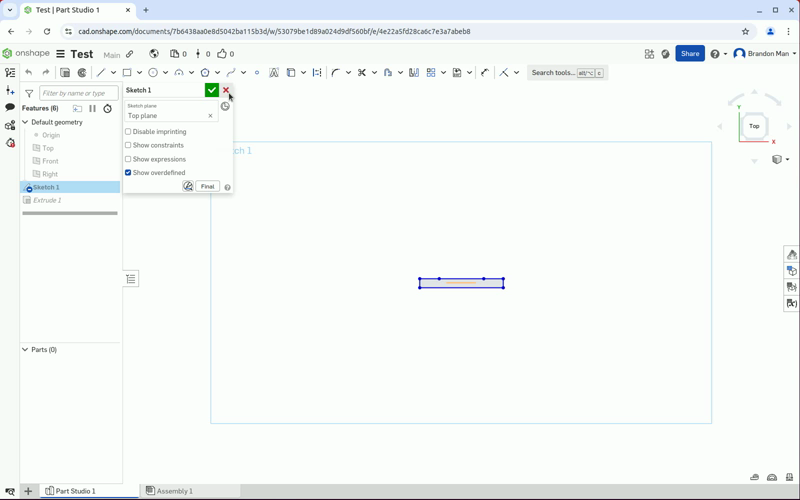
key(shift+s)
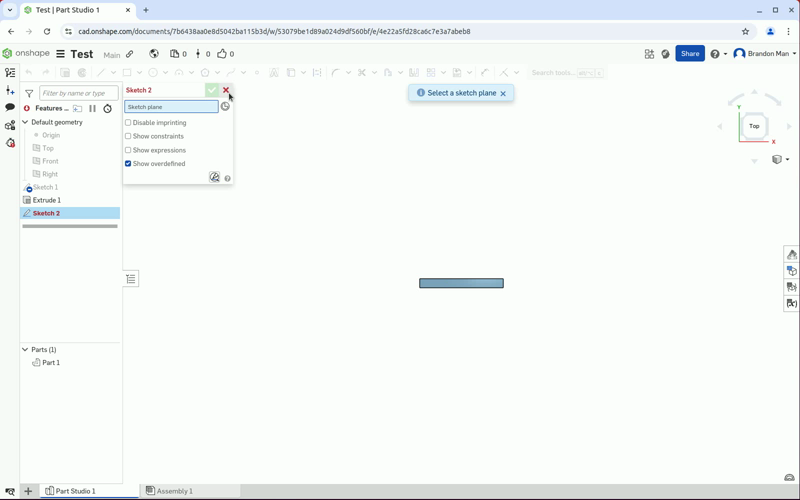
mouse_move(73, 150)
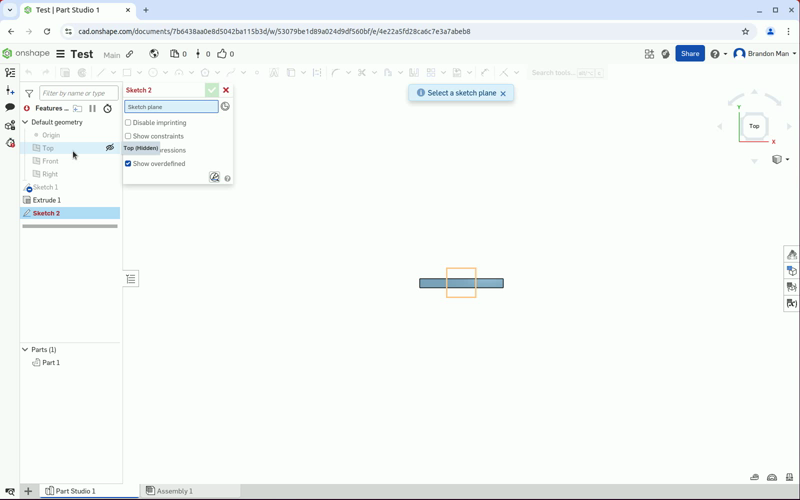
click(73, 150)
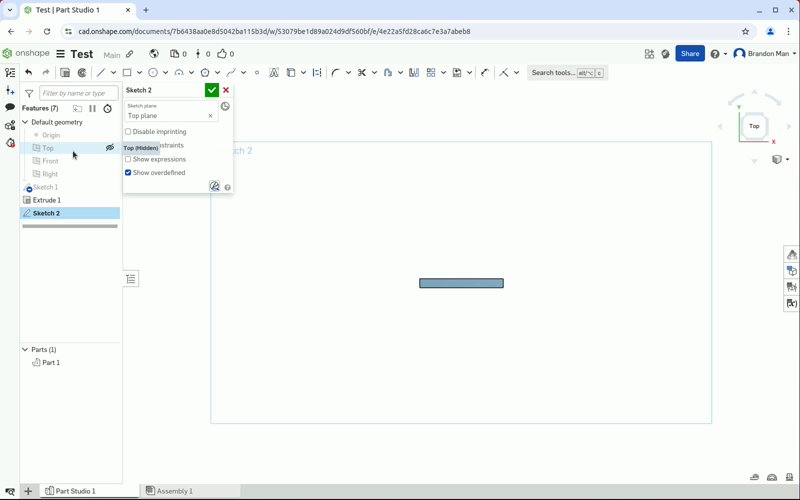
mouse_move(73, 352)
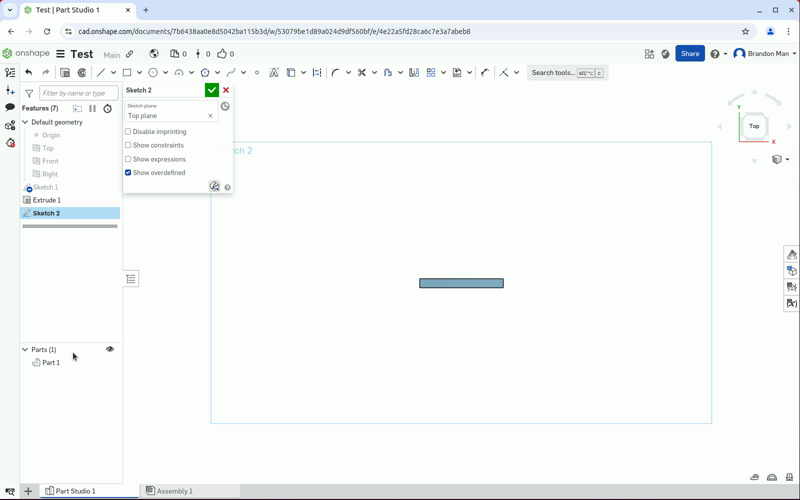
key(y)
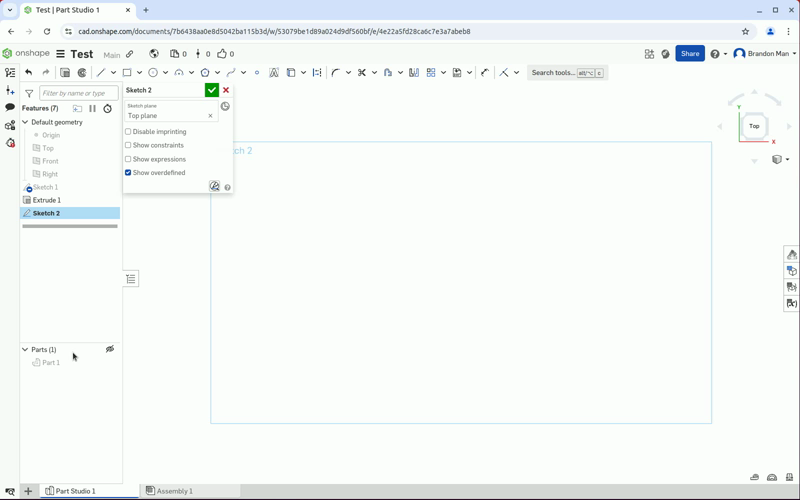
key(l)
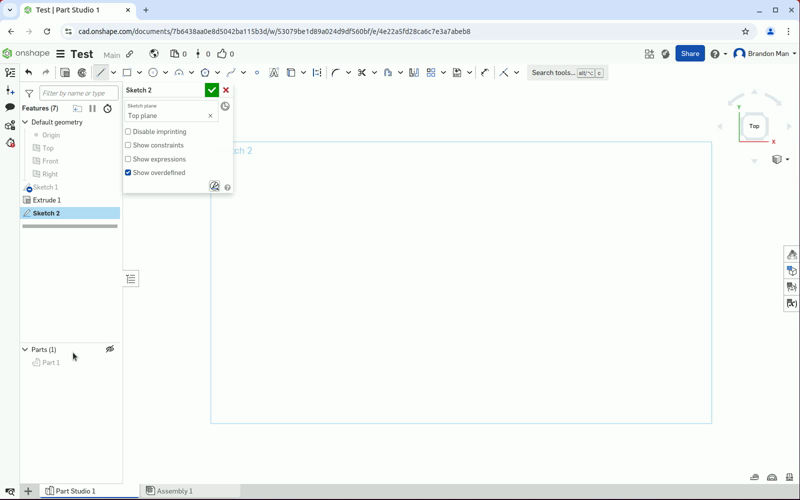
key_down(shift)
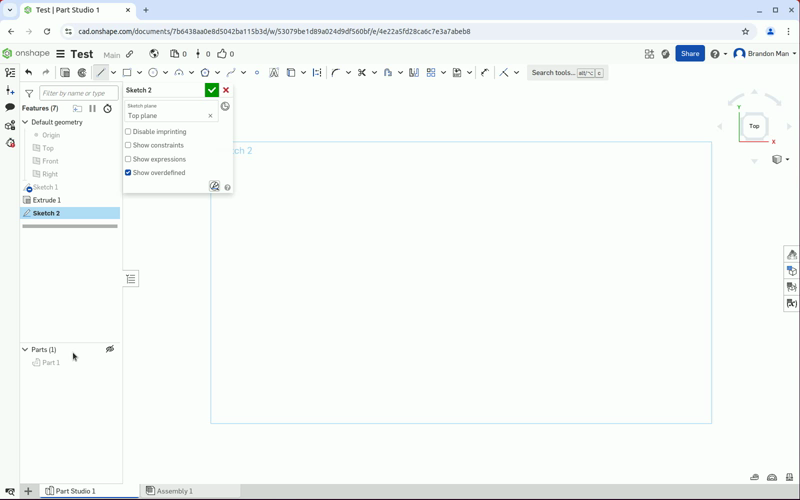
mouse_move(419, 184)
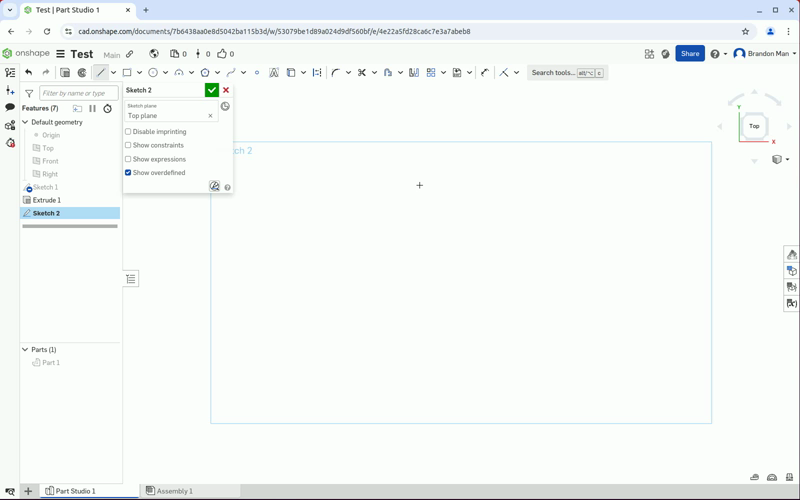
click(419, 184)
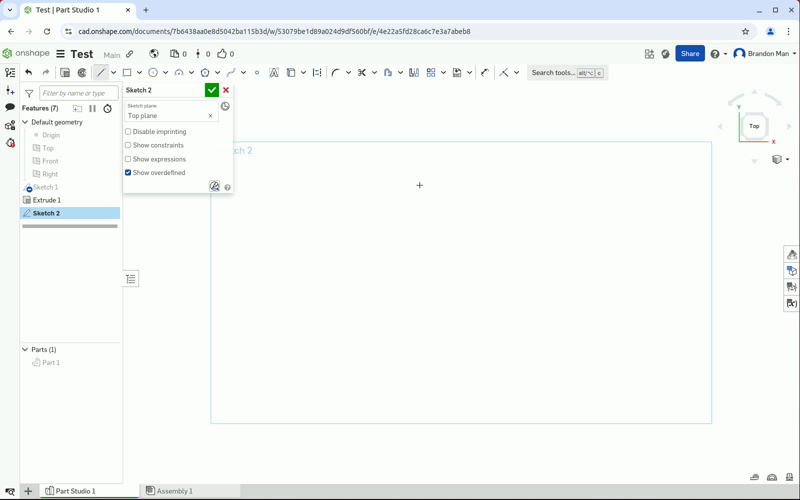
key_up(shift)
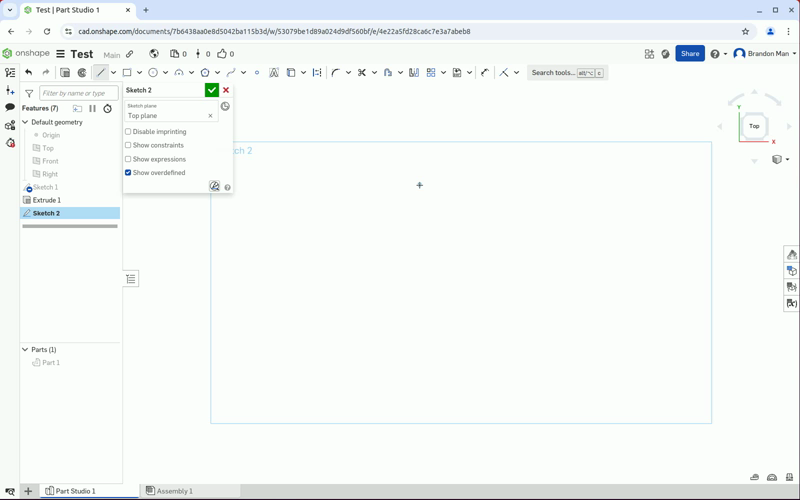
key_down(shift)
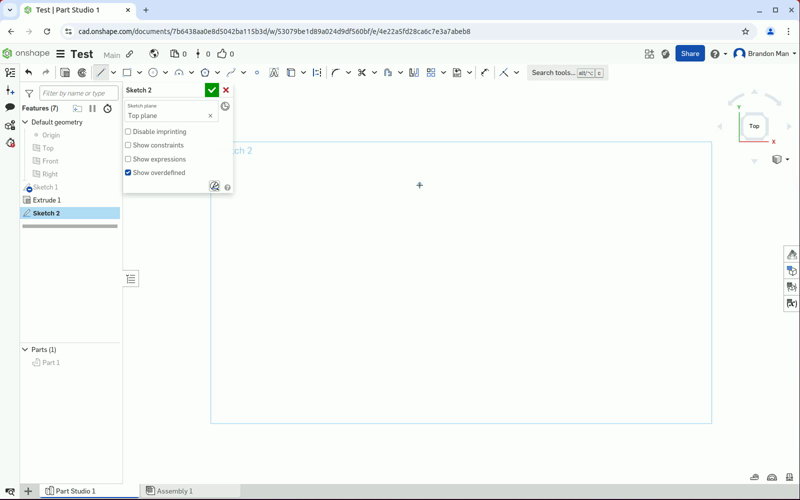
mouse_move(449, 184)
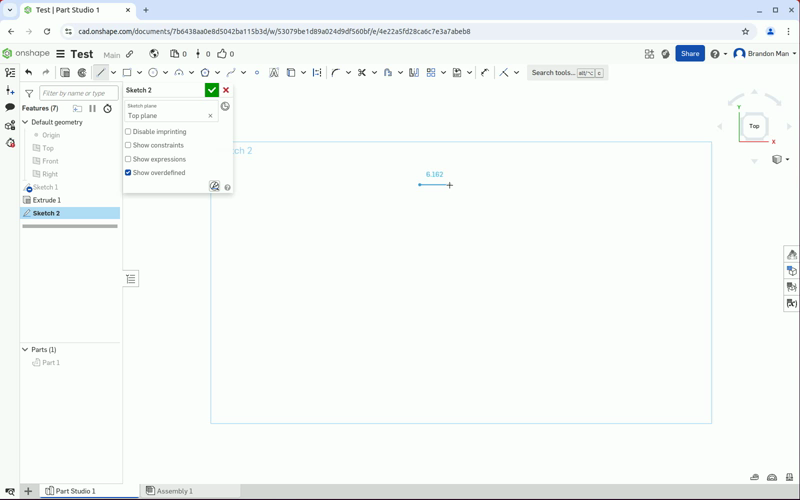
mouse_move(430, 184)
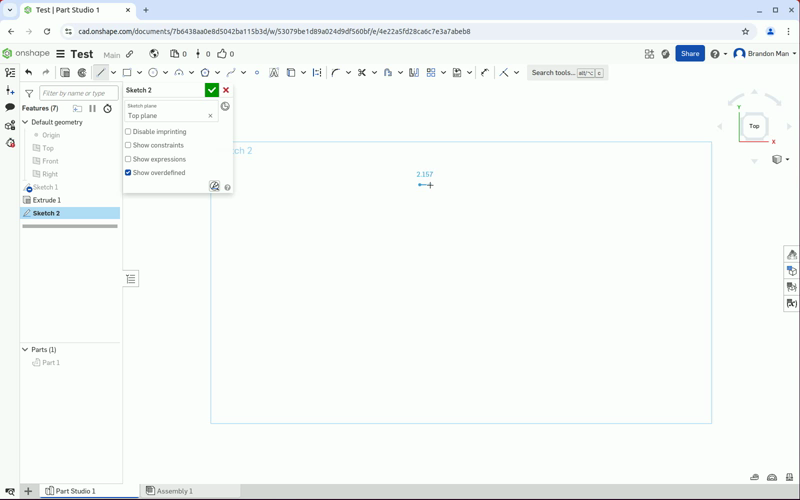
click(430, 184)
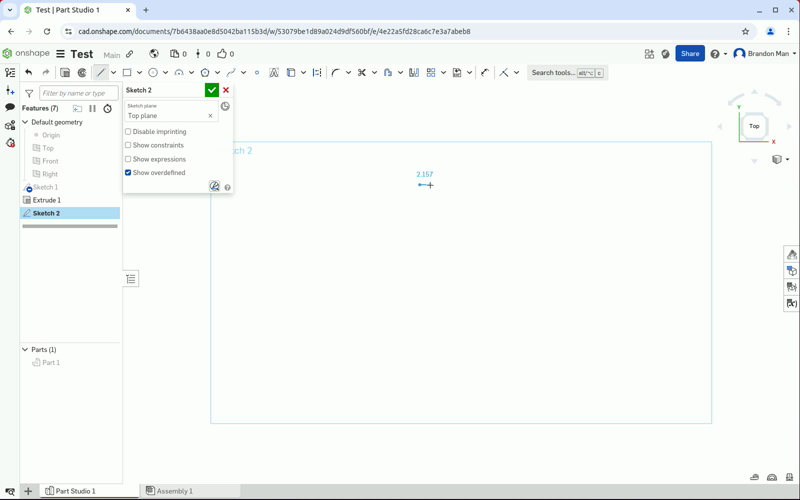
key_up(shift)
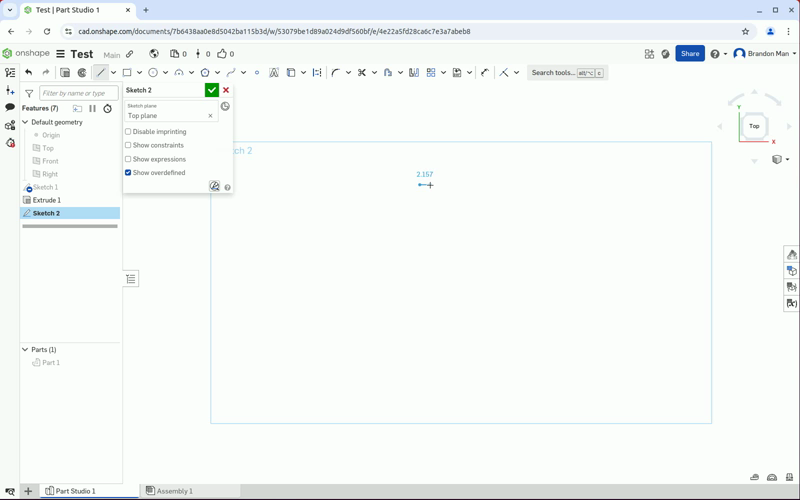
key_down(shift)
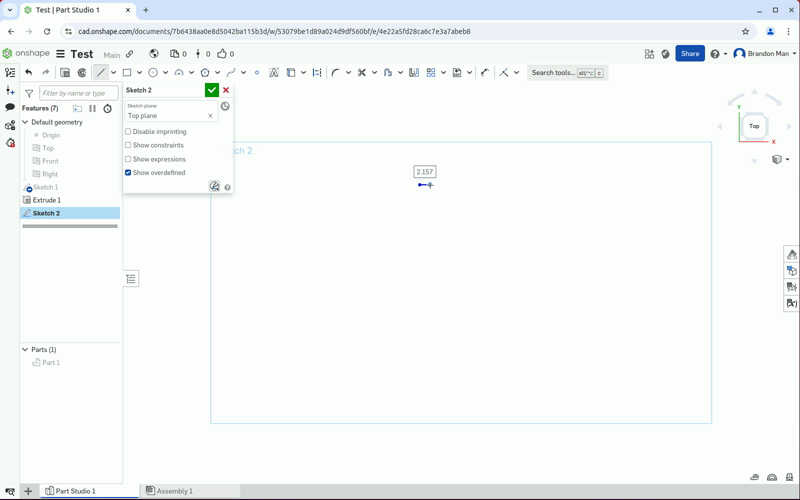
mouse_move(460, 184)
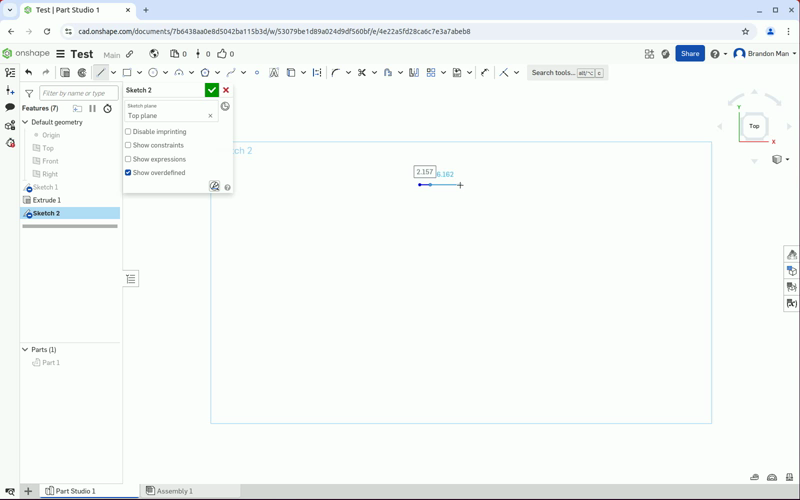
mouse_move(430, 169)
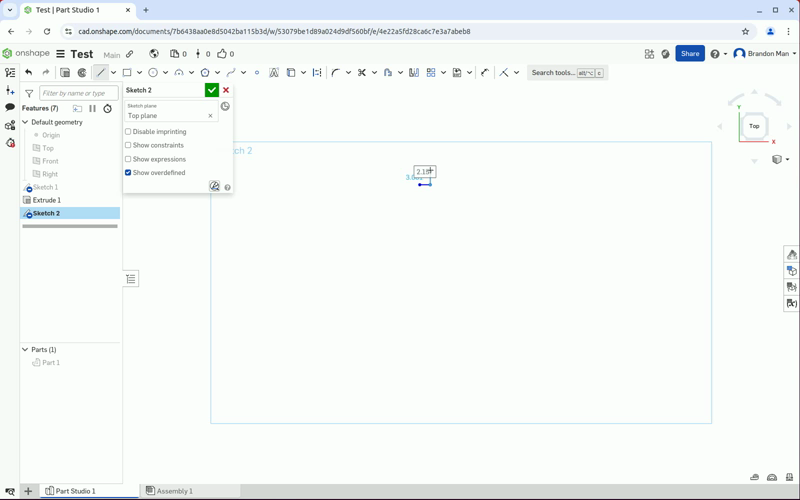
click(430, 169)
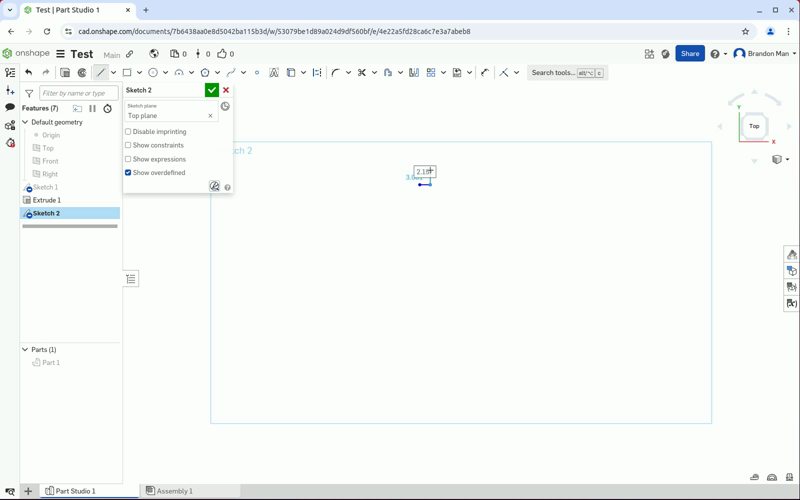
key_up(shift)
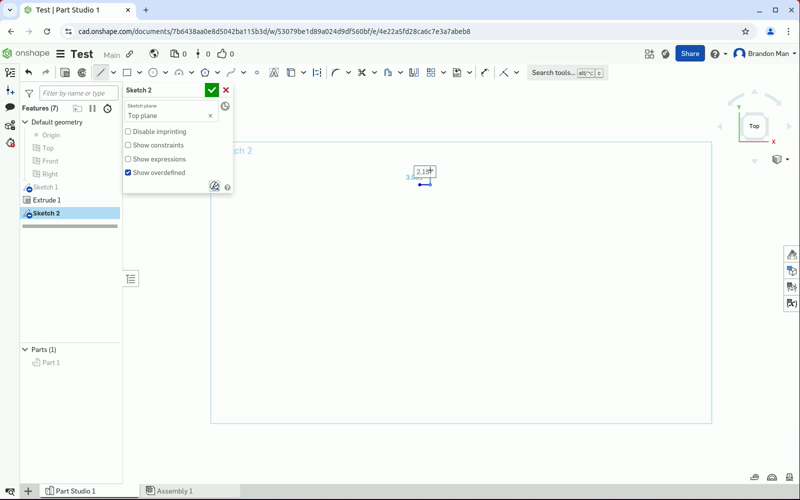
mouse_move(460, 169)
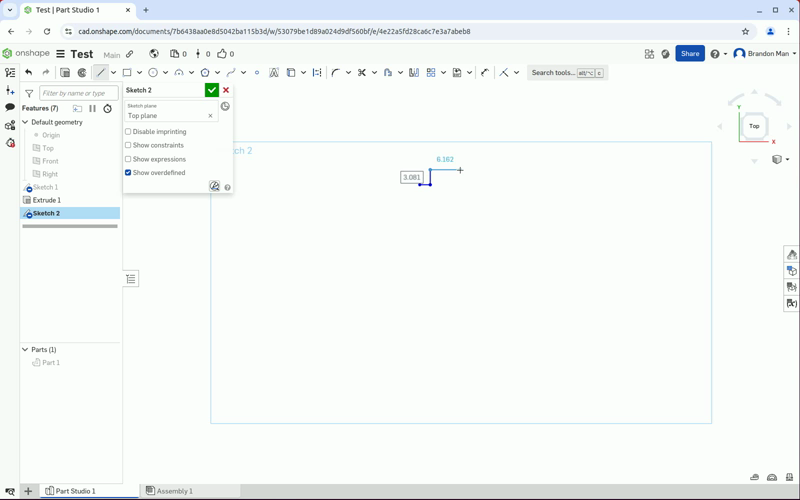
key_down(shift)
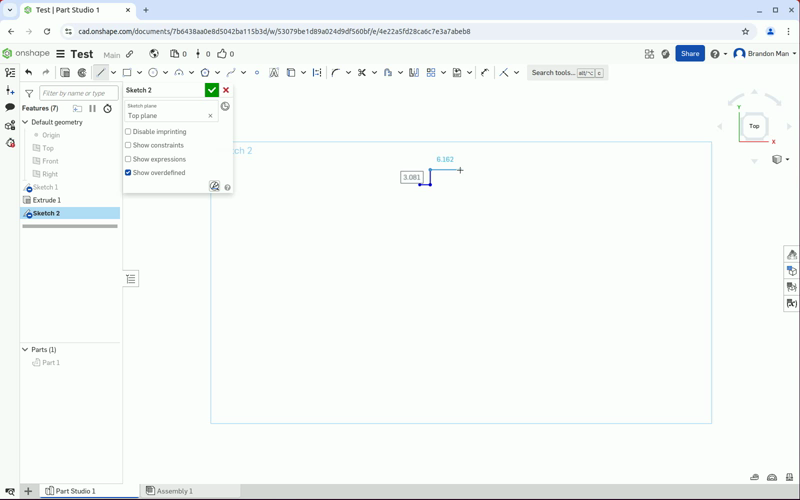
mouse_move(419, 184)
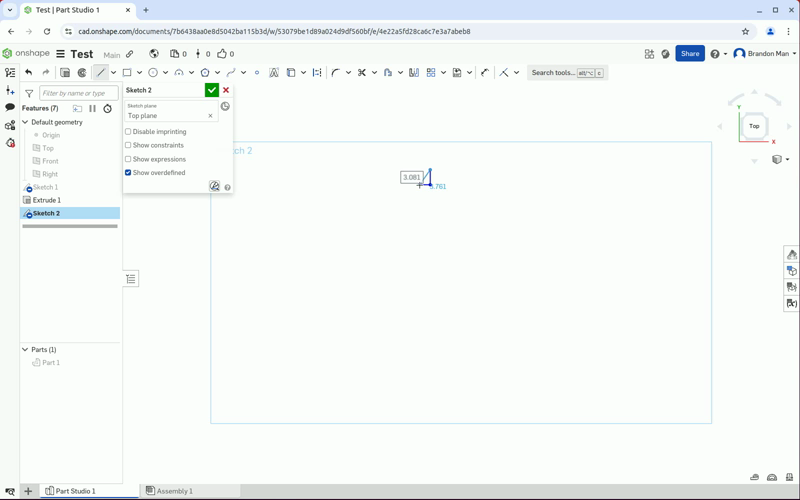
key_up(shift)
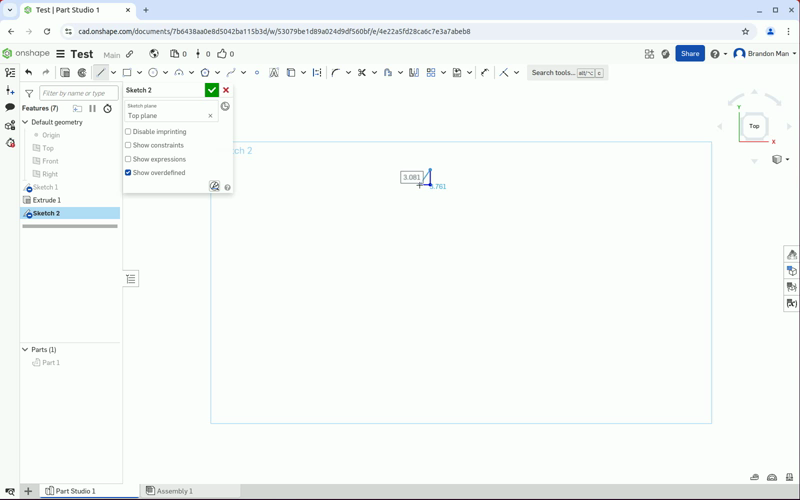
click(419, 184)
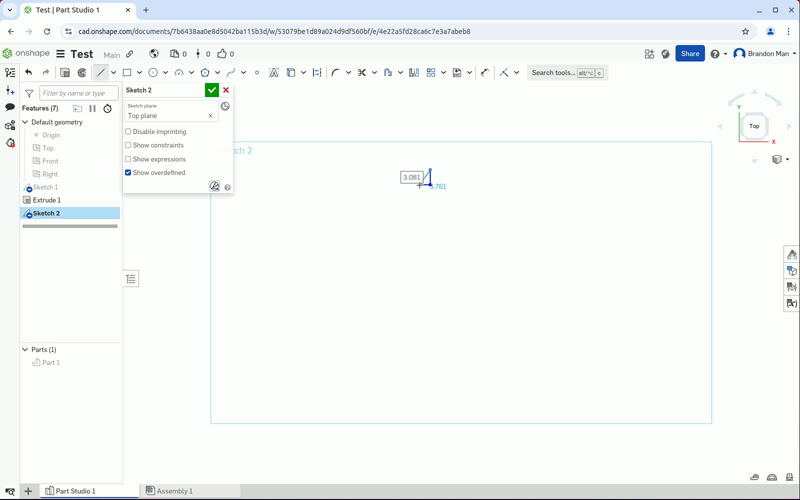
key(esc)
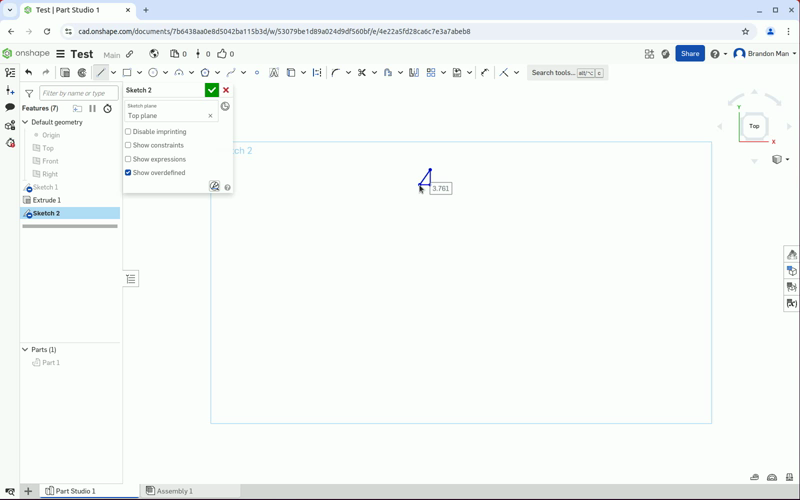
mouse_move(426, 183)
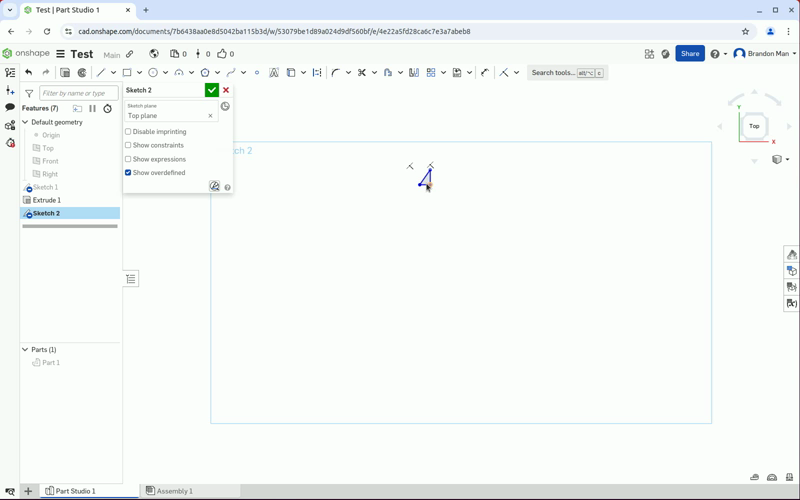
scroll(6)
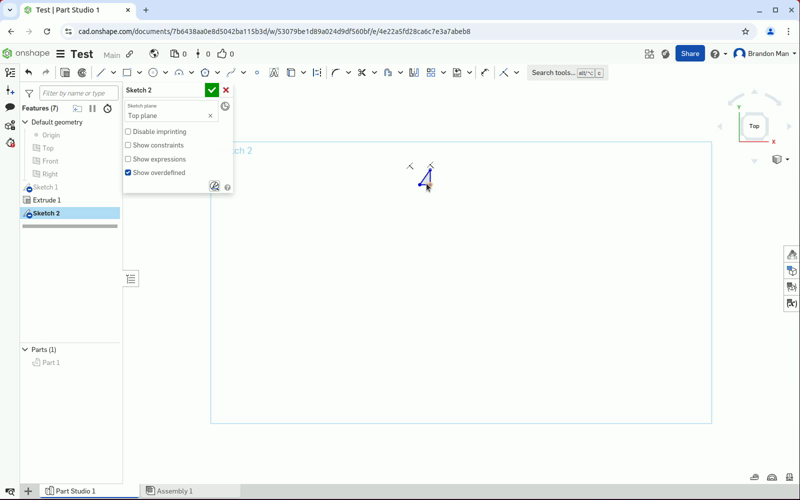
scroll(6)
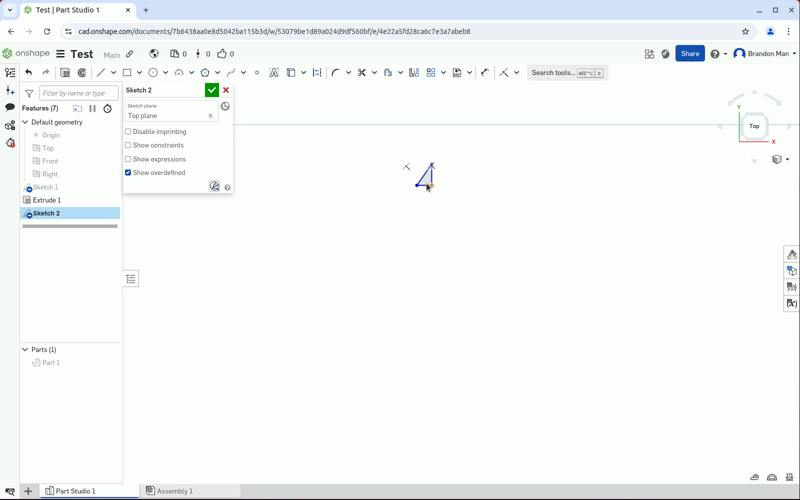
scroll(6)
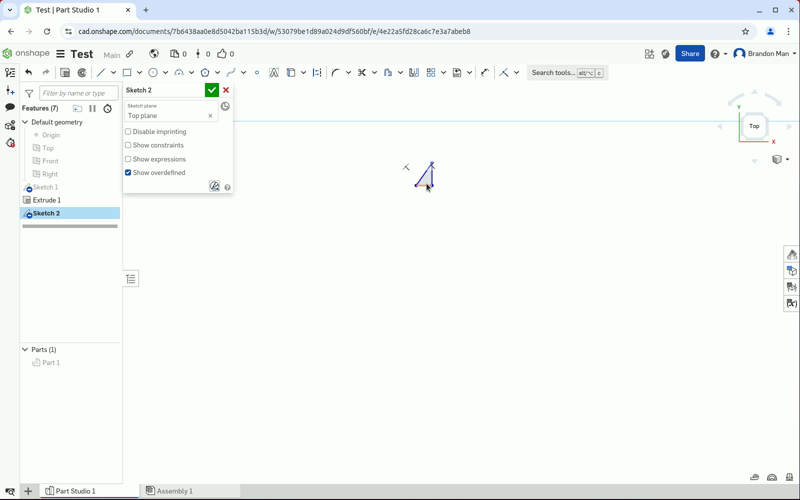
scroll(6)
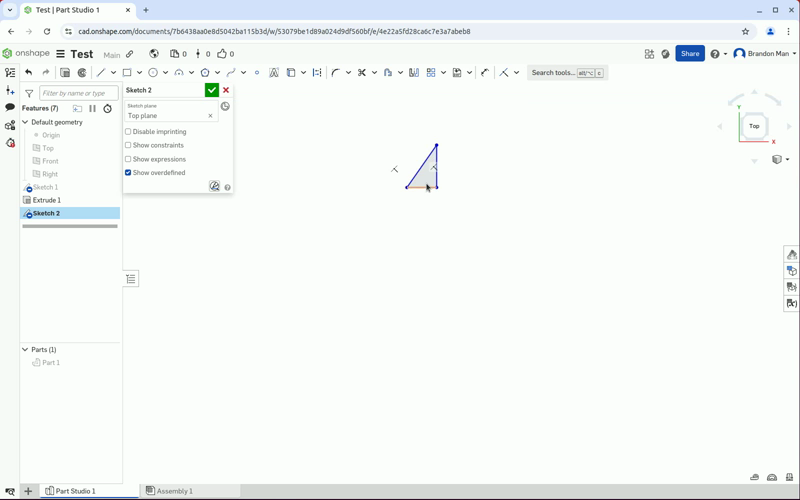
scroll(6)
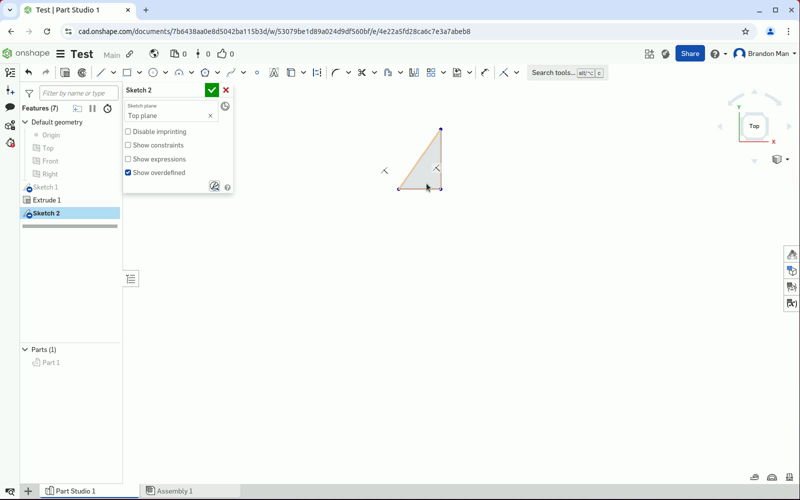
scroll(6)
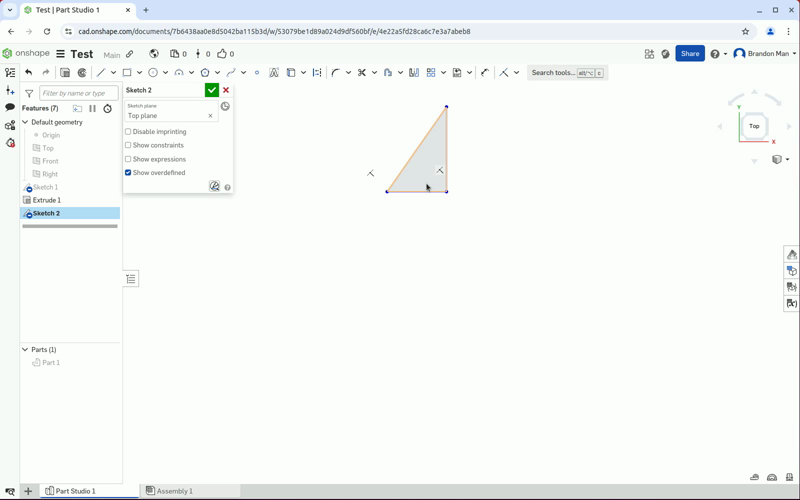
scroll(6)
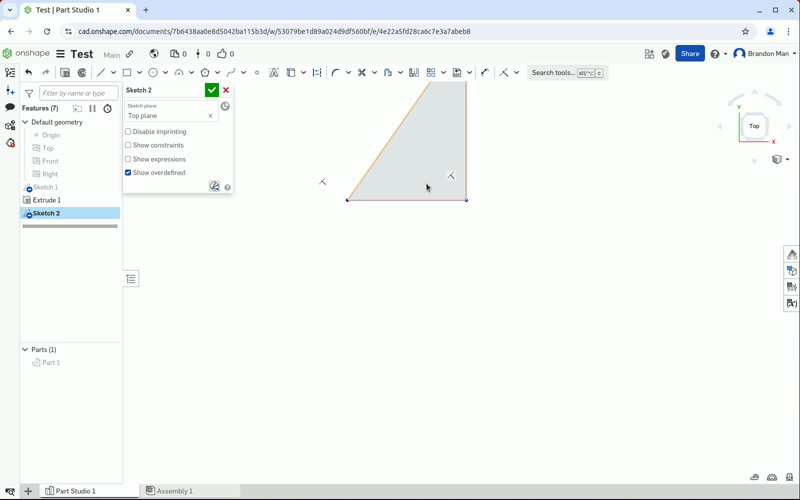
click(426, 183)
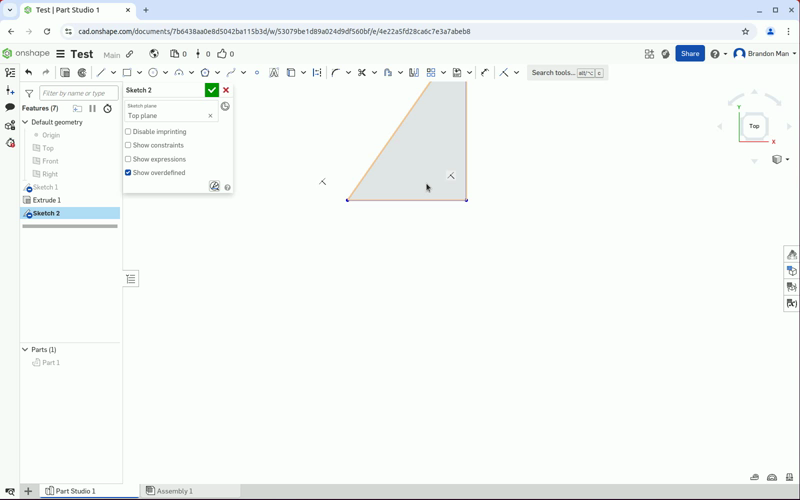
scroll(-6)
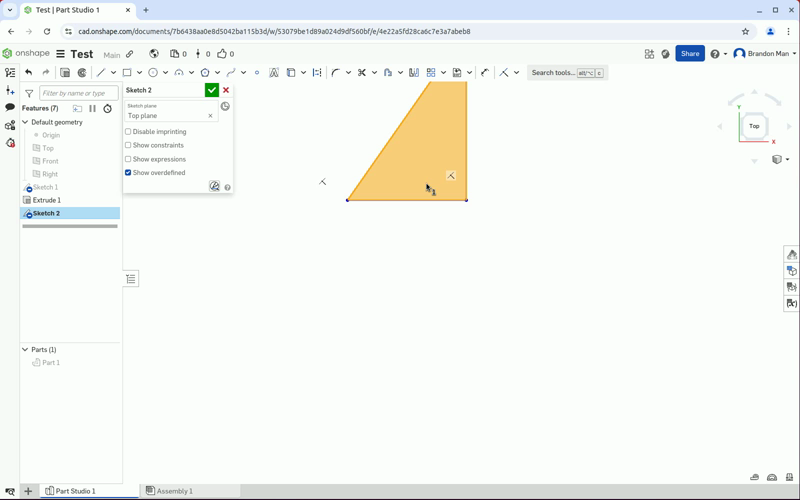
scroll(-6)
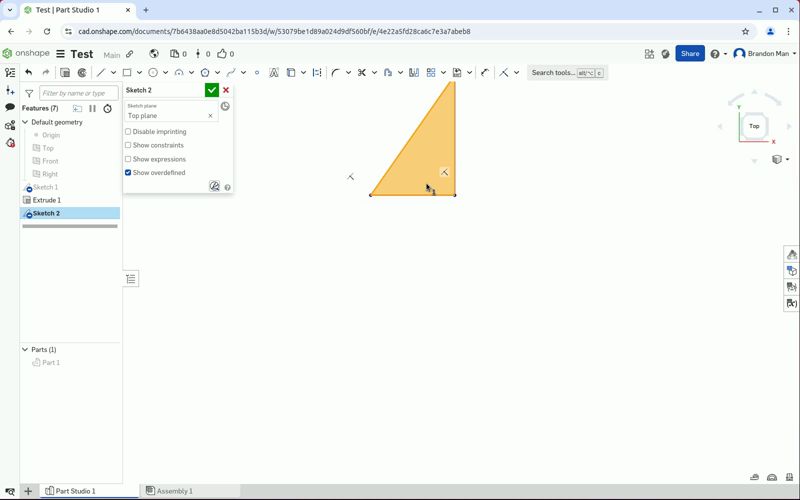
scroll(-6)
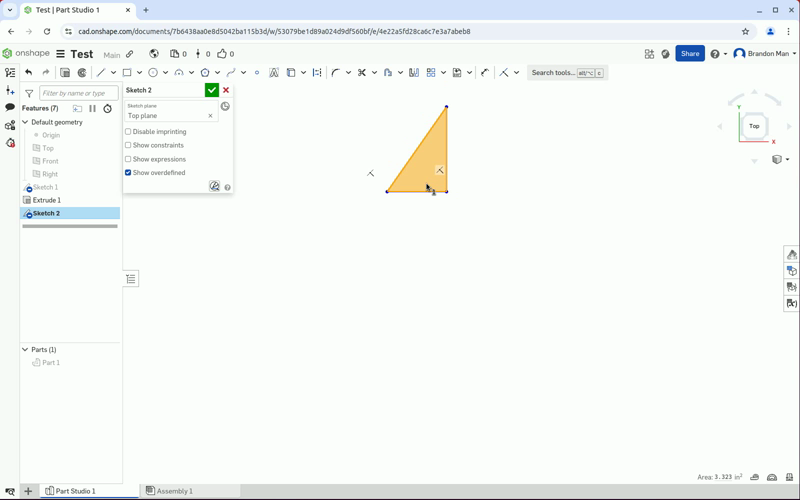
scroll(-6)
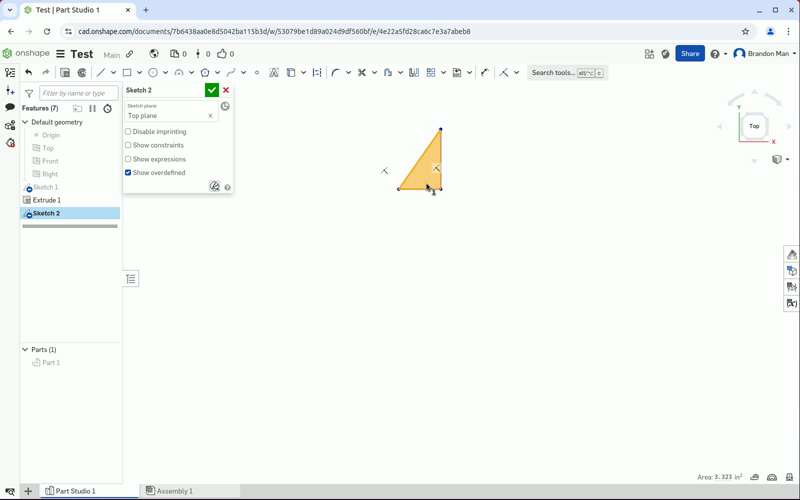
scroll(-6)
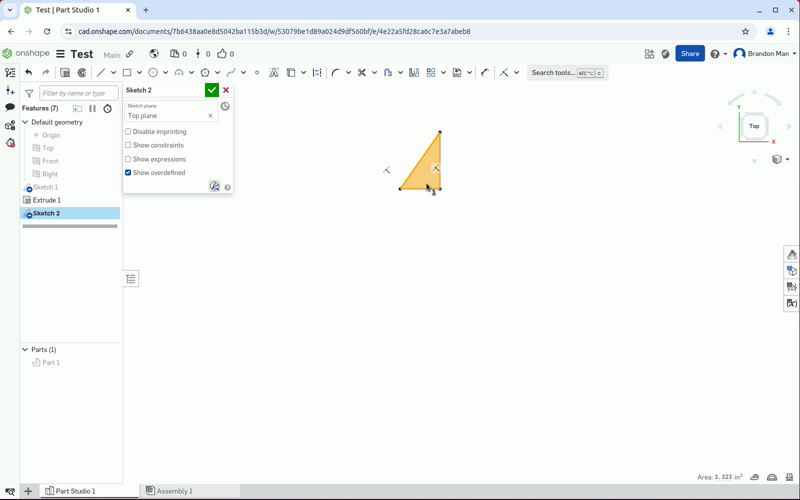
scroll(-6)
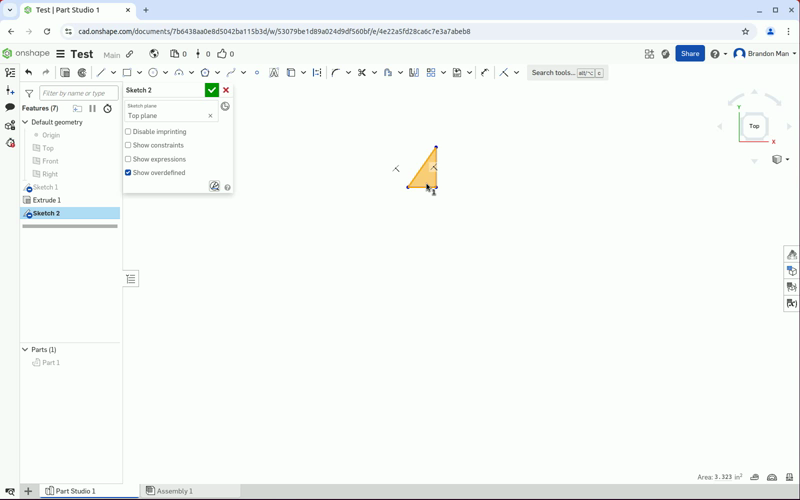
scroll(-6)
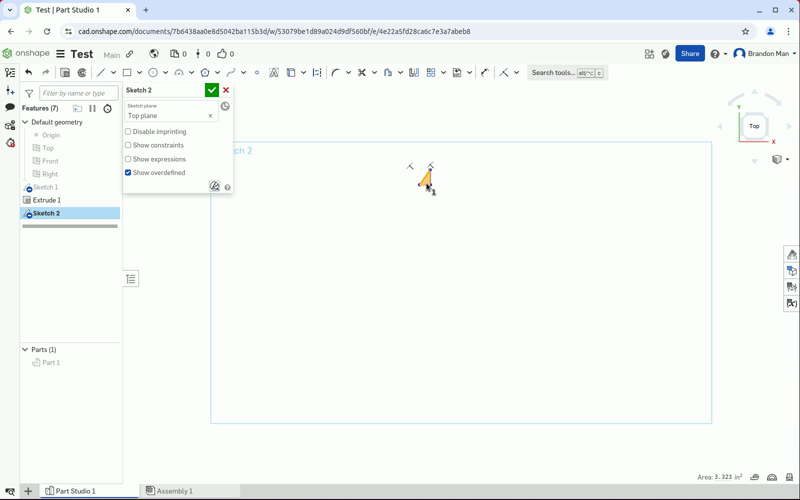
mouse_move(73, 352)
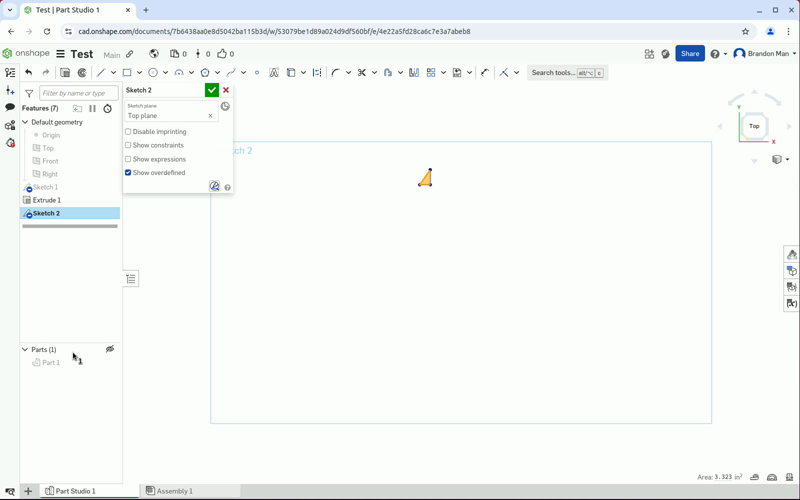
key(shift+y)
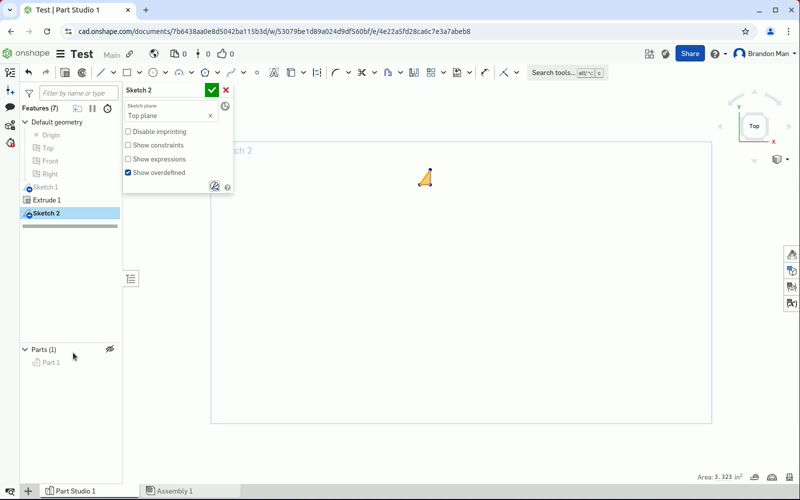
key(shift+e)
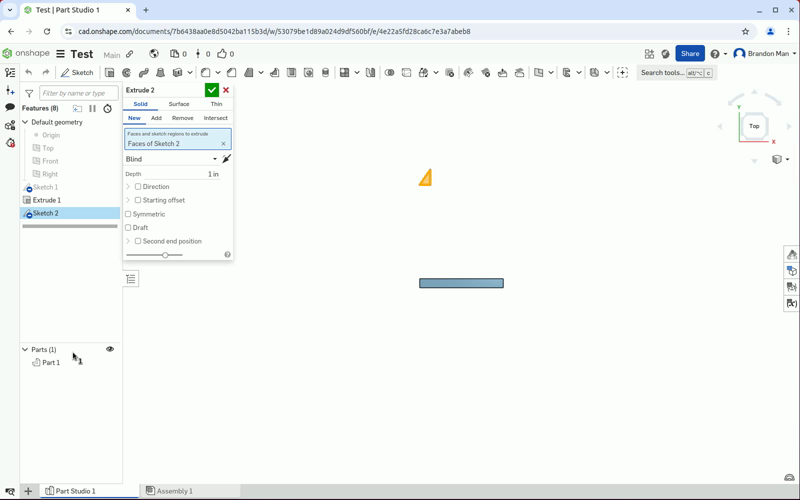
mouse_move(143, 106)
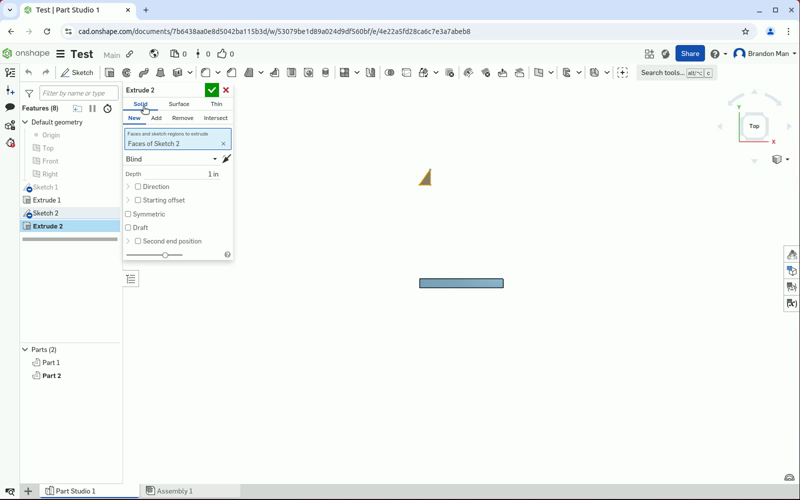
click(143, 106)
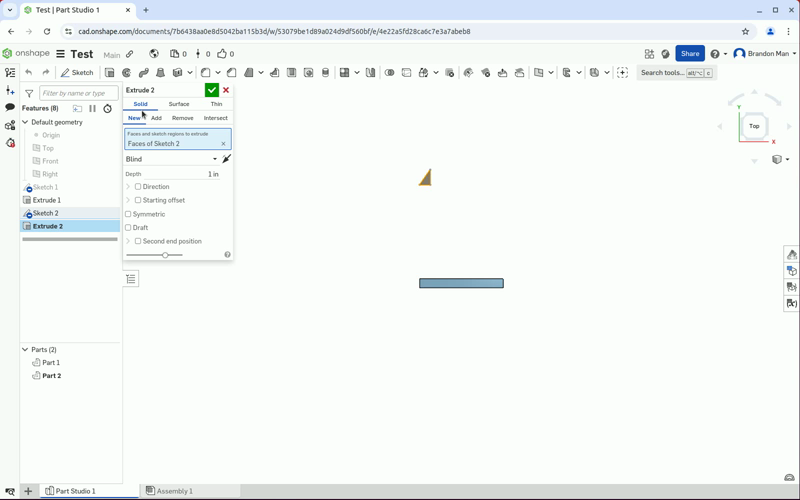
mouse_move(137, 120)
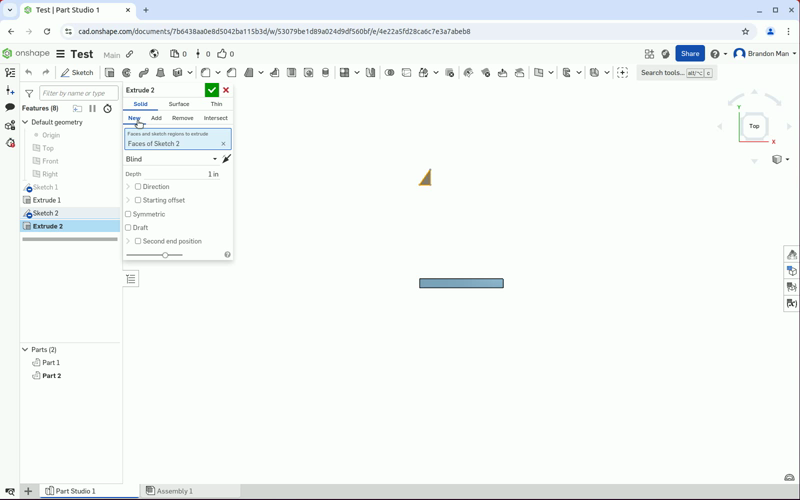
click(137, 120)
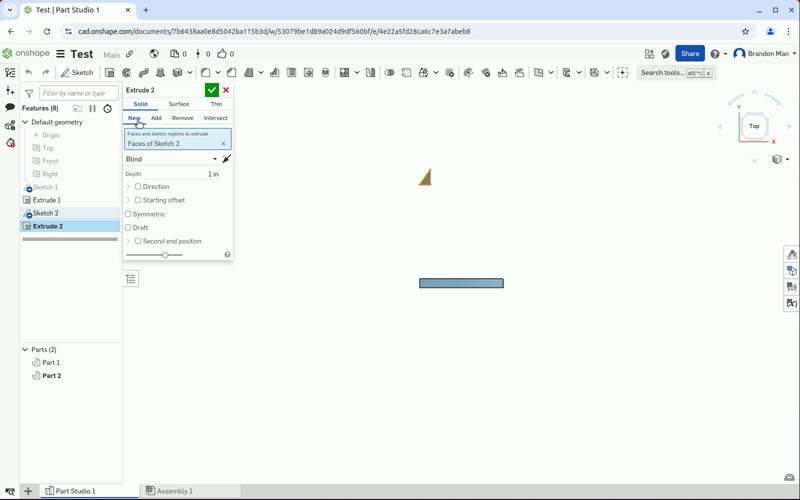
key(tab, 4)
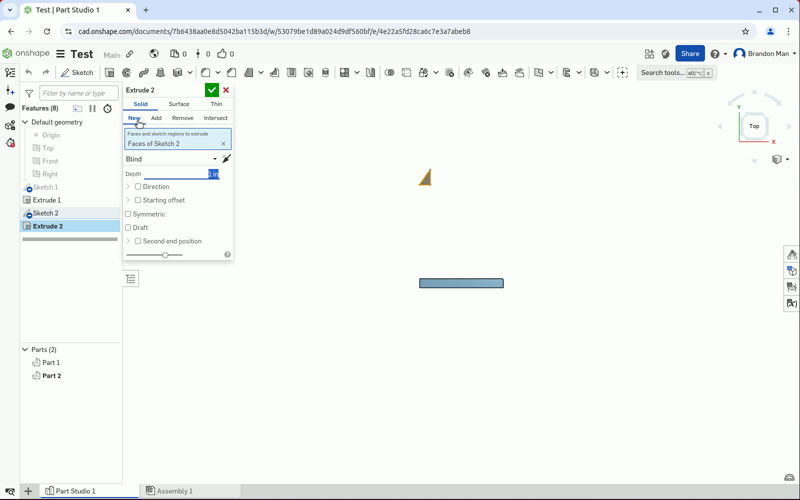
text(1.204)
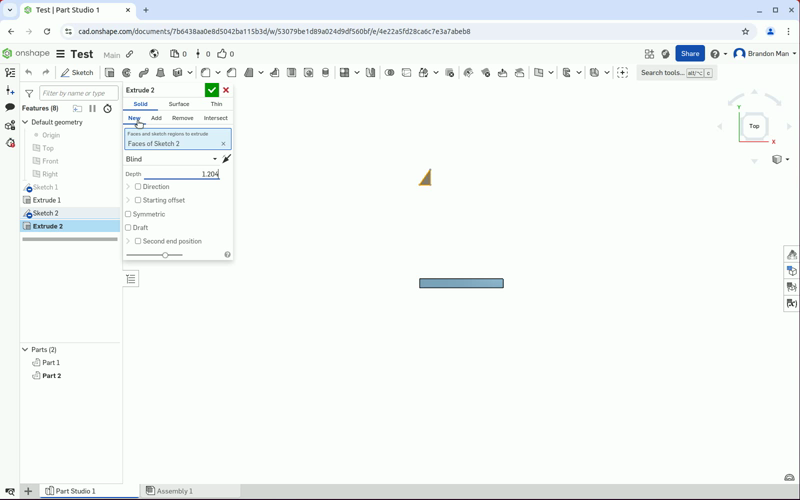
key(enter)
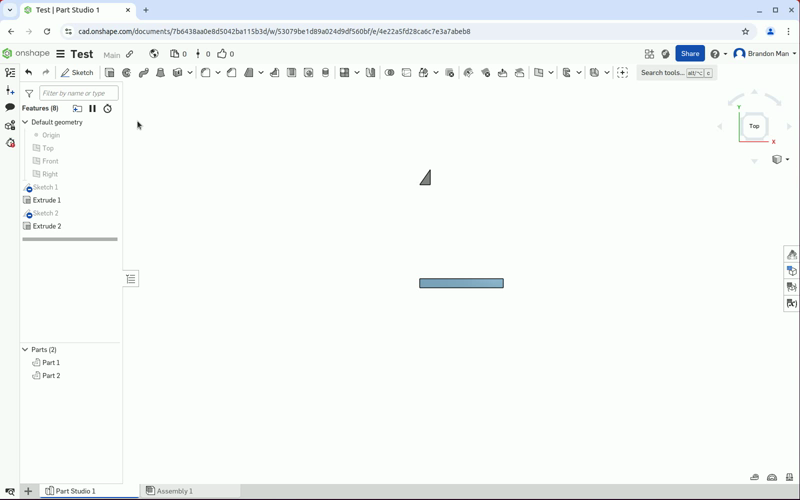
key(shift+h)
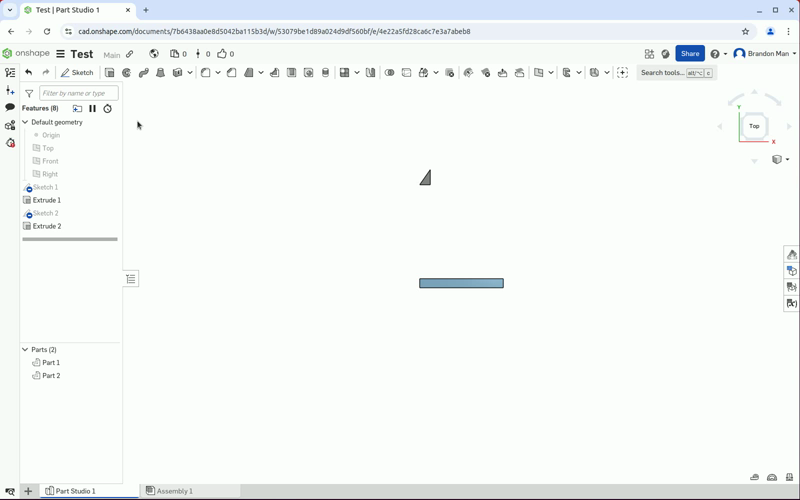
key(shift+h)
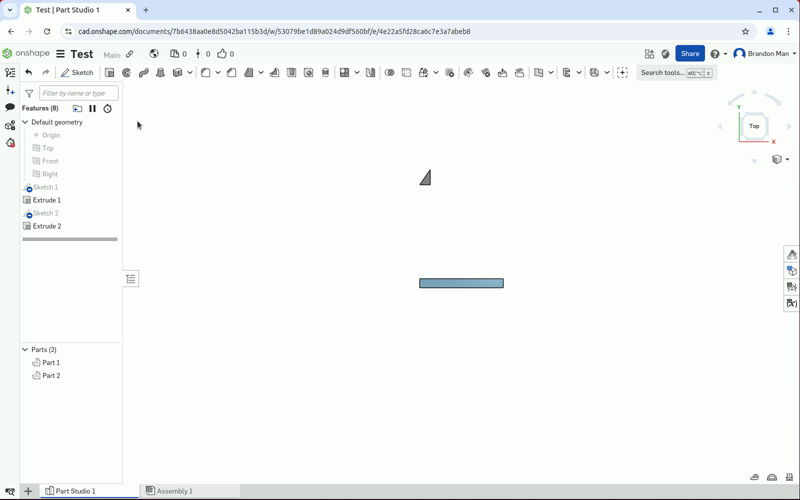
mouse_move(73, 189)
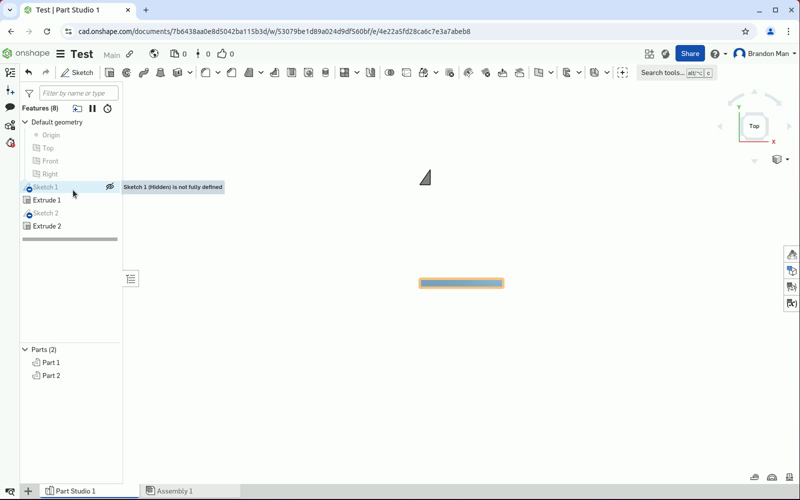
click(73, 189)
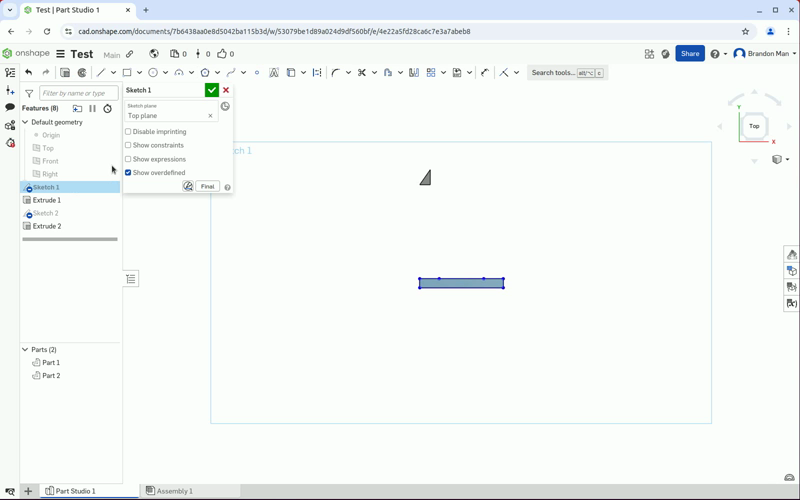
mouse_move(229, 92)
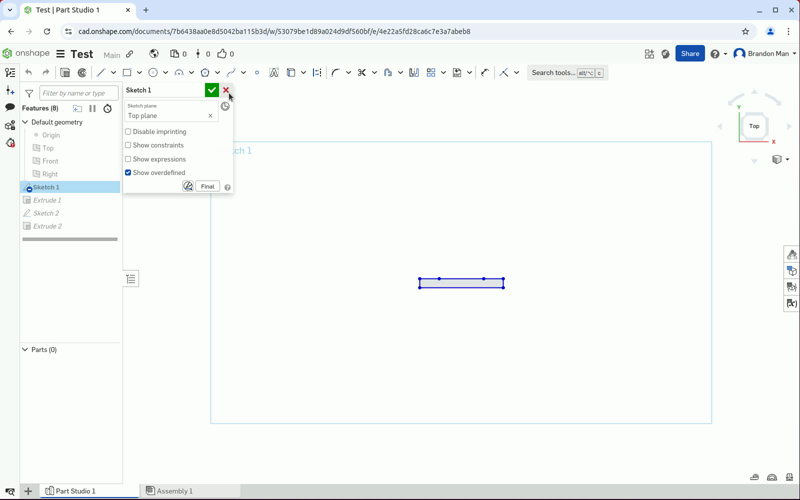
click(229, 92)
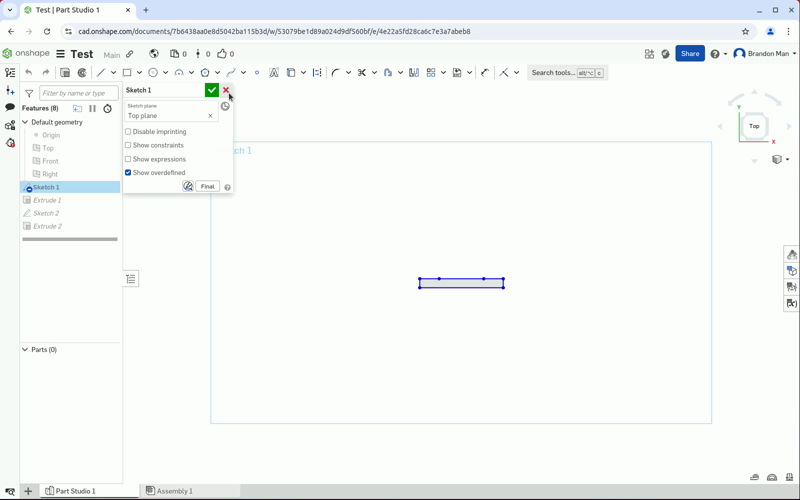
key(shift+s)
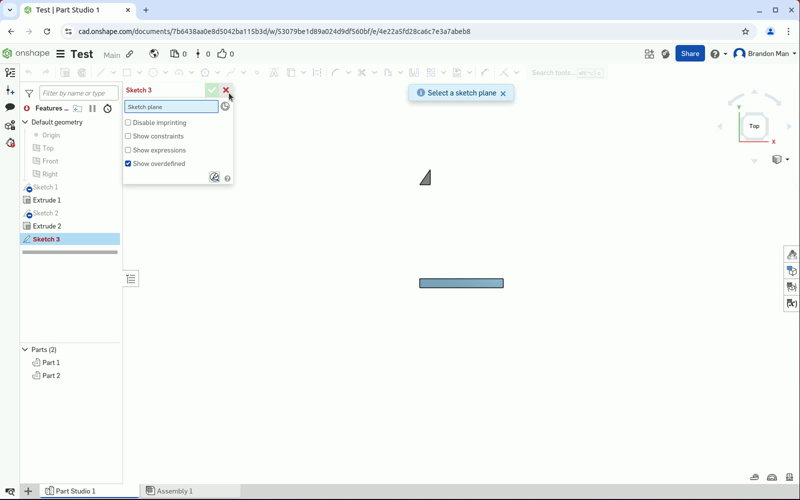
mouse_move(73, 150)
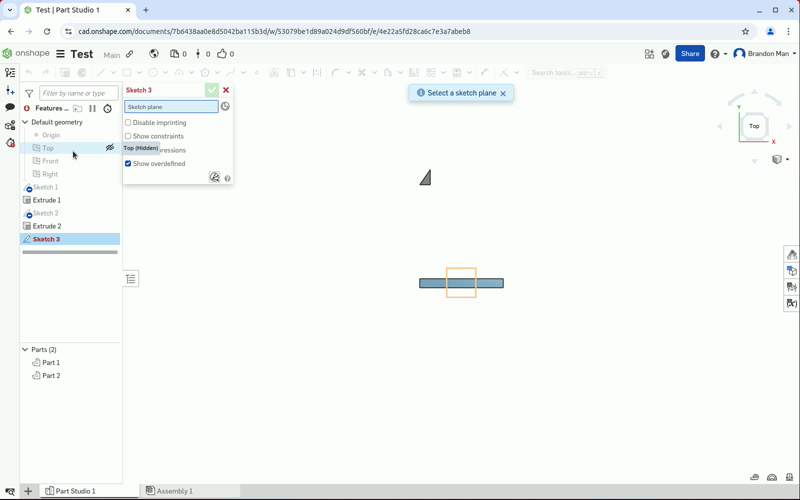
click(73, 150)
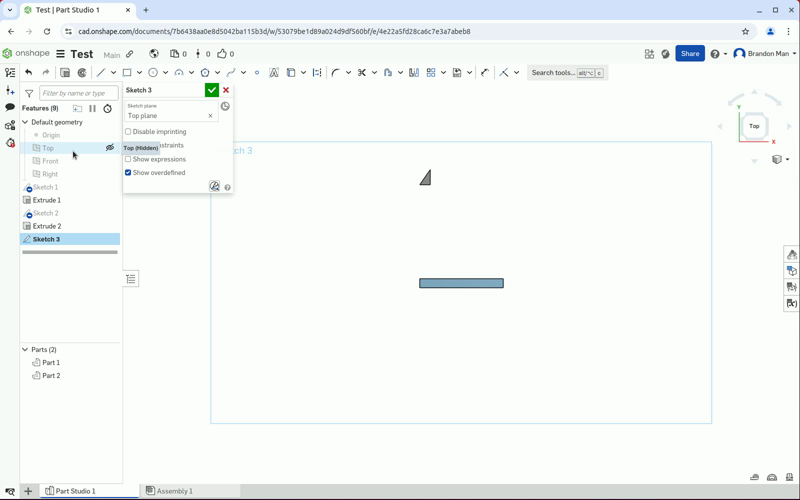
mouse_move(73, 352)
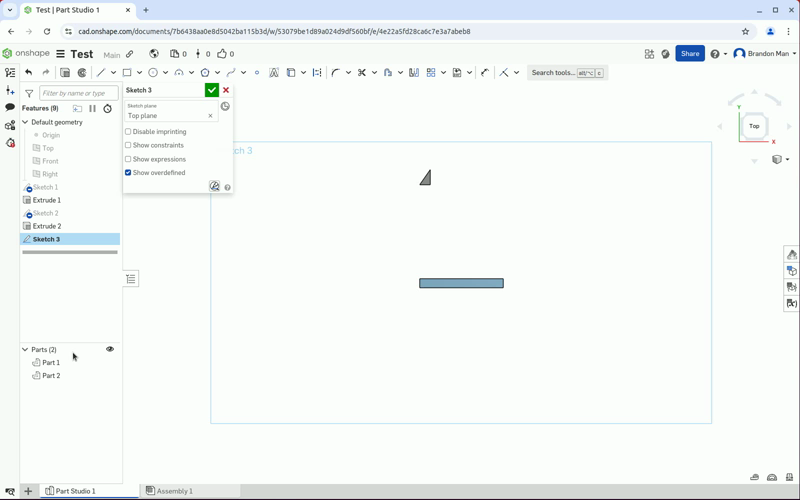
key(y)
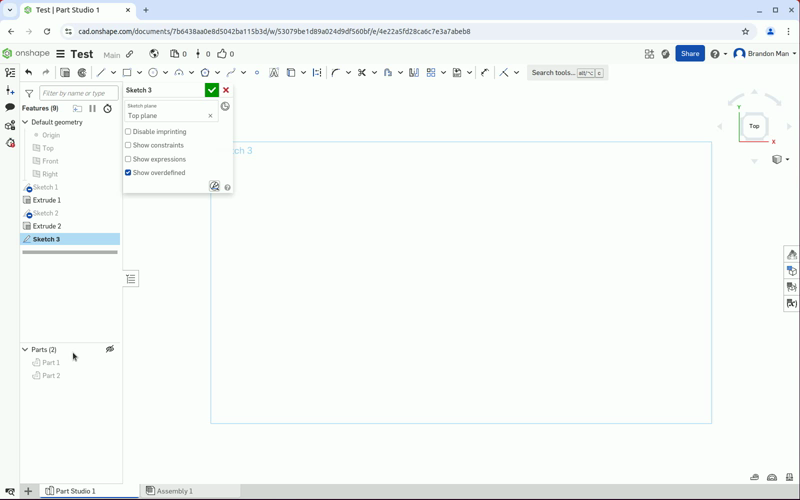
key(l)
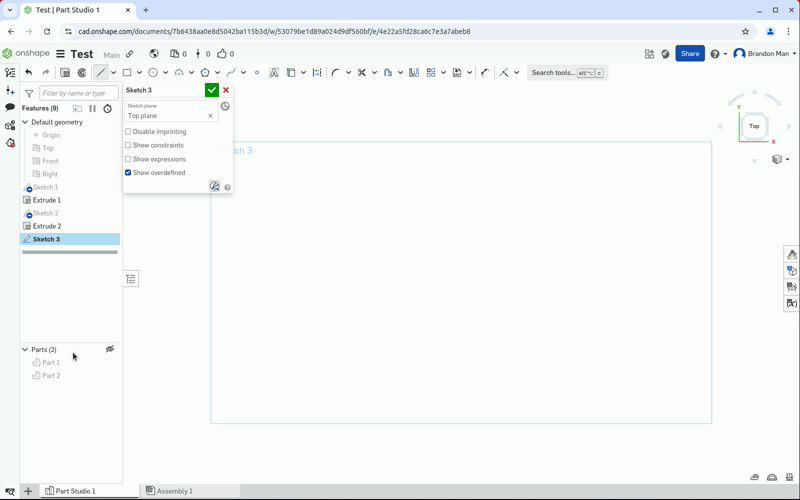
key_down(shift)
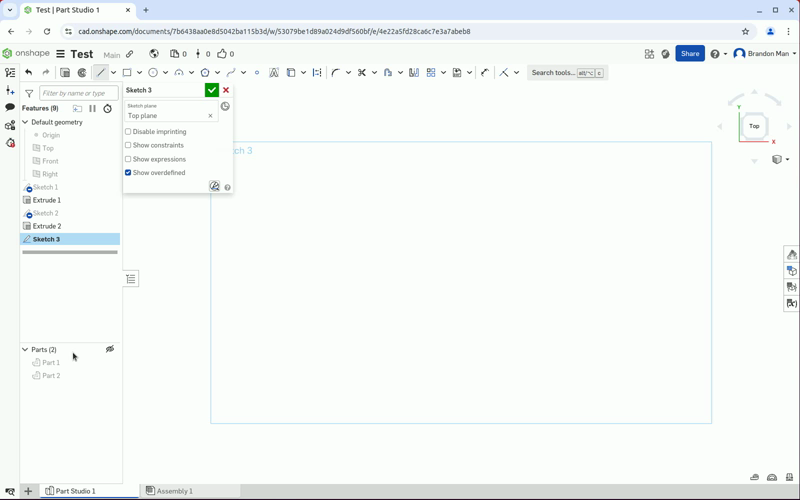
mouse_move(429, 184)
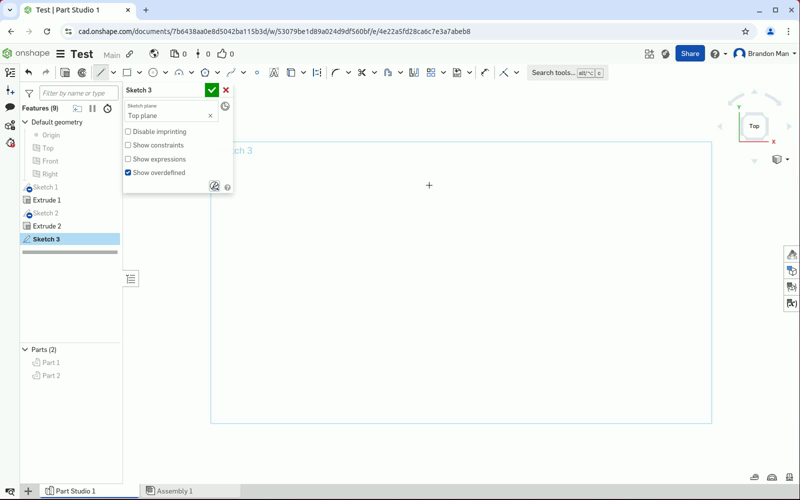
click(429, 184)
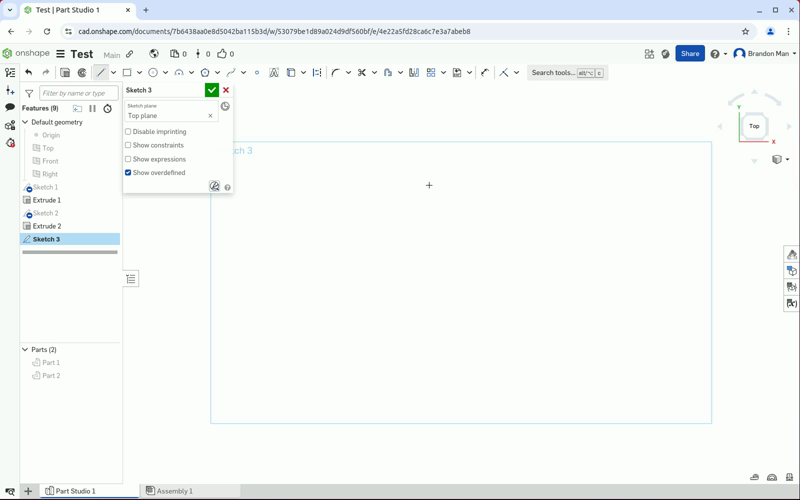
key_up(shift)
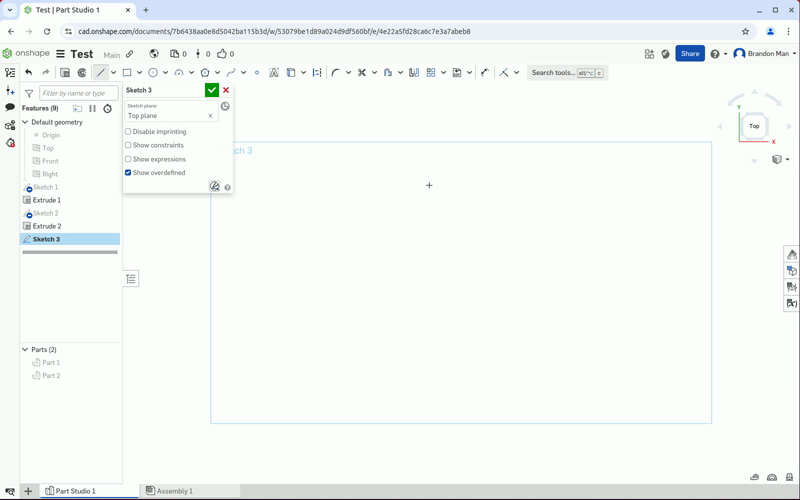
key_down(shift)
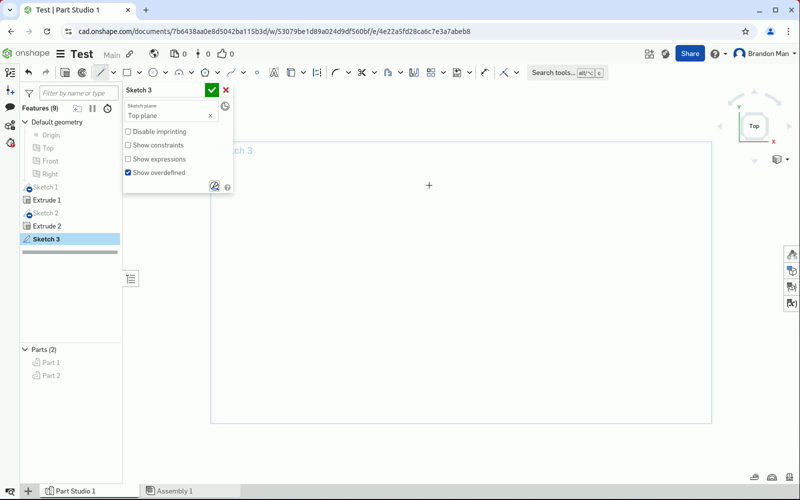
mouse_move(459, 184)
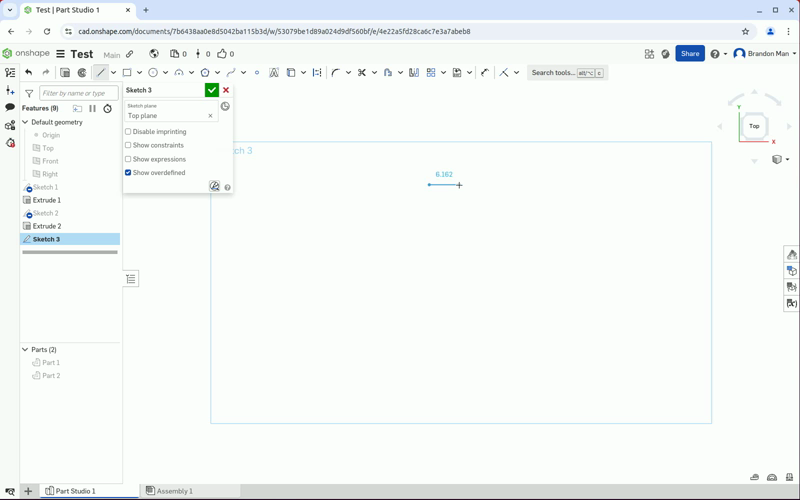
mouse_move(439, 184)
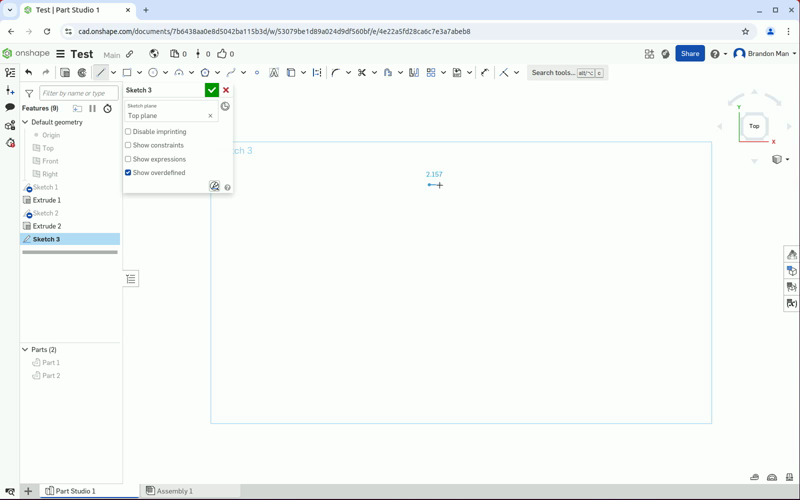
click(439, 184)
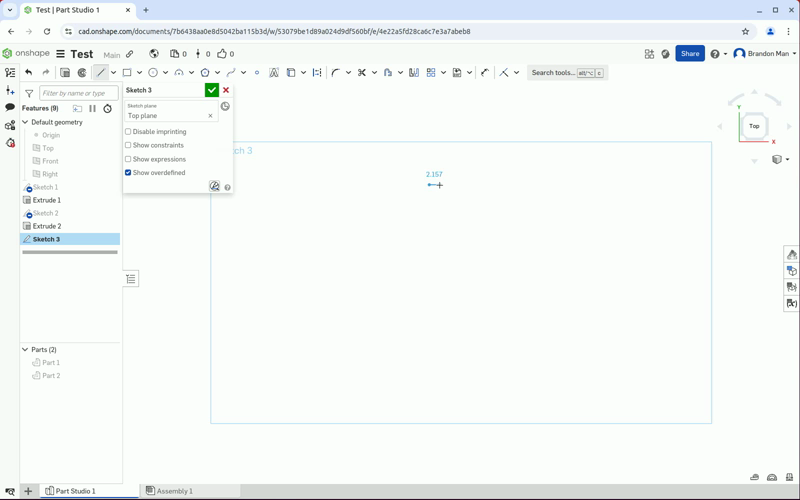
key_up(shift)
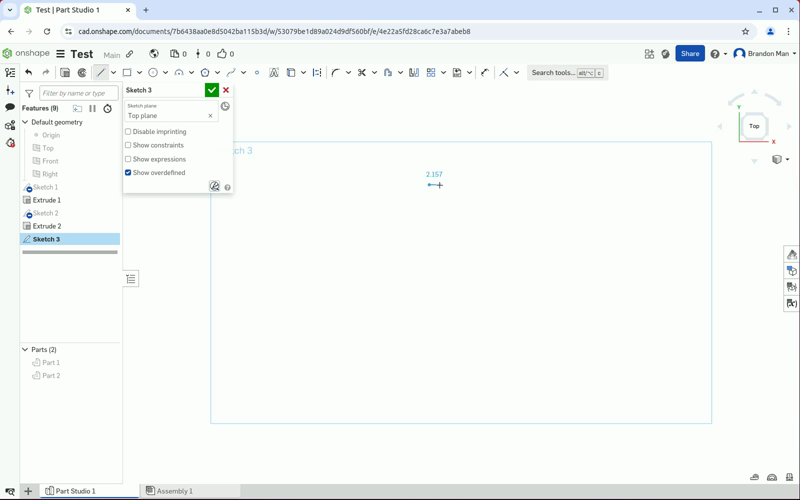
key_down(shift)
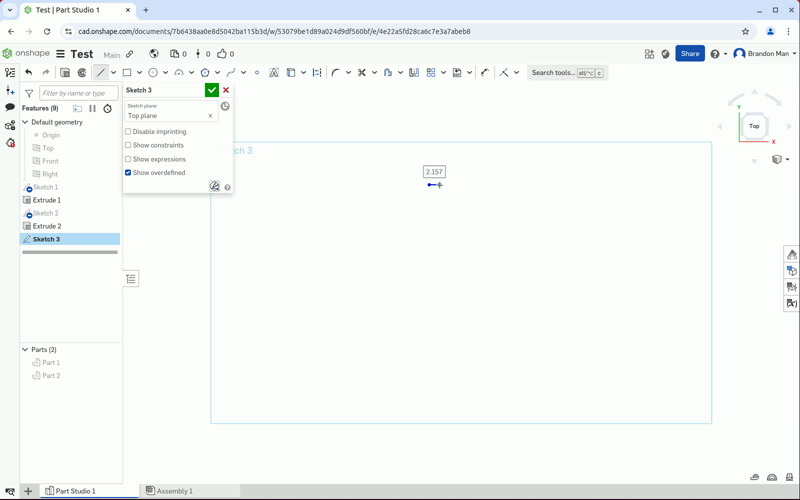
mouse_move(469, 184)
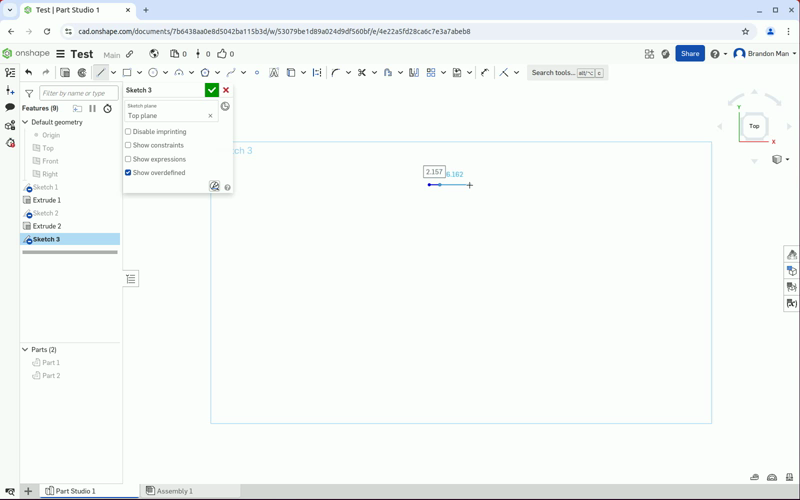
mouse_move(429, 169)
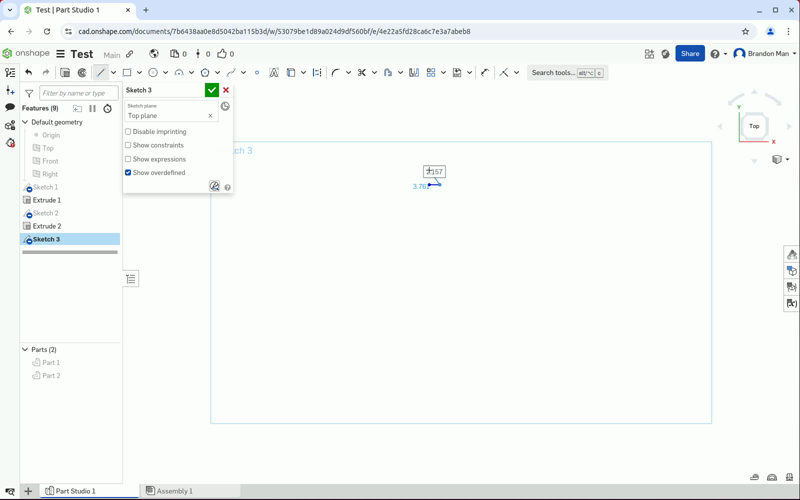
click(429, 169)
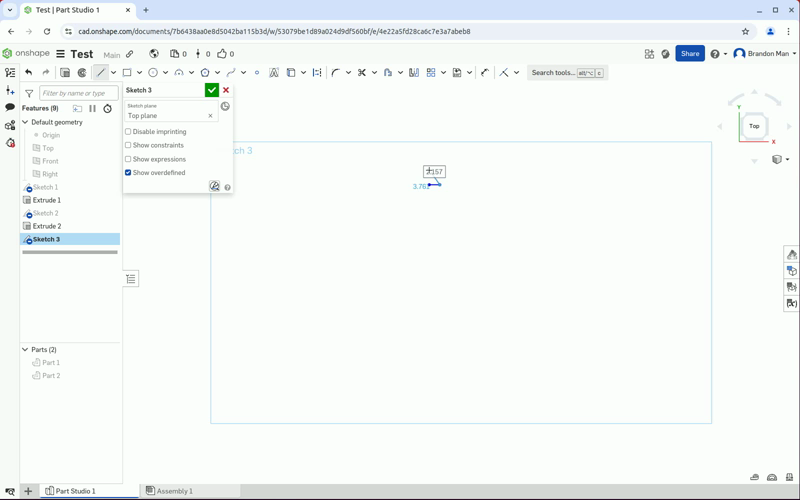
key_up(shift)
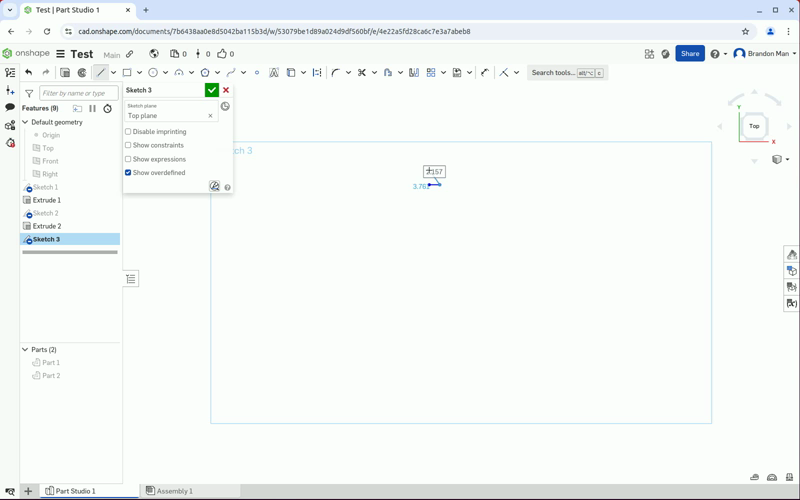
mouse_move(459, 169)
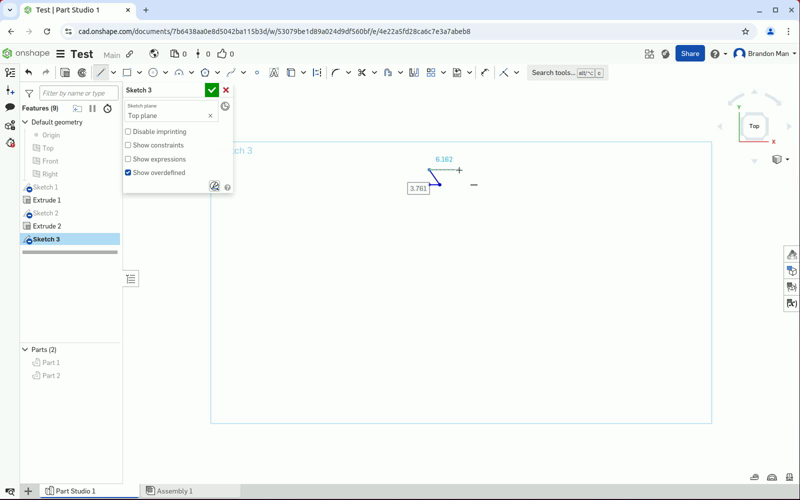
key_down(shift)
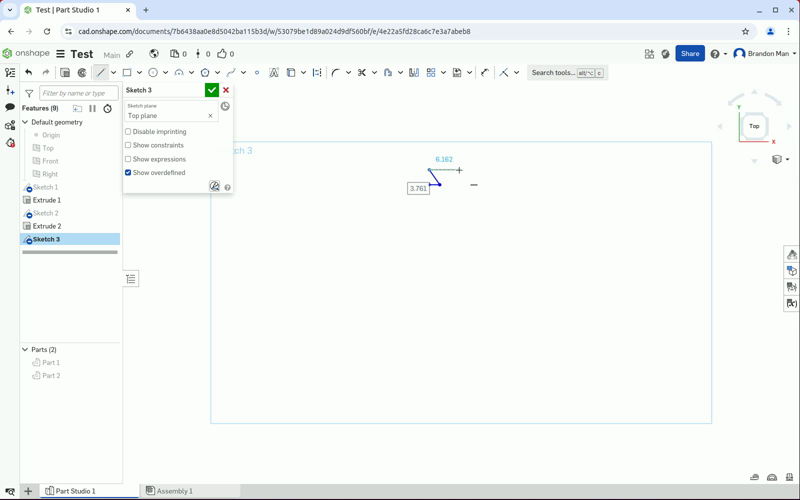
mouse_move(429, 184)
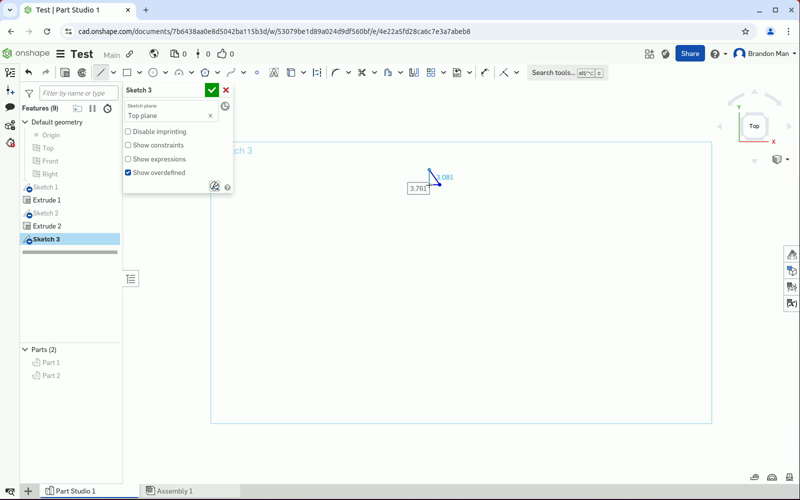
key_up(shift)
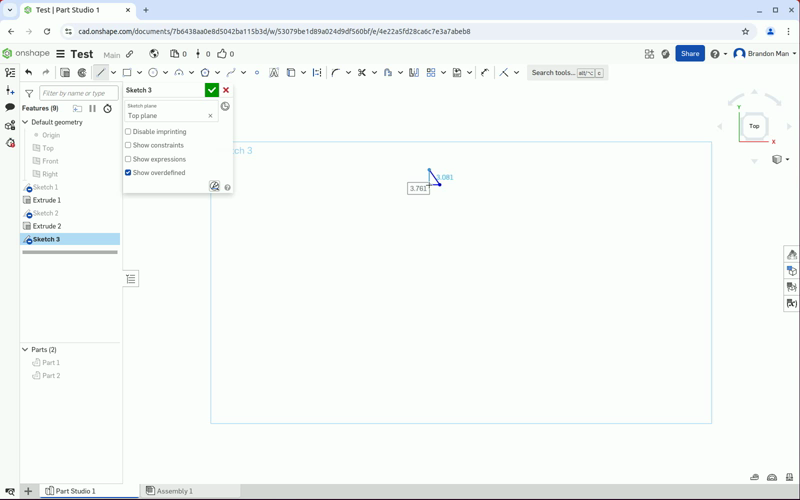
click(429, 184)
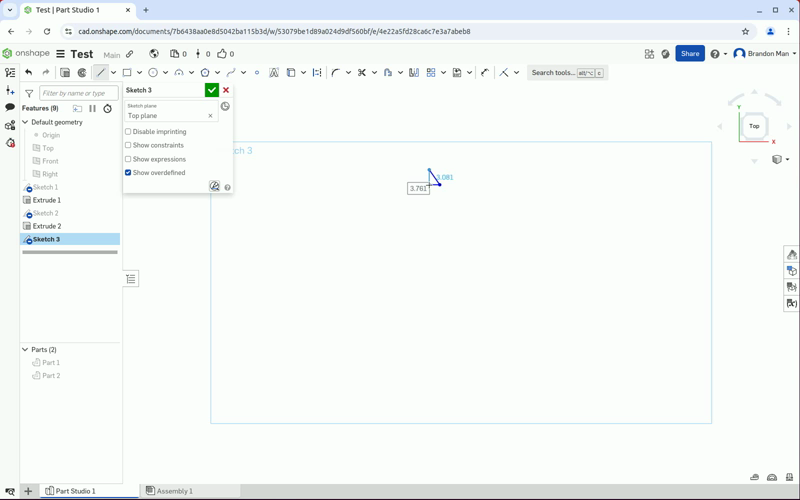
key(esc)
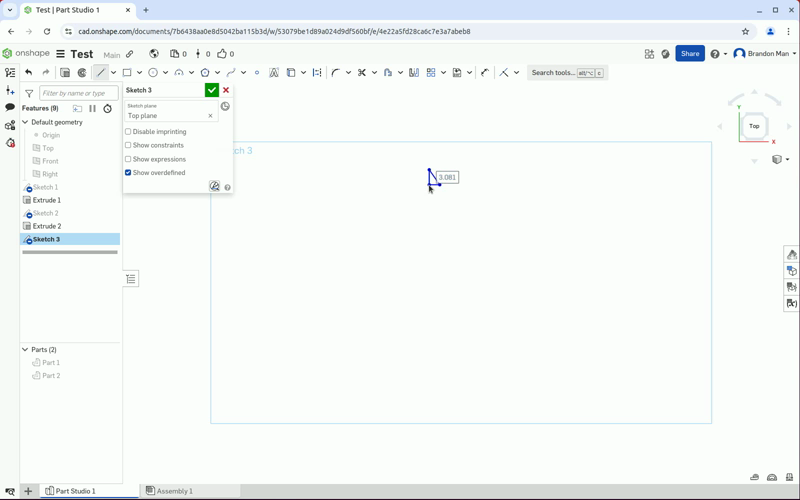
mouse_move(429, 179)
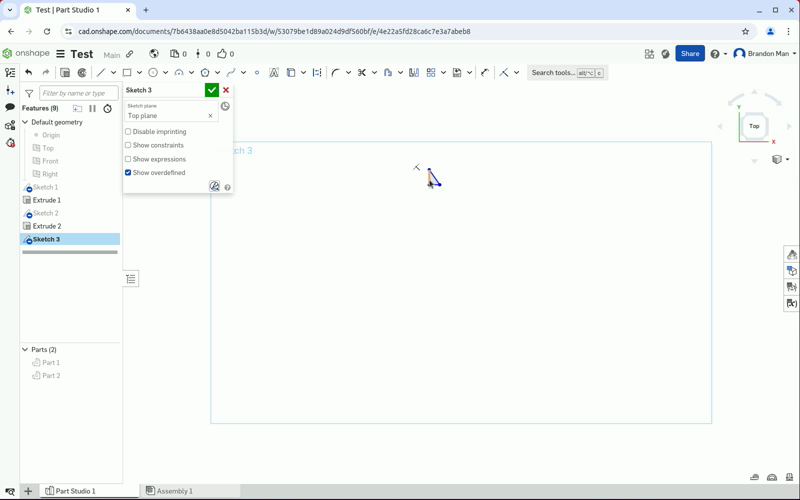
scroll(6)
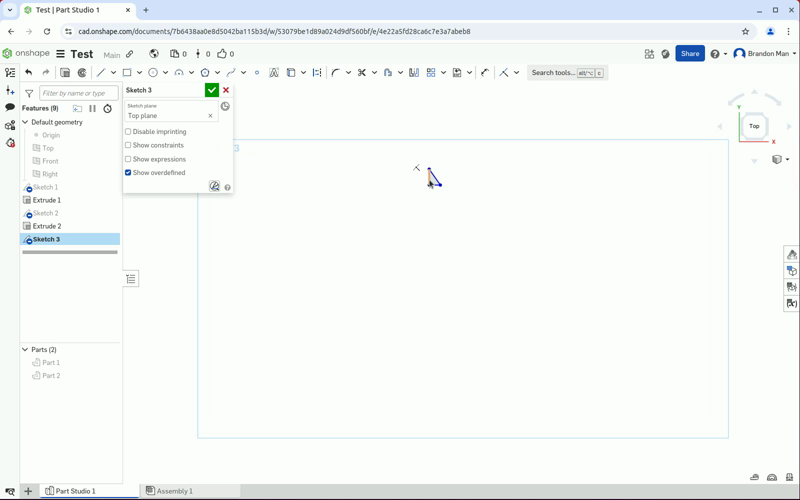
scroll(6)
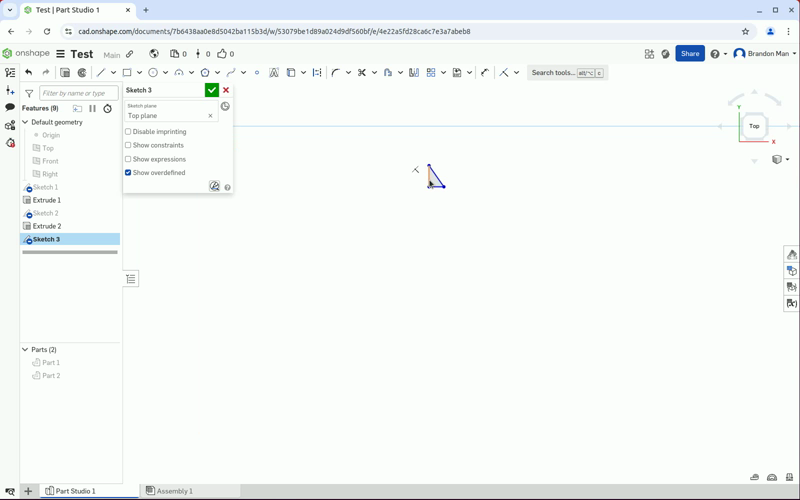
scroll(6)
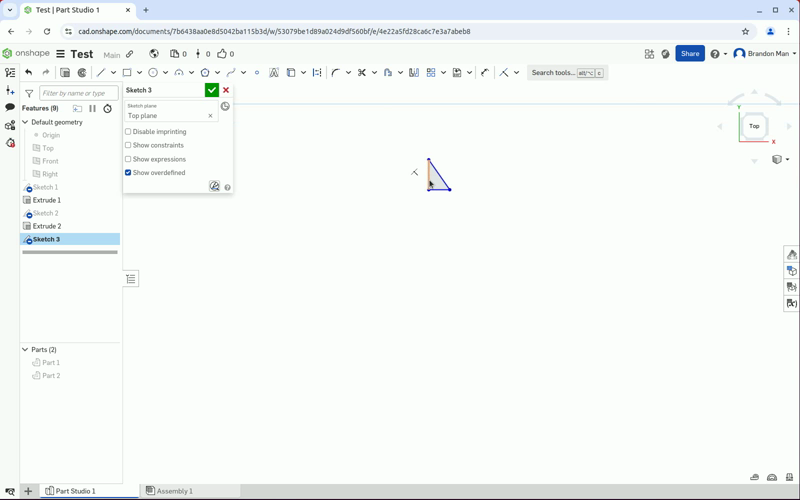
scroll(6)
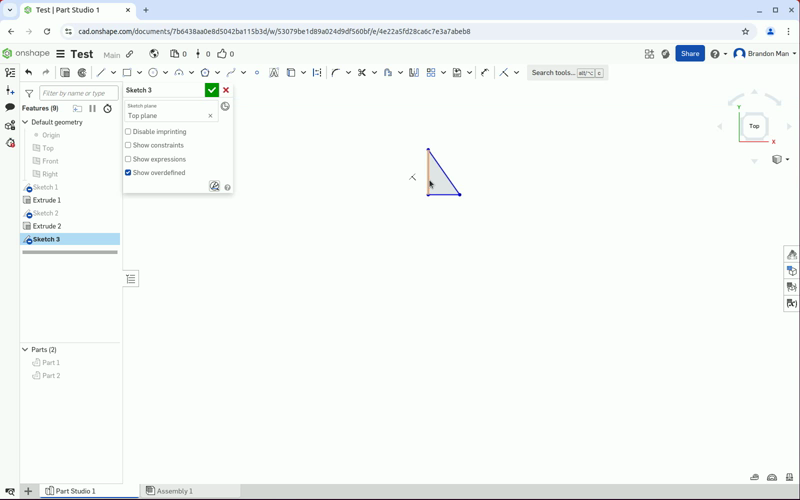
scroll(6)
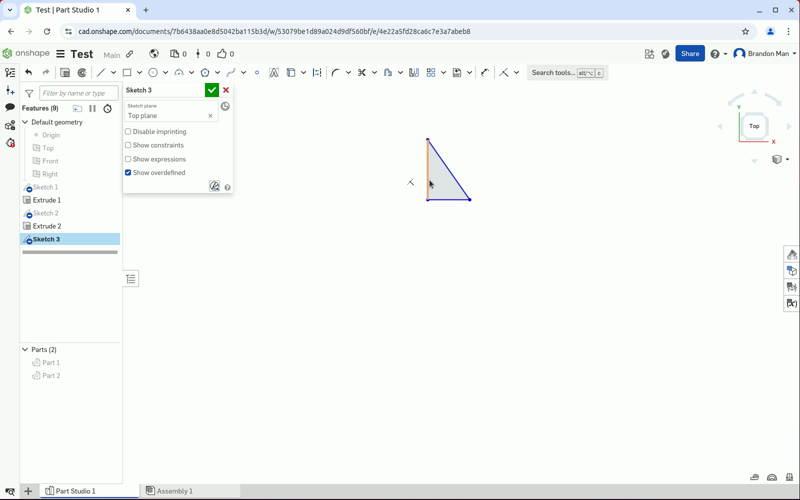
scroll(6)
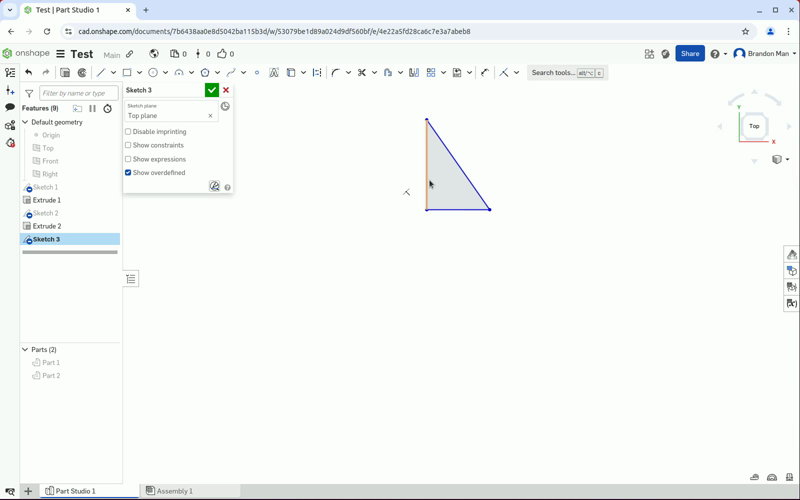
scroll(6)
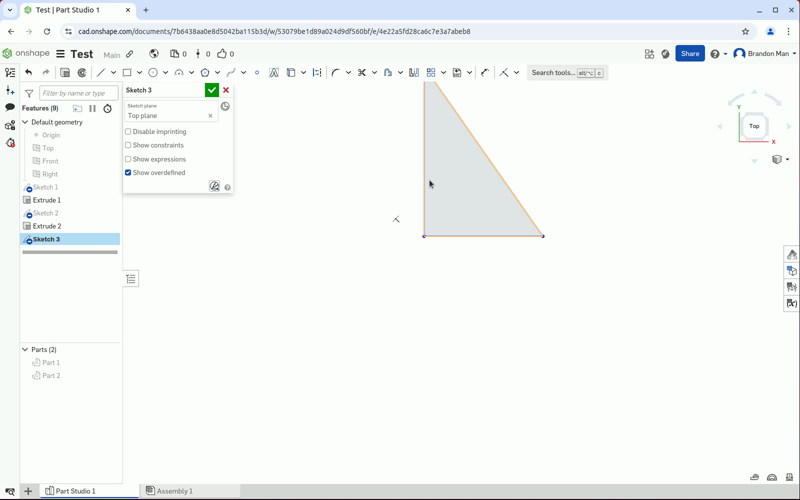
click(429, 179)
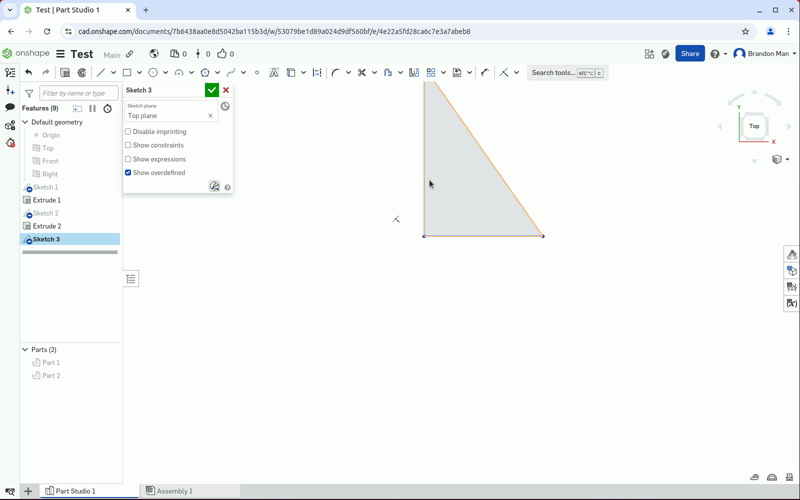
scroll(-6)
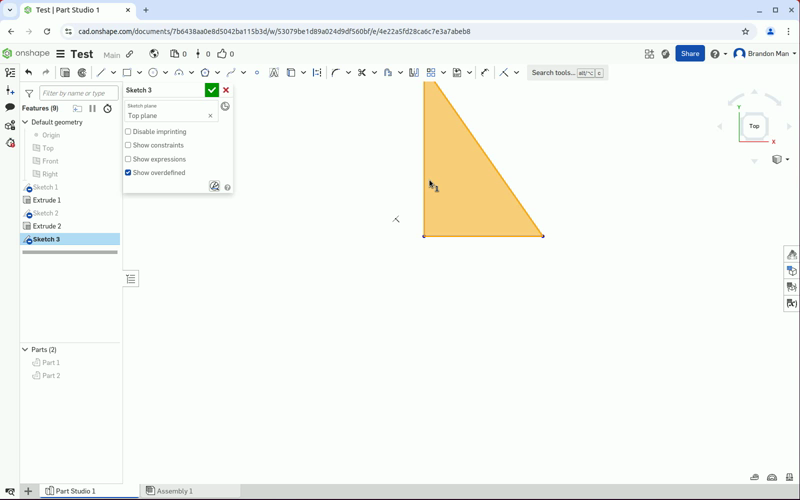
scroll(-6)
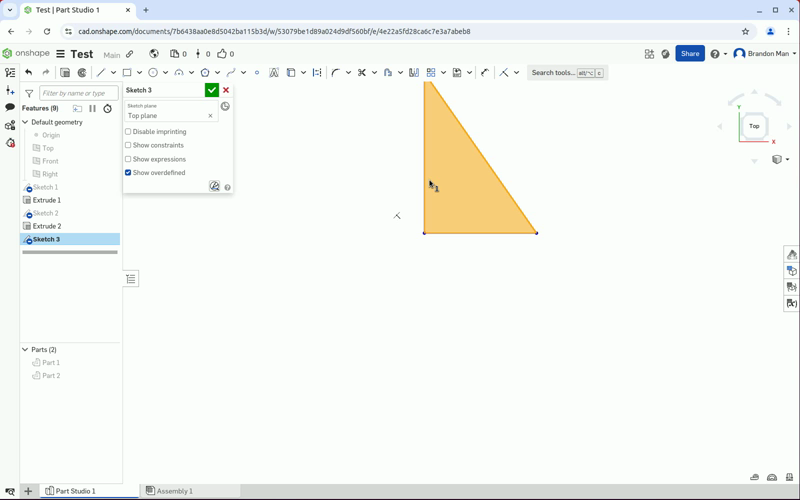
scroll(-6)
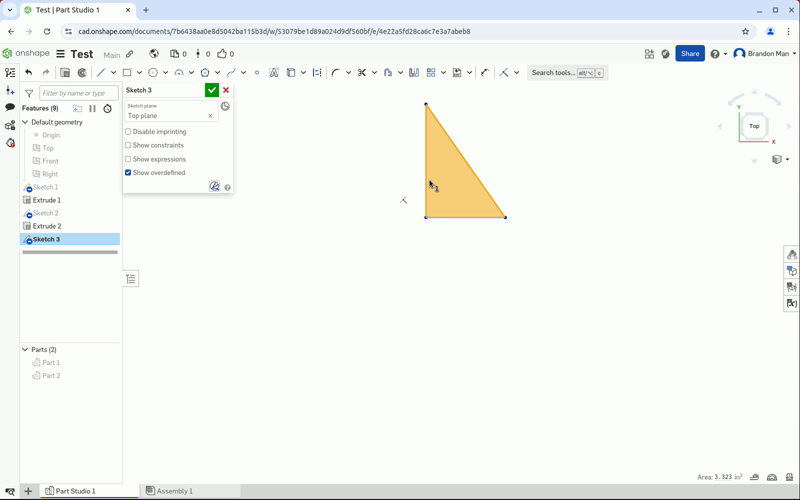
scroll(-6)
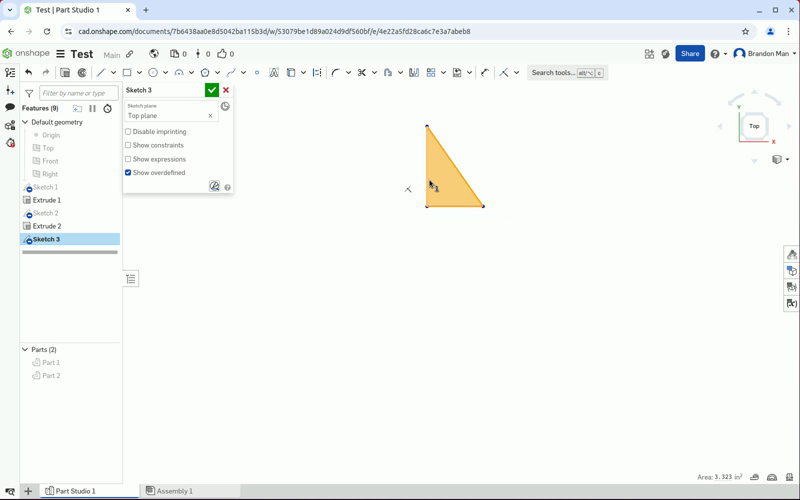
scroll(-6)
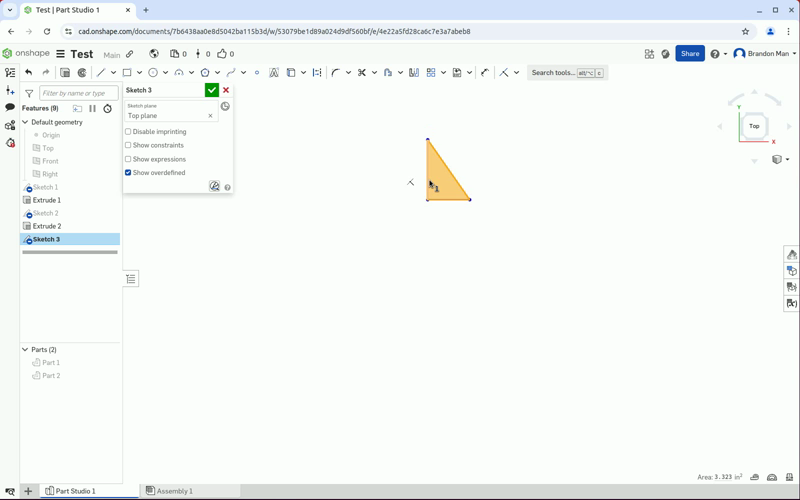
scroll(-6)
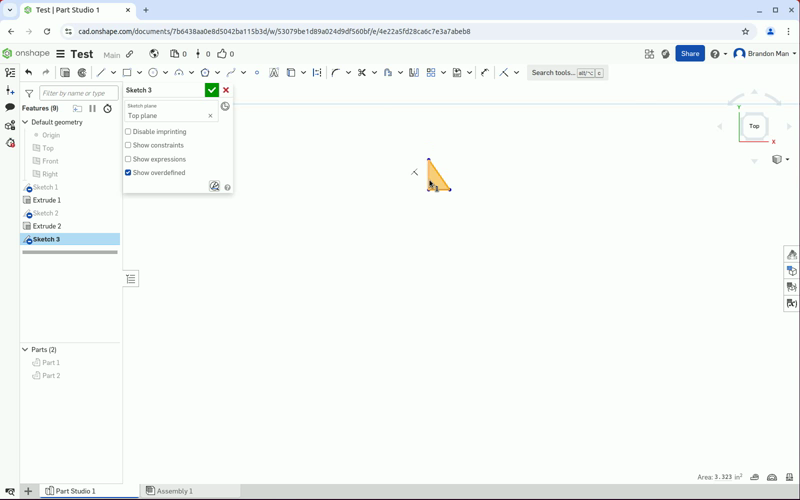
scroll(-6)
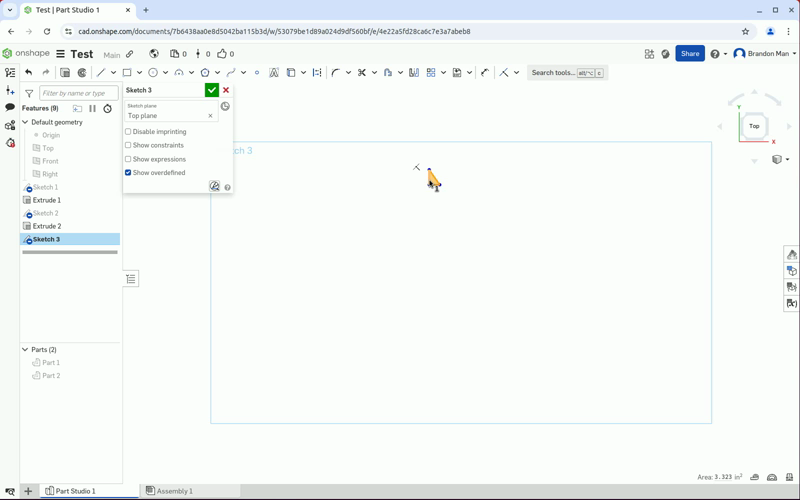
mouse_move(73, 352)
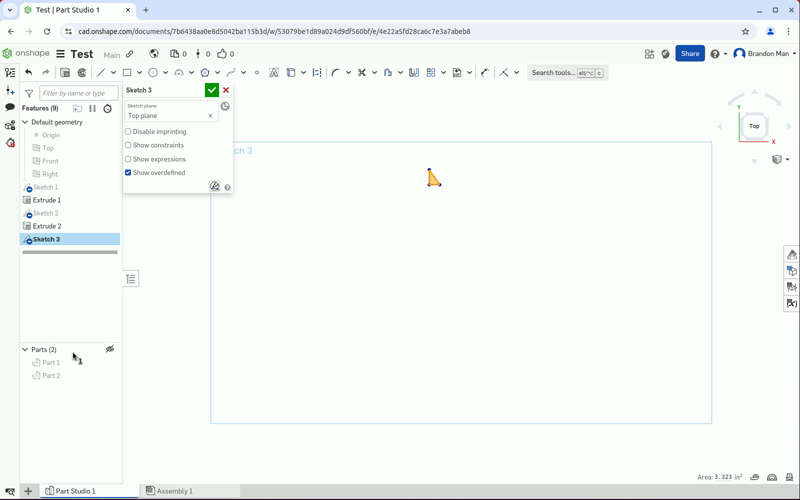
key(shift+y)
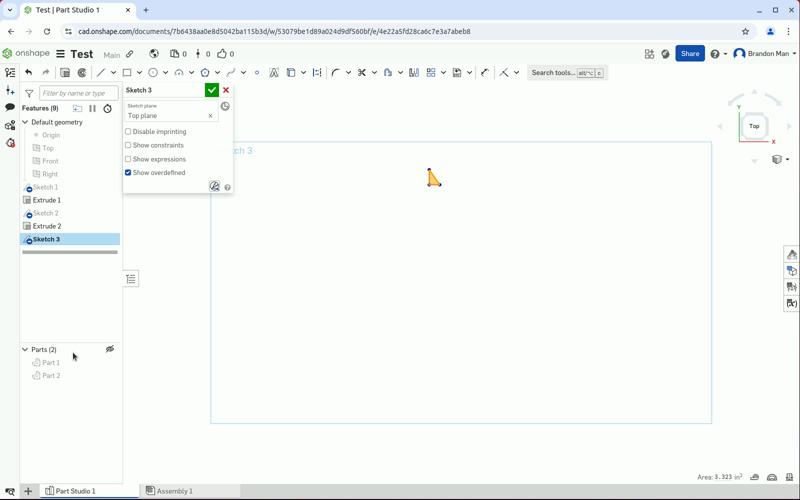
key(shift+e)
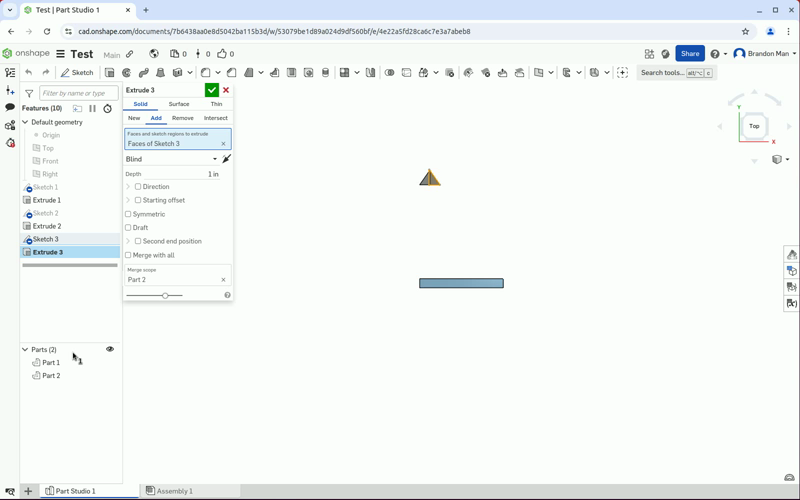
mouse_move(143, 106)
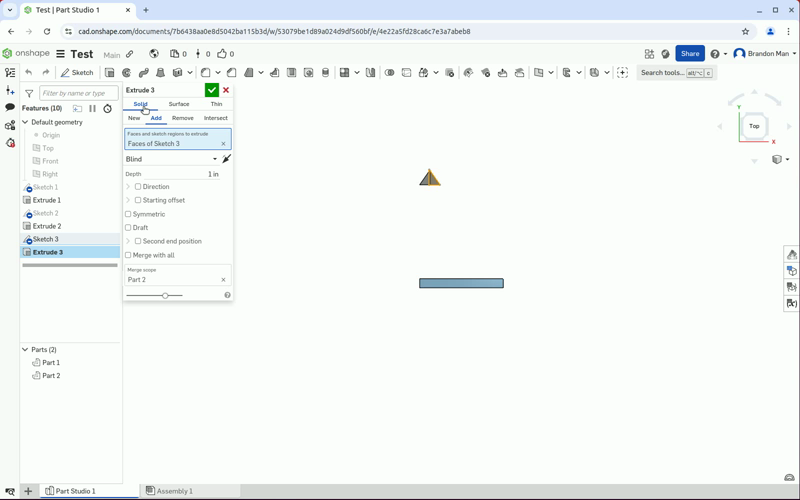
click(143, 106)
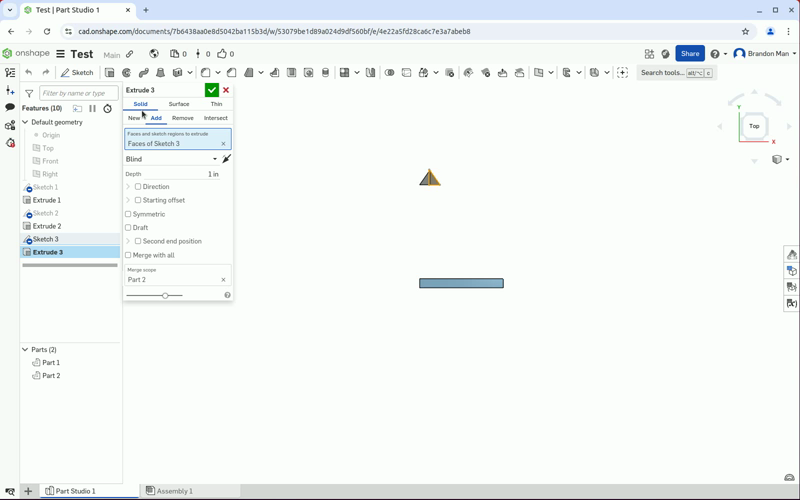
mouse_move(137, 120)
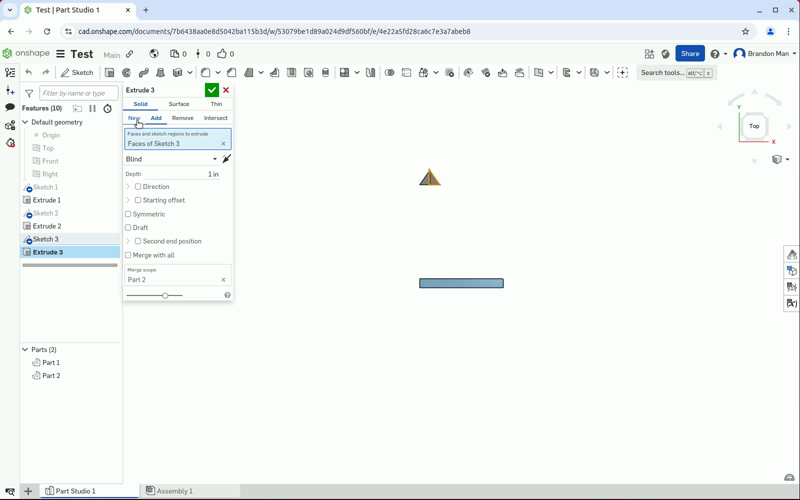
click(137, 120)
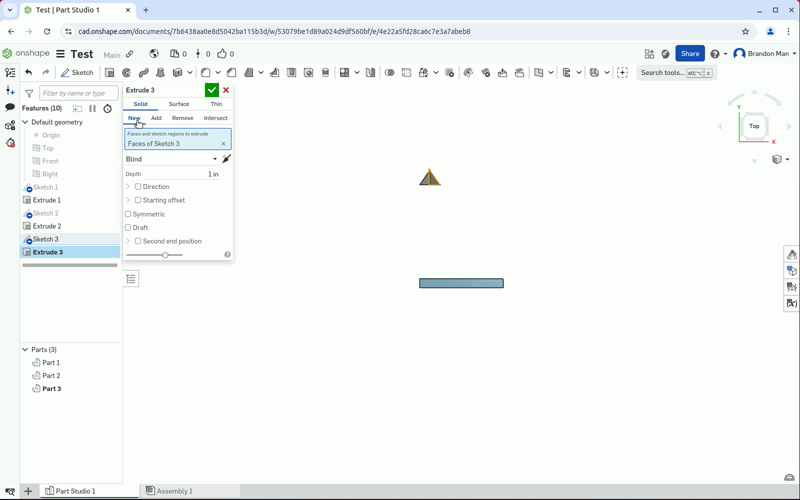
key(tab, 4)
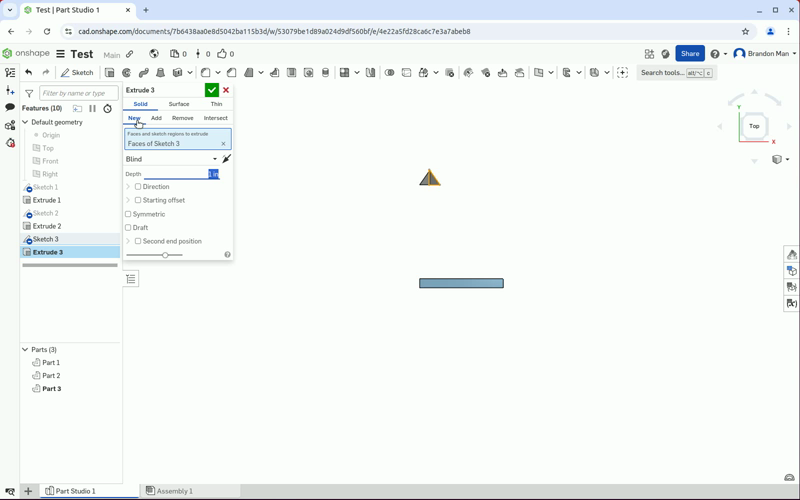
text(1.204)
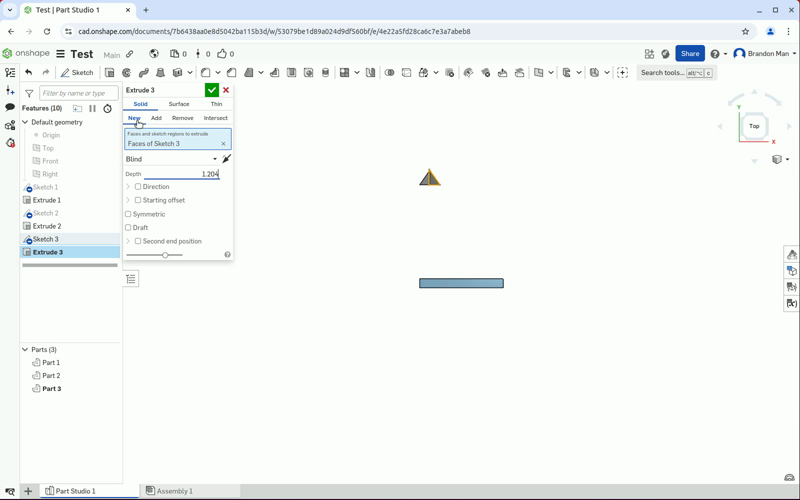
key(enter)
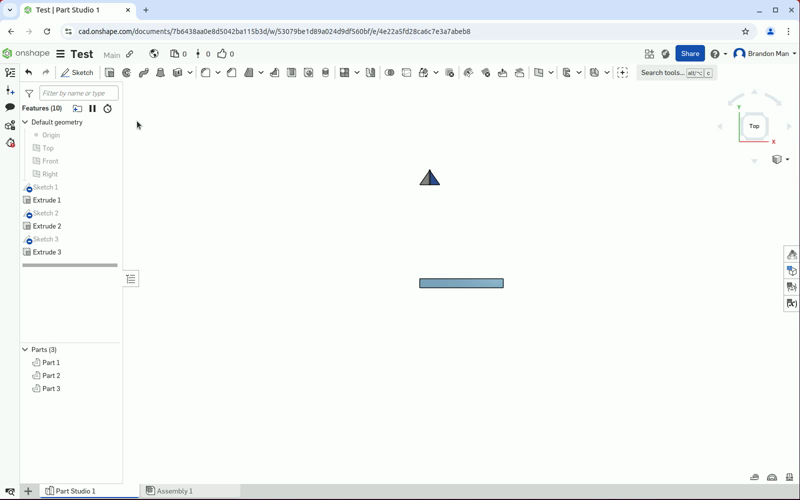
key(shift+h)
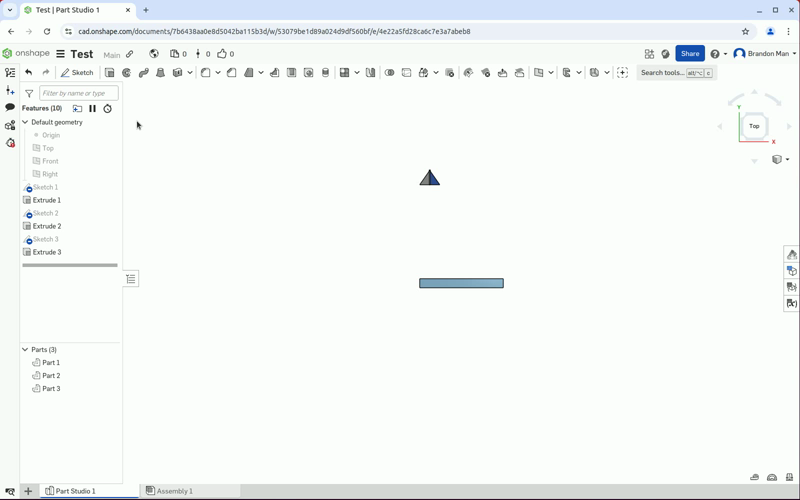
key(shift+h)
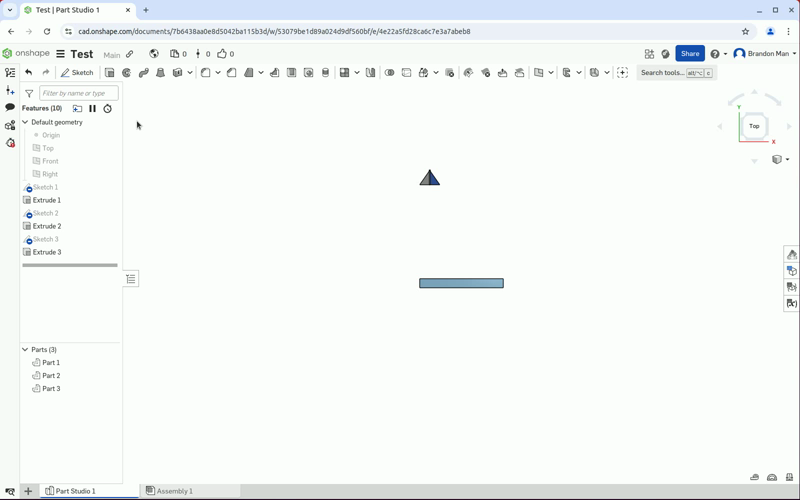
mouse_move(73, 189)
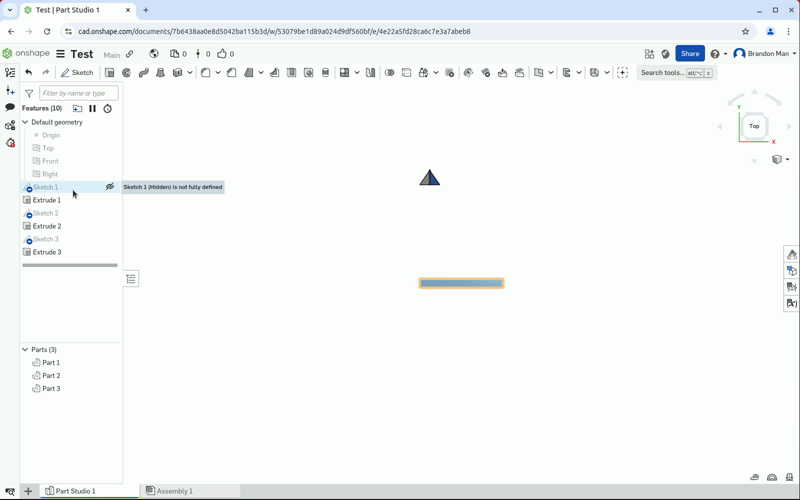
click(73, 189)
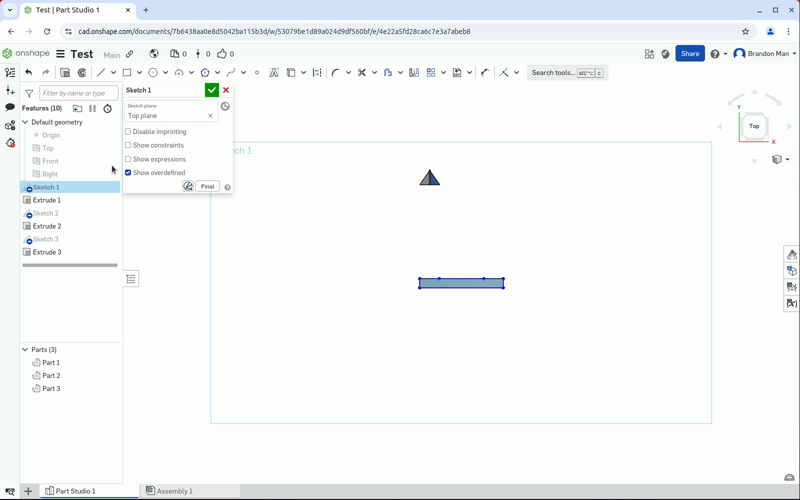
mouse_move(229, 92)
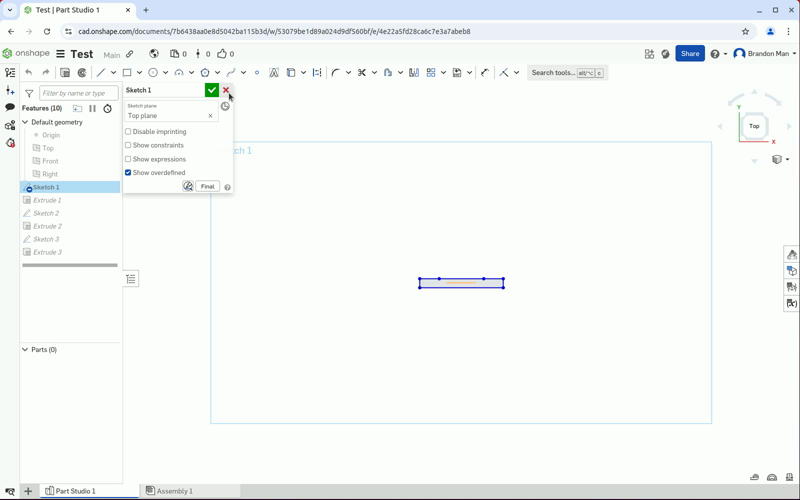
click(229, 92)
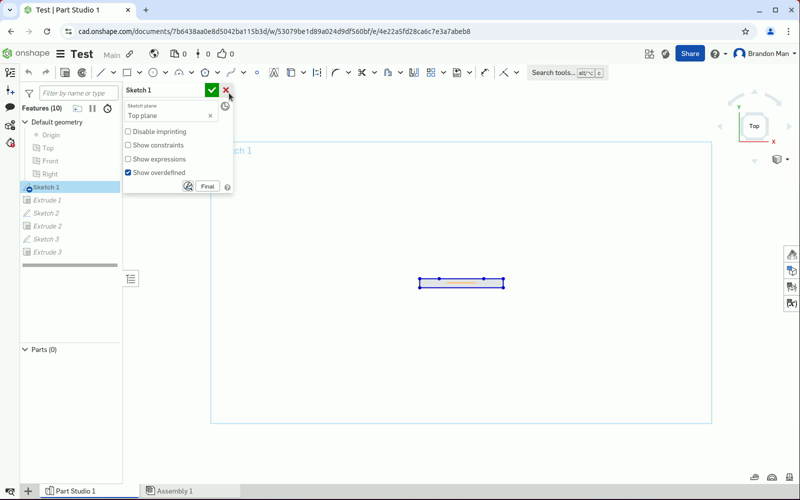
key(shift+s)
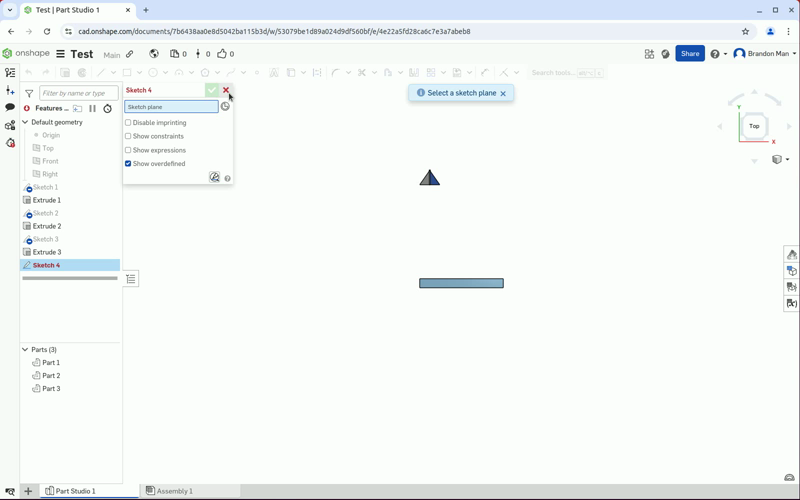
mouse_move(73, 150)
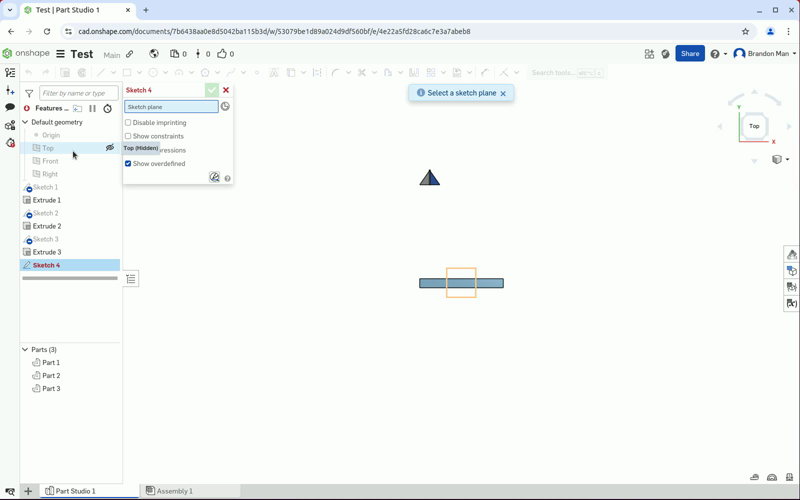
click(73, 150)
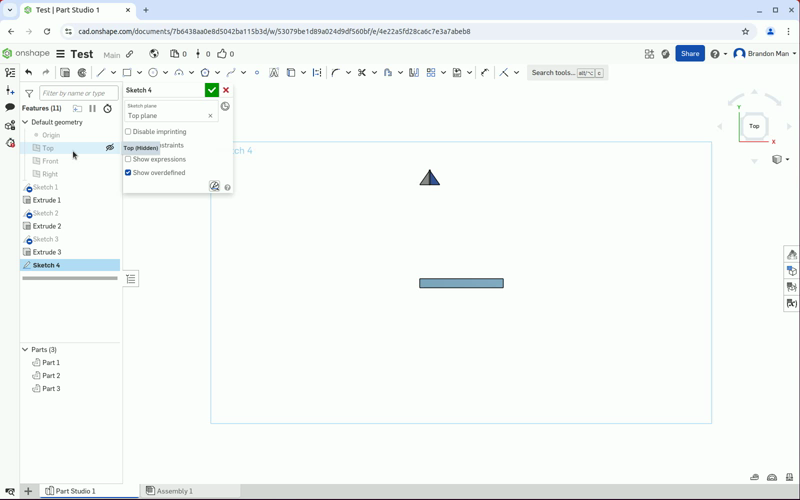
mouse_move(73, 352)
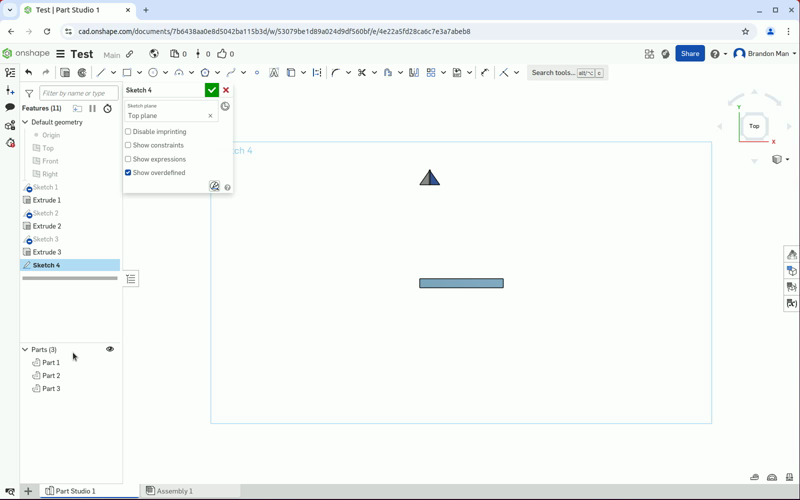
key(y)
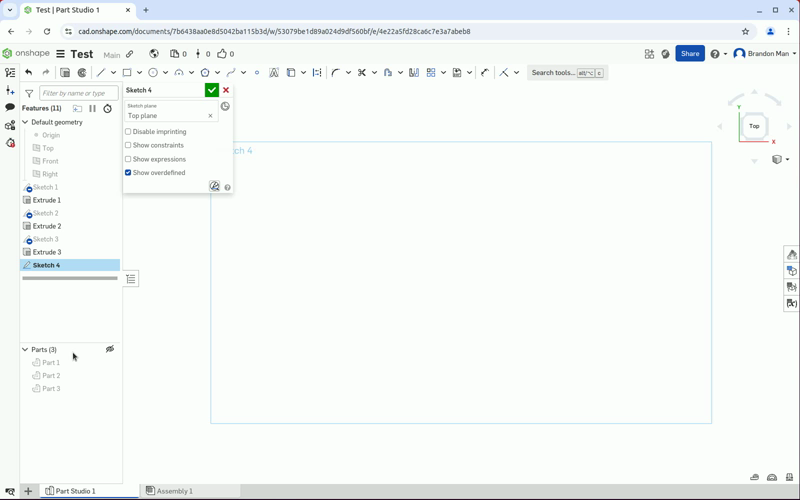
key(l)
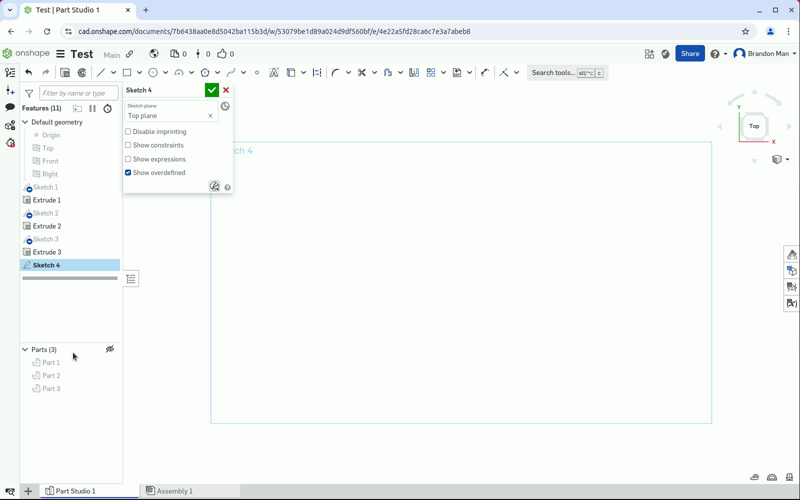
key_down(shift)
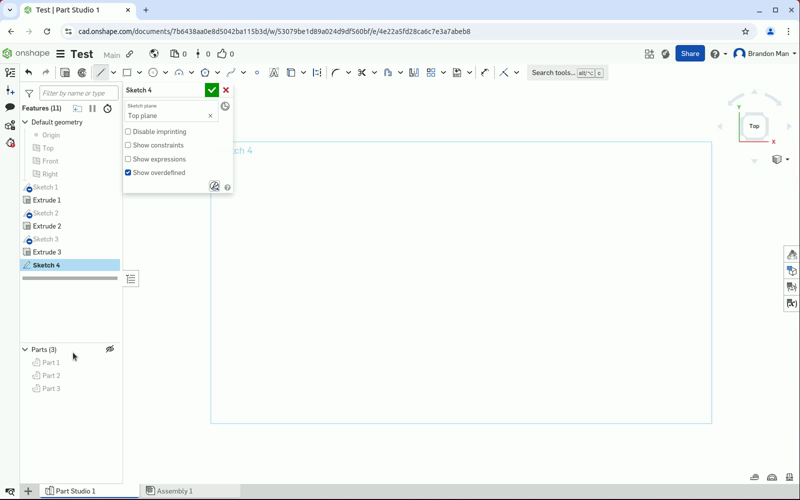
mouse_move(492, 184)
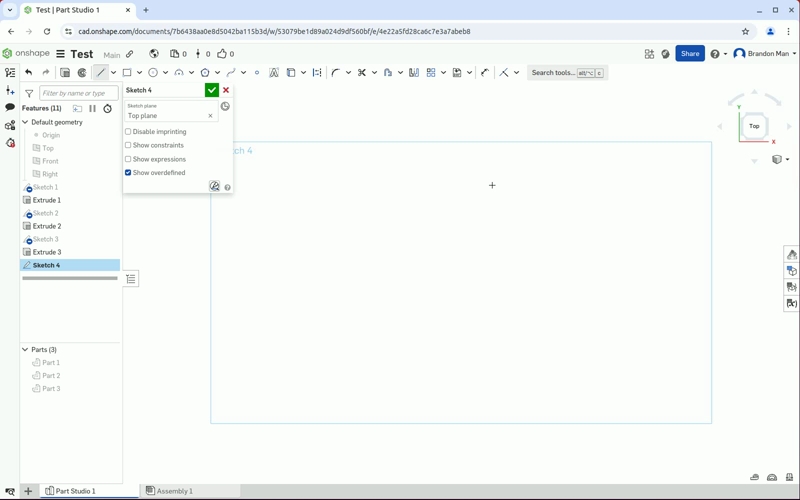
click(492, 184)
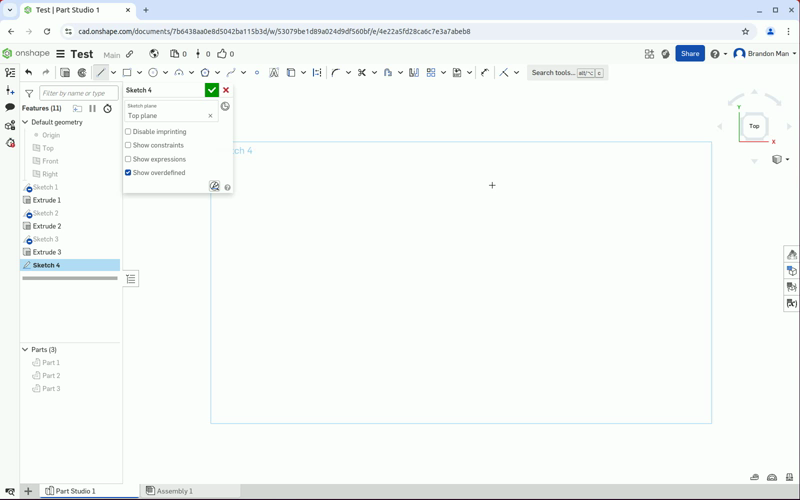
key_up(shift)
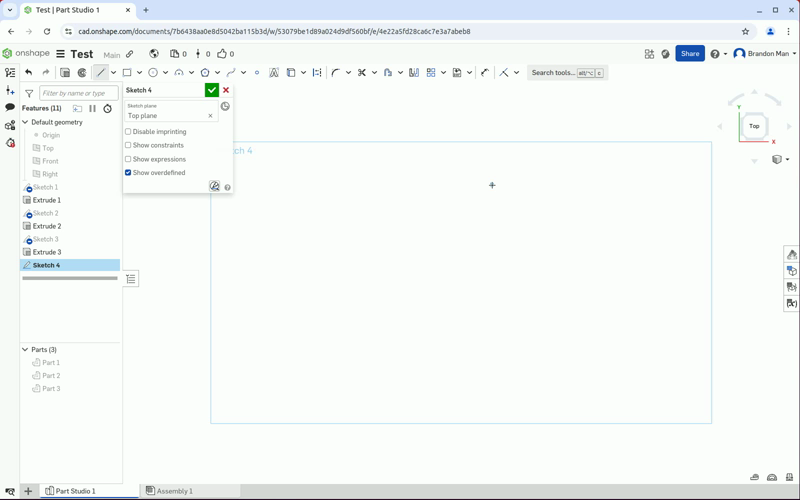
key_down(shift)
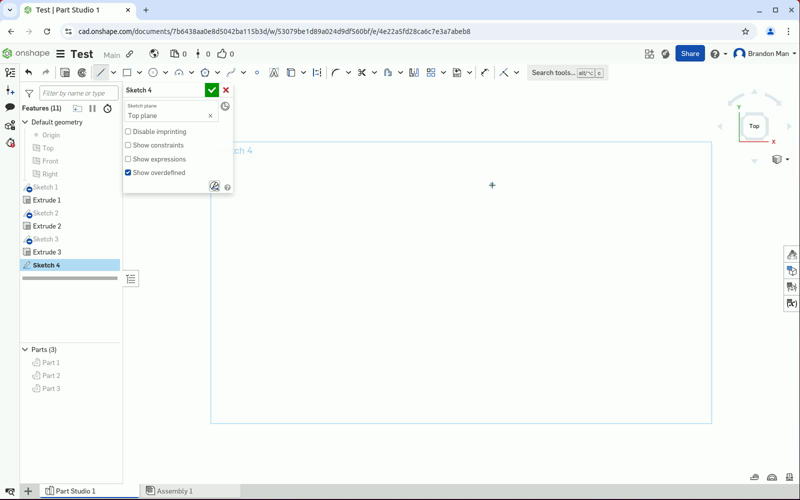
mouse_move(522, 184)
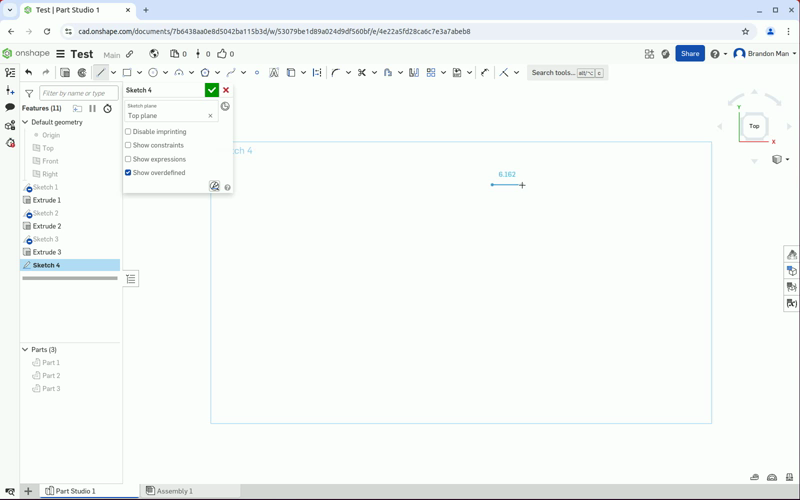
mouse_move(503, 184)
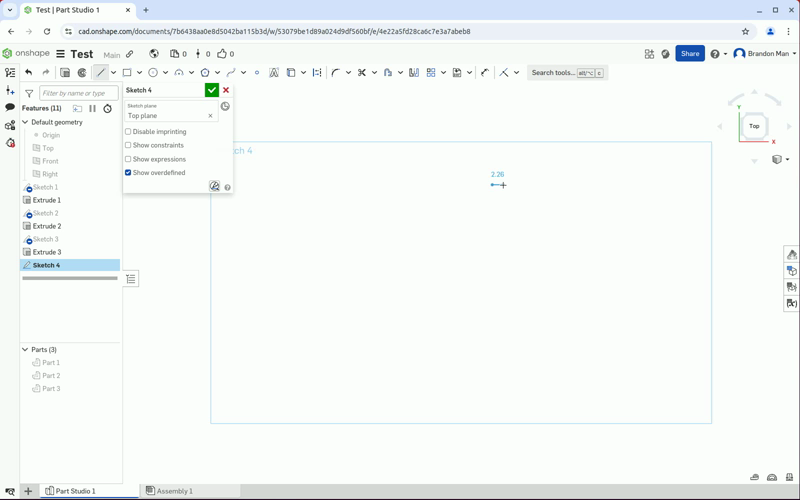
click(503, 184)
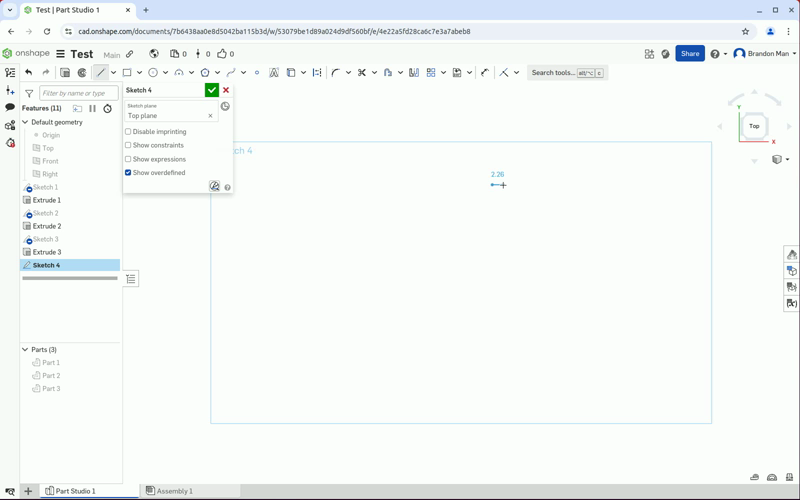
key_up(shift)
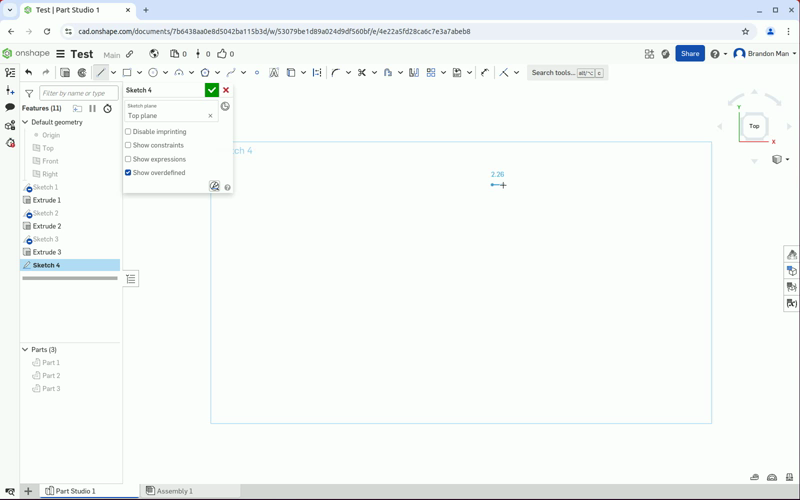
key_down(shift)
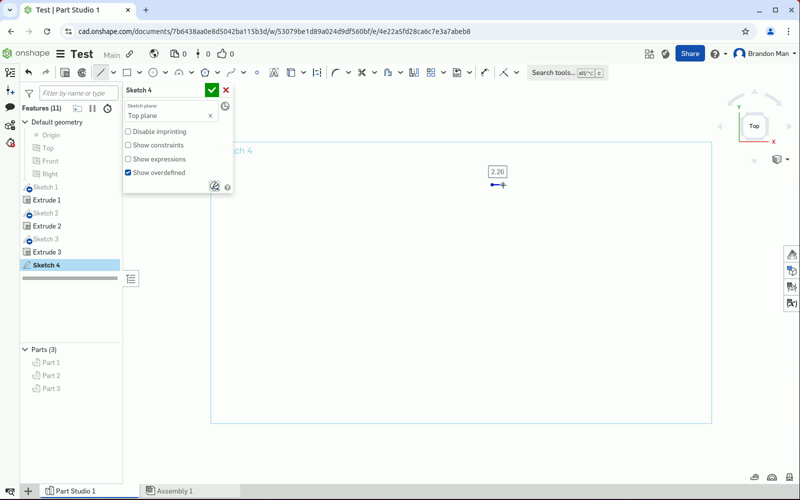
mouse_move(533, 184)
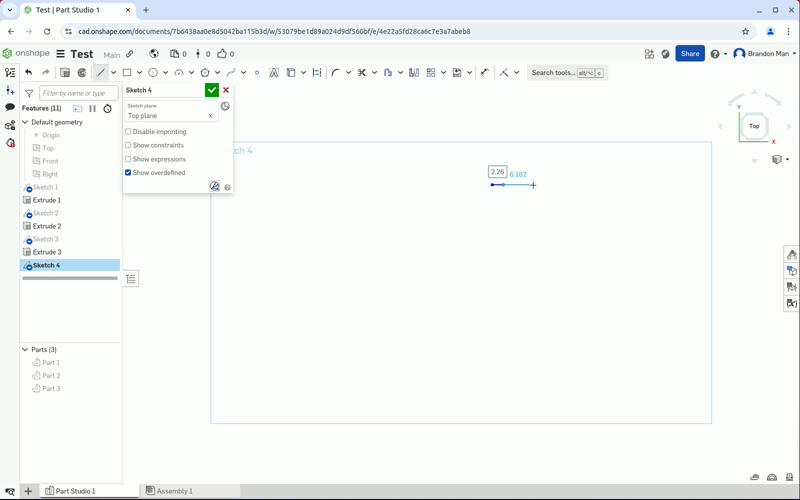
mouse_move(492, 169)
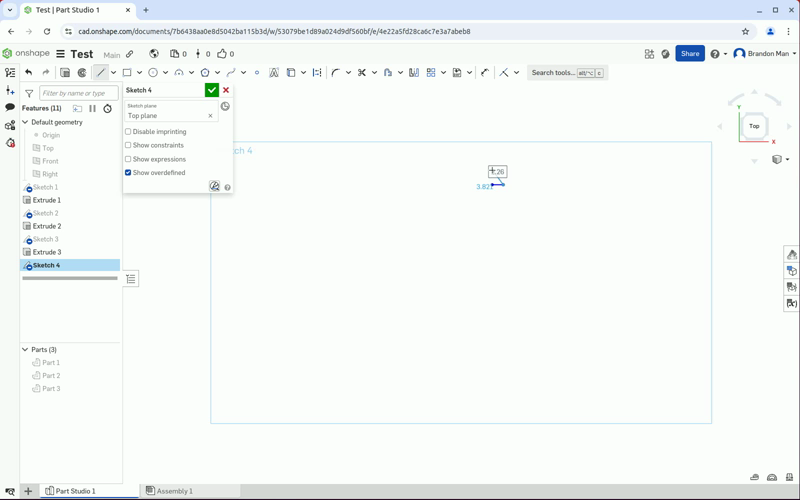
click(492, 169)
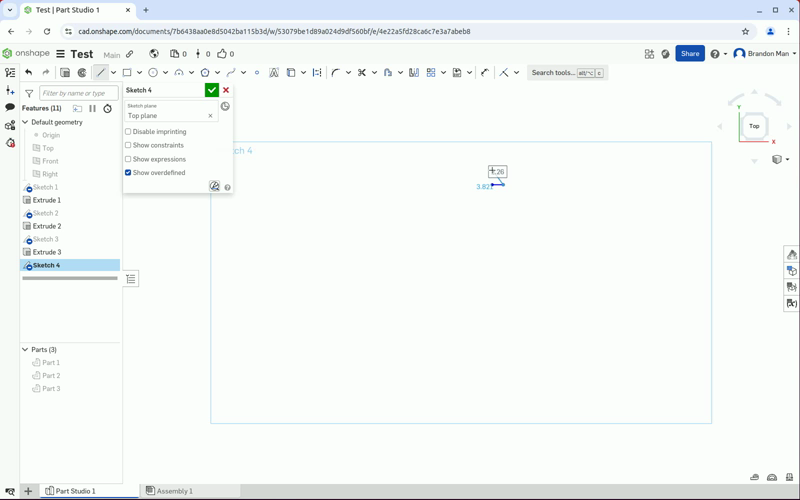
key_up(shift)
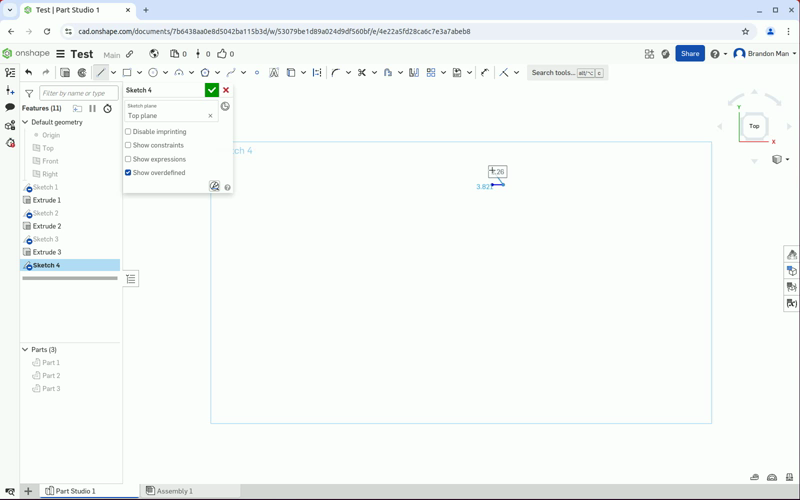
mouse_move(522, 169)
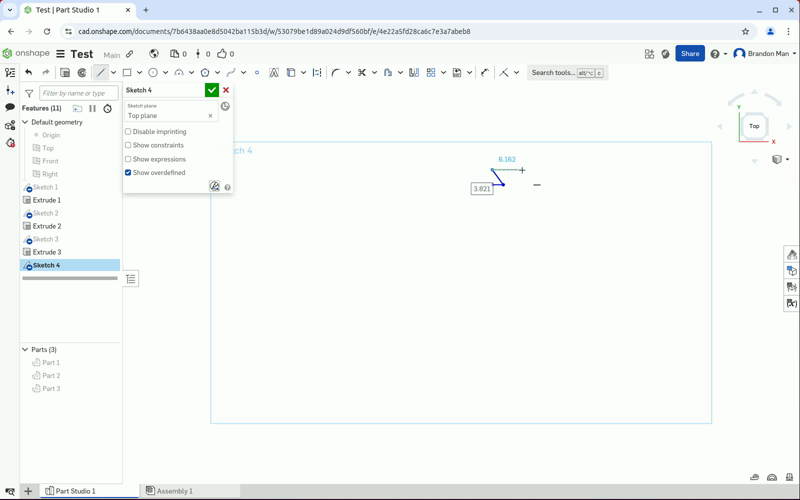
key_down(shift)
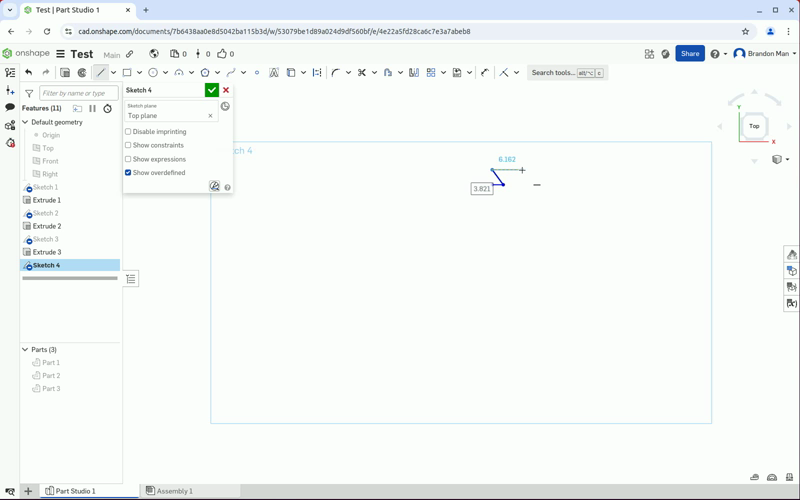
mouse_move(492, 184)
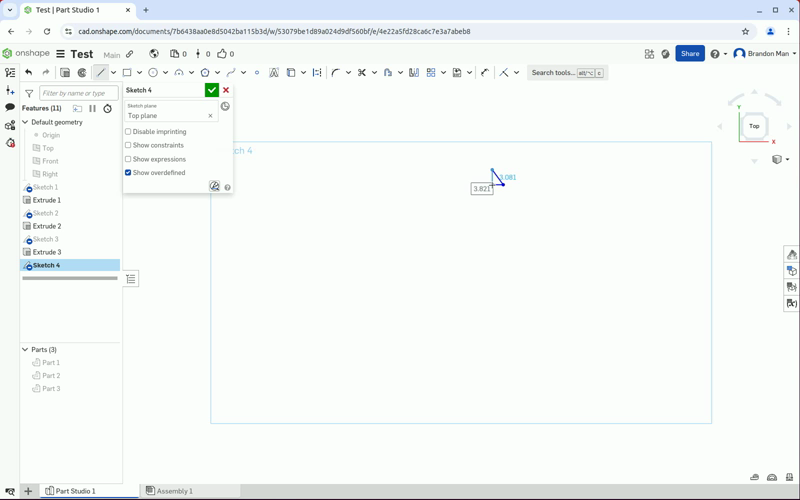
key_up(shift)
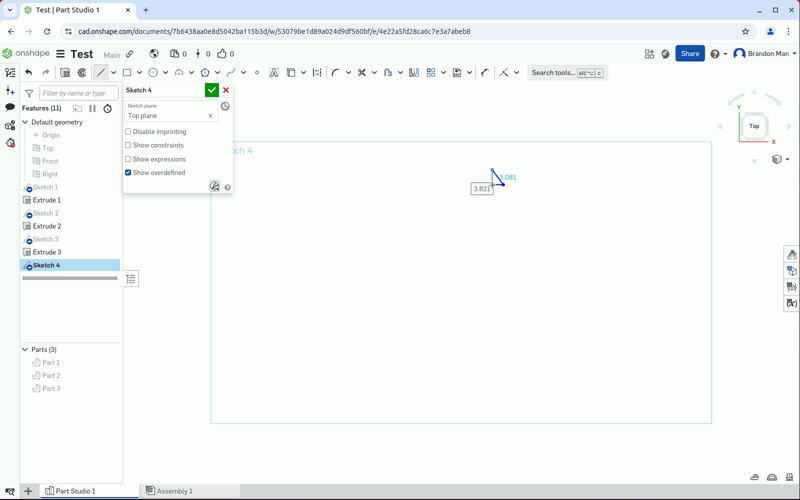
click(492, 184)
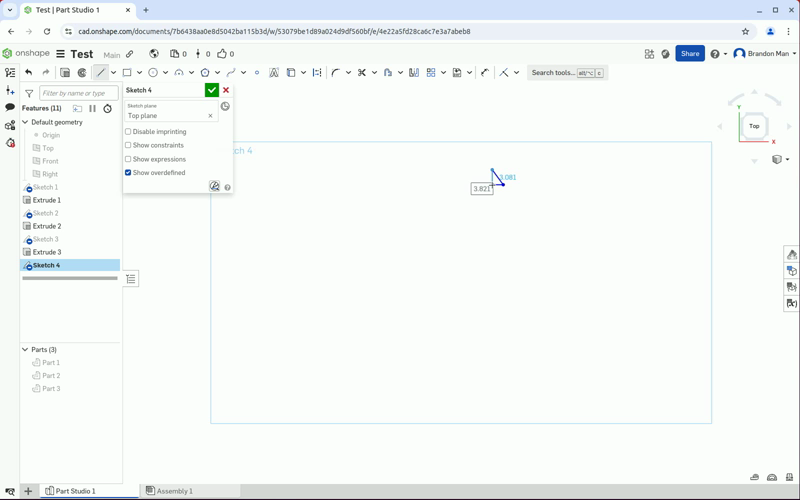
key(esc)
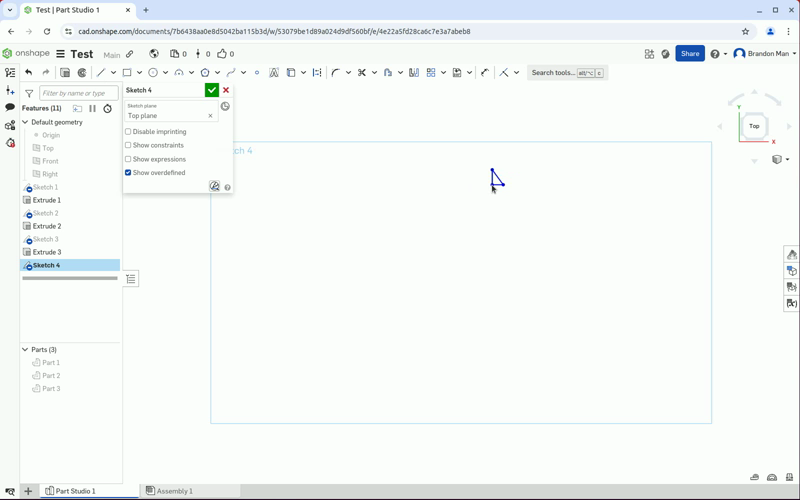
mouse_move(494, 181)
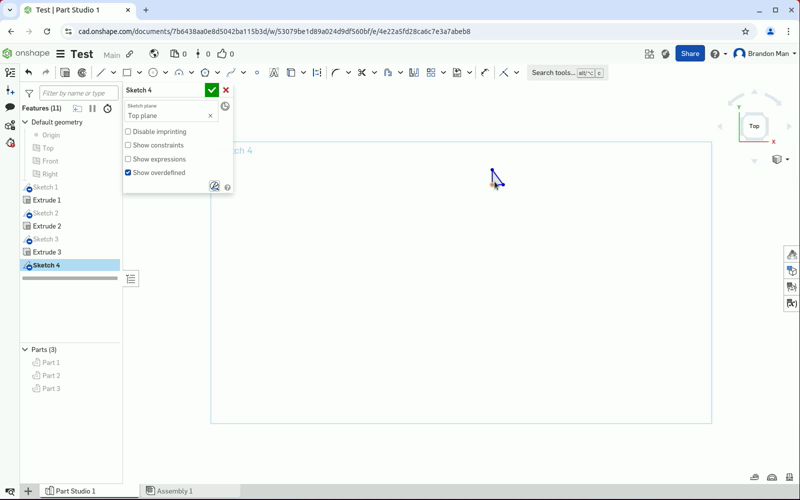
scroll(6)
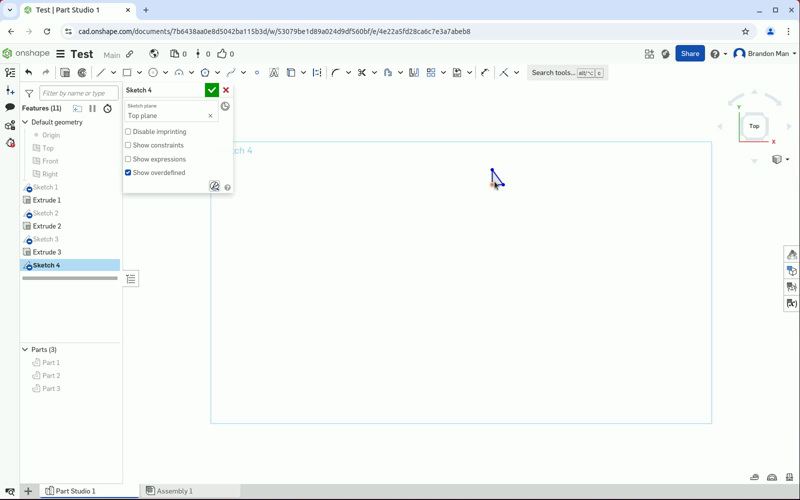
scroll(6)
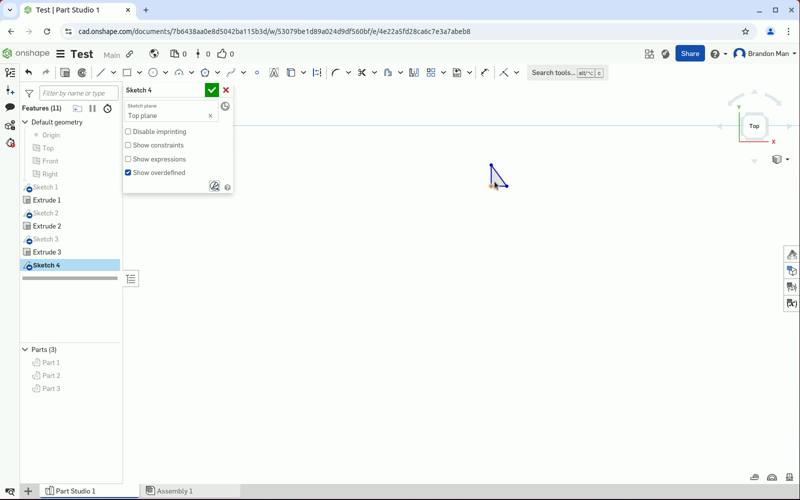
scroll(6)
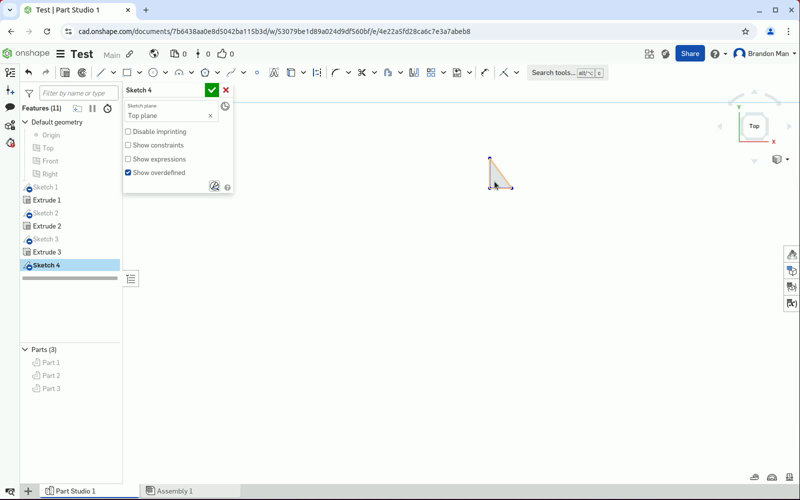
scroll(6)
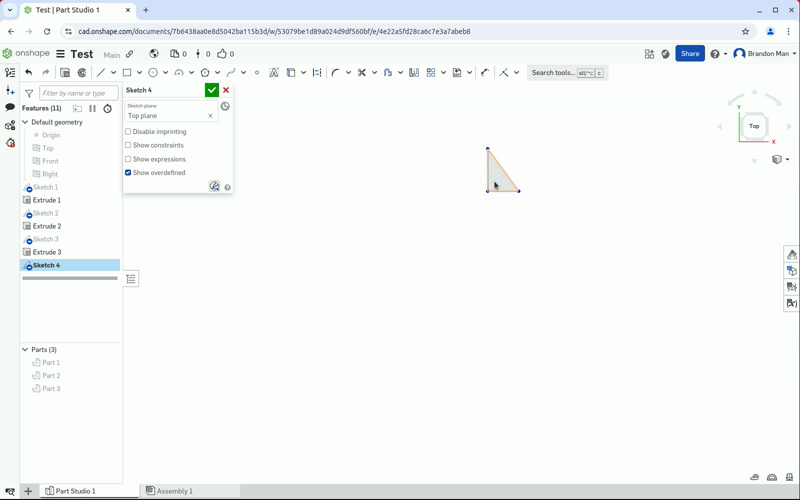
scroll(6)
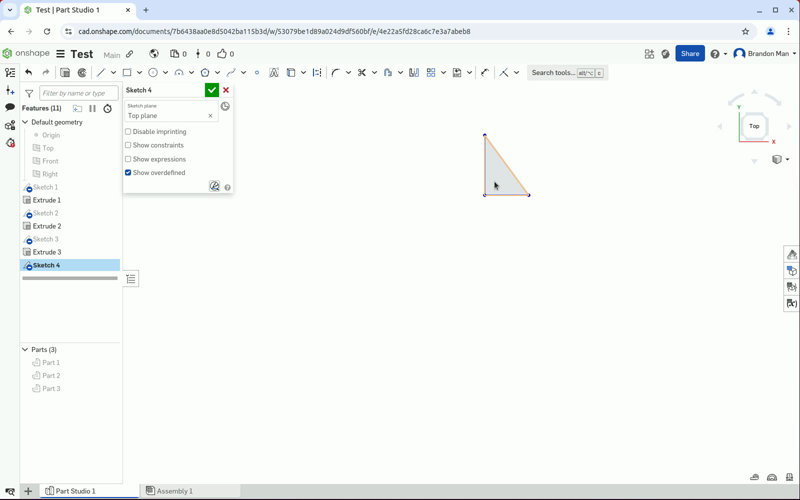
scroll(6)
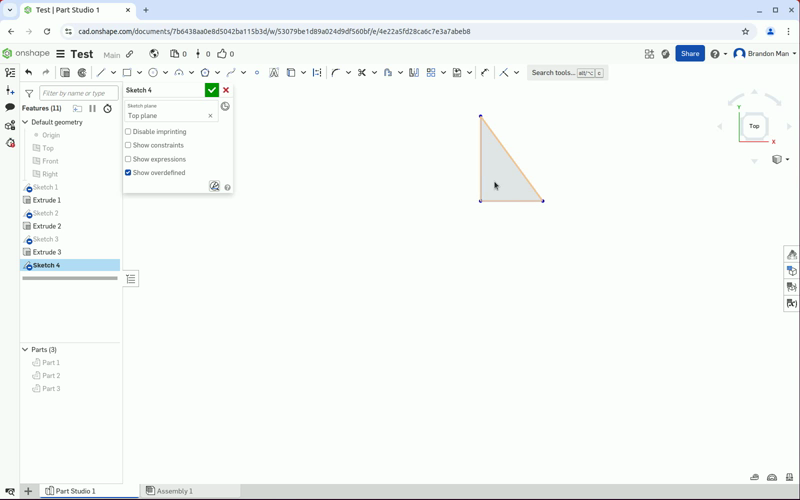
scroll(6)
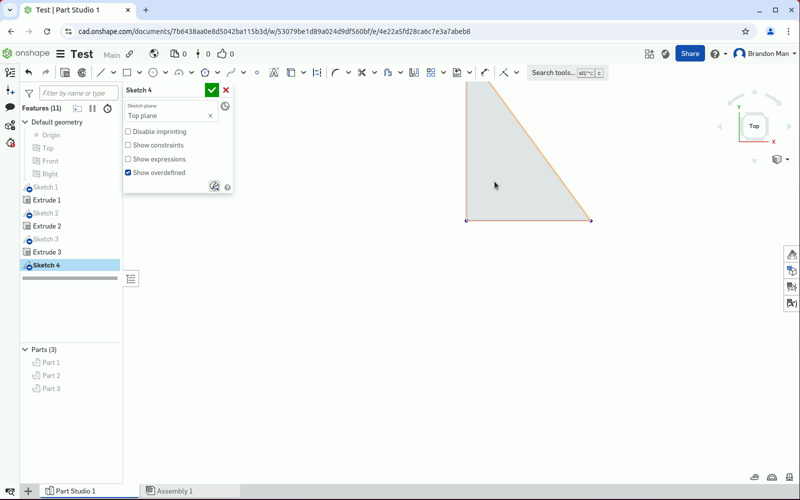
click(494, 181)
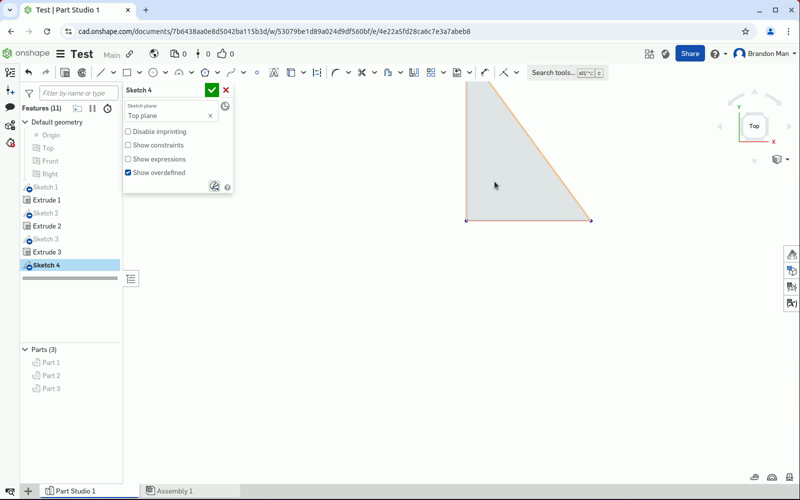
scroll(-6)
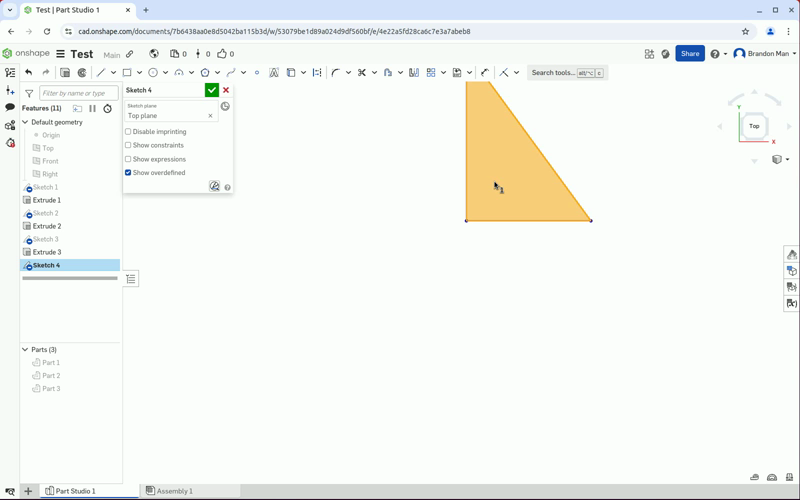
scroll(-6)
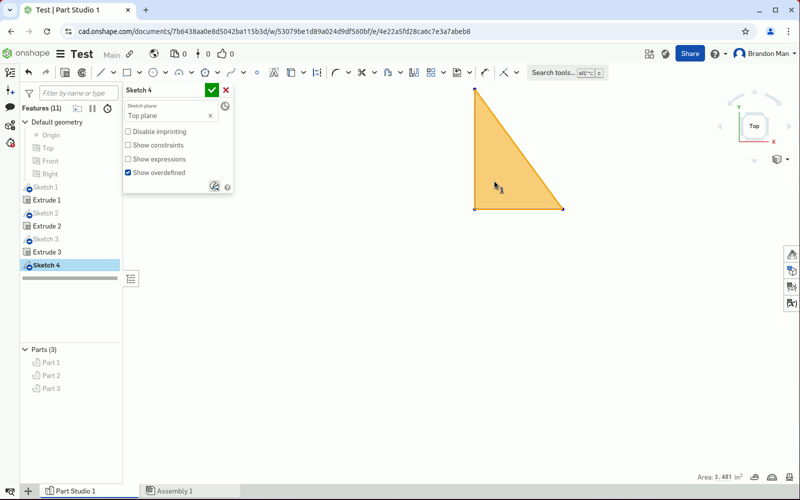
scroll(-6)
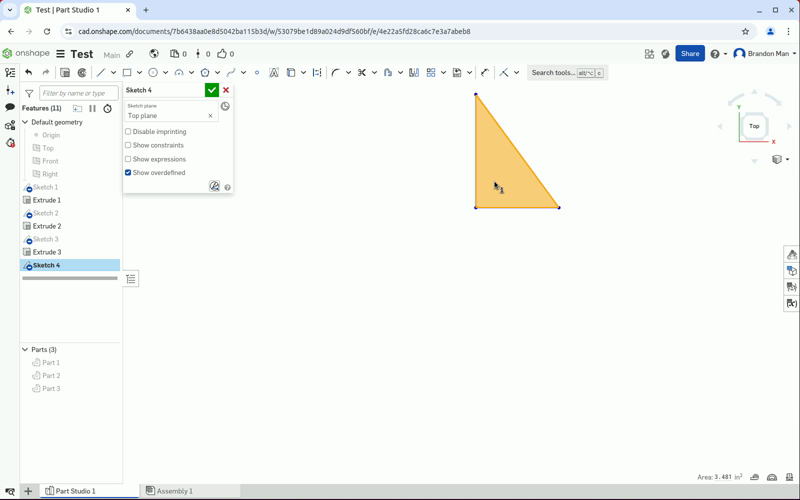
scroll(-6)
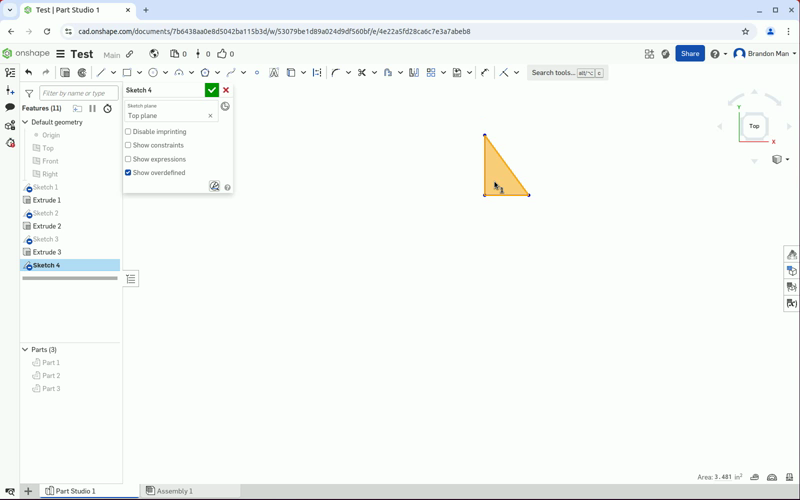
scroll(-6)
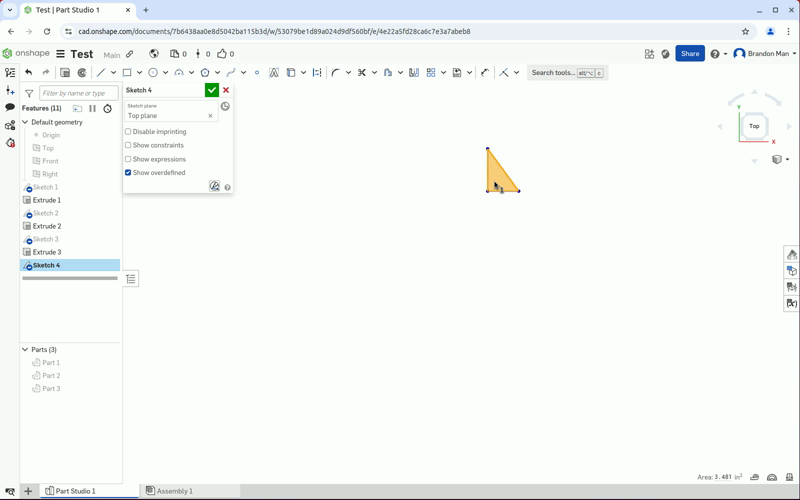
scroll(-6)
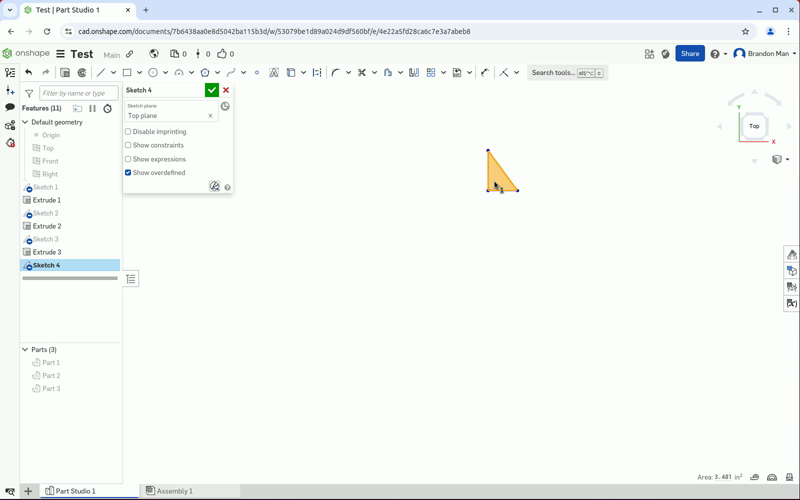
scroll(-6)
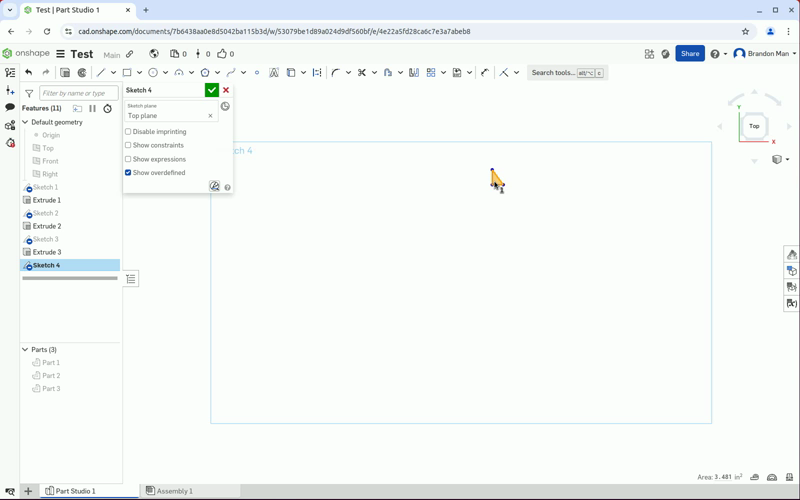
mouse_move(73, 352)
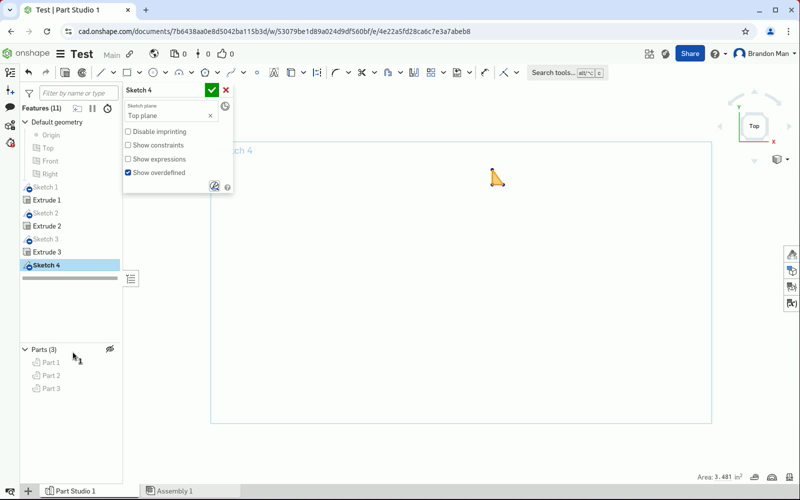
key(shift+y)
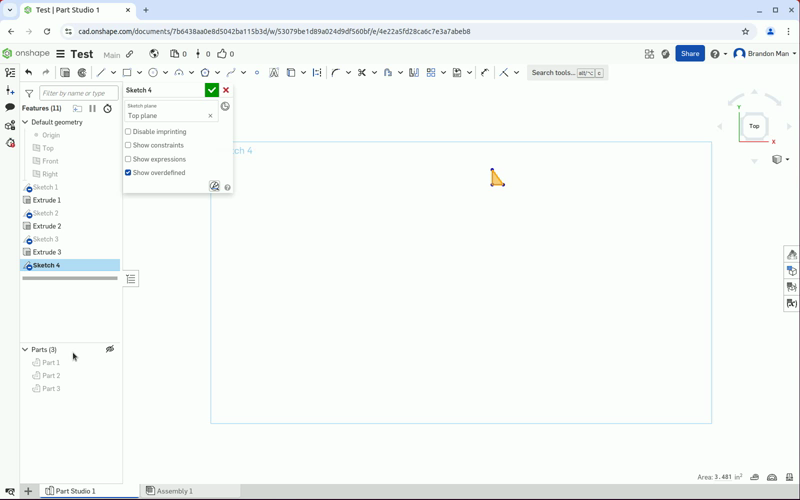
key(shift+e)
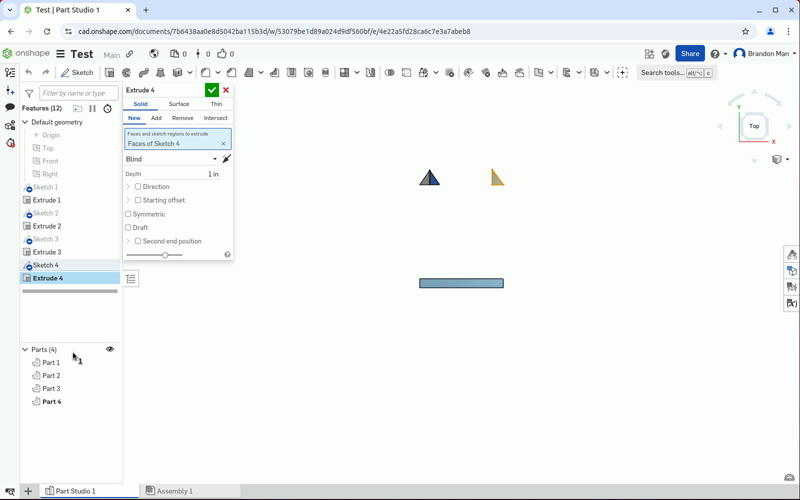
mouse_move(143, 106)
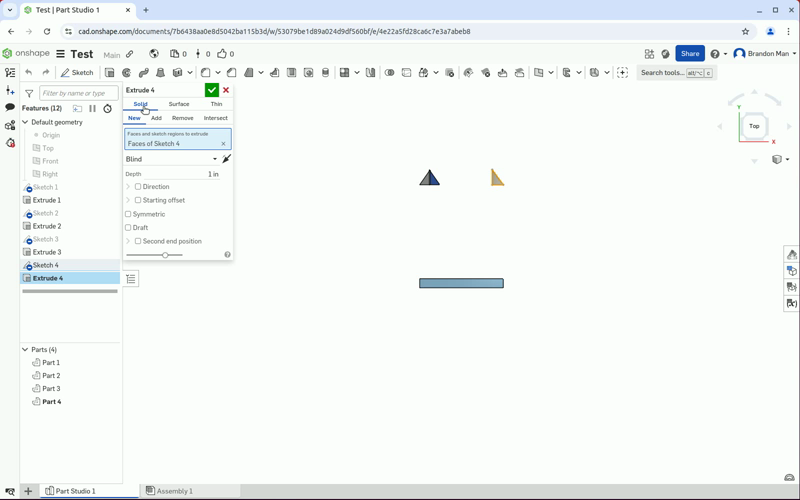
click(143, 106)
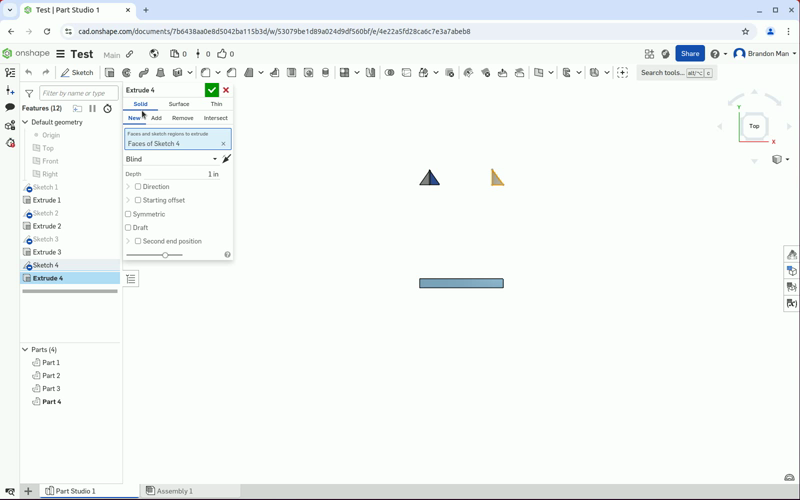
mouse_move(137, 120)
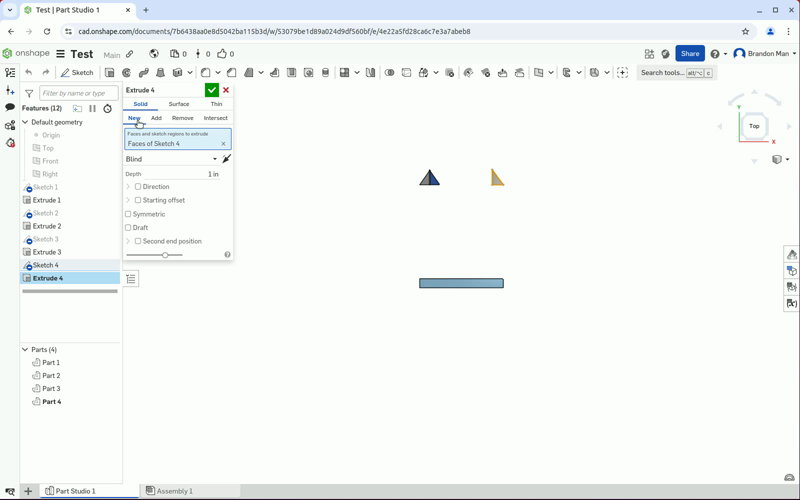
click(137, 120)
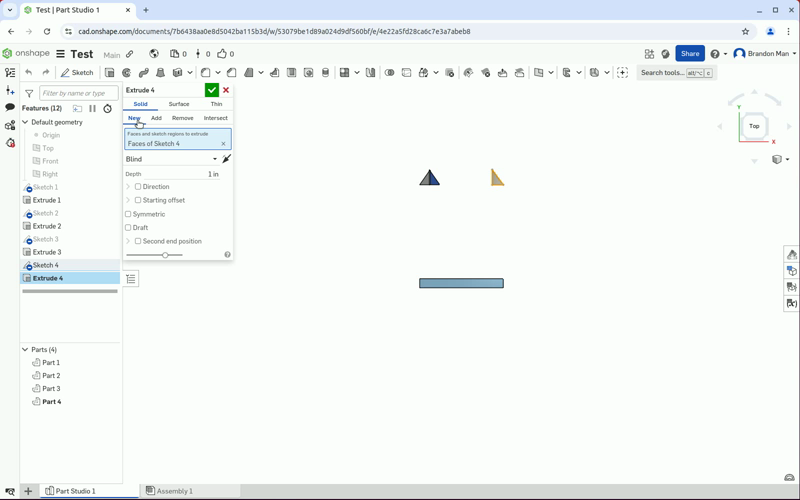
key(tab, 4)
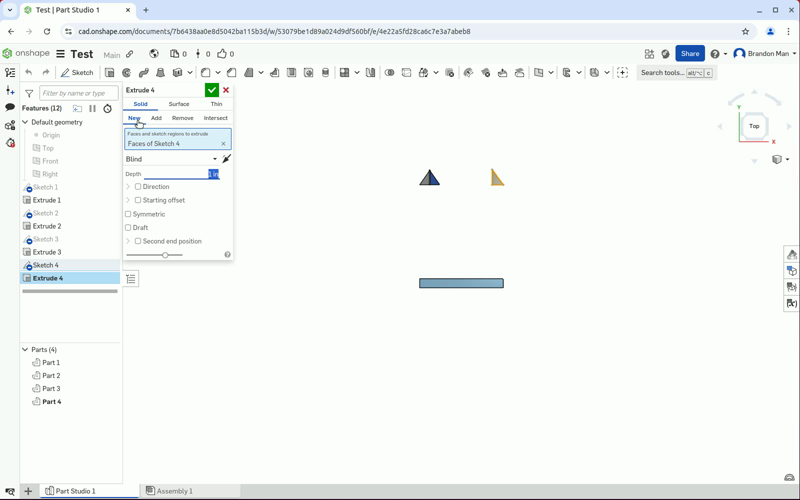
text(1.204)
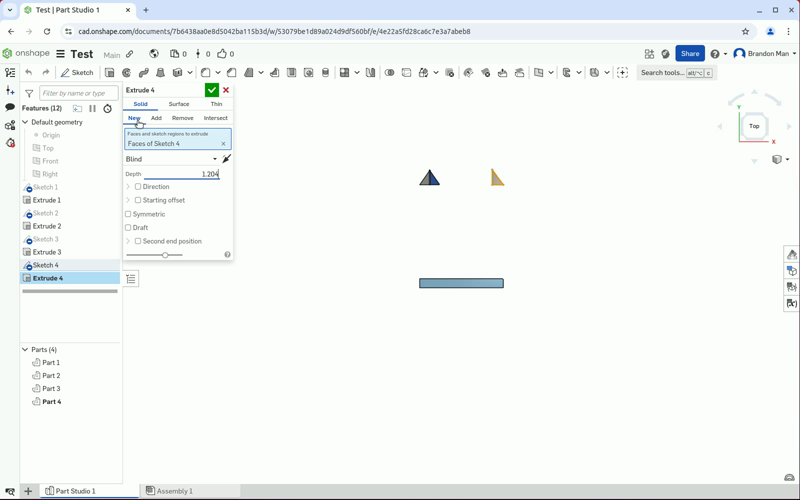
key(enter)
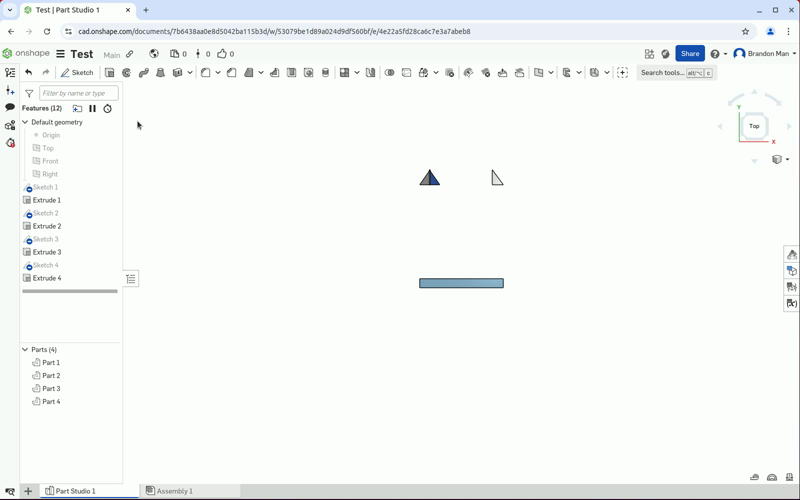
key(shift+h)
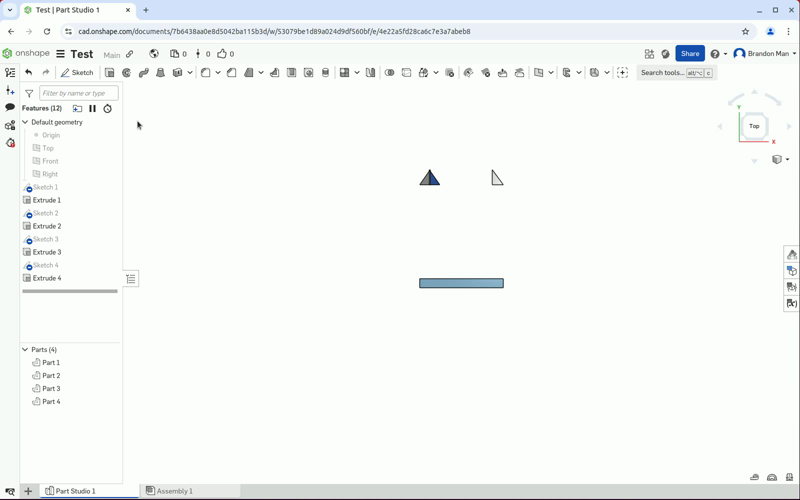
key(shift+h)
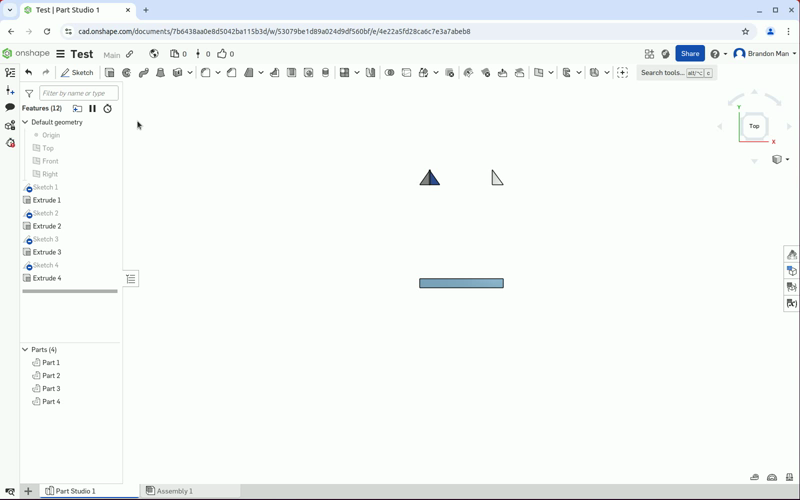
mouse_move(73, 189)
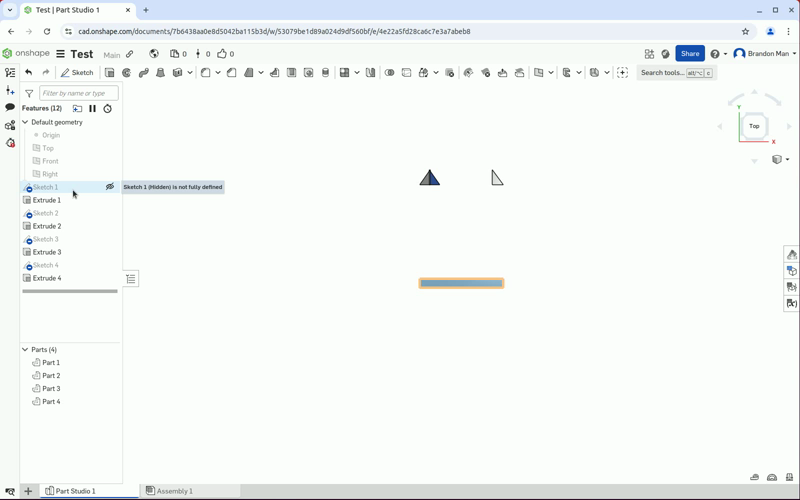
click(73, 189)
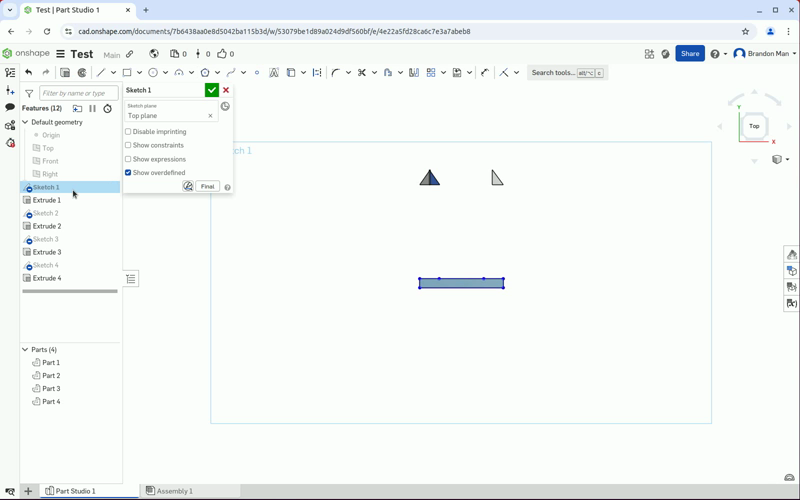
mouse_move(229, 92)
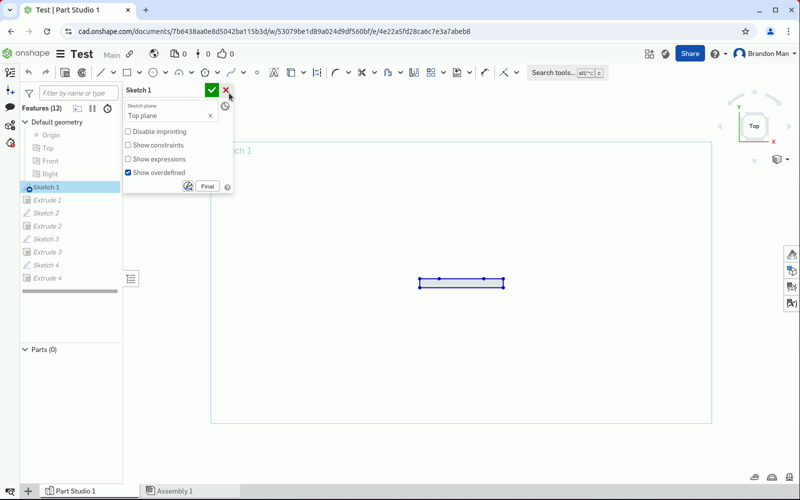
click(229, 92)
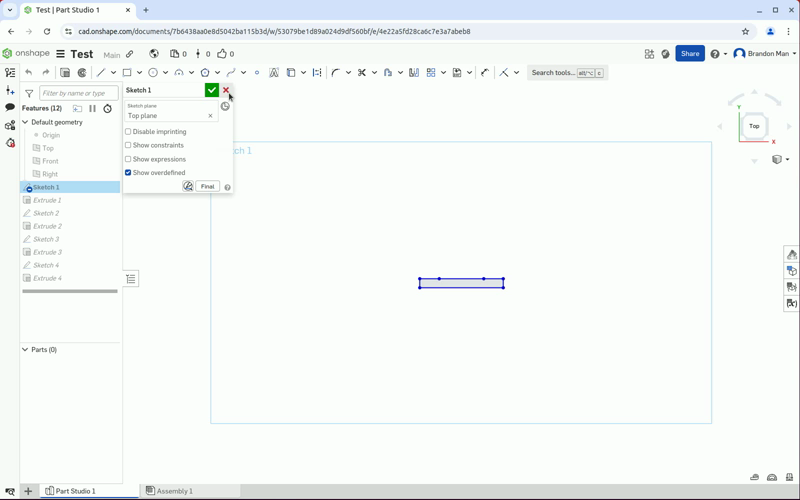
key(shift+s)
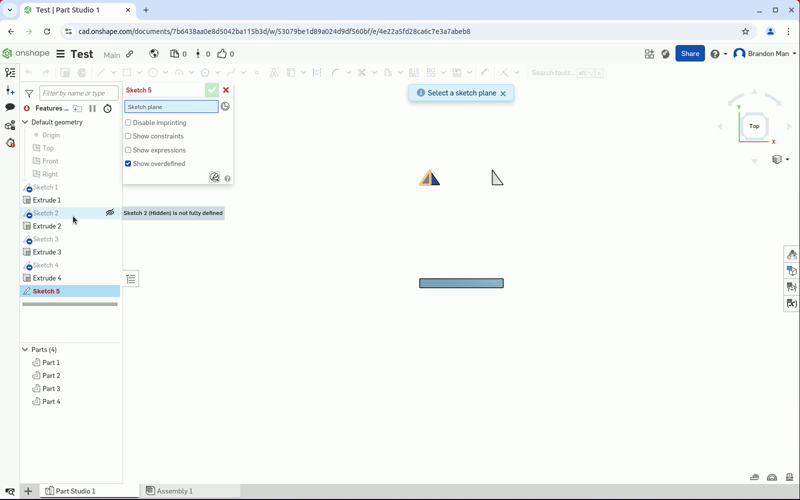
scroll(3)
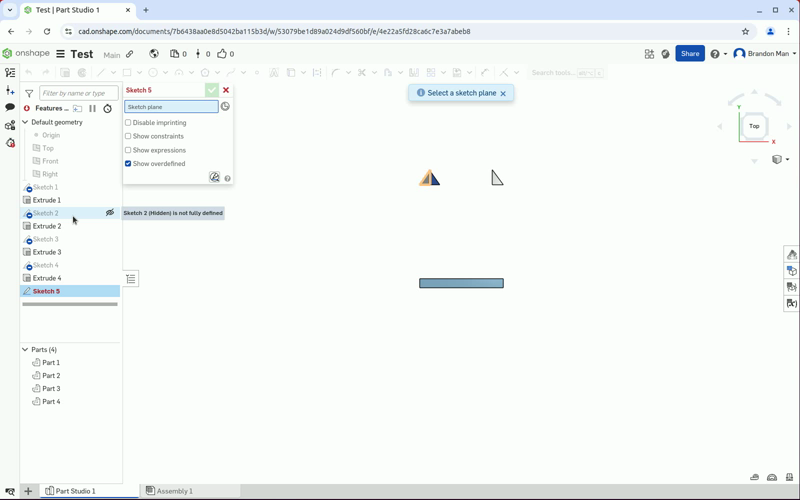
mouse_move(73, 150)
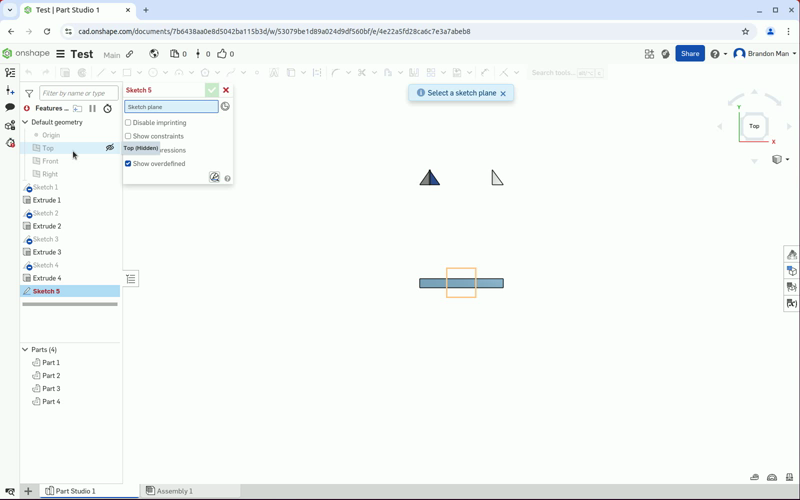
click(73, 150)
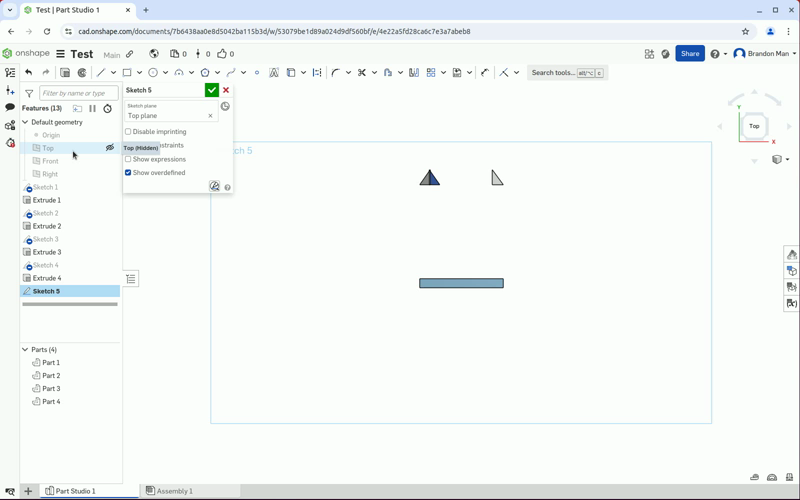
mouse_move(73, 352)
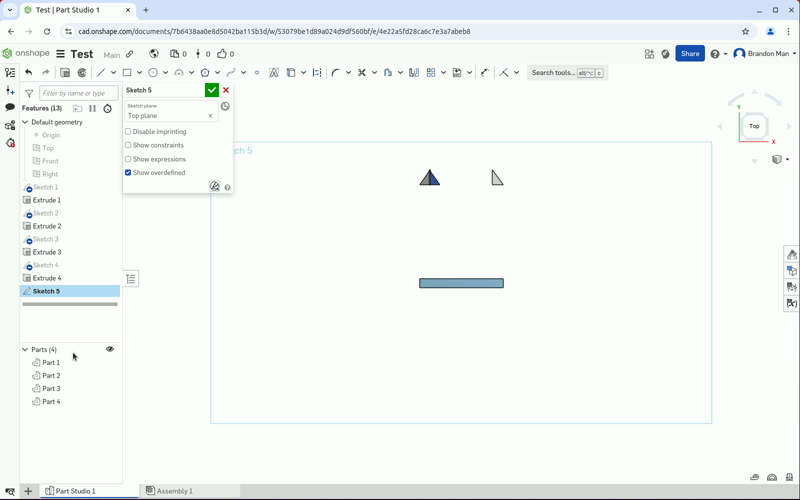
key(y)
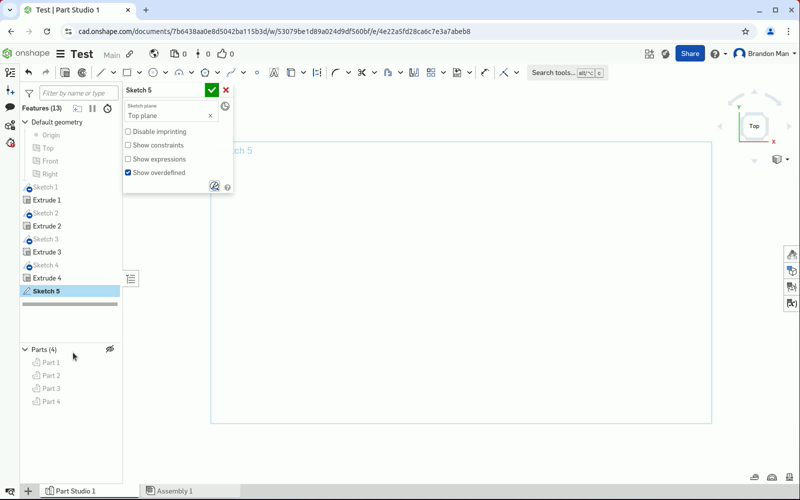
key(l)
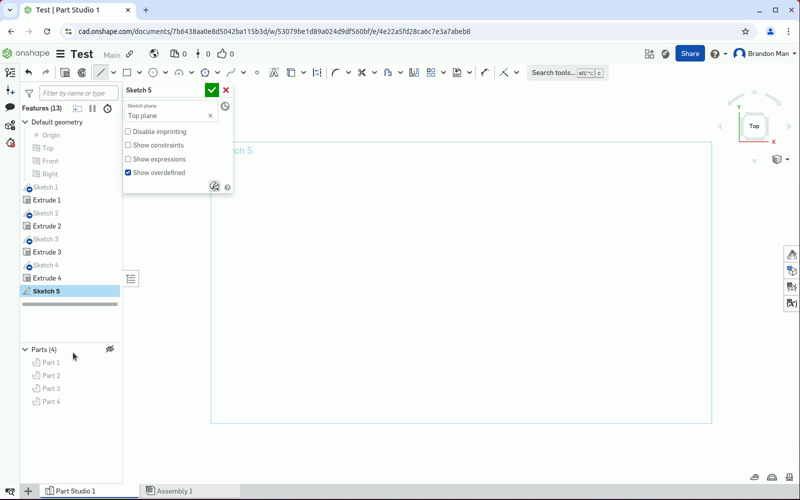
key_down(shift)
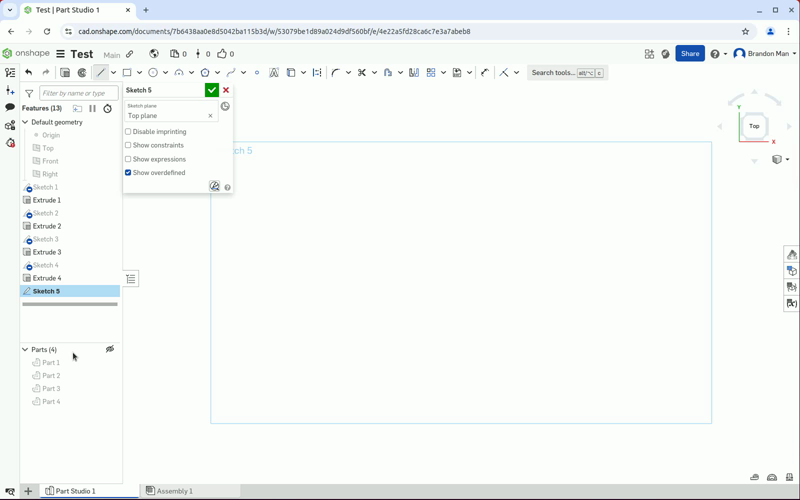
mouse_move(483, 184)
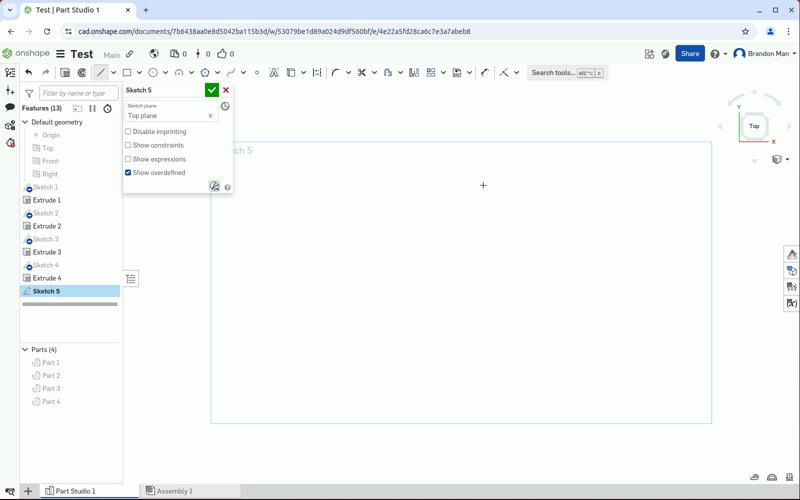
click(483, 184)
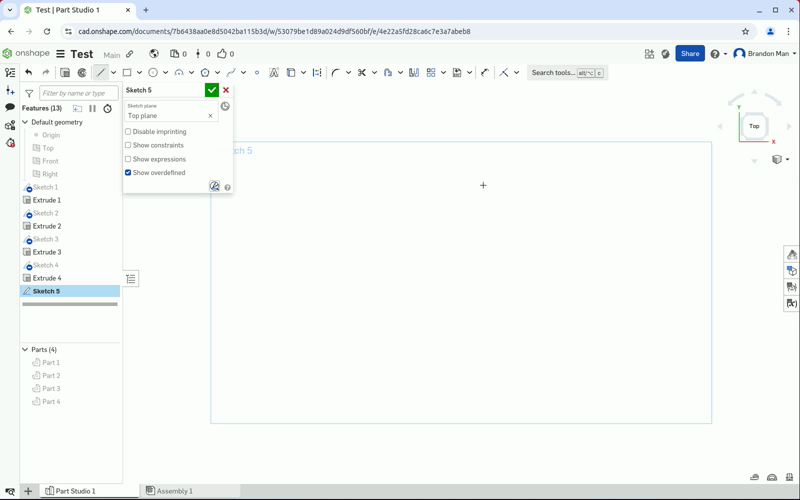
key_up(shift)
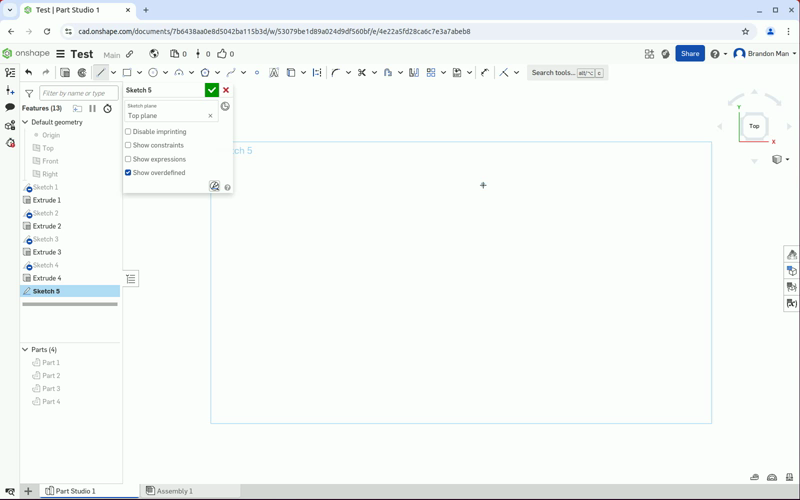
key_down(shift)
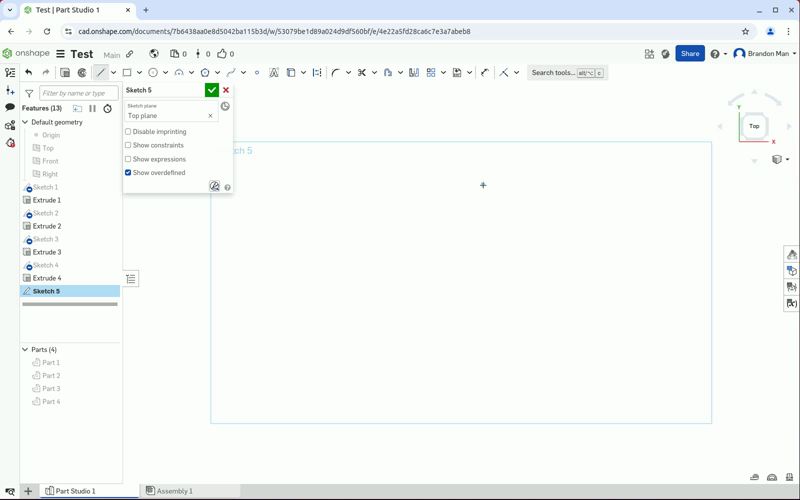
mouse_move(513, 184)
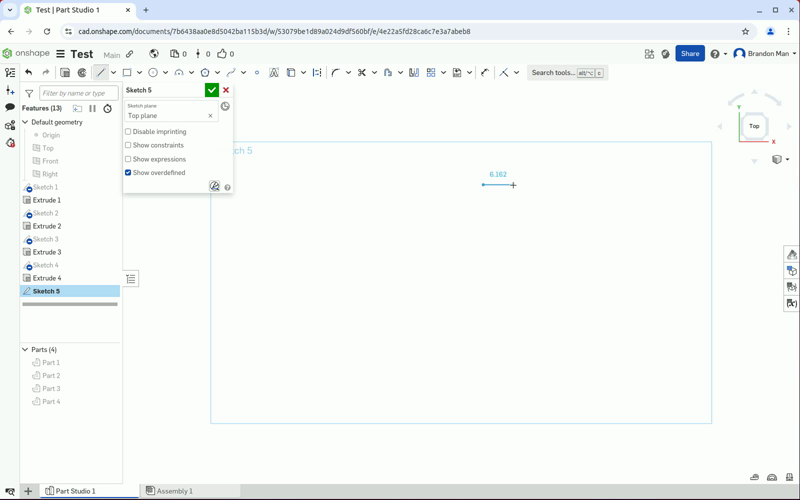
mouse_move(493, 184)
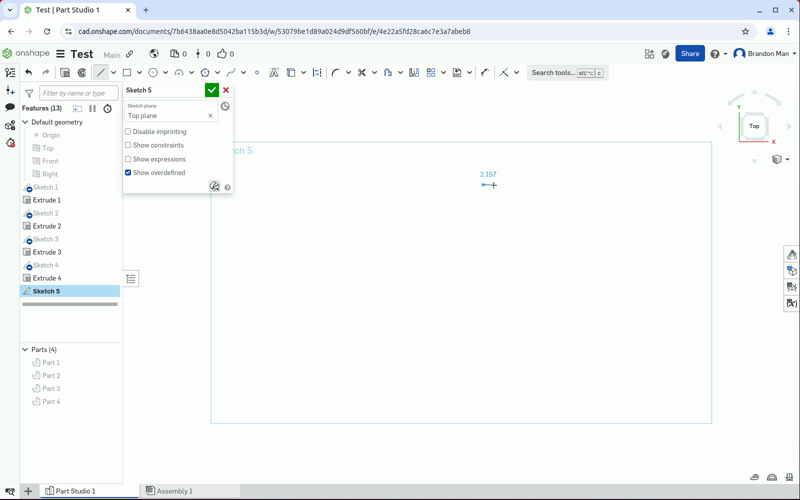
click(493, 184)
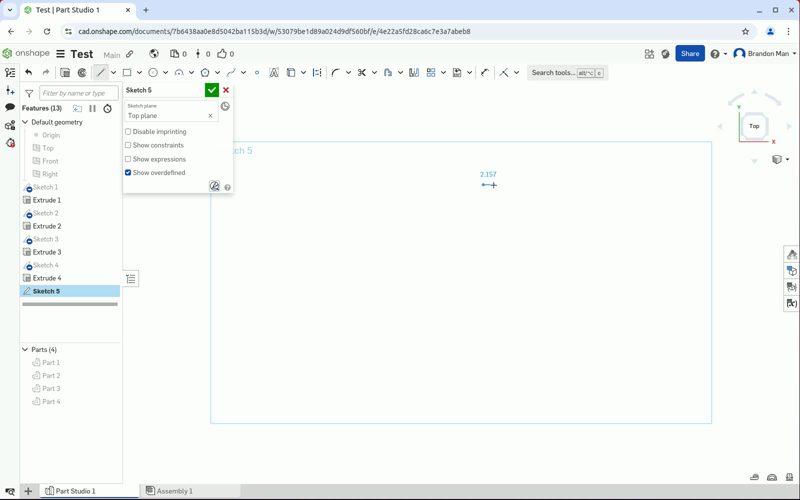
key_up(shift)
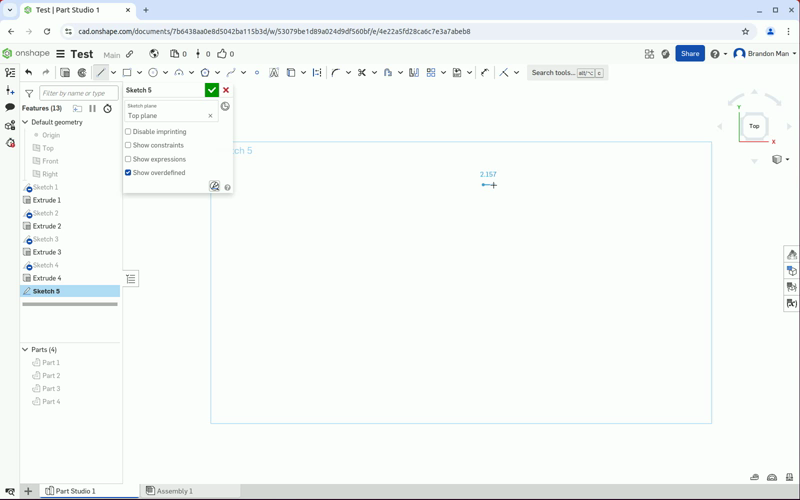
key_down(shift)
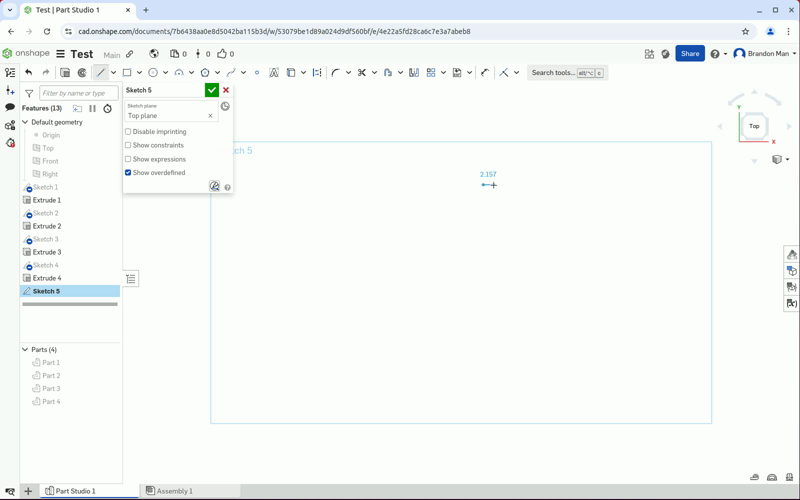
mouse_move(523, 184)
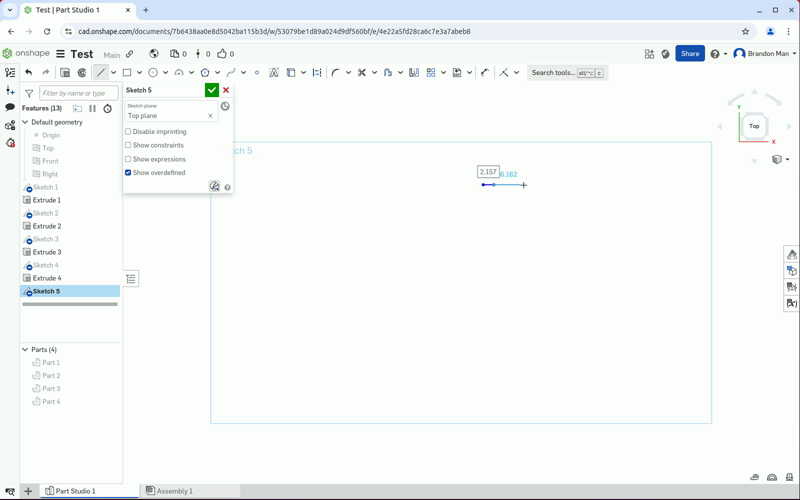
mouse_move(493, 169)
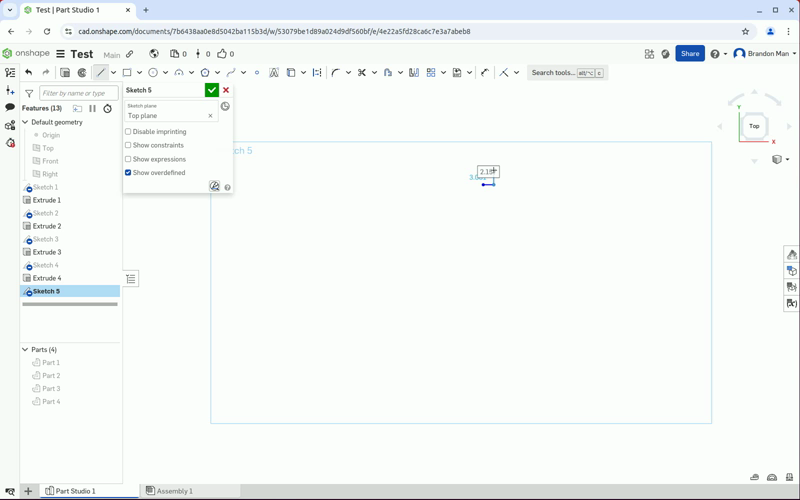
click(493, 169)
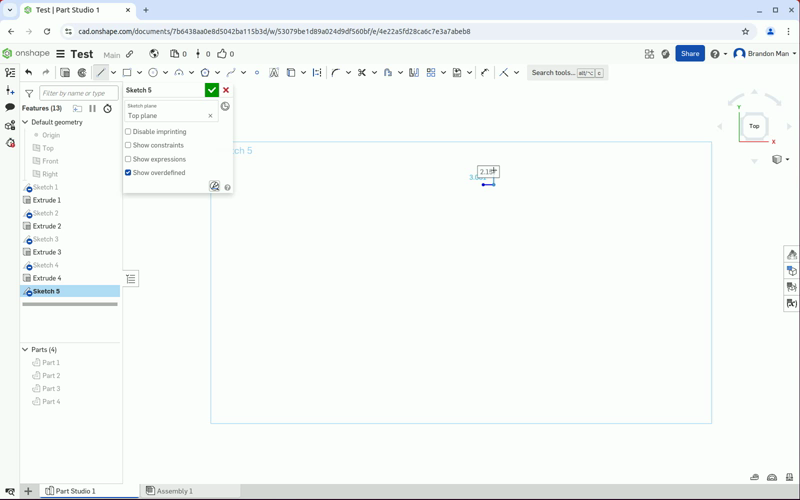
key_up(shift)
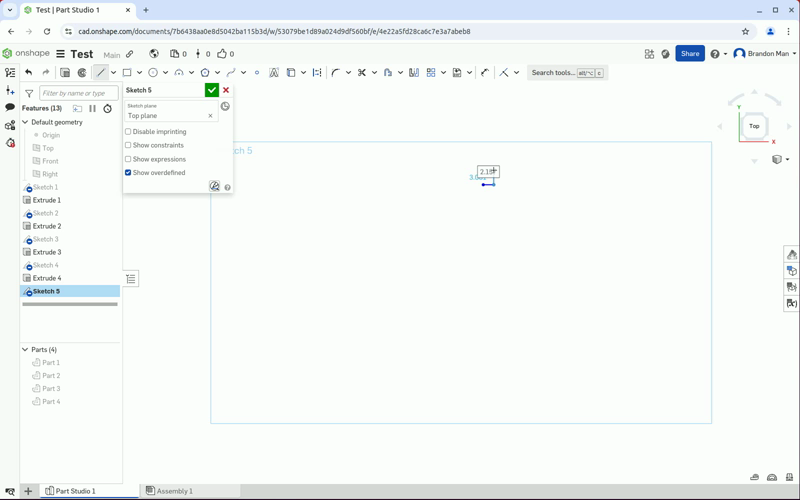
mouse_move(523, 169)
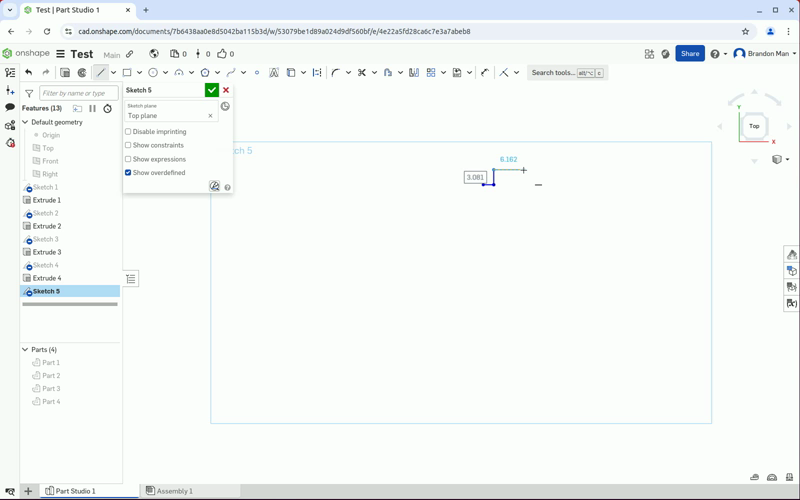
key_down(shift)
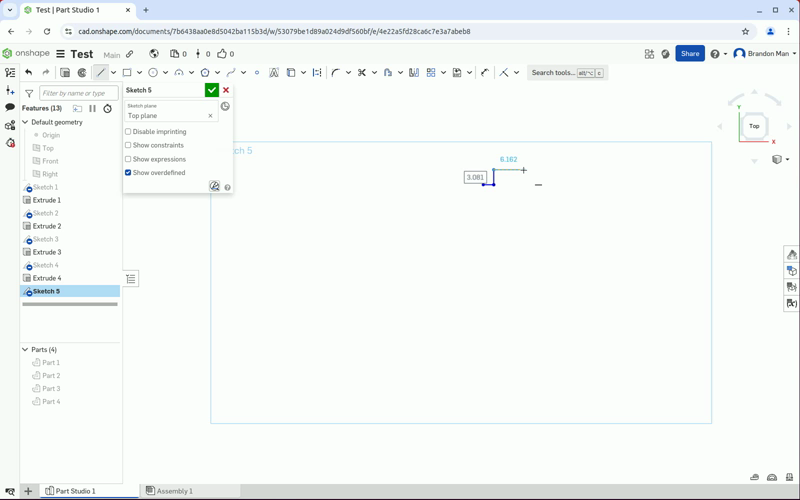
mouse_move(483, 184)
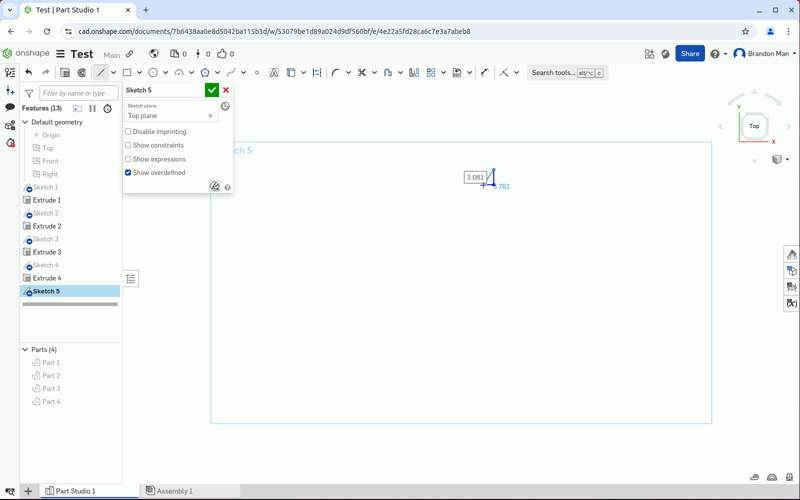
key_up(shift)
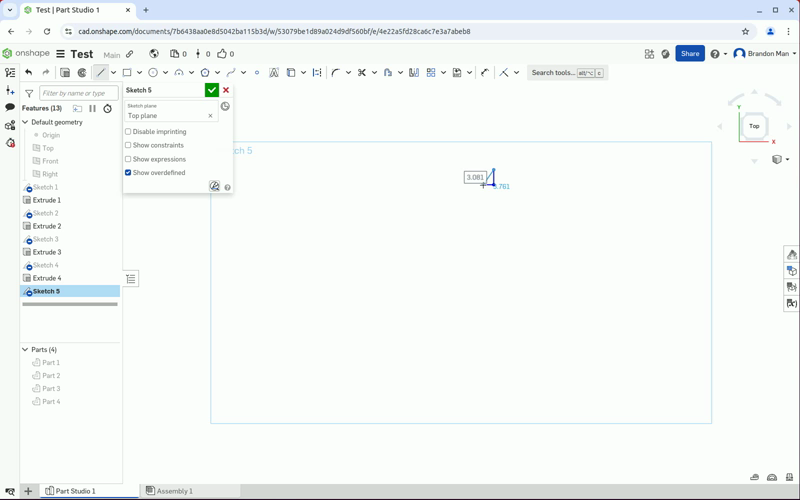
click(483, 184)
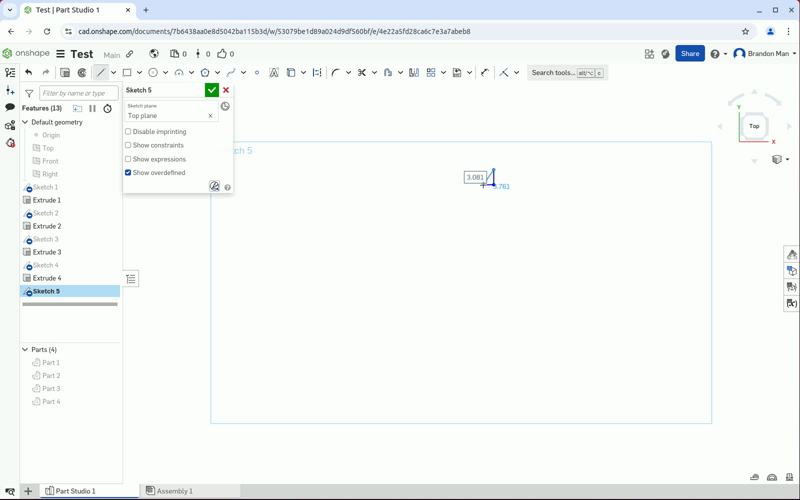
key(esc)
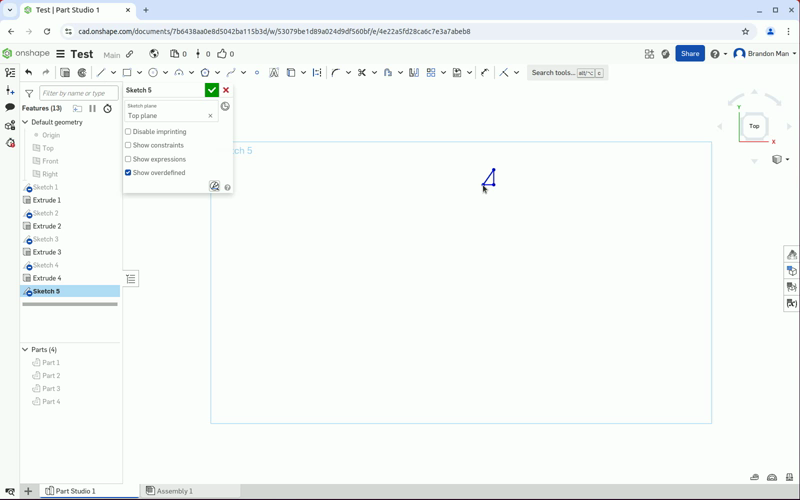
mouse_move(492, 182)
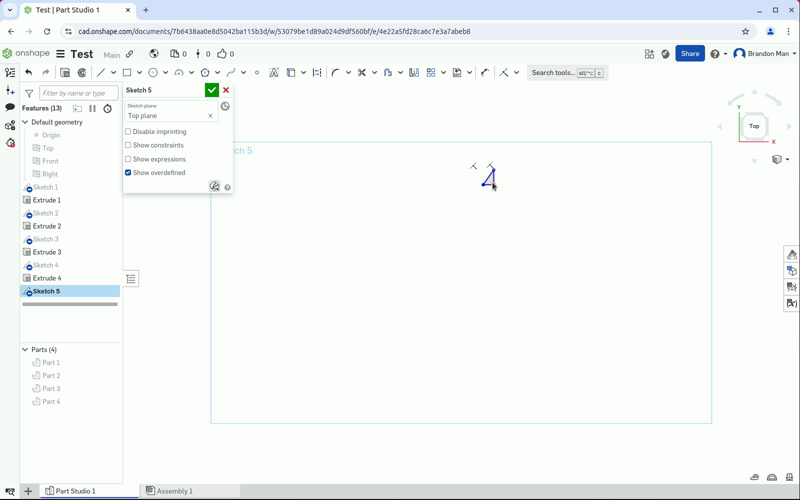
scroll(6)
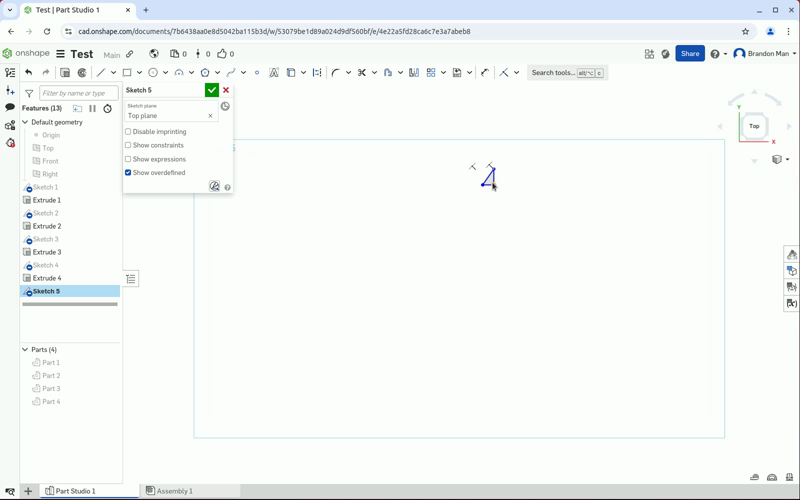
scroll(6)
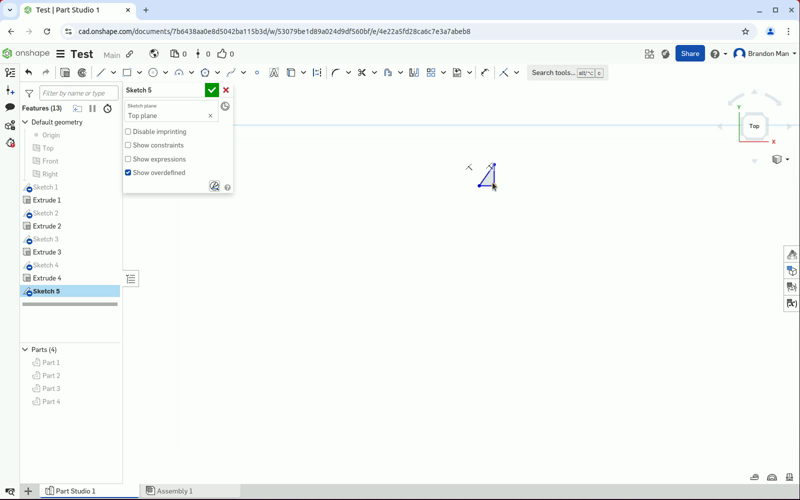
scroll(6)
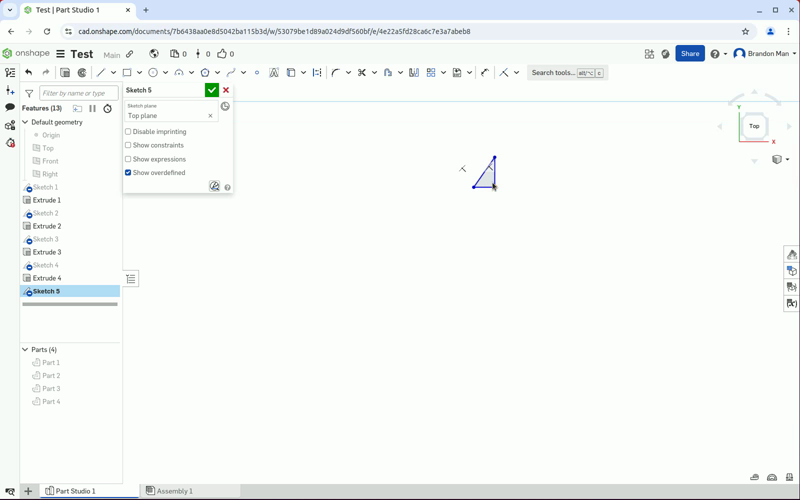
scroll(6)
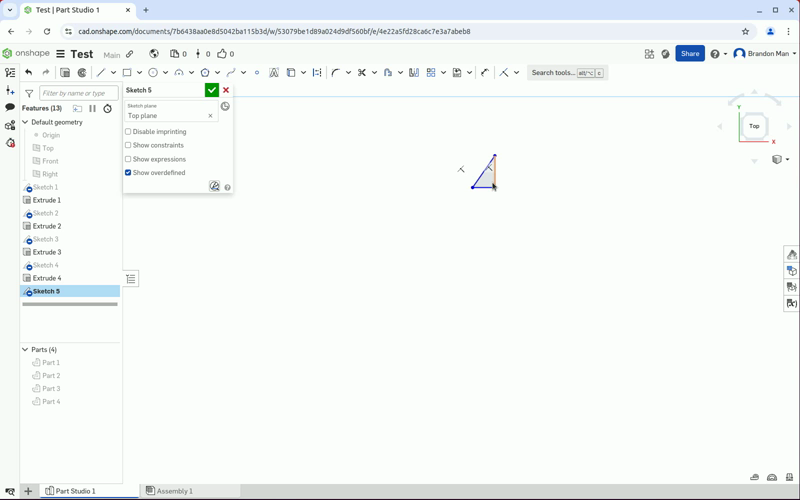
scroll(6)
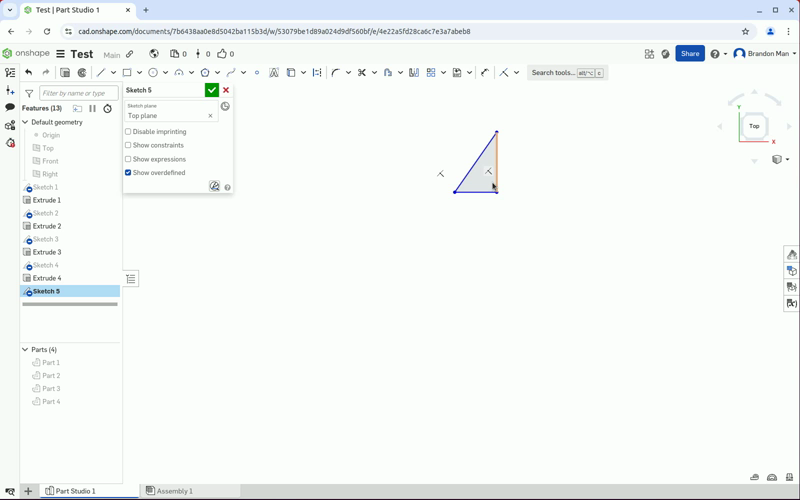
scroll(6)
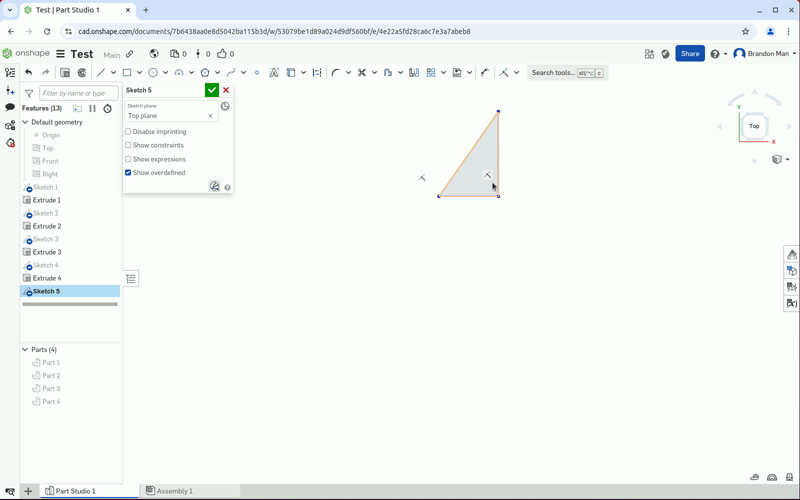
scroll(6)
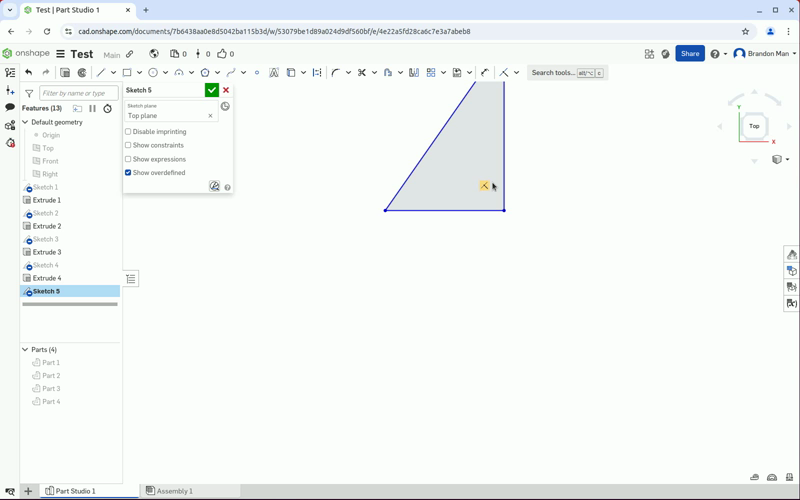
click(492, 182)
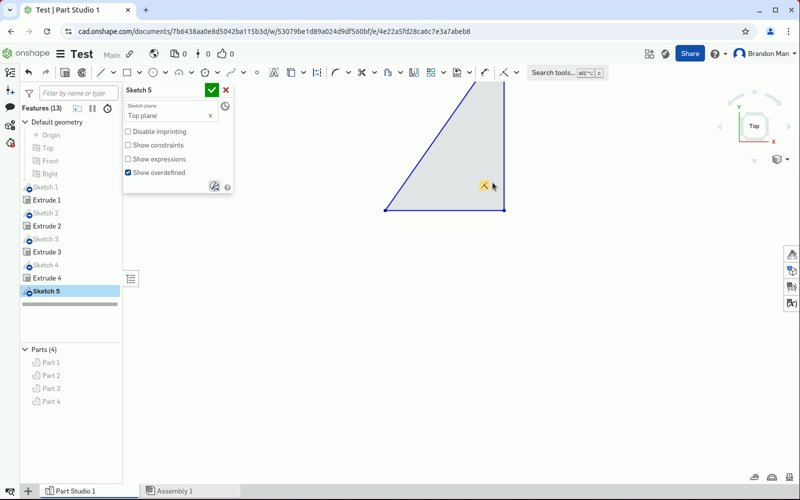
scroll(-6)
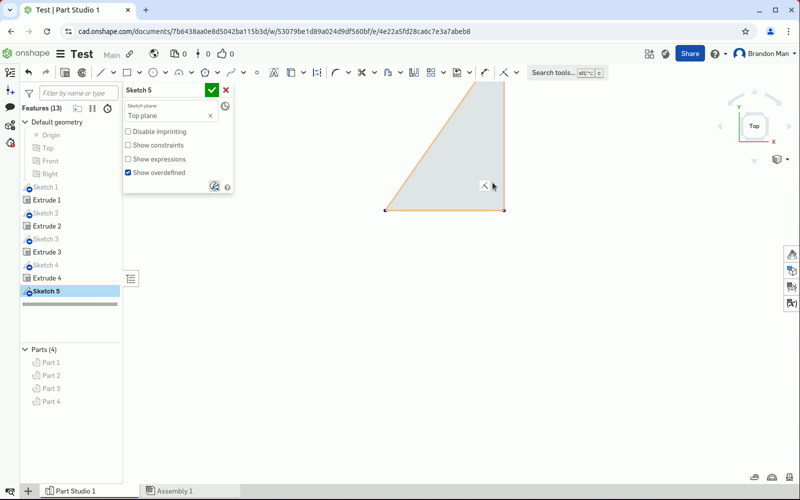
scroll(-6)
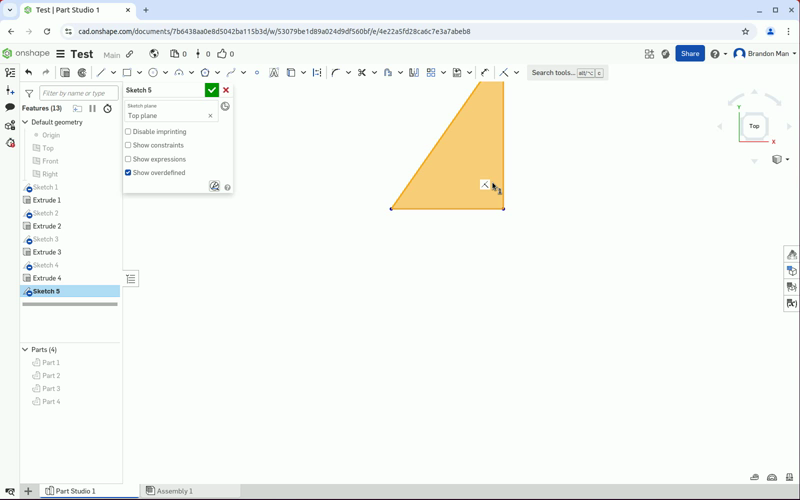
scroll(-6)
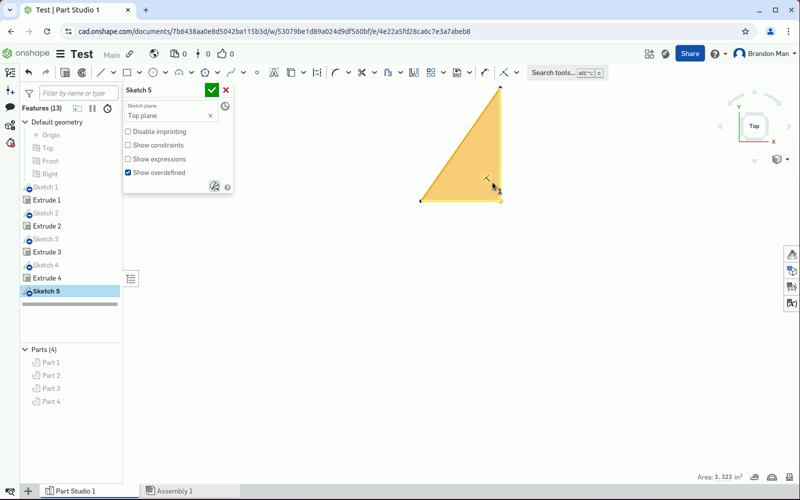
scroll(-6)
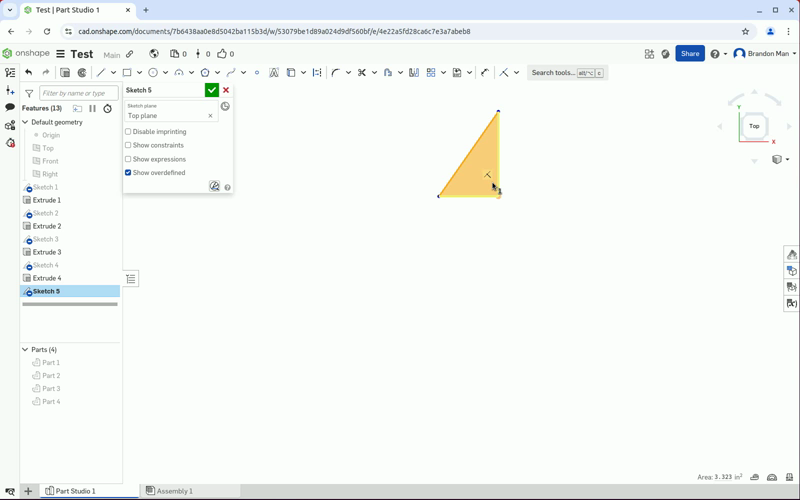
scroll(-6)
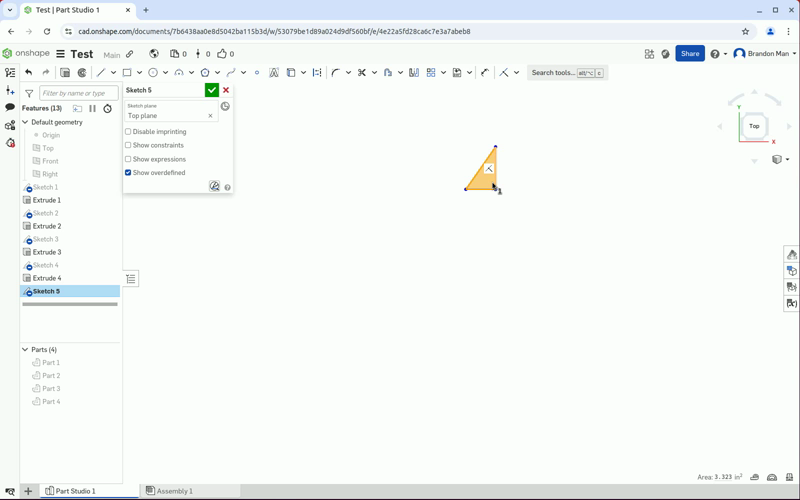
scroll(-6)
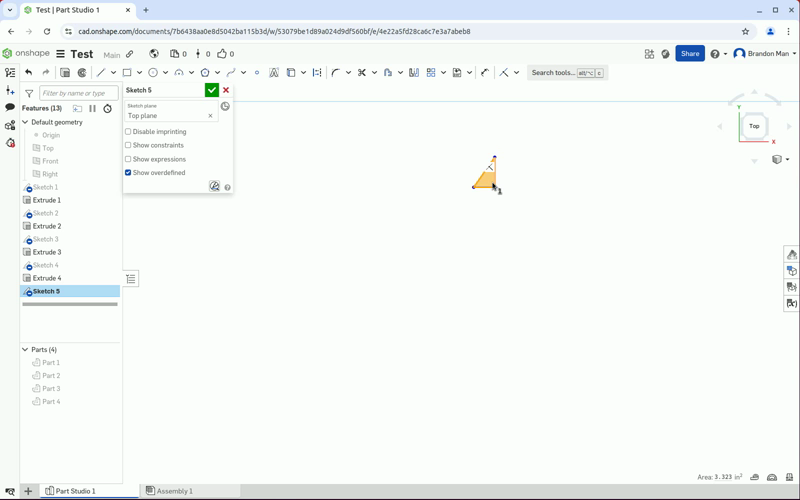
scroll(-6)
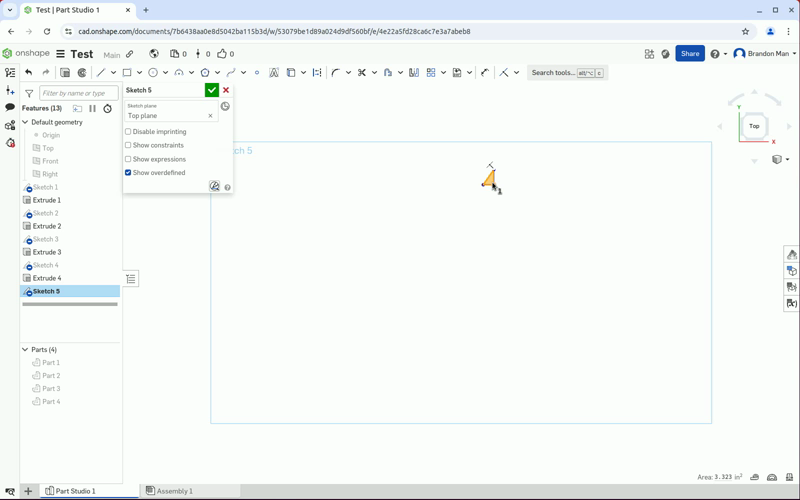
mouse_move(73, 352)
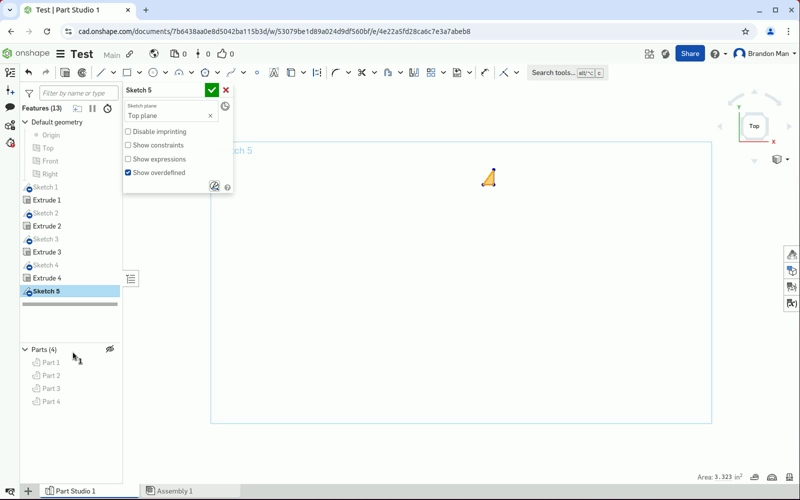
key(shift+y)
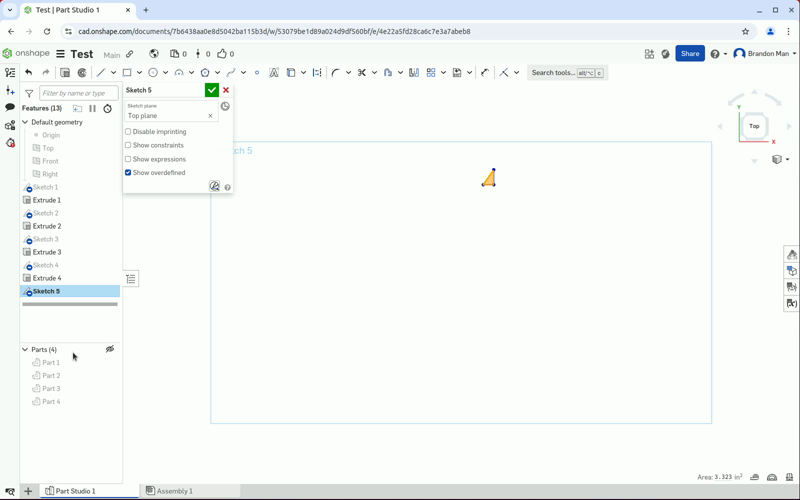
key(shift+e)
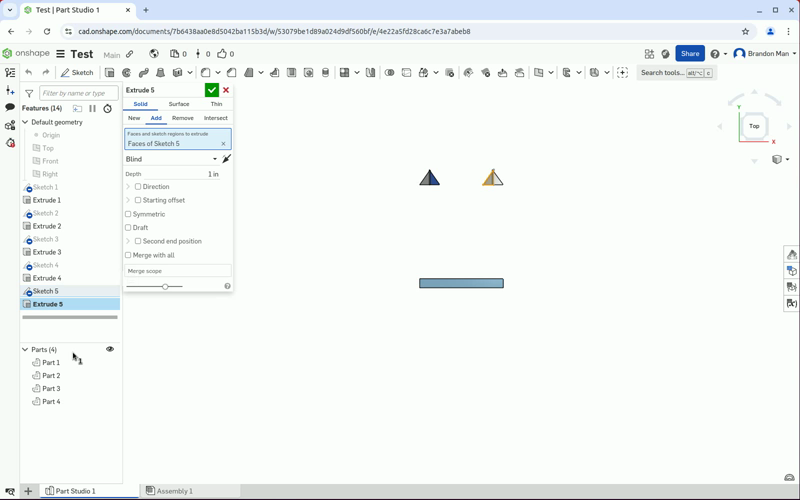
mouse_move(143, 106)
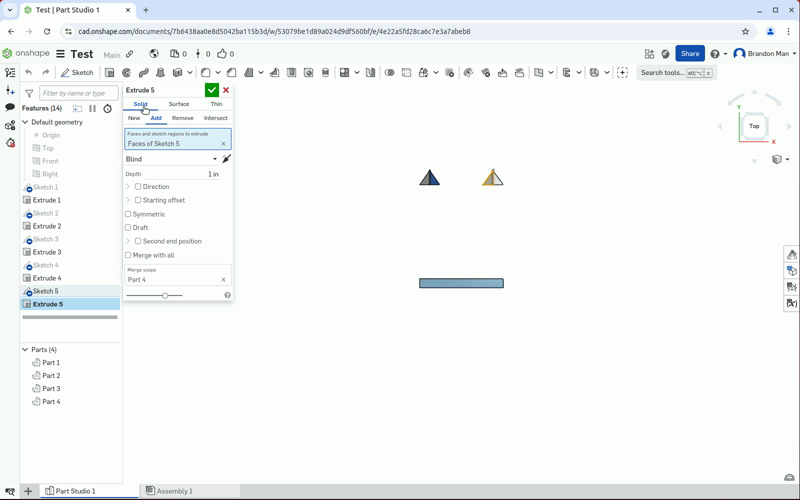
click(143, 106)
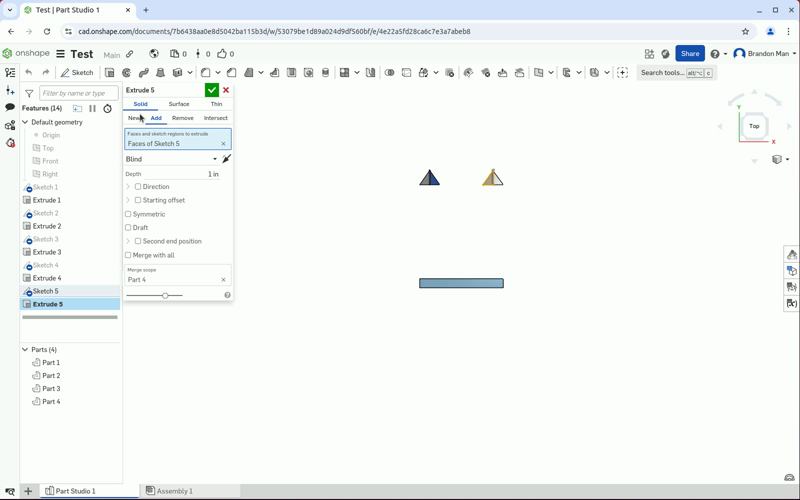
mouse_move(137, 120)
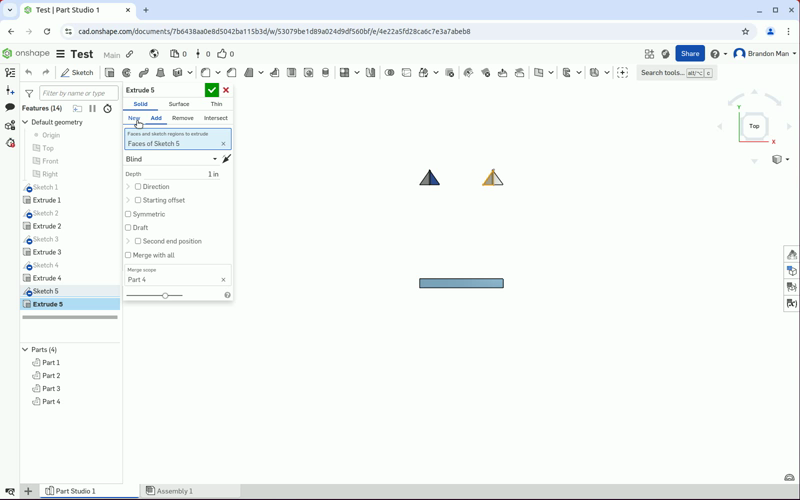
click(137, 120)
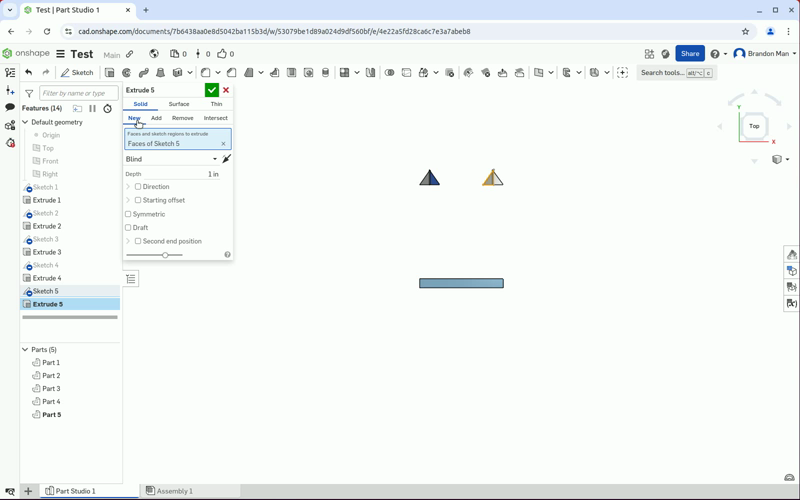
key(tab, 4)
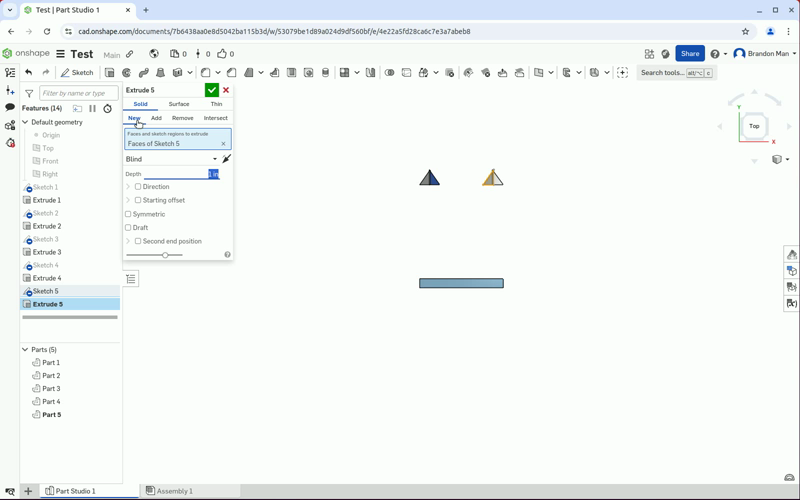
text(1.204)
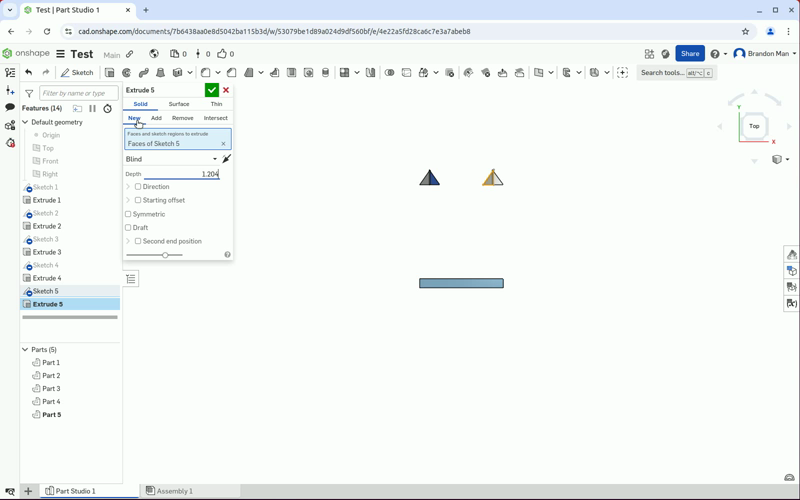
key(enter)
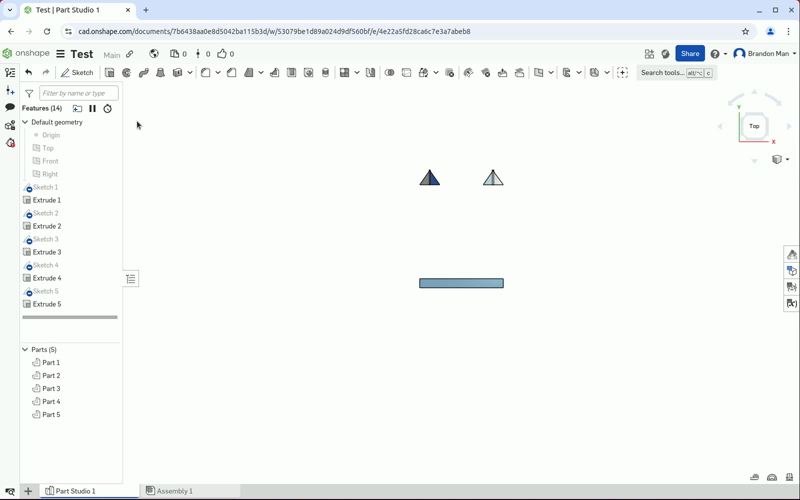
key(shift+h)
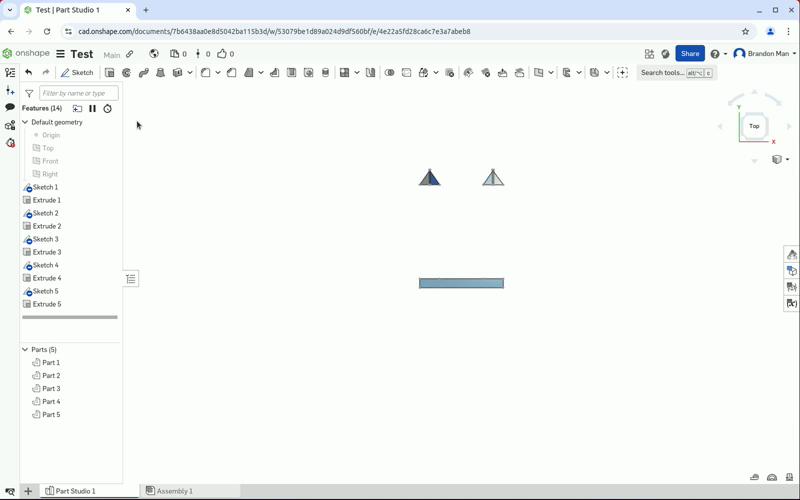
key(shift+h)
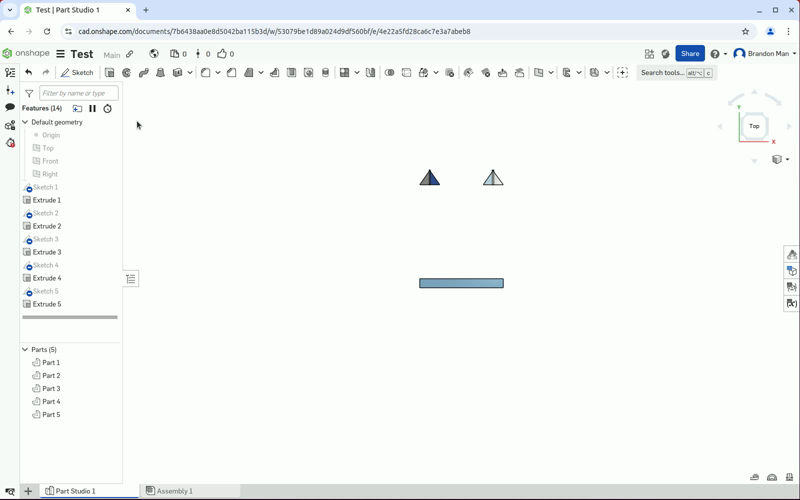
mouse_move(73, 189)
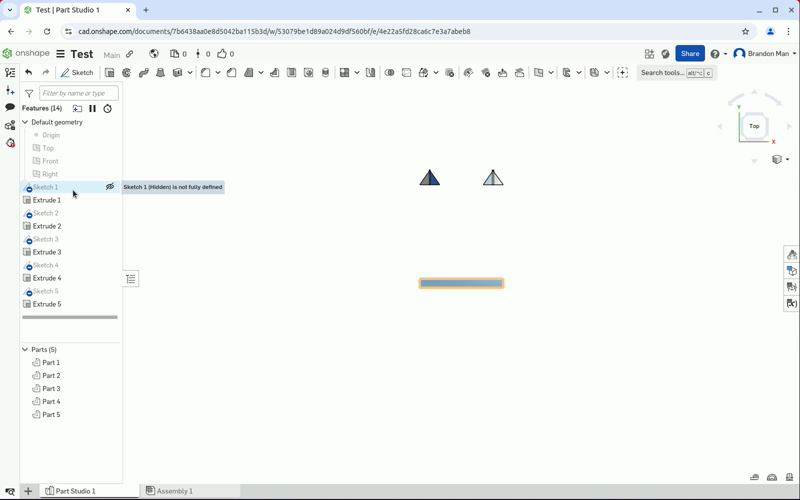
click(73, 189)
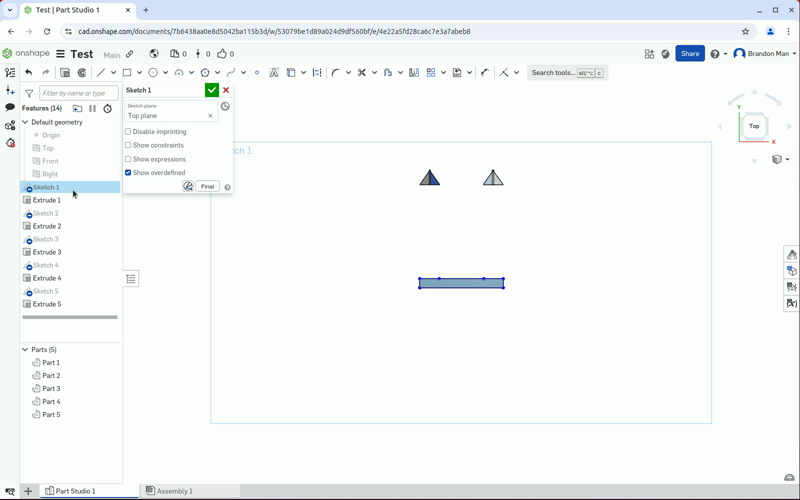
mouse_move(229, 92)
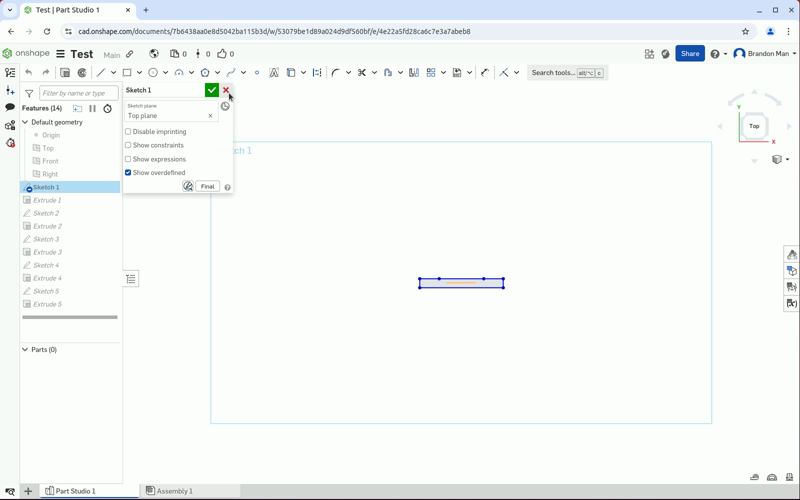
click(229, 92)
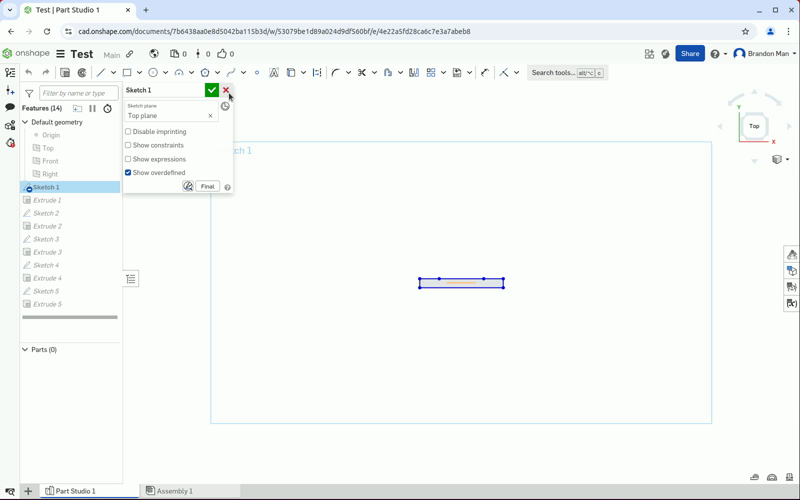
key(shift+s)
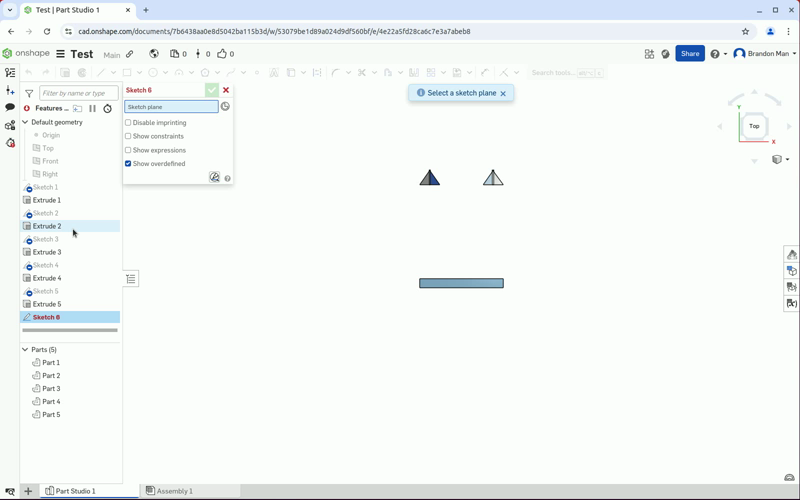
scroll(3)
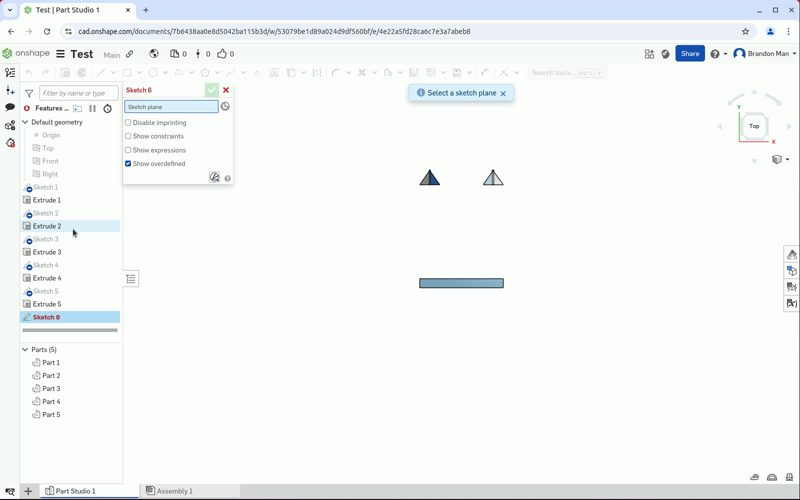
mouse_move(73, 150)
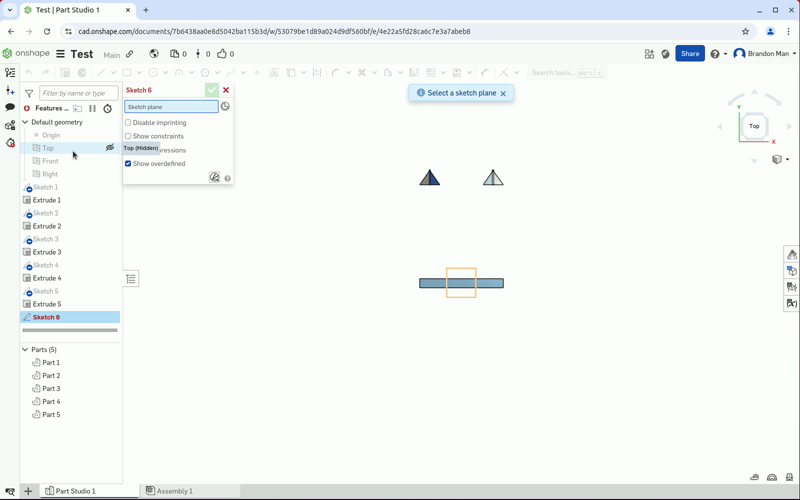
click(73, 150)
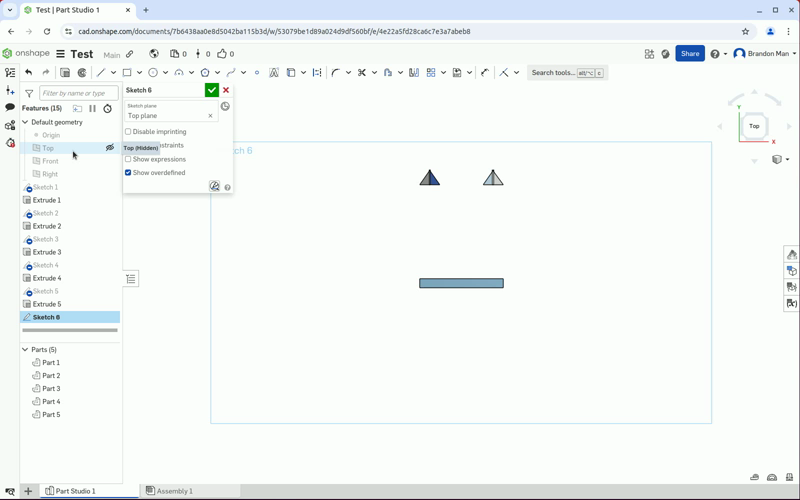
mouse_move(73, 352)
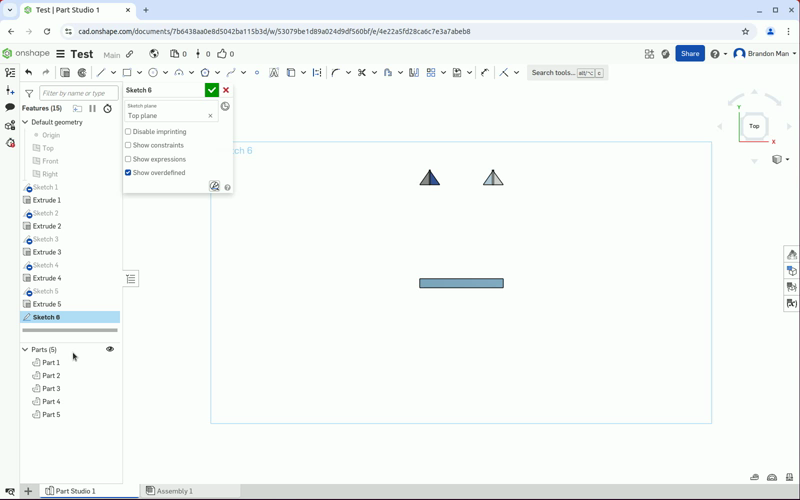
key(y)
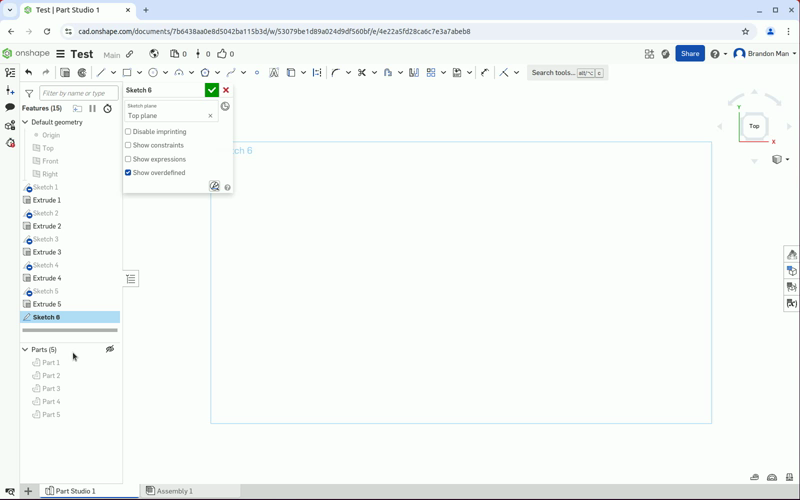
key(l)
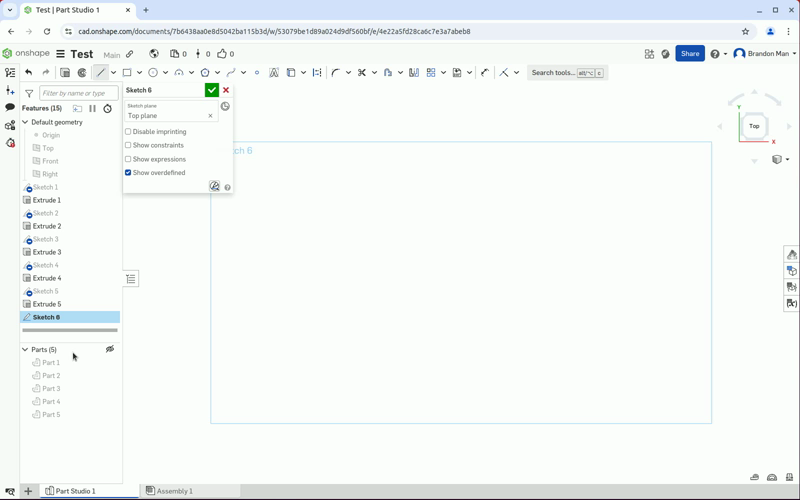
key_down(shift)
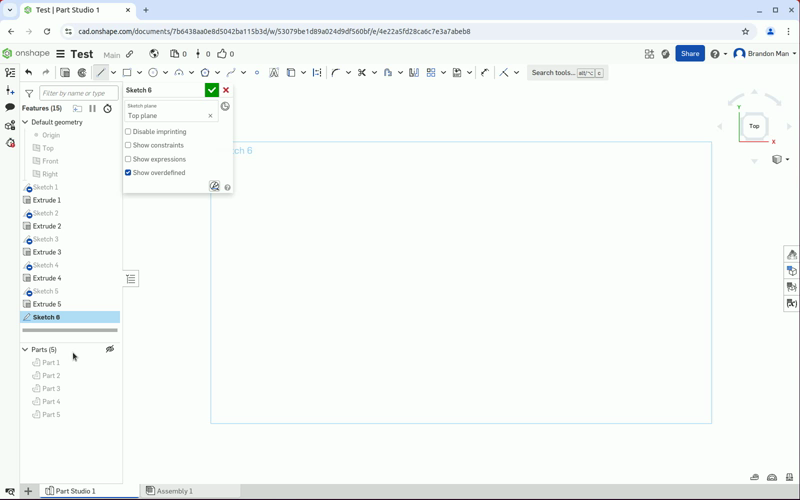
mouse_move(419, 278)
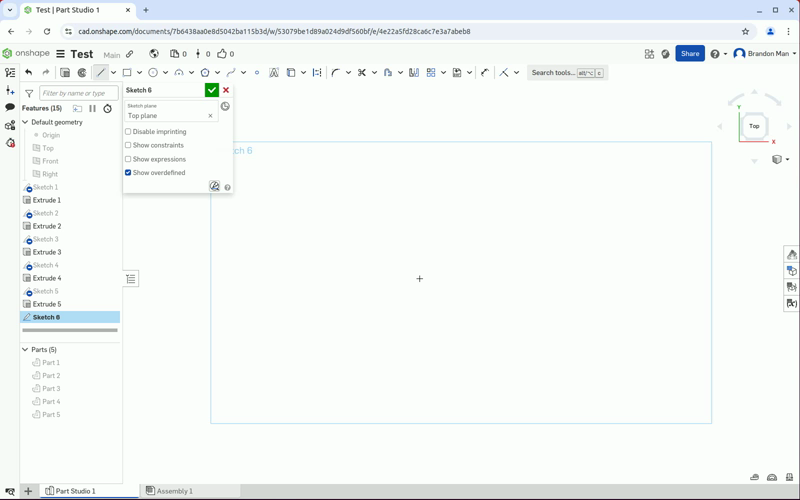
click(419, 278)
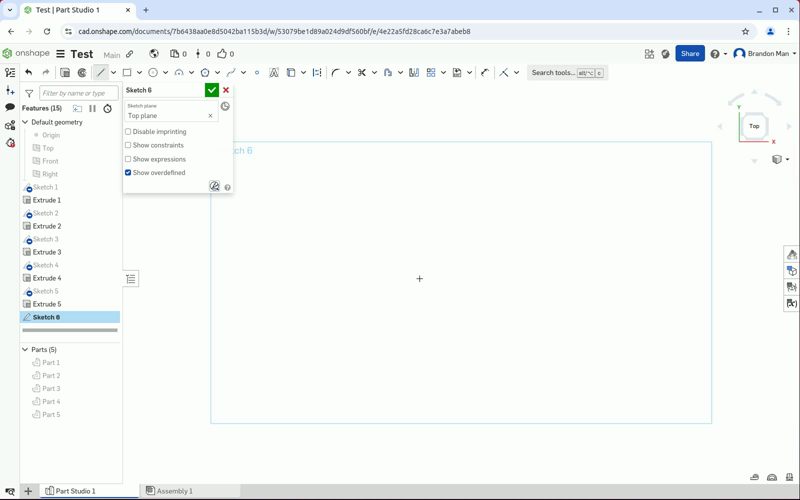
key_up(shift)
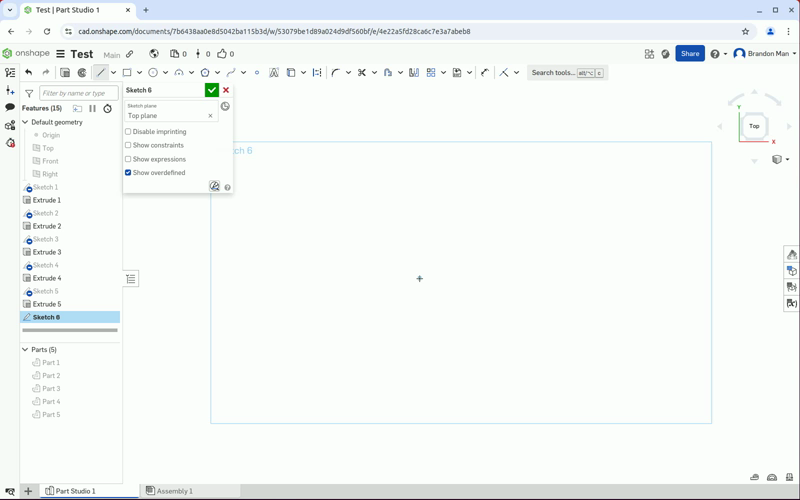
key_down(shift)
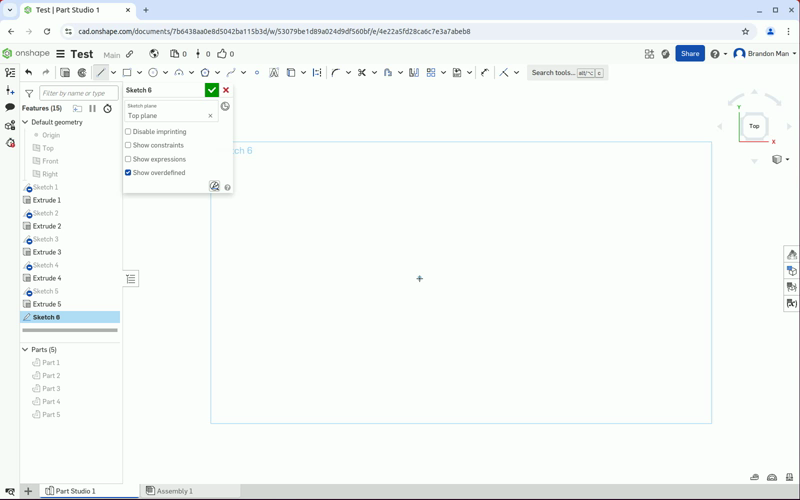
mouse_move(449, 278)
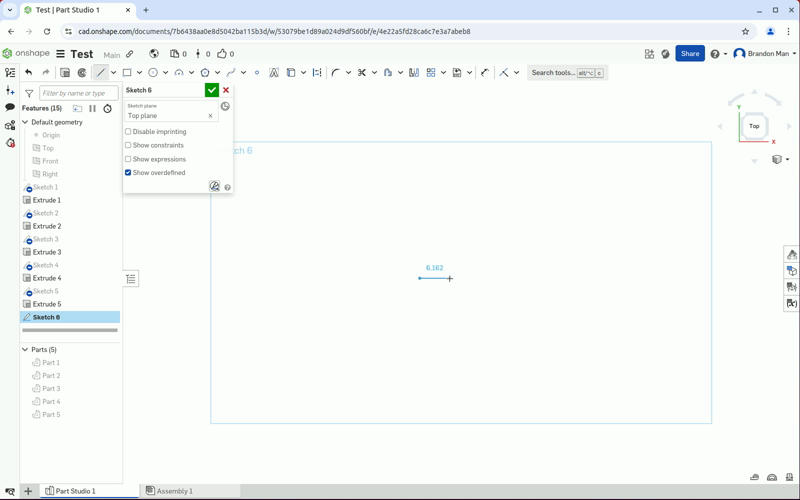
mouse_move(438, 278)
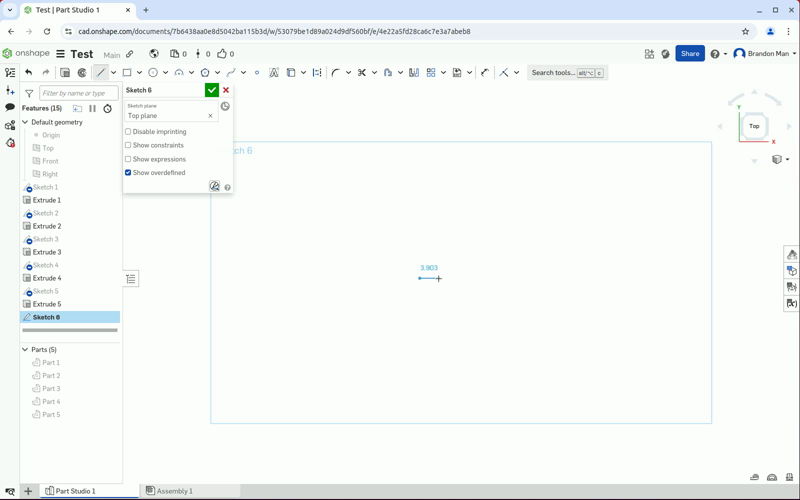
click(438, 278)
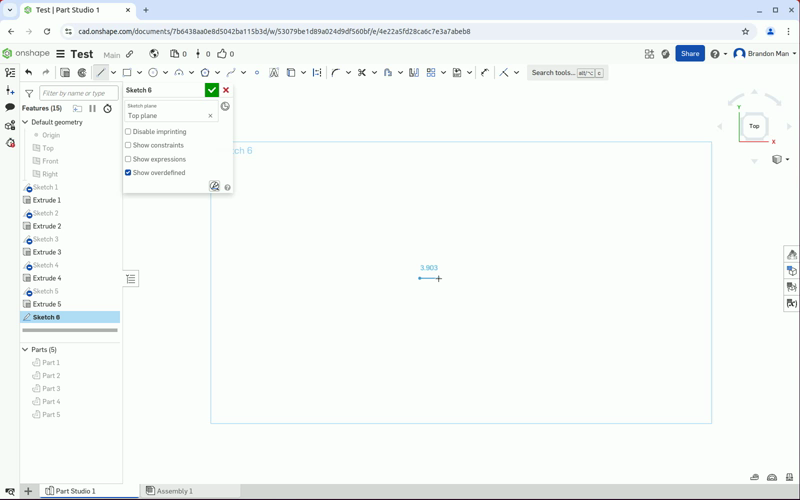
key_up(shift)
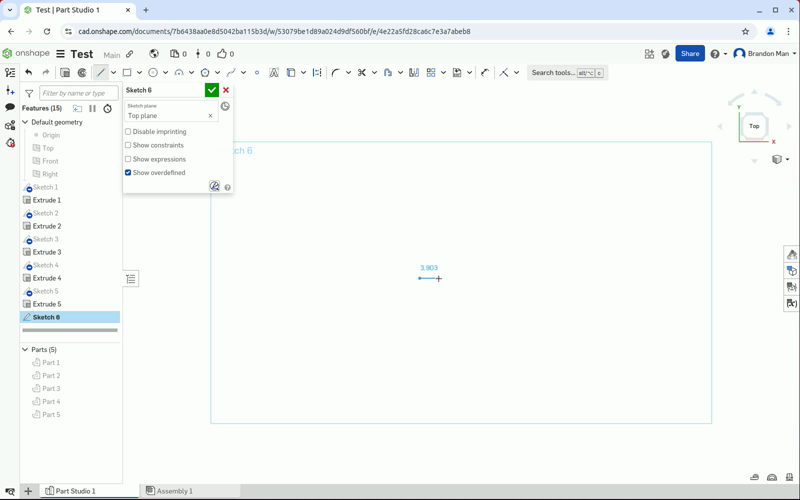
key_down(shift)
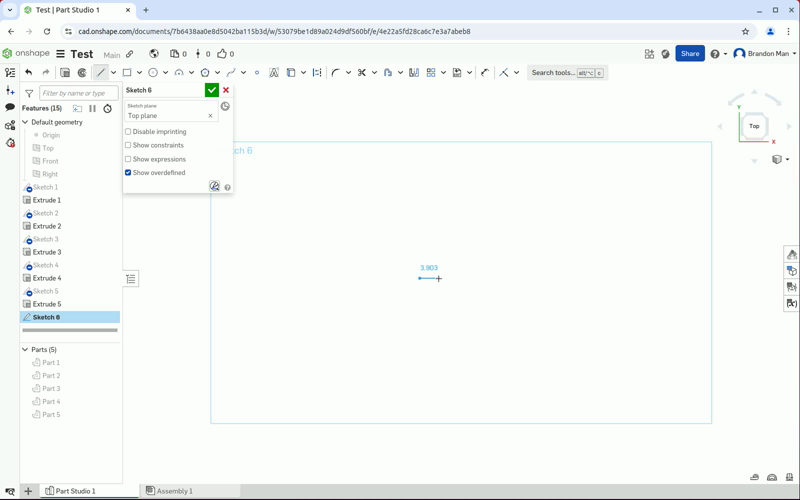
mouse_move(438, 183)
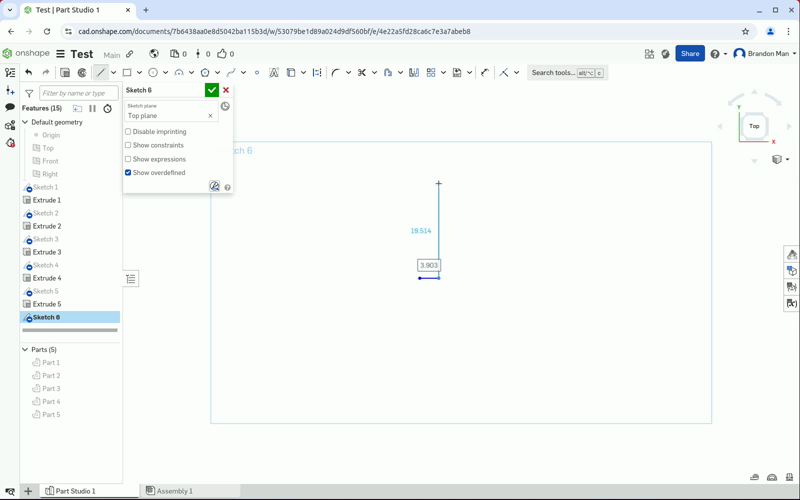
click(438, 183)
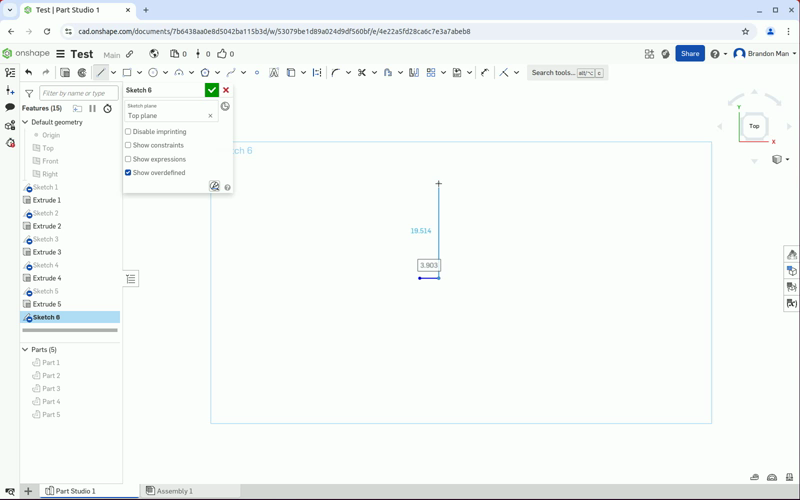
key_up(shift)
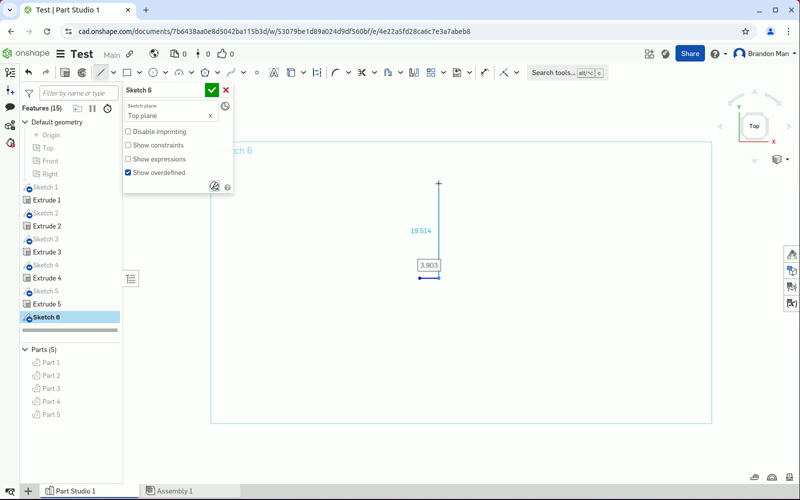
key_down(shift)
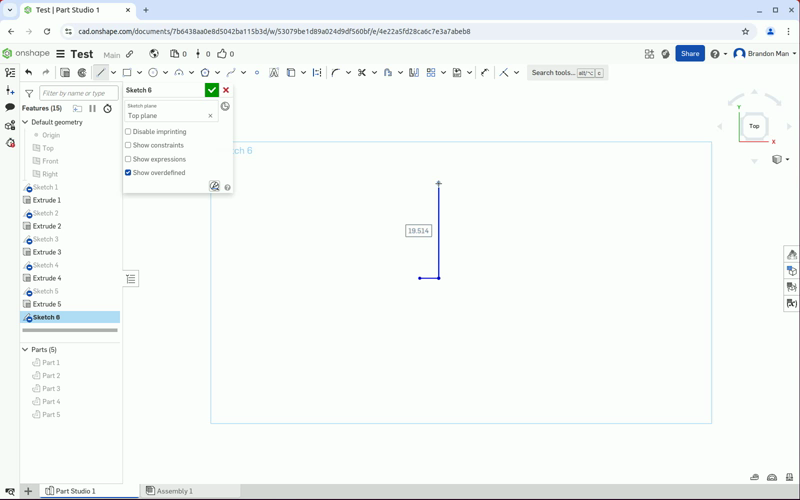
mouse_move(468, 183)
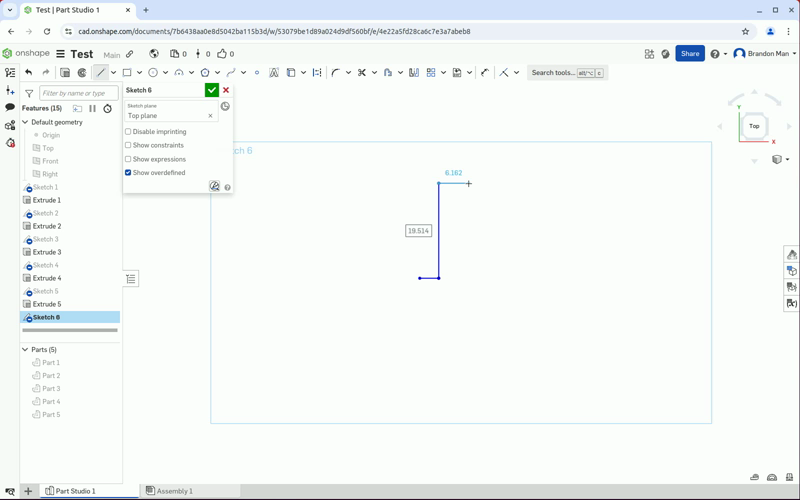
mouse_move(429, 183)
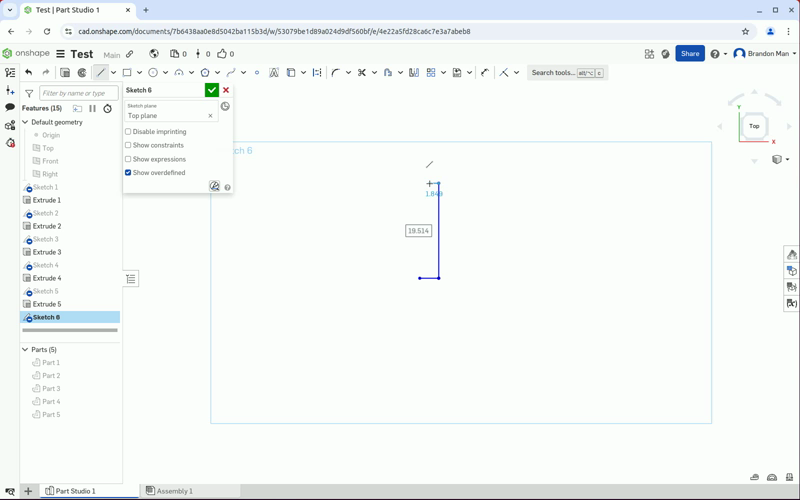
click(429, 183)
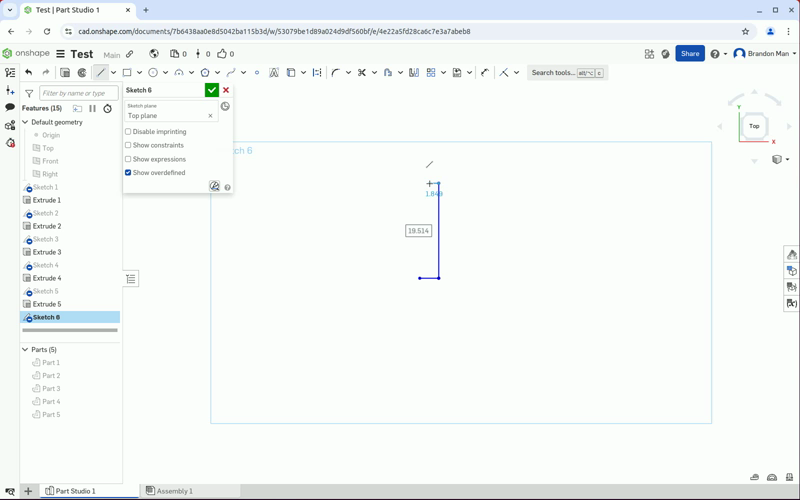
key_up(shift)
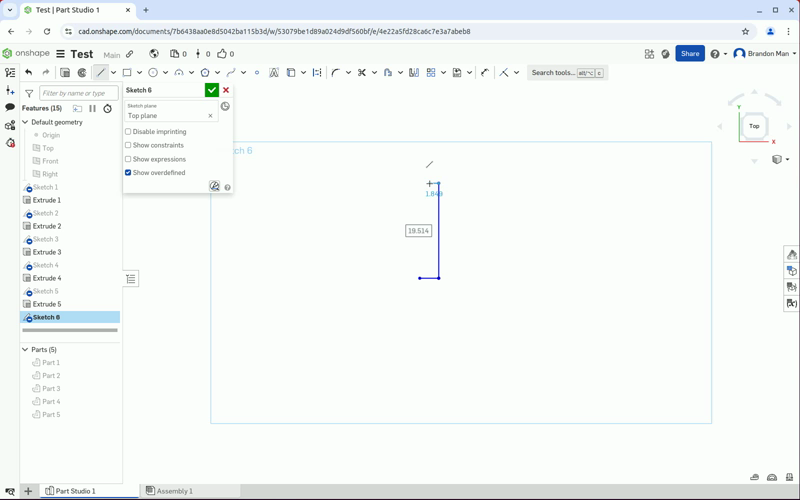
key_down(shift)
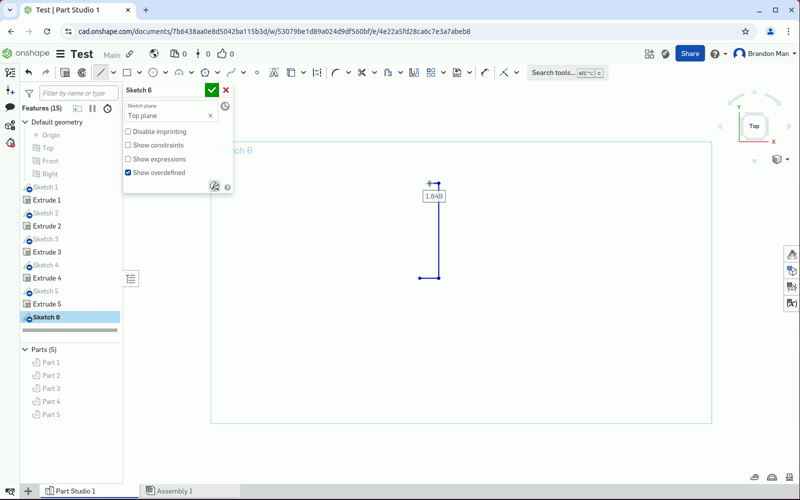
mouse_move(459, 183)
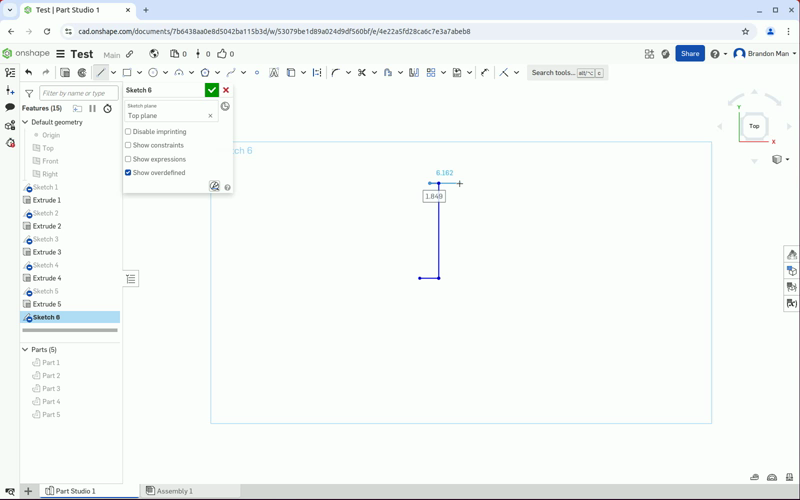
mouse_move(419, 183)
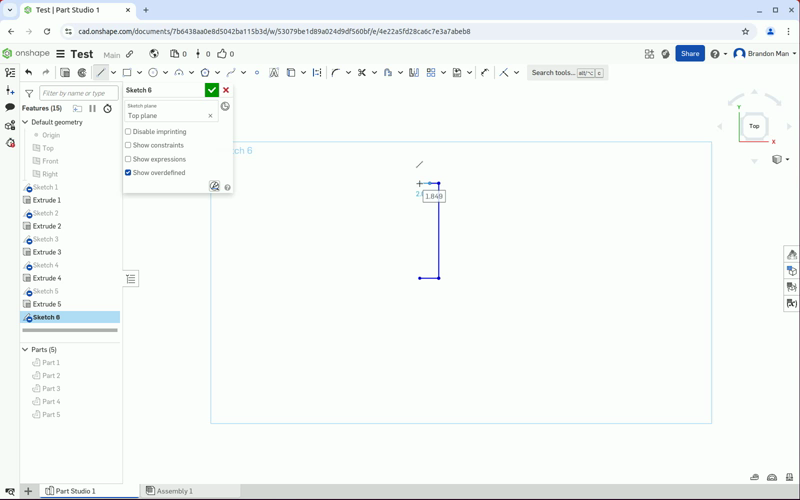
click(419, 183)
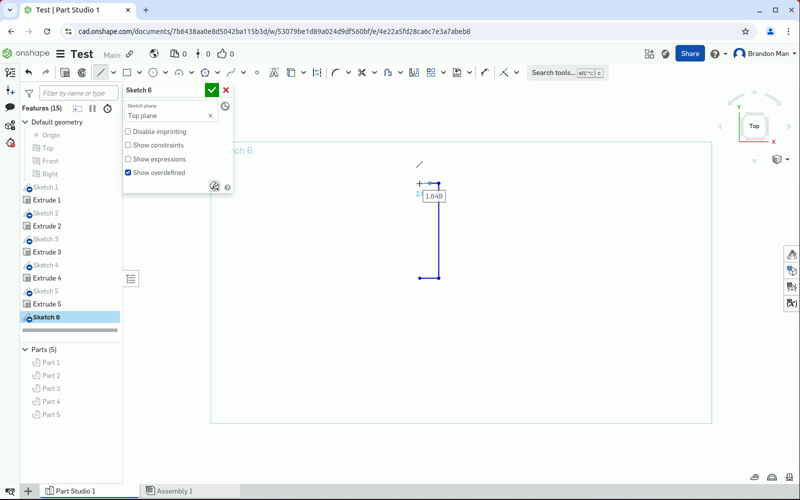
key_up(shift)
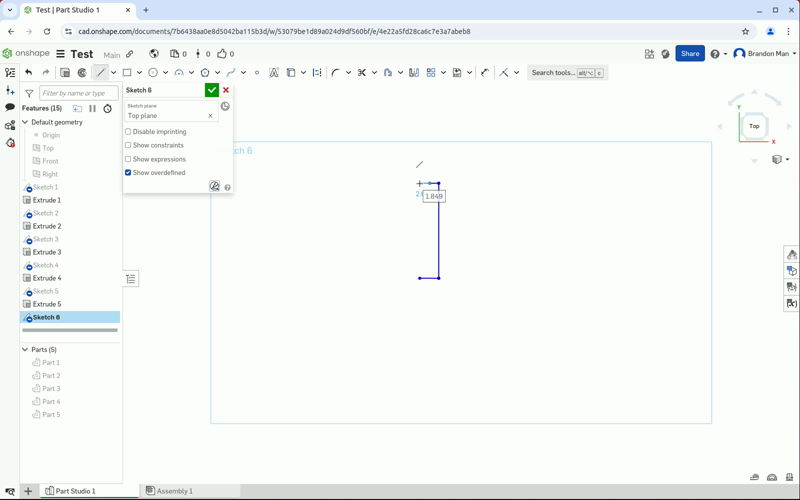
key_down(shift)
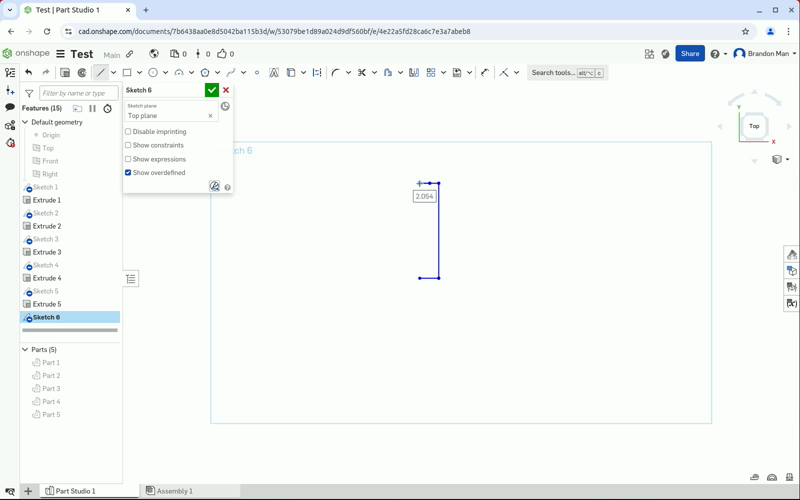
mouse_move(419, 278)
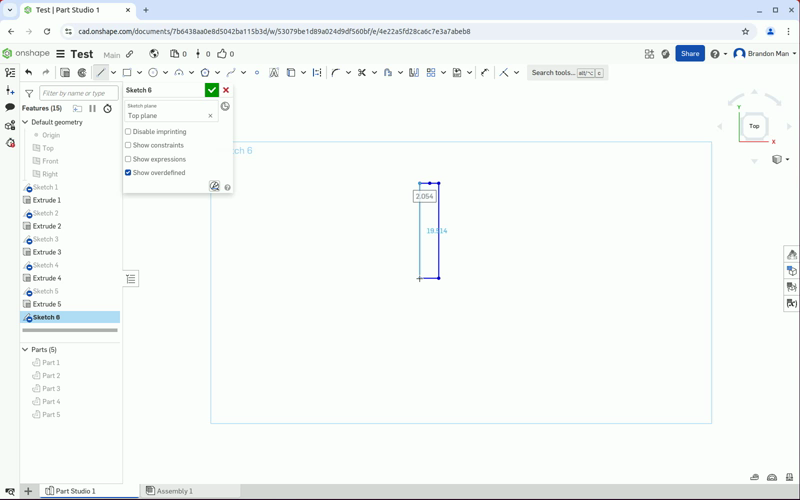
key_up(shift)
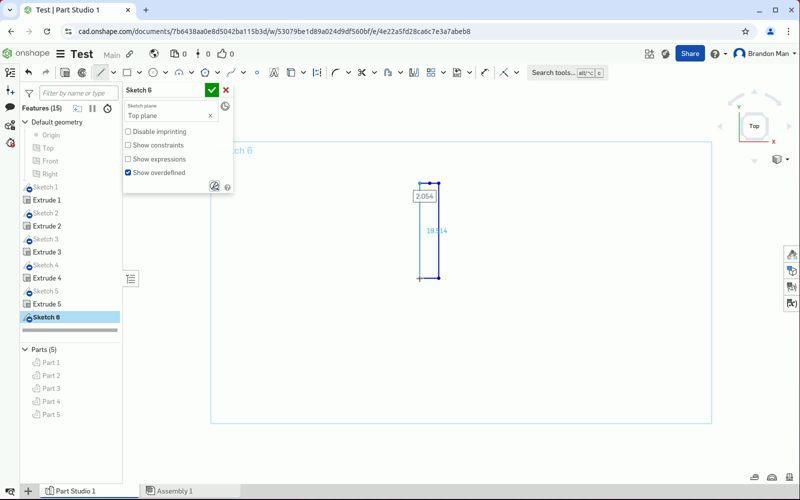
click(419, 278)
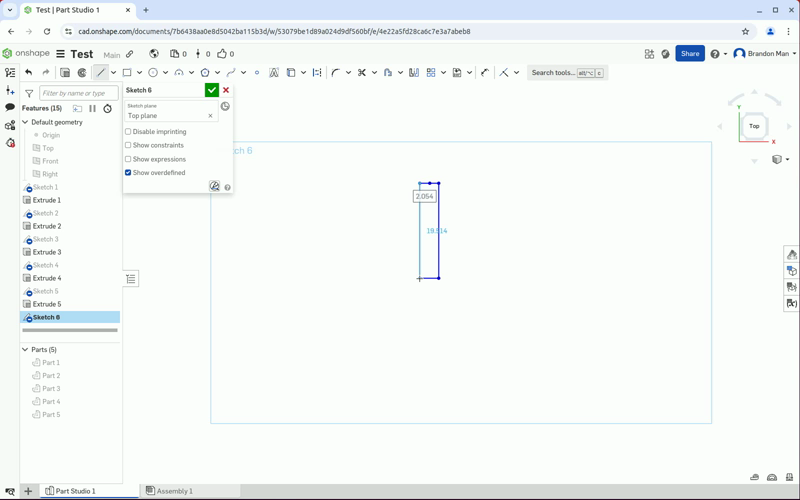
key(esc)
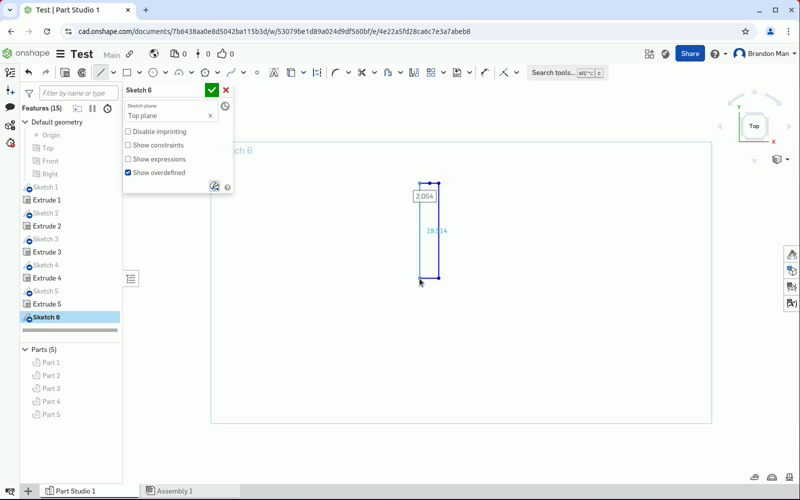
mouse_move(420, 211)
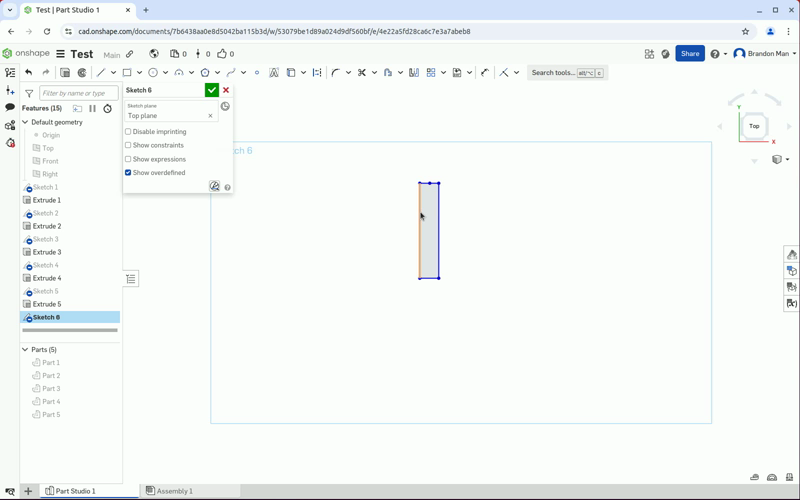
click(420, 211)
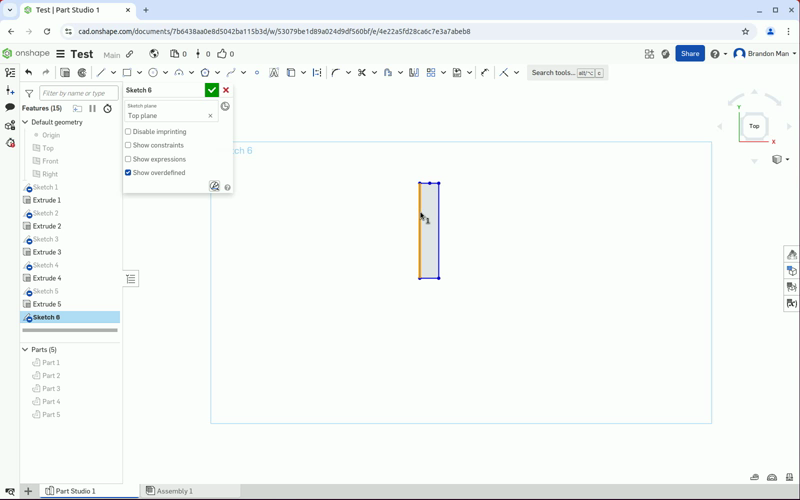
mouse_move(73, 352)
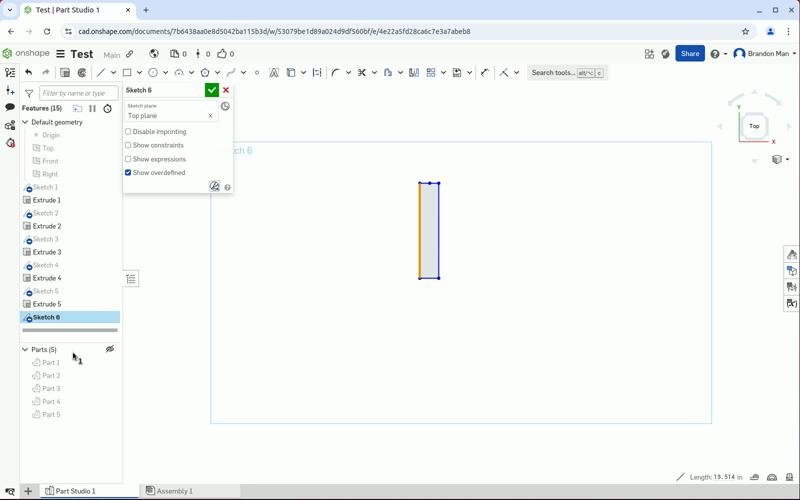
key(shift+y)
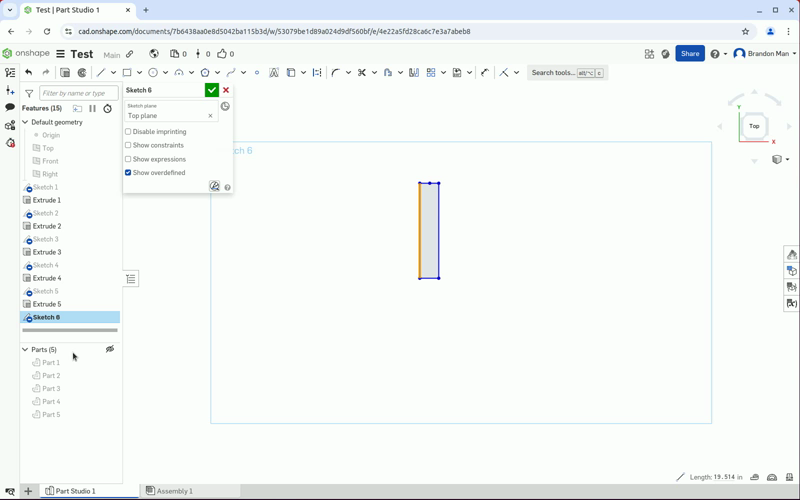
key(shift+e)
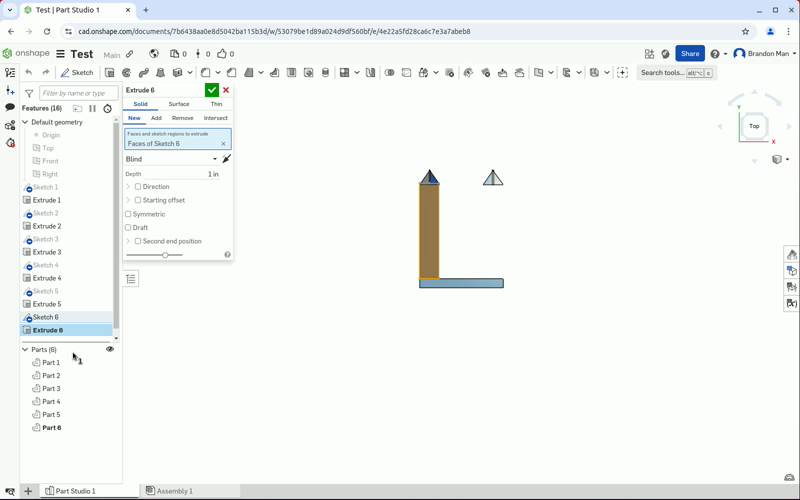
mouse_move(143, 106)
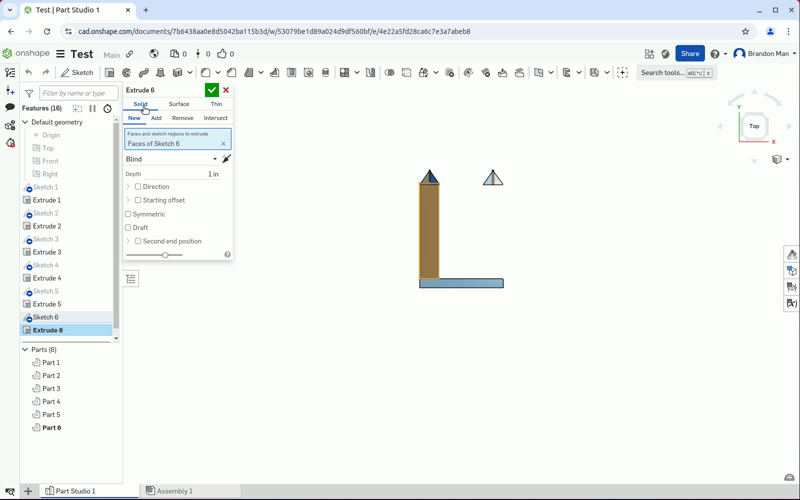
click(143, 106)
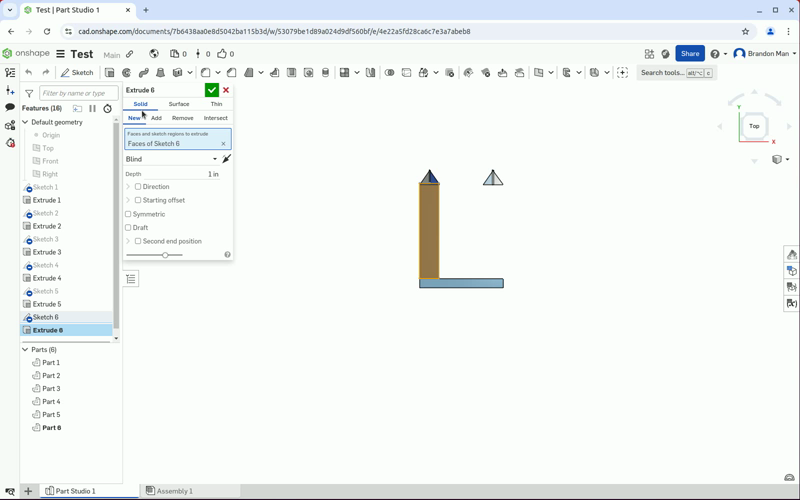
mouse_move(137, 120)
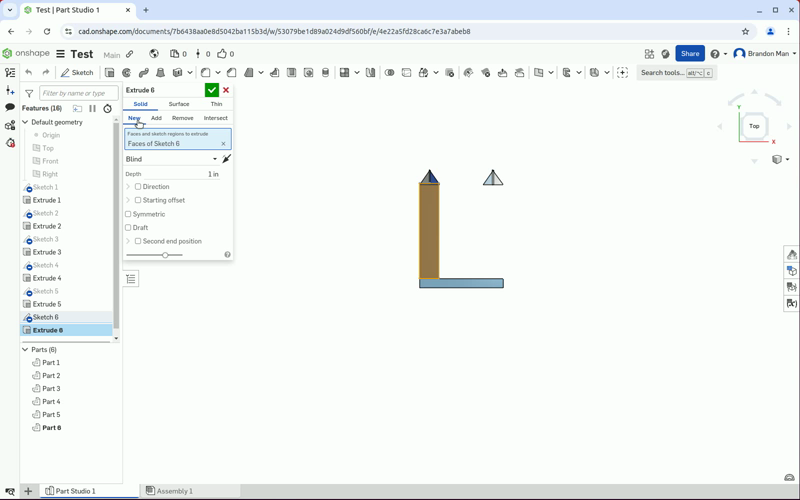
click(137, 120)
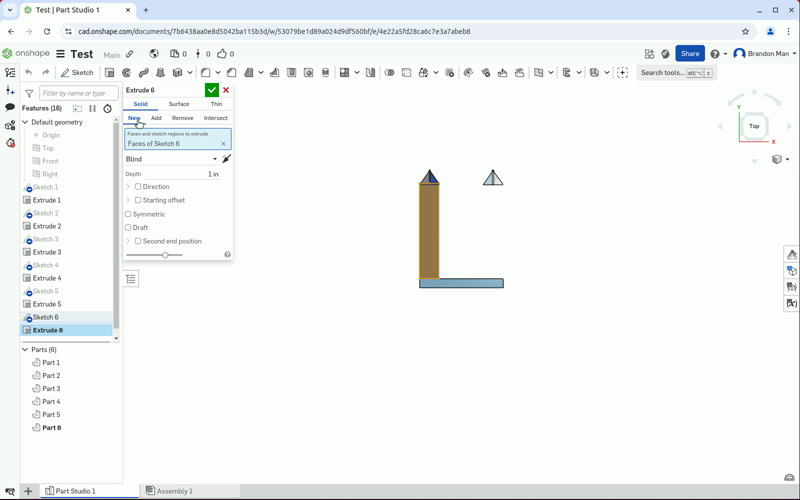
key(tab, 4)
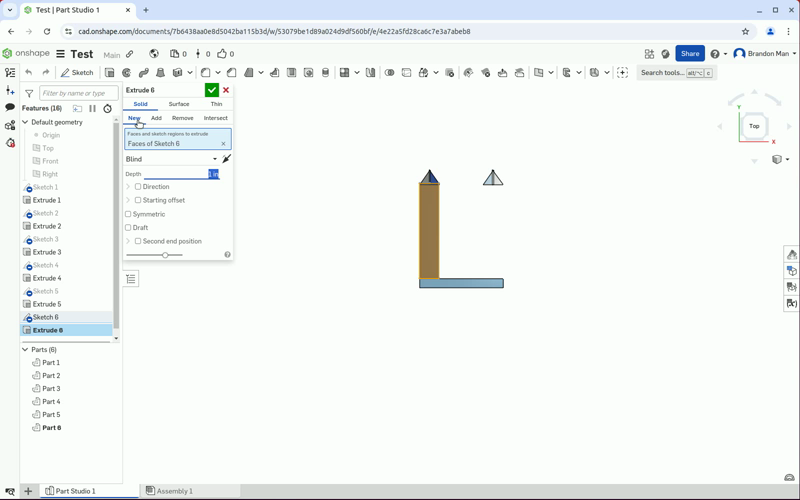
text(1.204)
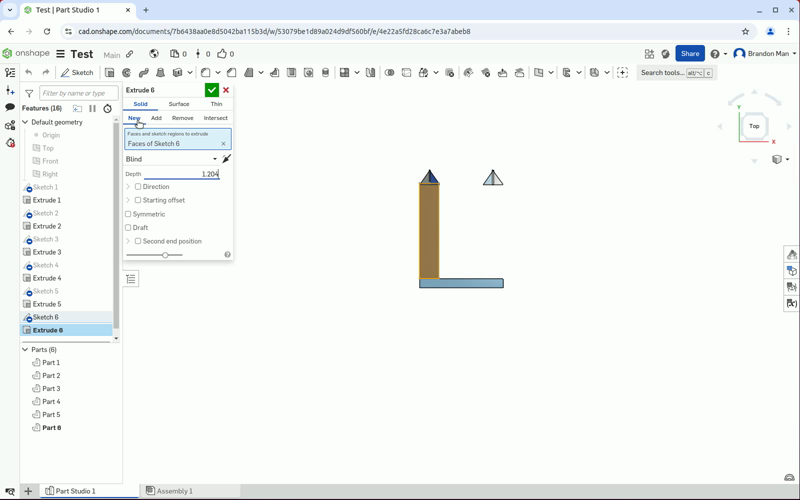
key(enter)
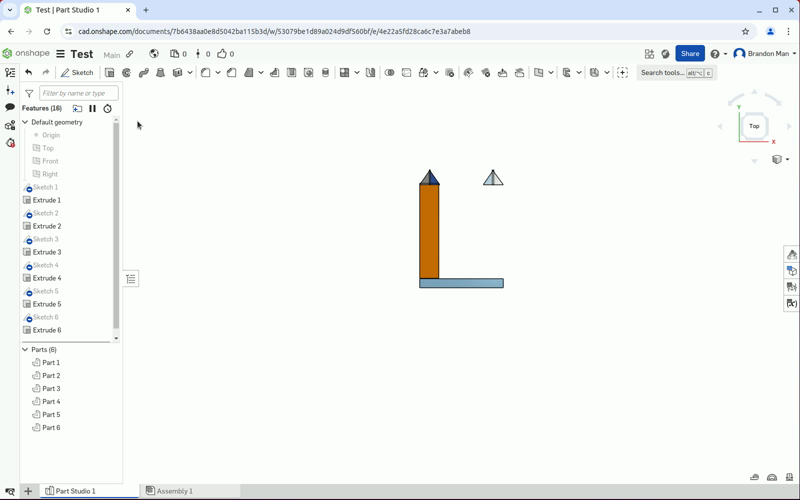
key(shift+h)
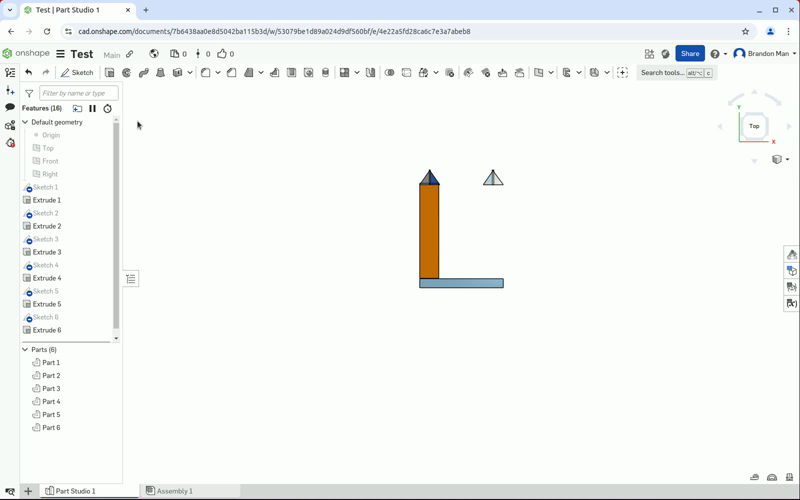
key(shift+h)
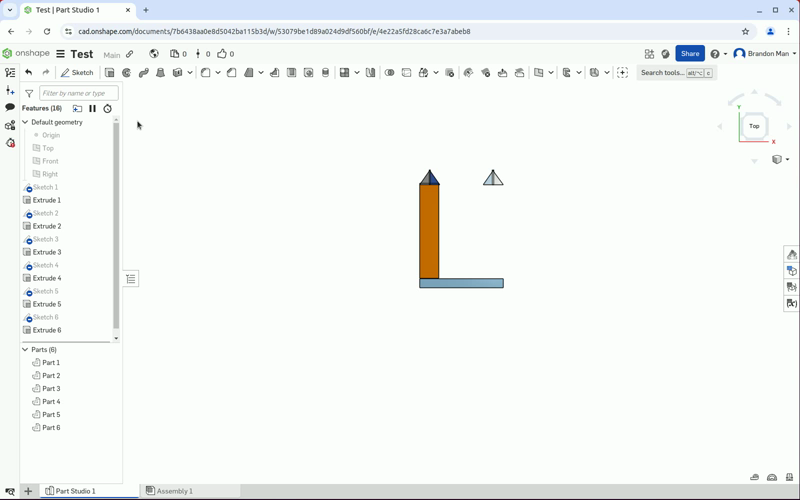
mouse_move(69, 189)
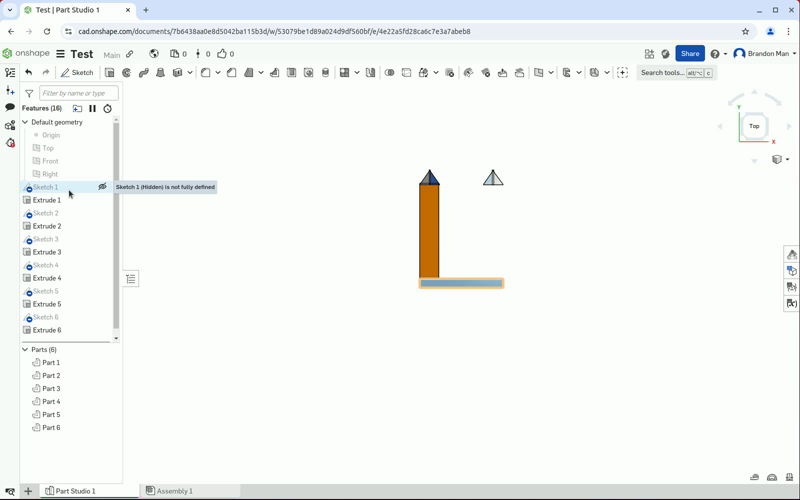
click(69, 189)
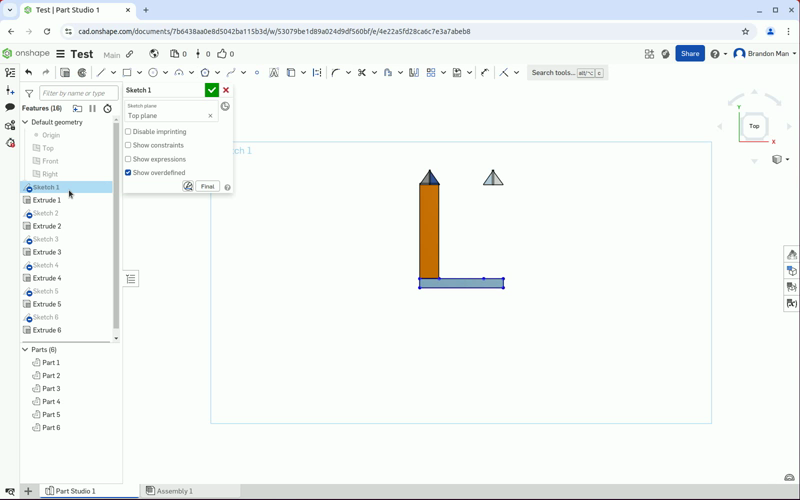
mouse_move(229, 92)
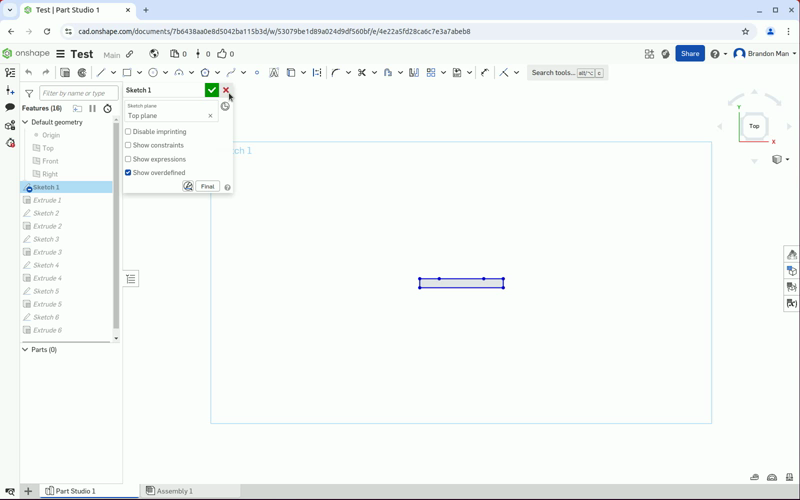
click(229, 92)
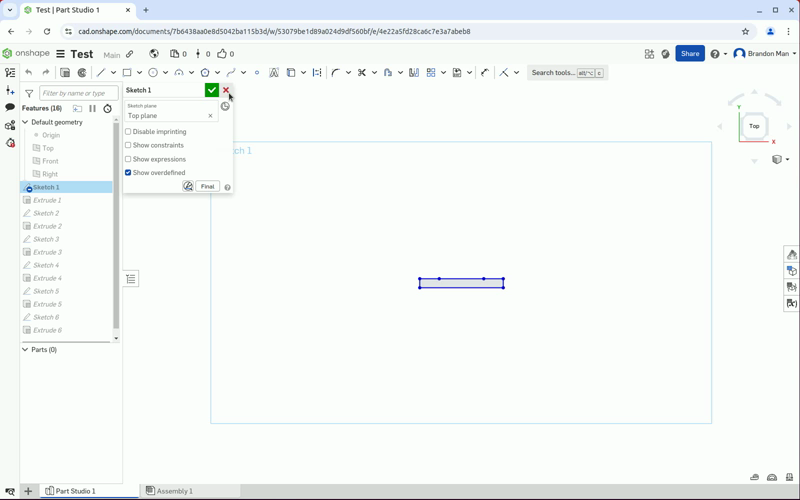
key(shift+s)
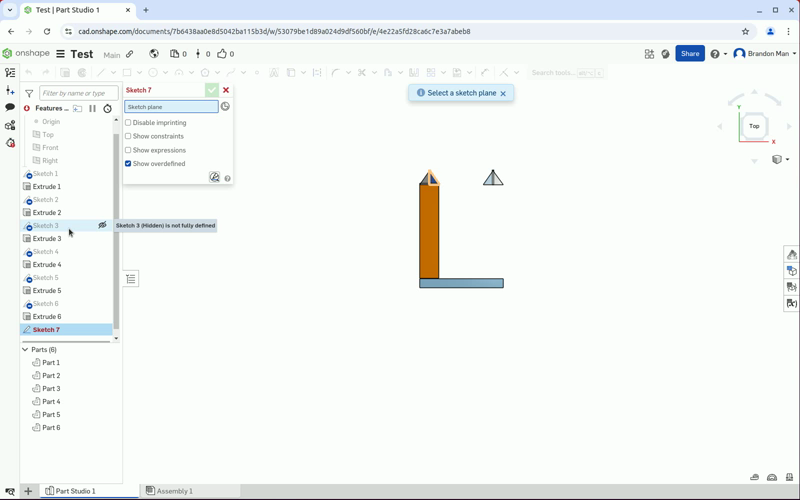
scroll(3)
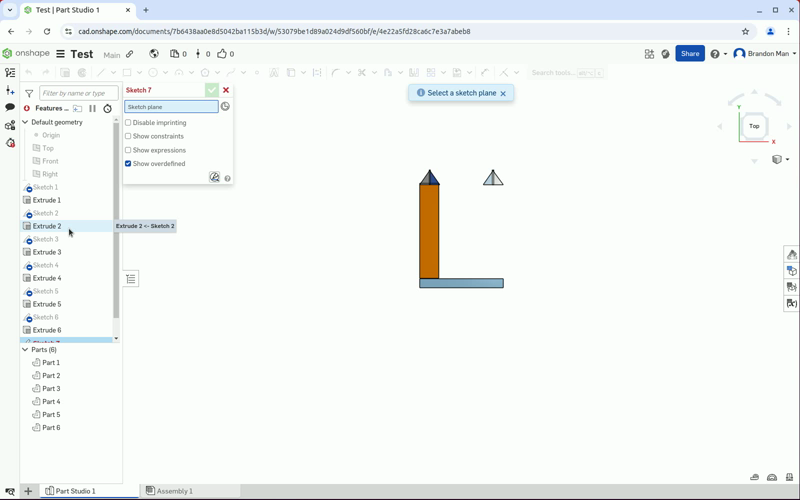
mouse_move(69, 150)
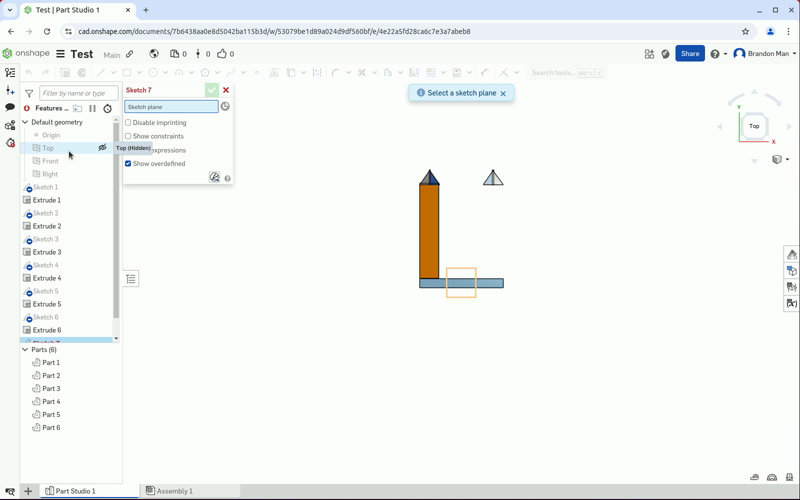
click(69, 150)
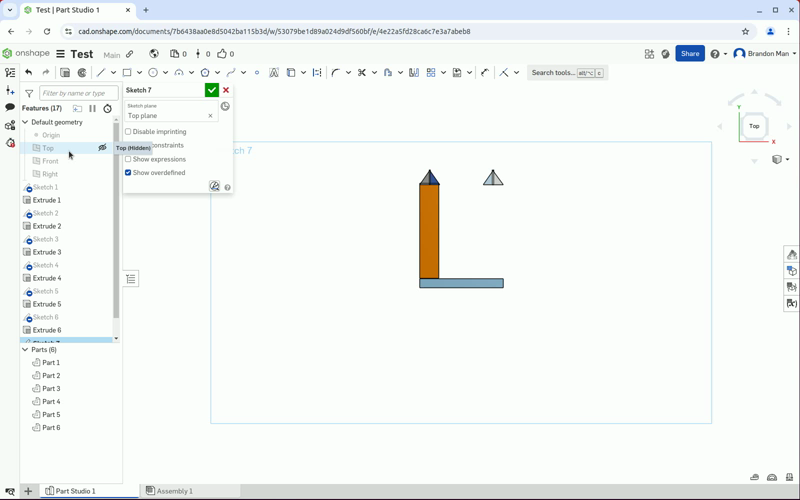
mouse_move(73, 352)
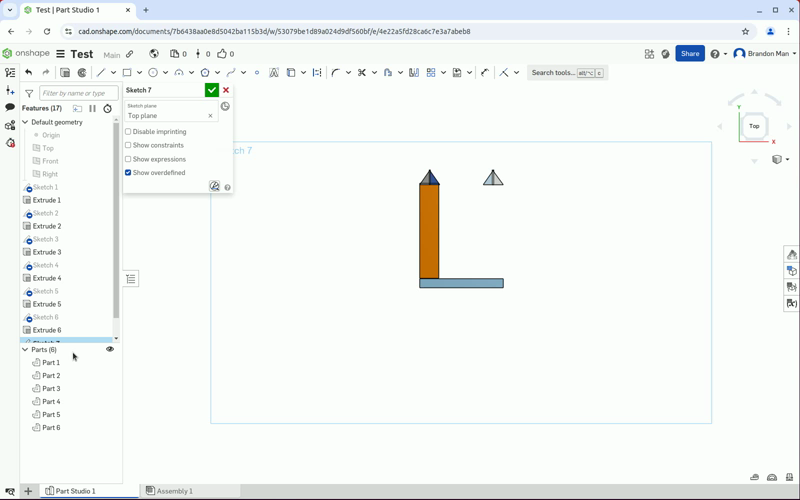
key(y)
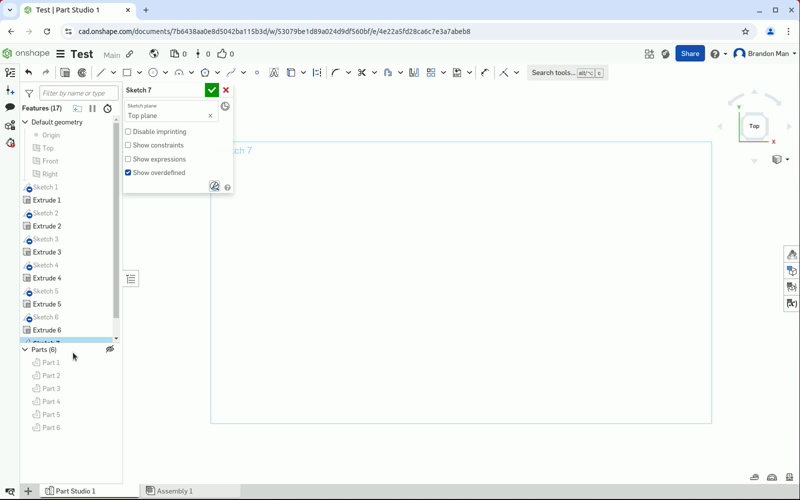
key(l)
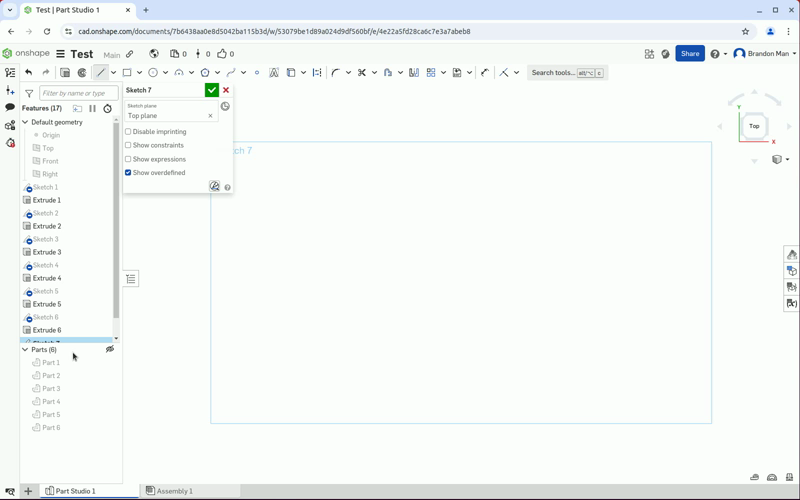
key_down(shift)
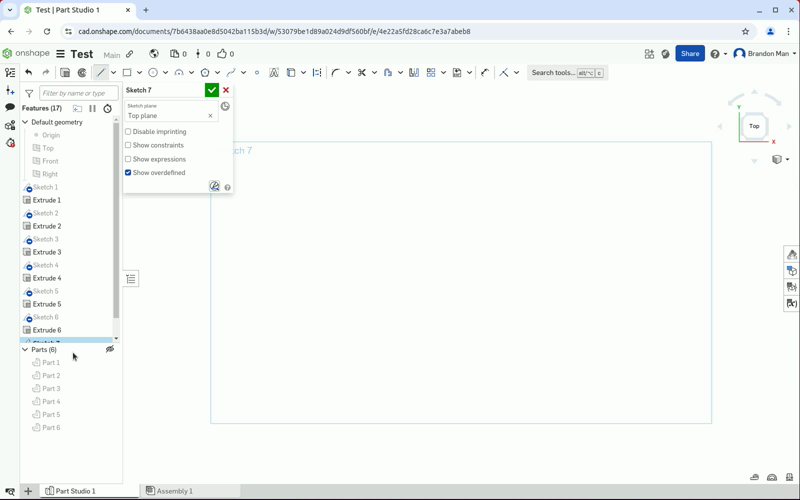
mouse_move(483, 278)
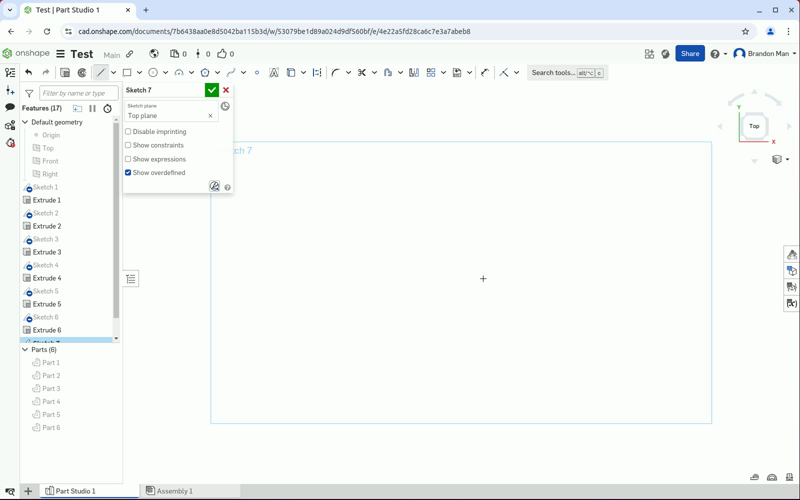
click(483, 278)
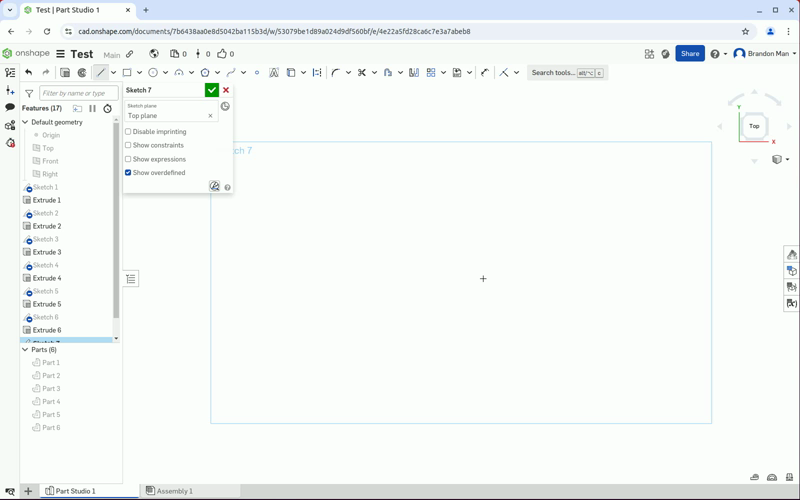
key_up(shift)
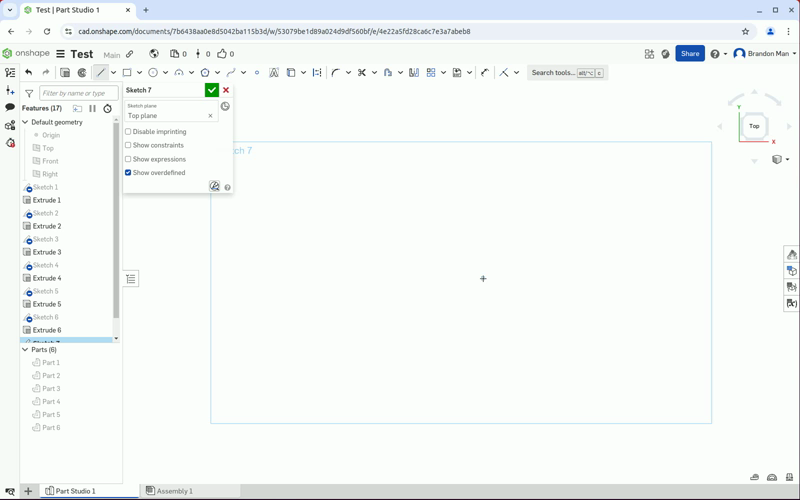
key_down(shift)
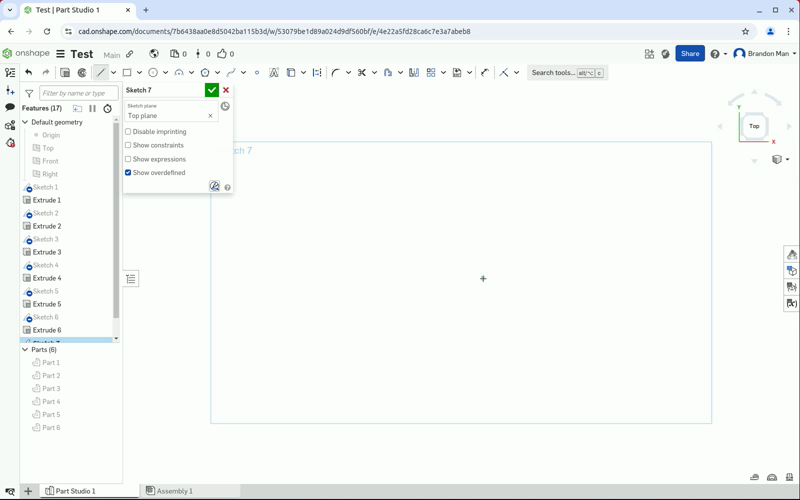
mouse_move(513, 278)
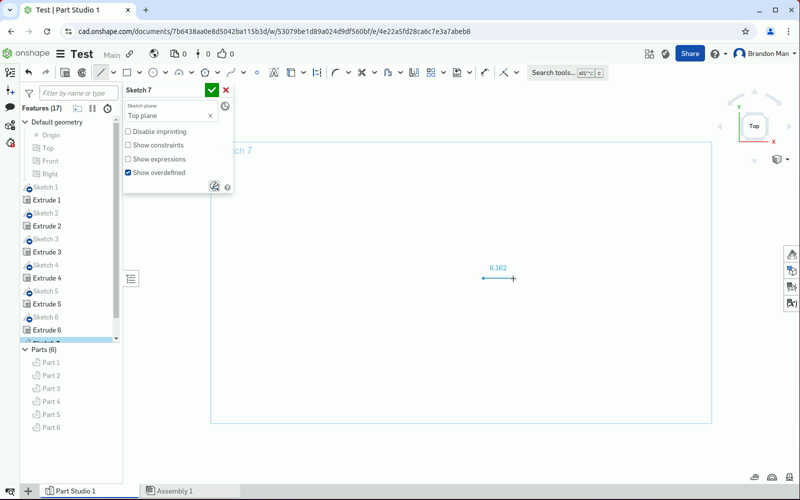
mouse_move(501, 278)
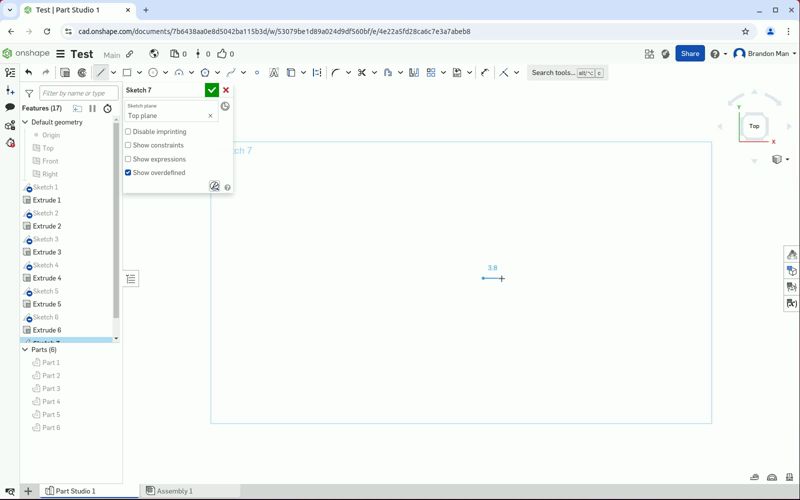
click(501, 278)
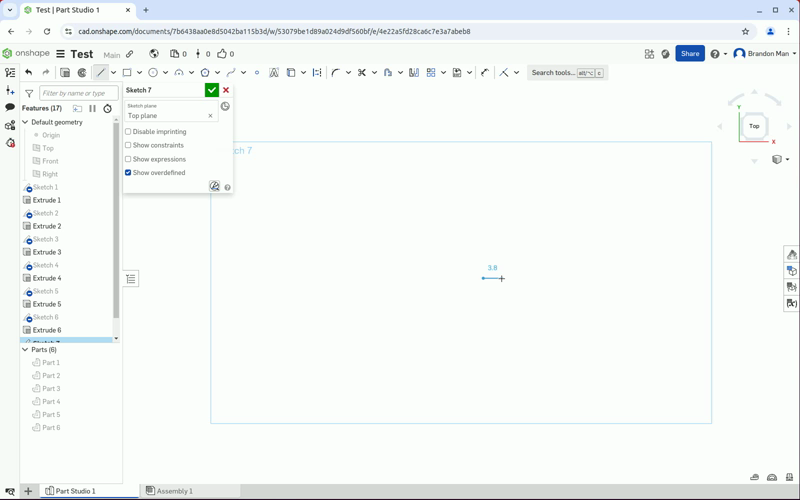
key_up(shift)
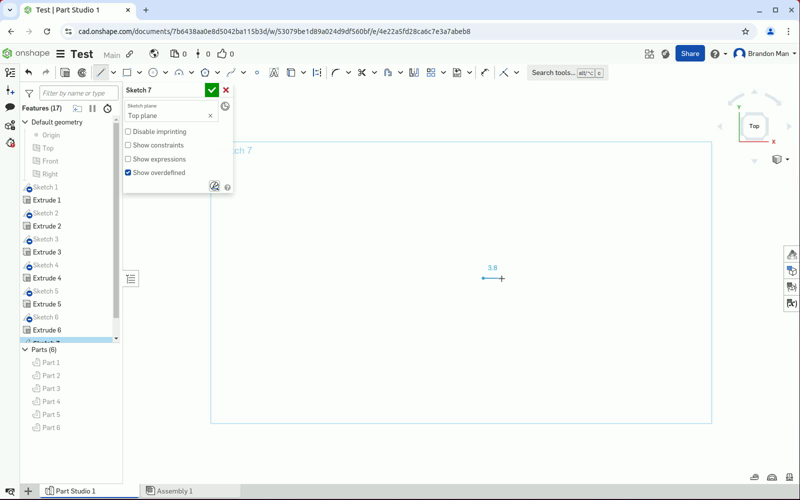
key_down(shift)
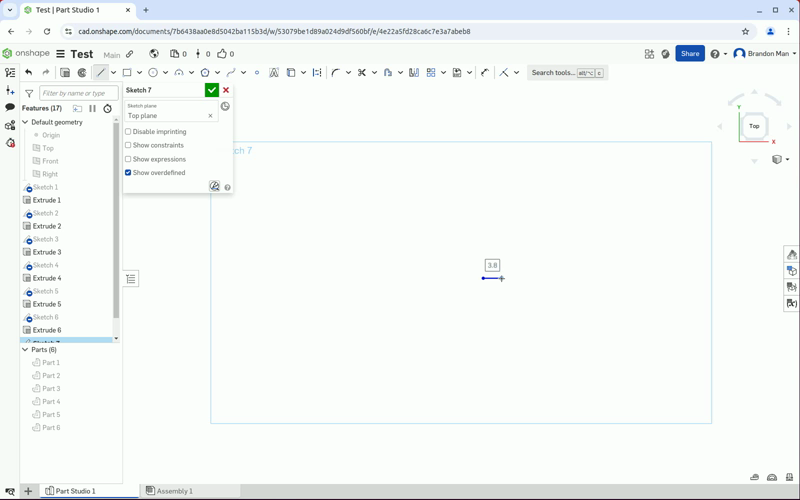
mouse_move(501, 183)
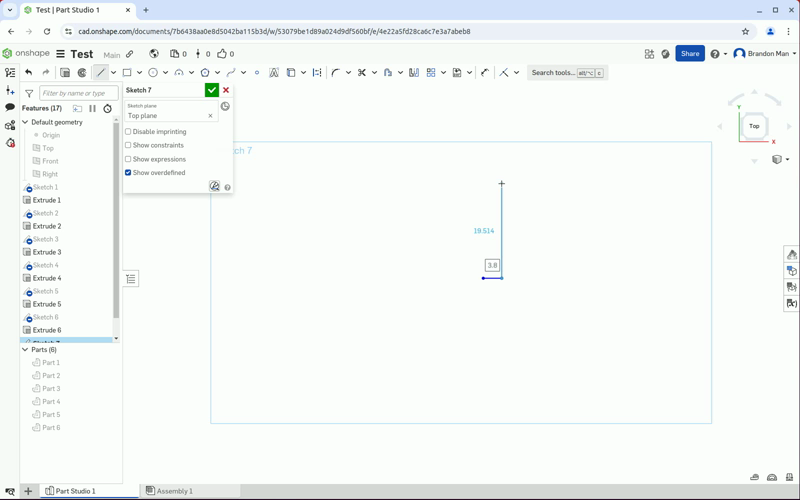
click(501, 183)
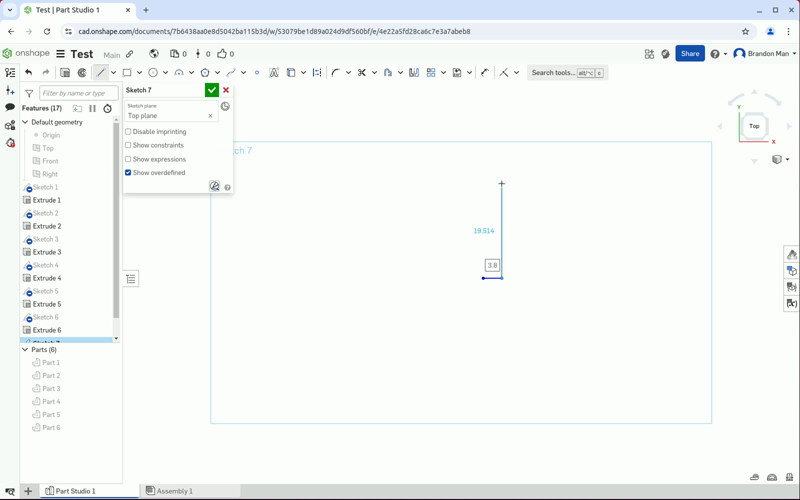
key_up(shift)
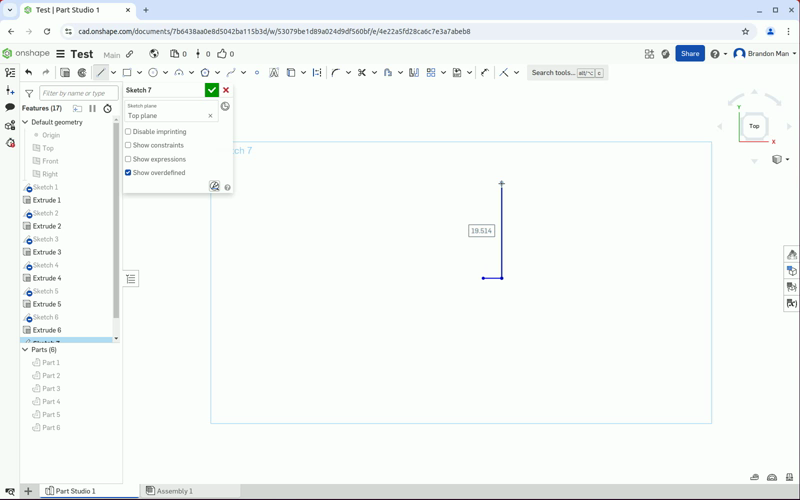
key_down(shift)
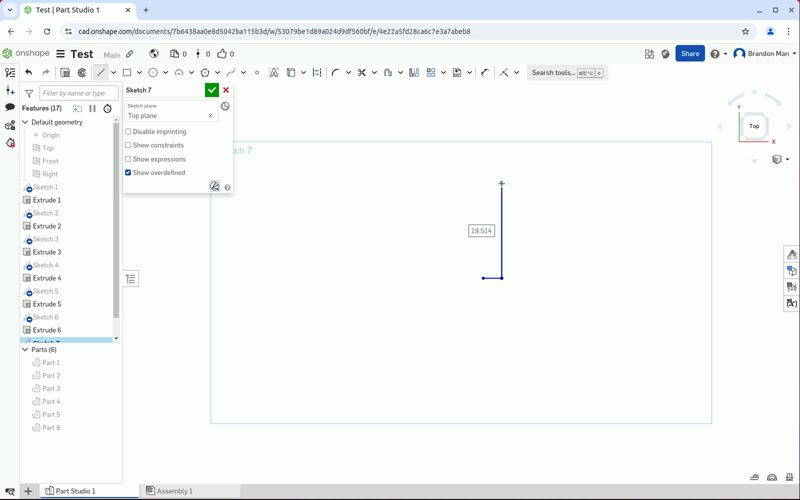
mouse_move(531, 183)
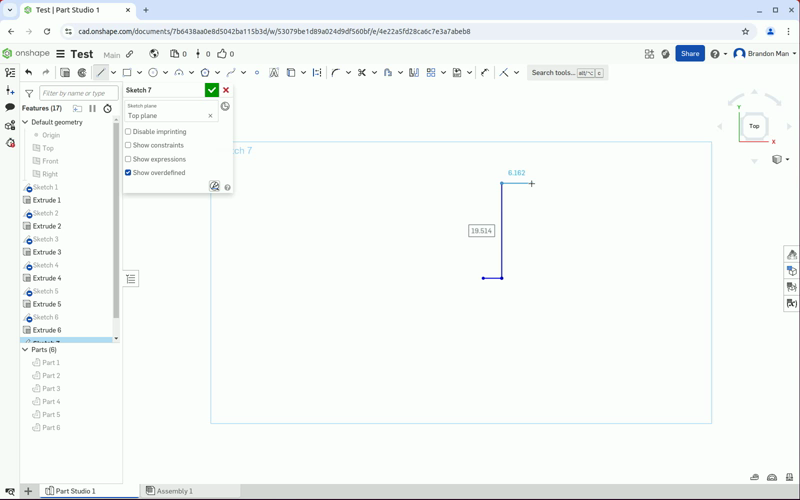
mouse_move(492, 183)
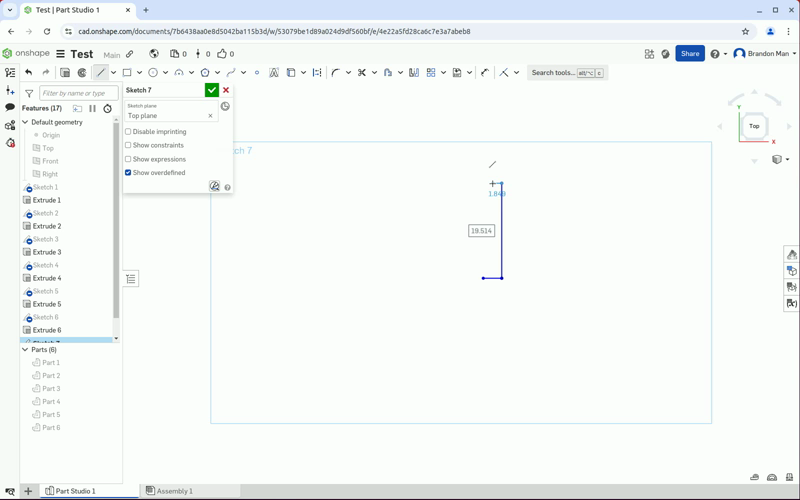
click(492, 183)
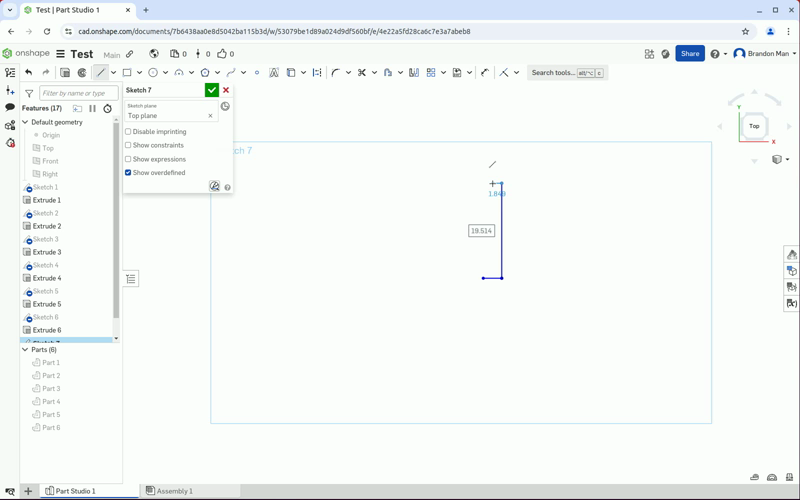
key_up(shift)
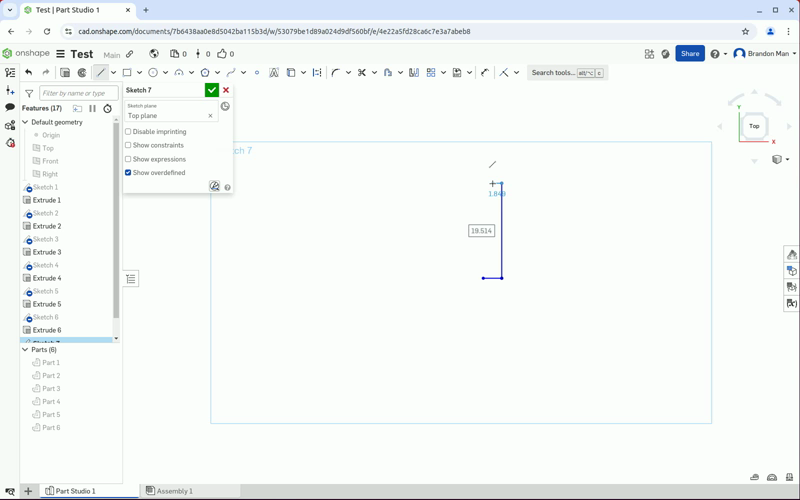
key_down(shift)
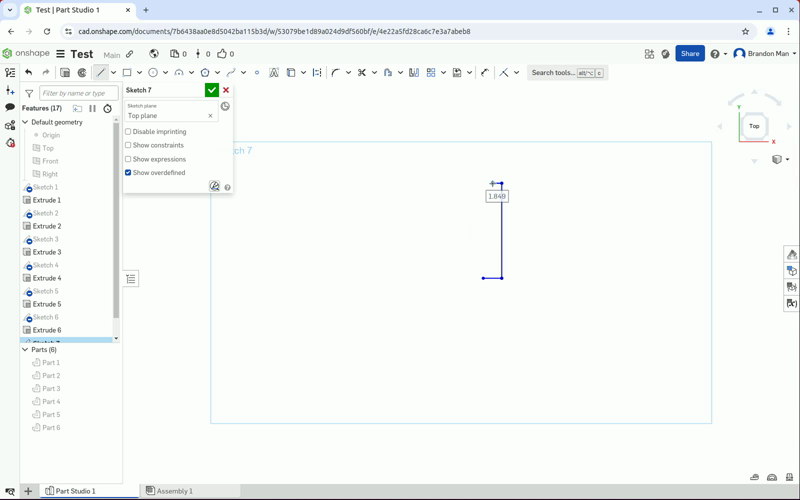
mouse_move(522, 183)
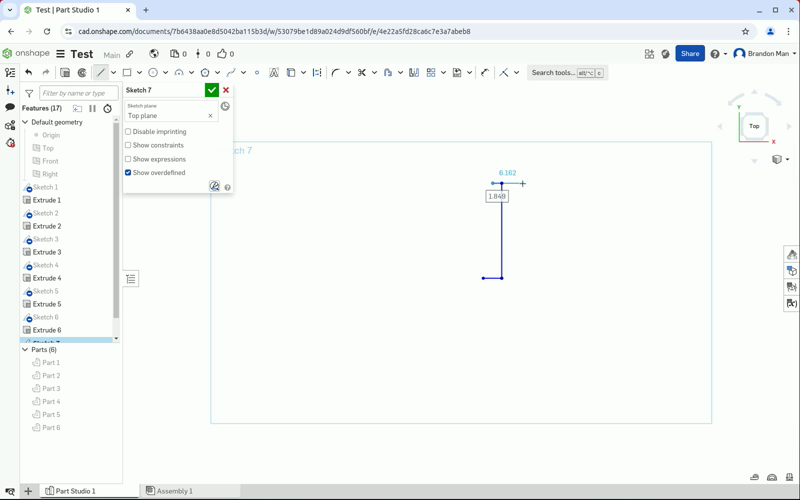
mouse_move(483, 183)
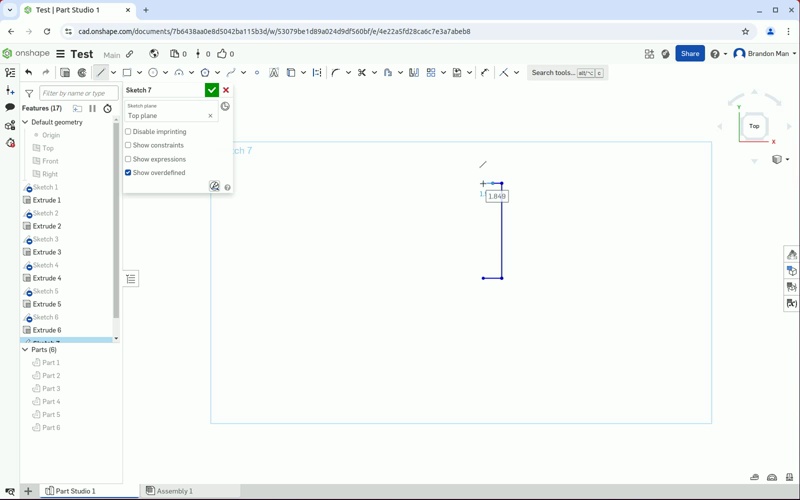
click(483, 183)
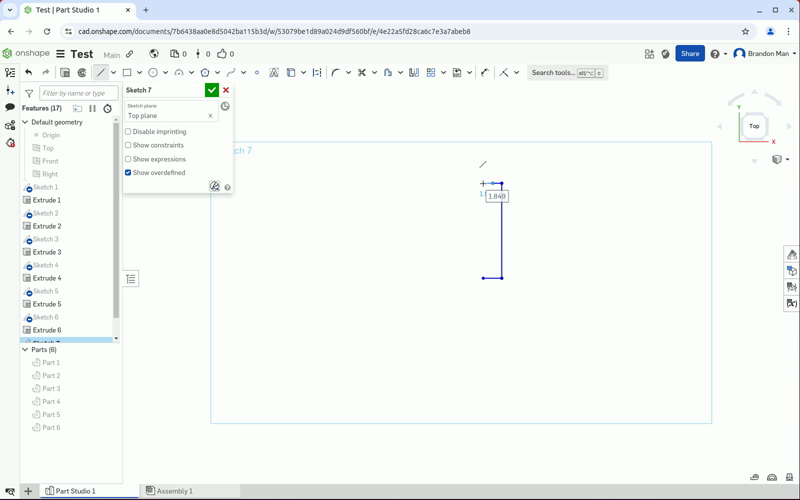
key_up(shift)
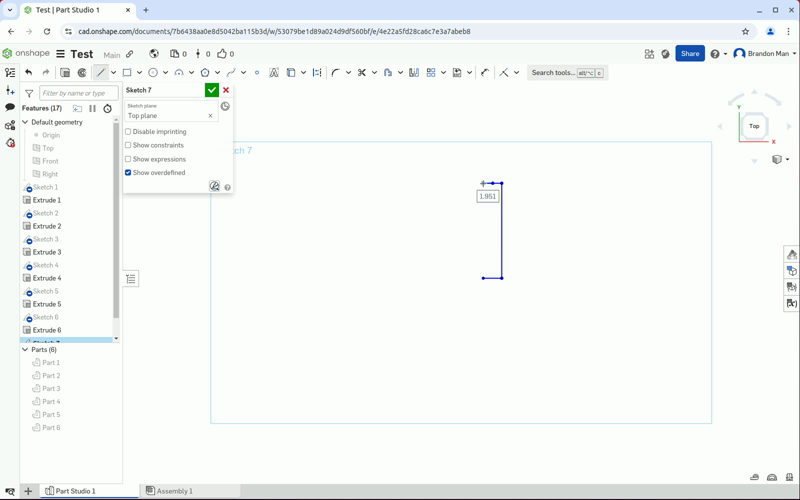
key_down(shift)
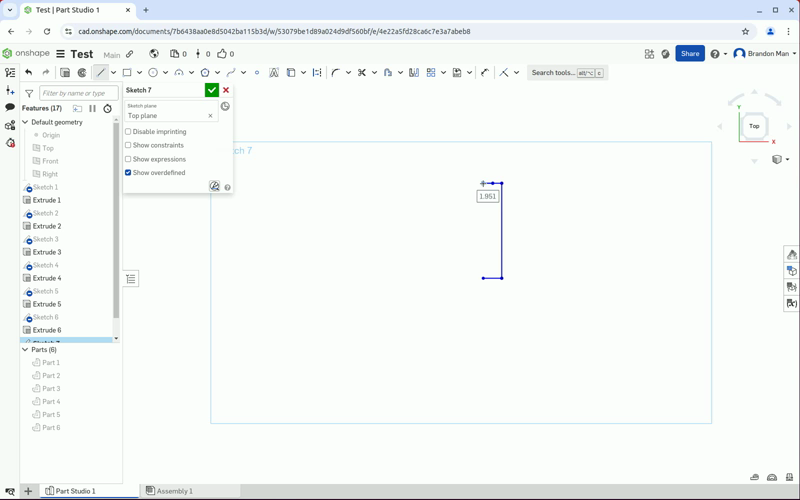
mouse_move(483, 278)
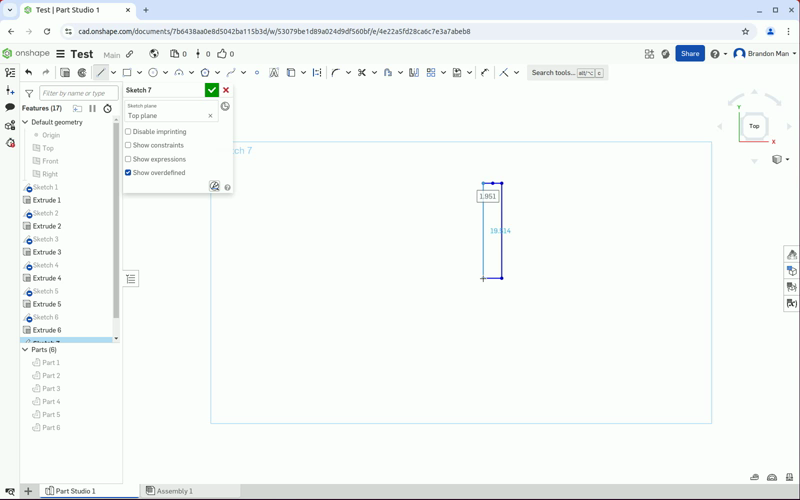
key_up(shift)
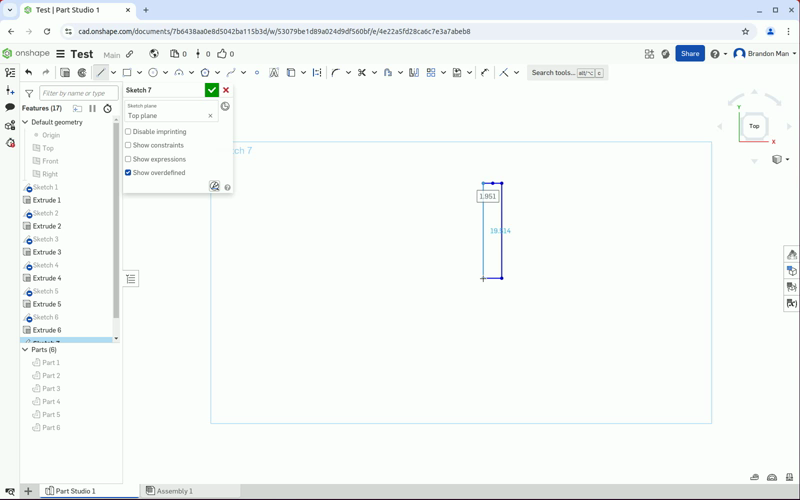
click(483, 278)
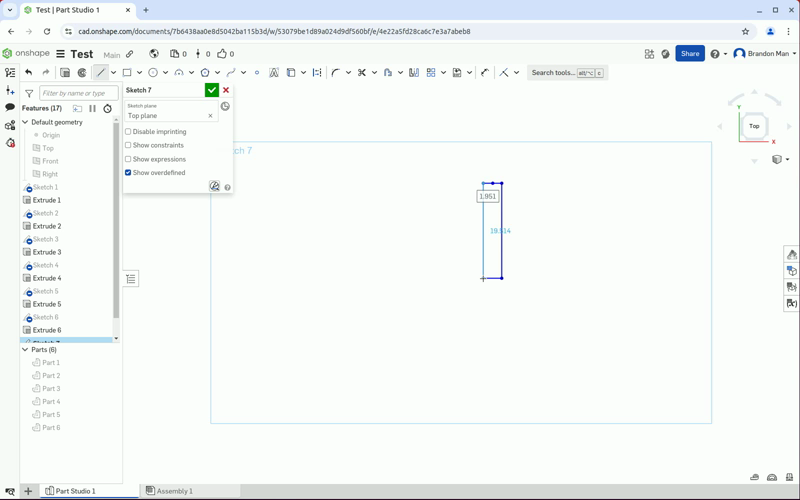
key(esc)
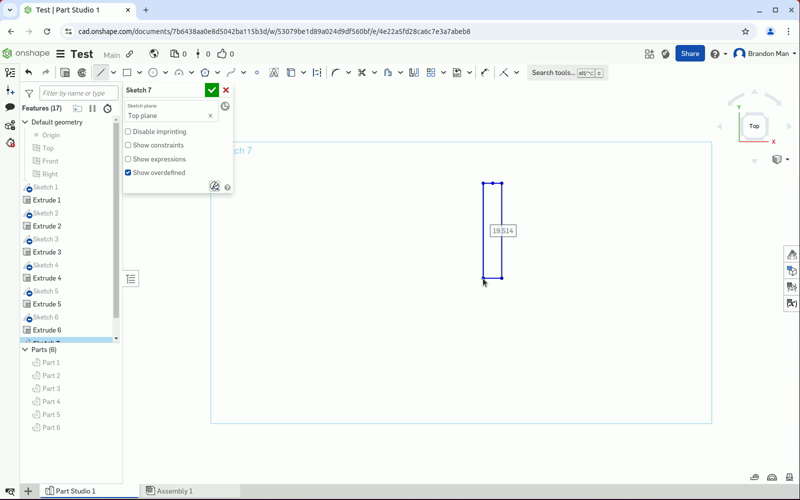
mouse_move(494, 246)
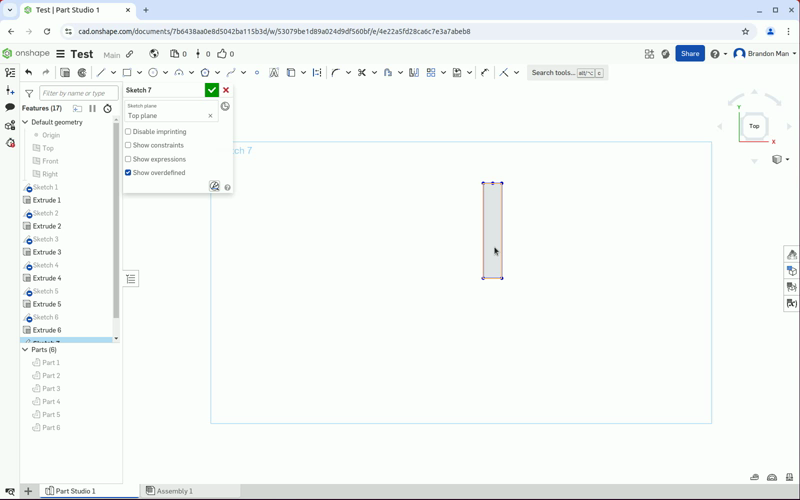
scroll(6)
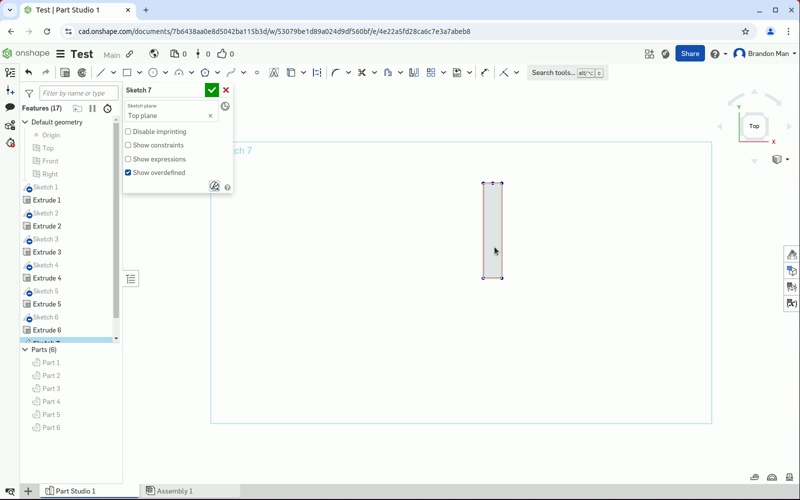
scroll(6)
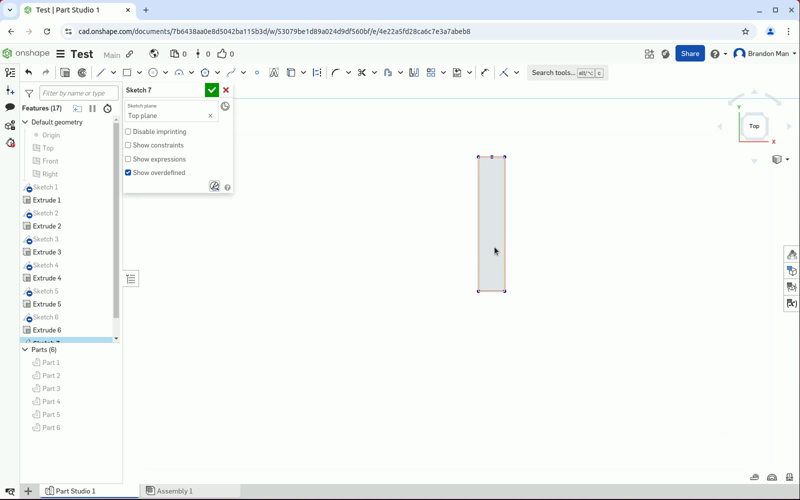
scroll(6)
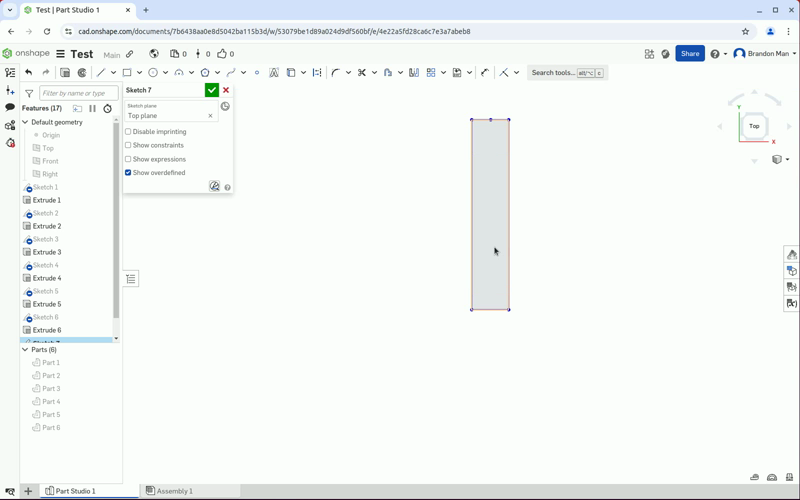
scroll(6)
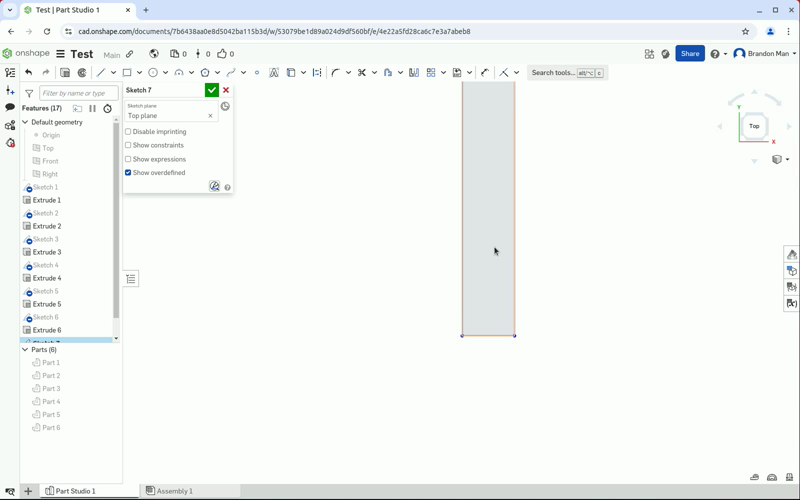
scroll(6)
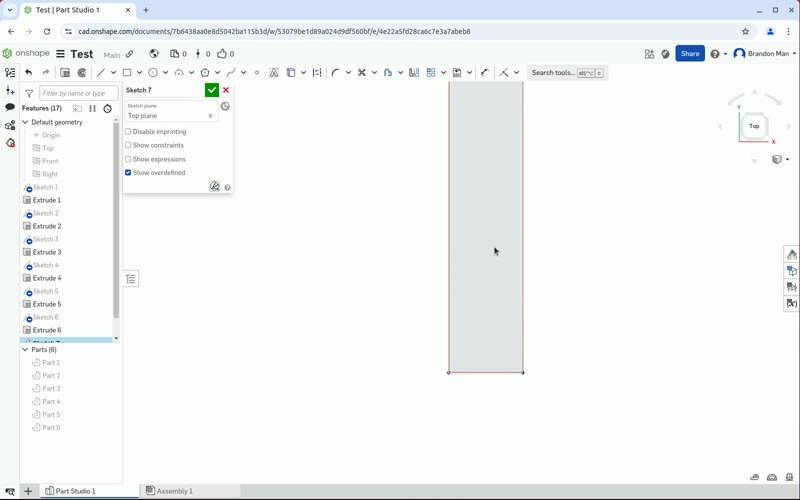
scroll(6)
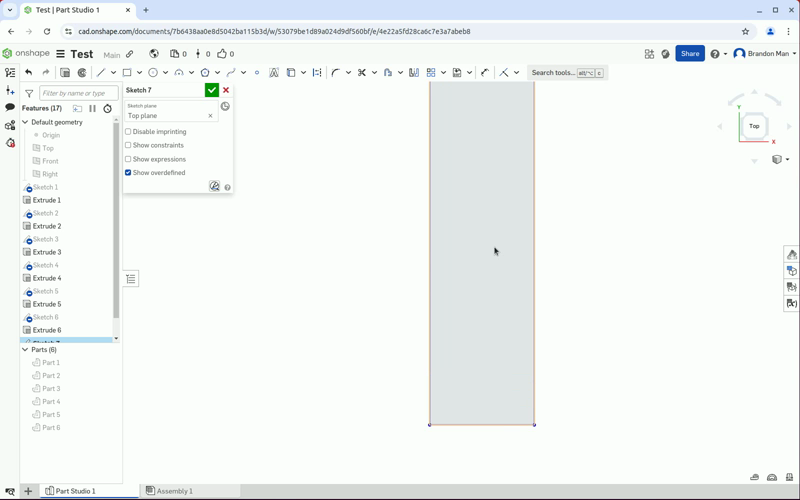
scroll(6)
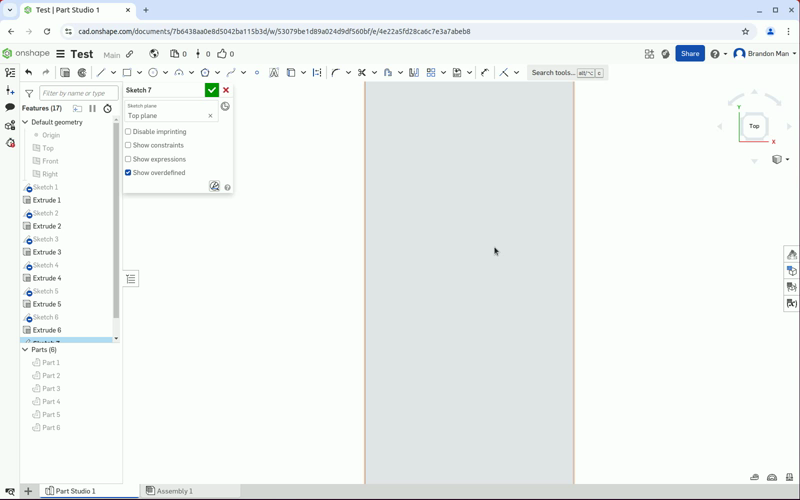
click(494, 246)
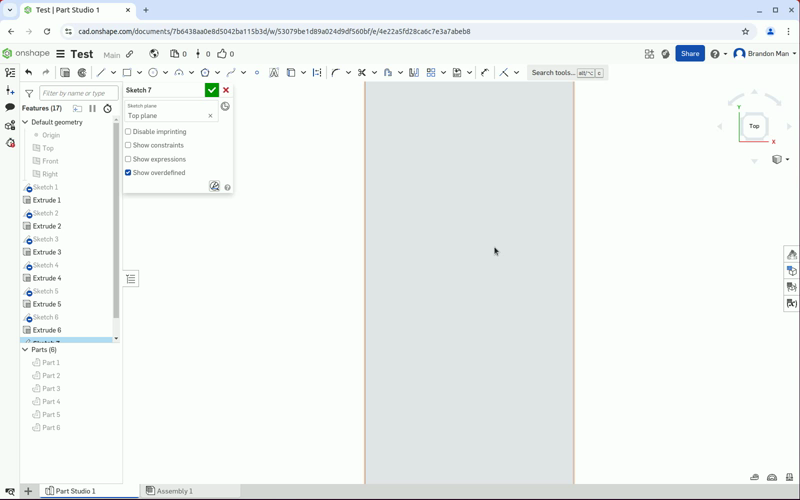
scroll(-6)
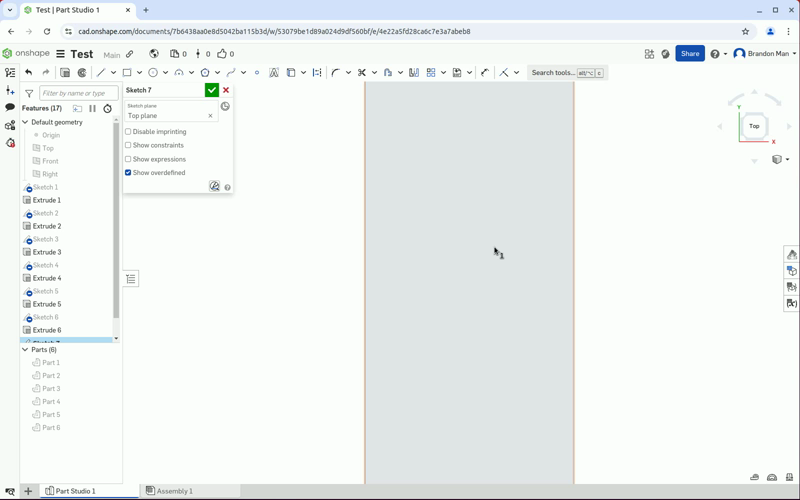
scroll(-6)
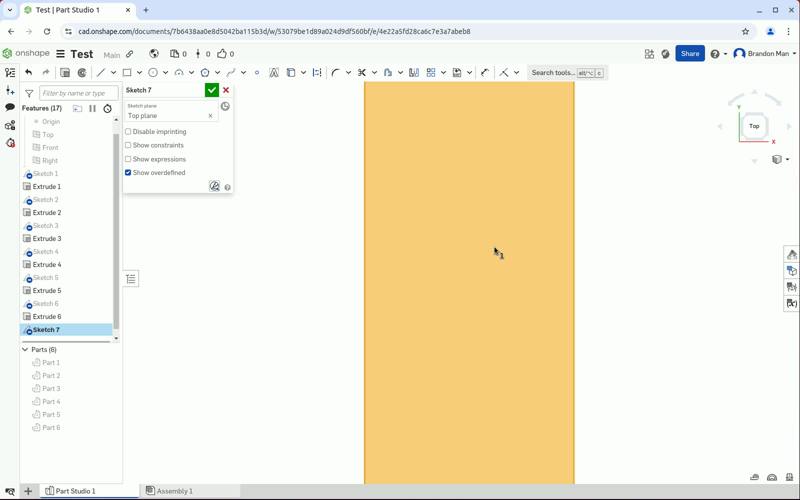
scroll(-6)
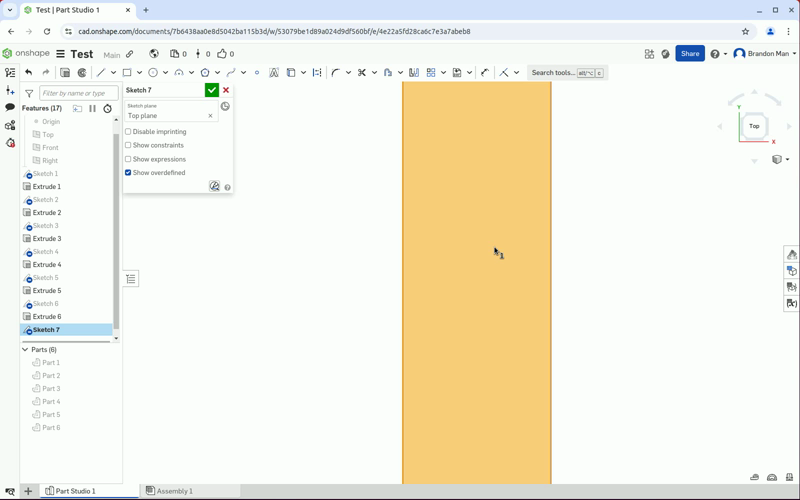
scroll(-6)
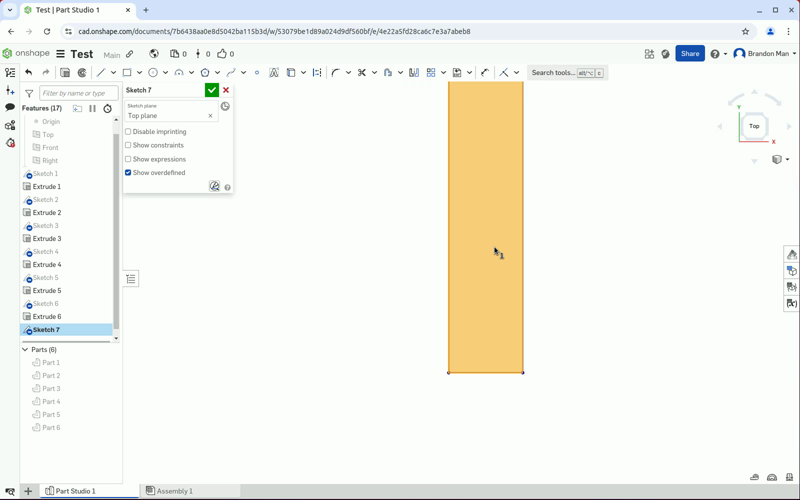
scroll(-6)
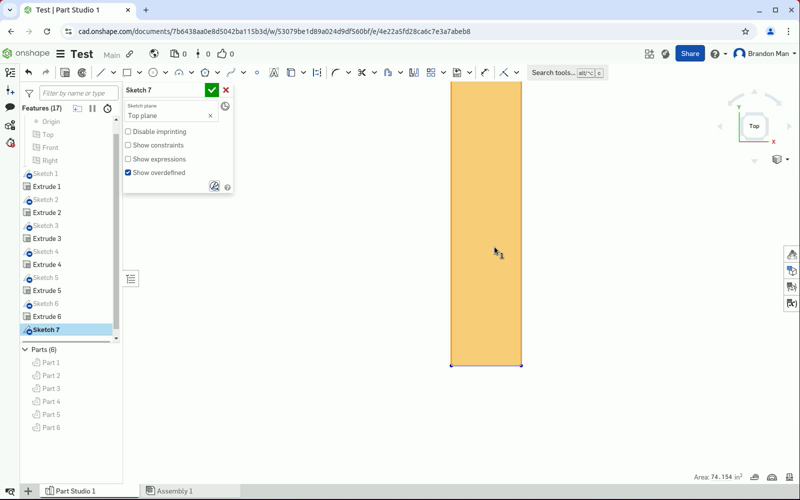
scroll(-6)
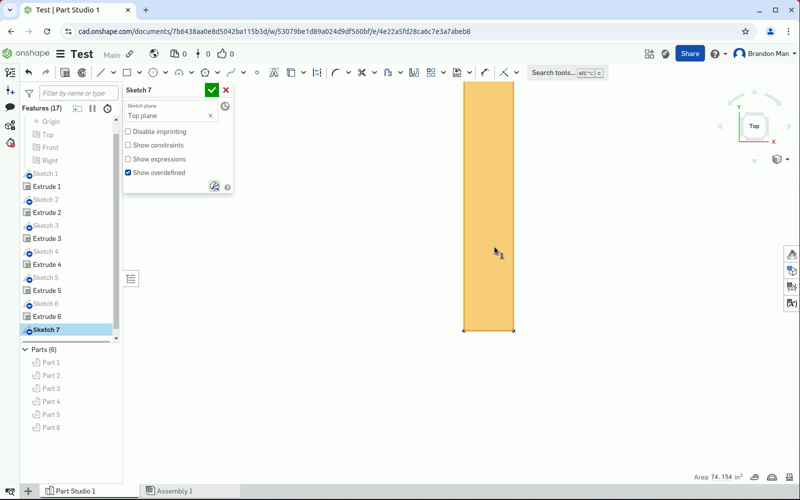
scroll(-6)
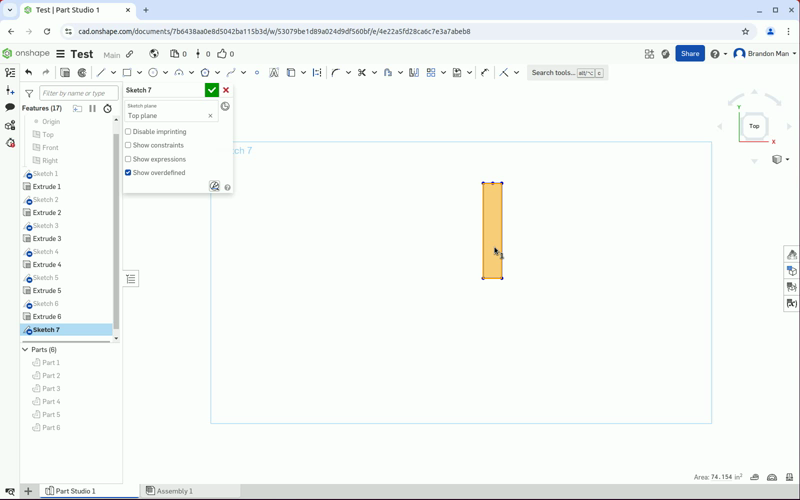
mouse_move(73, 352)
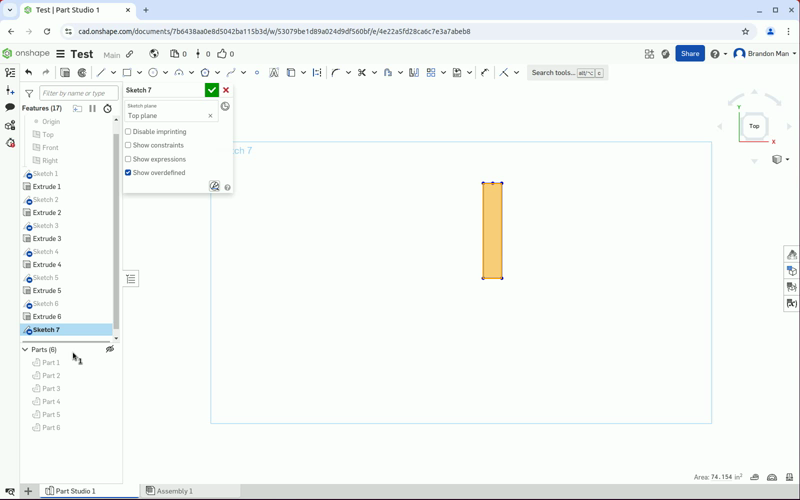
key(shift+y)
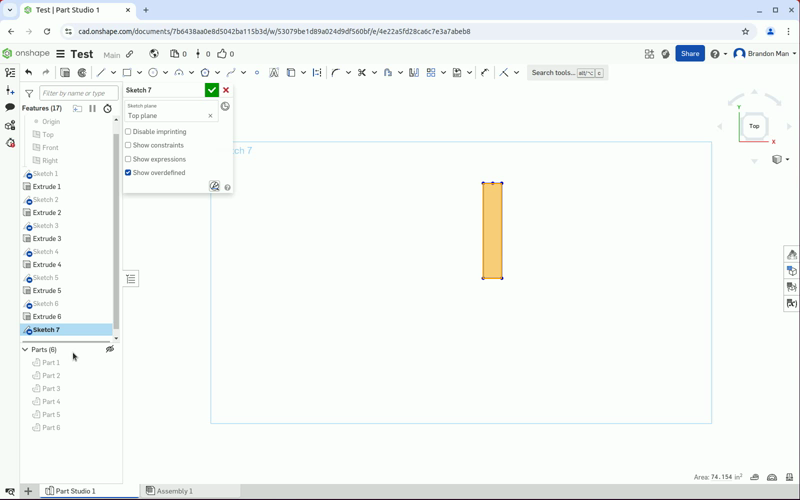
key(shift+e)
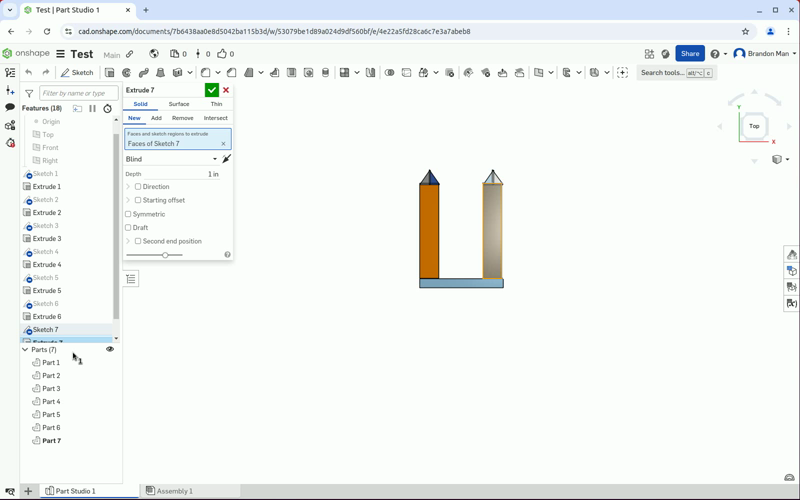
mouse_move(143, 106)
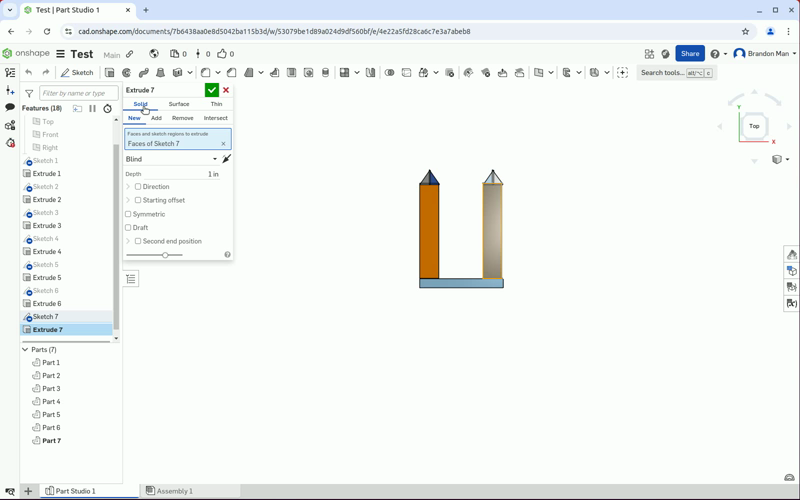
click(143, 106)
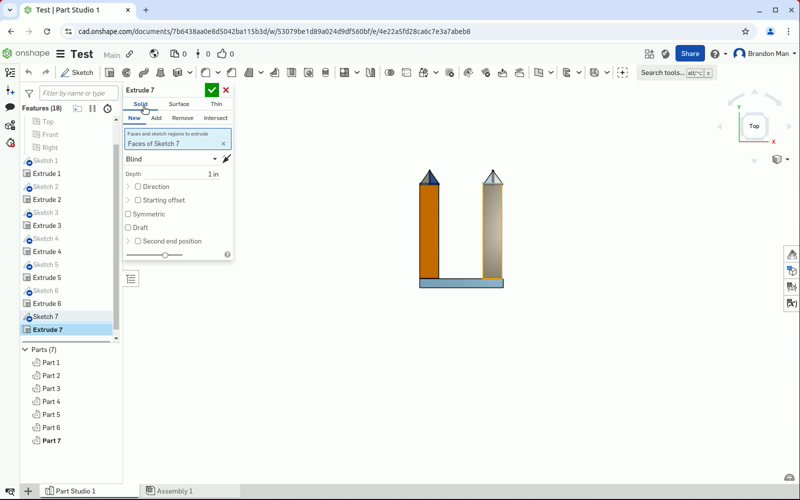
mouse_move(137, 120)
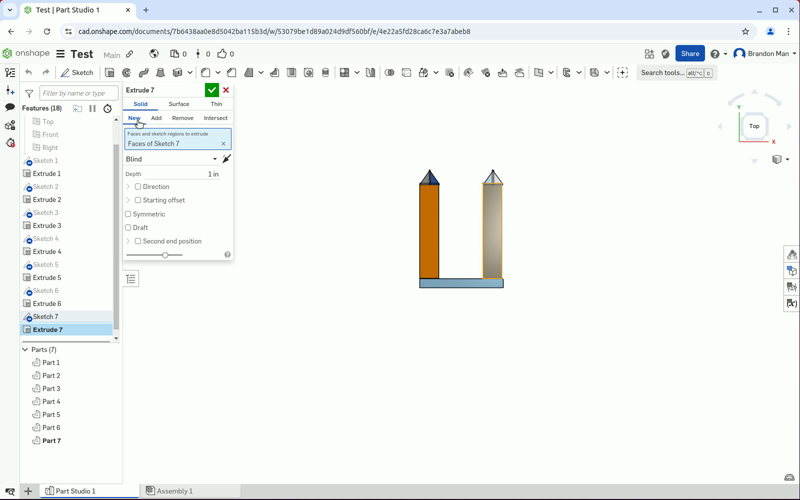
click(137, 120)
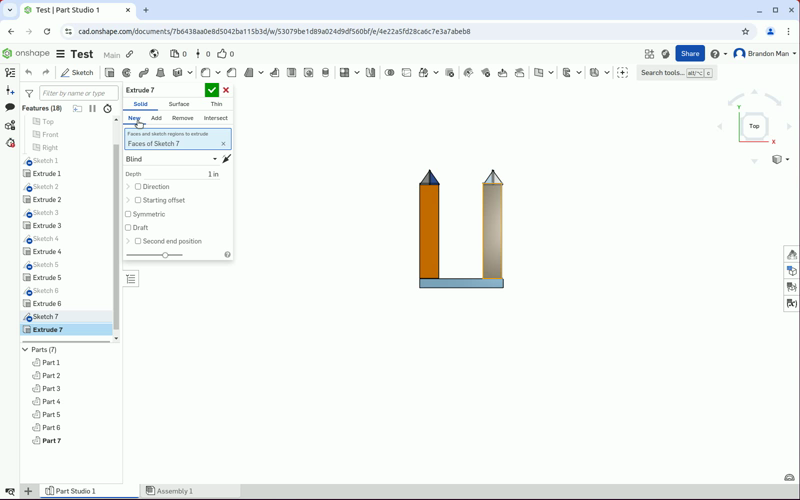
key(tab, 4)
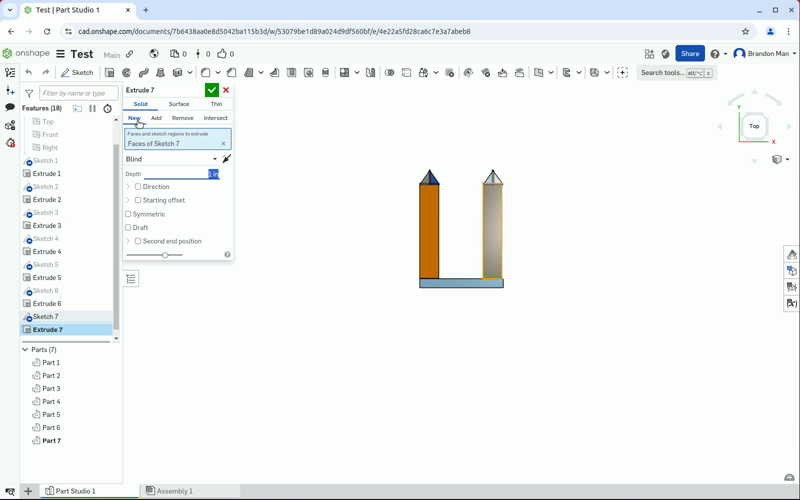
text(1.204)
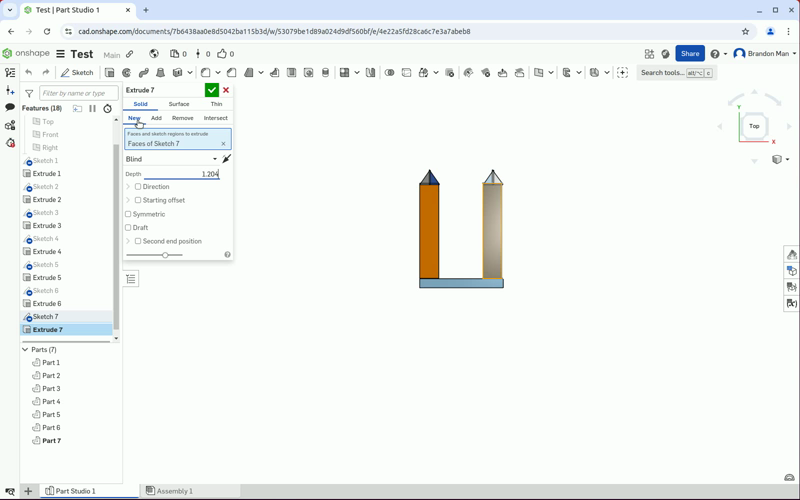
key(enter)
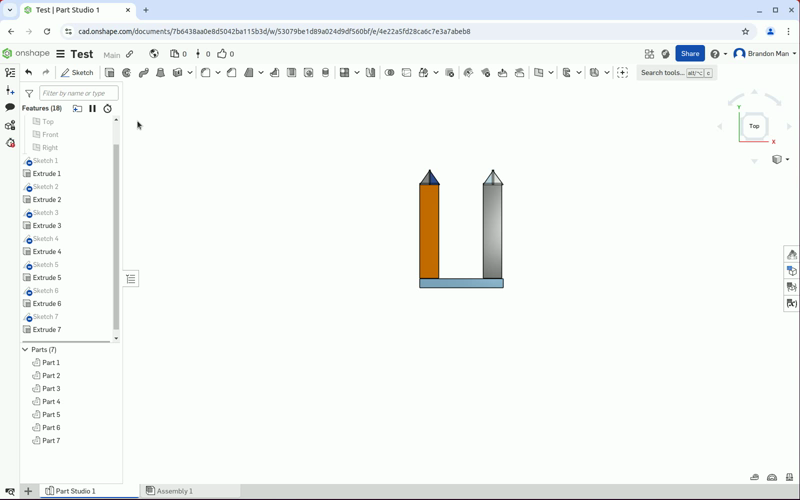
key(shift+h)
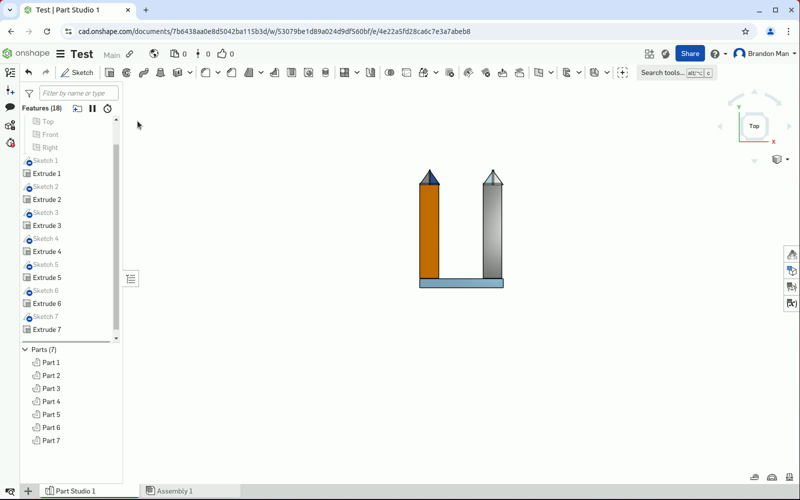
key(shift+h)
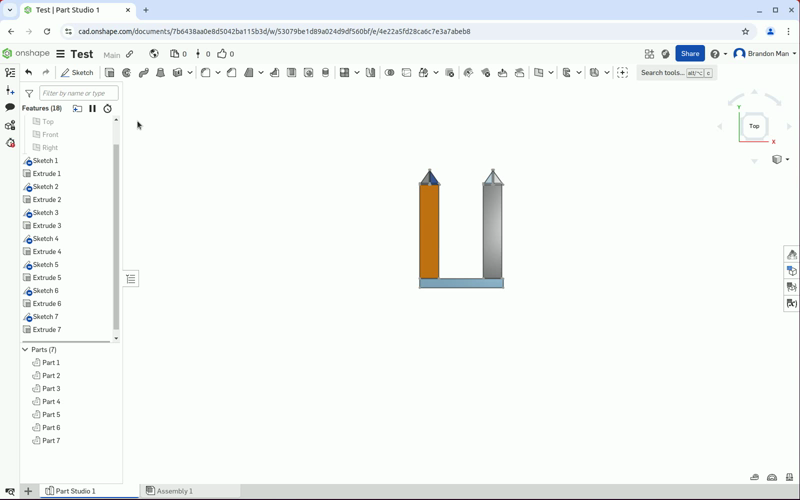
key(shift+7)
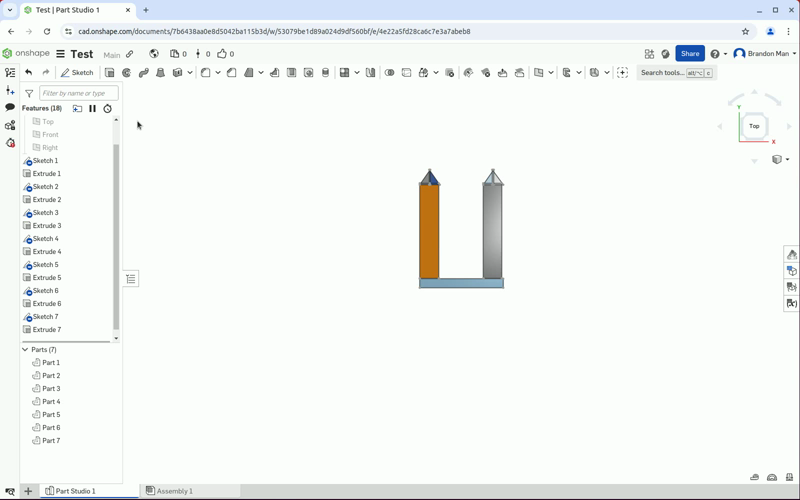
key(up, 3)
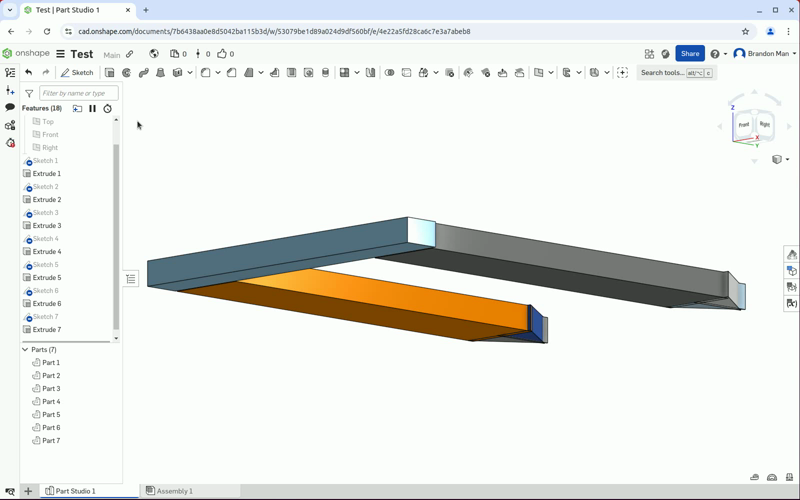
key(left, 3)
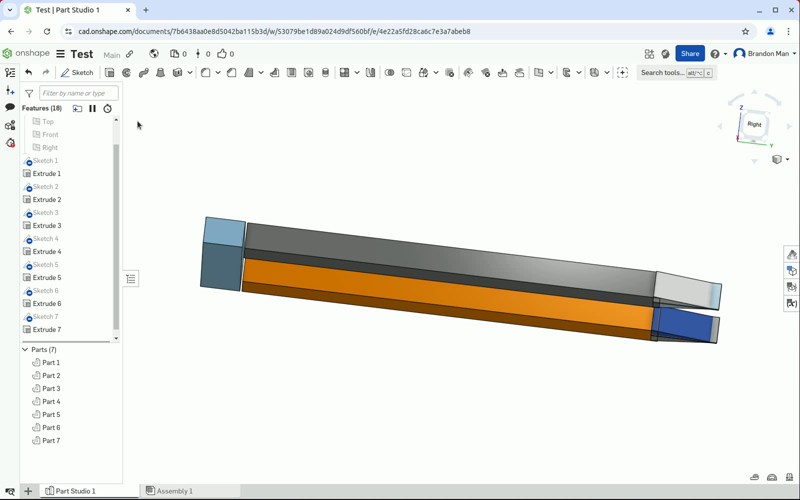
key(right, 3)
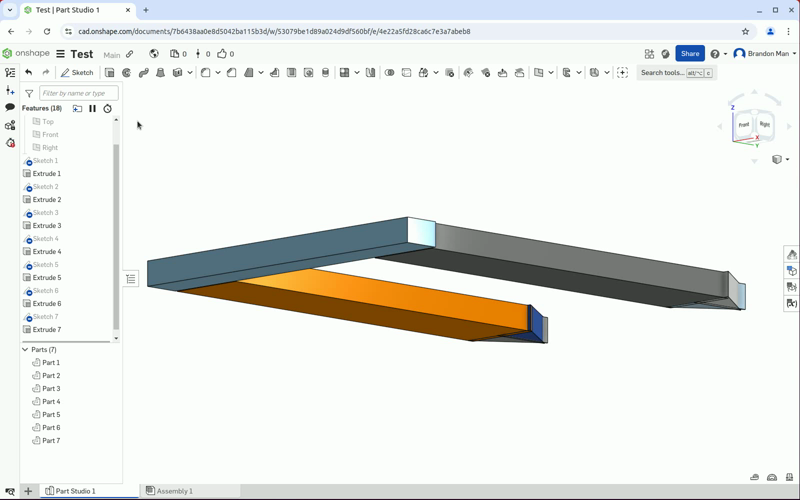
key(down, 3)
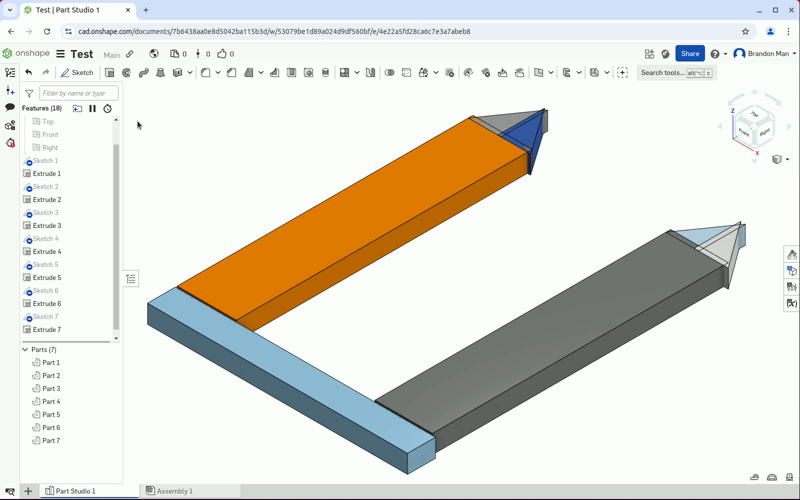
mouse_move(69, 163)
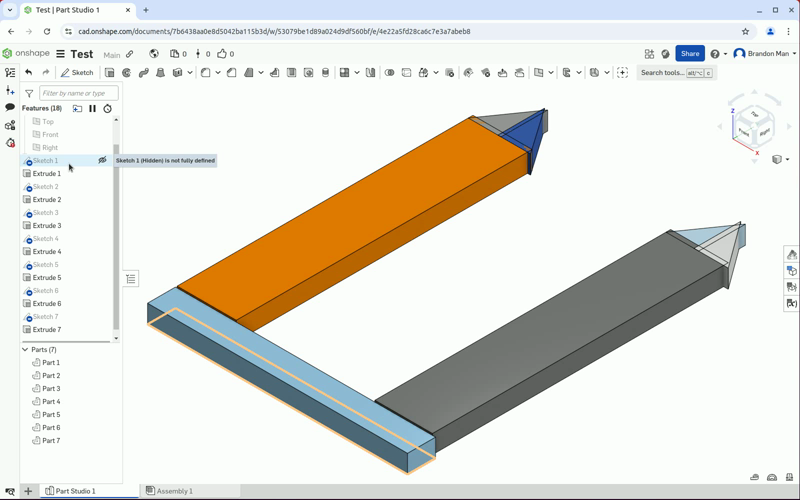
click(69, 163)